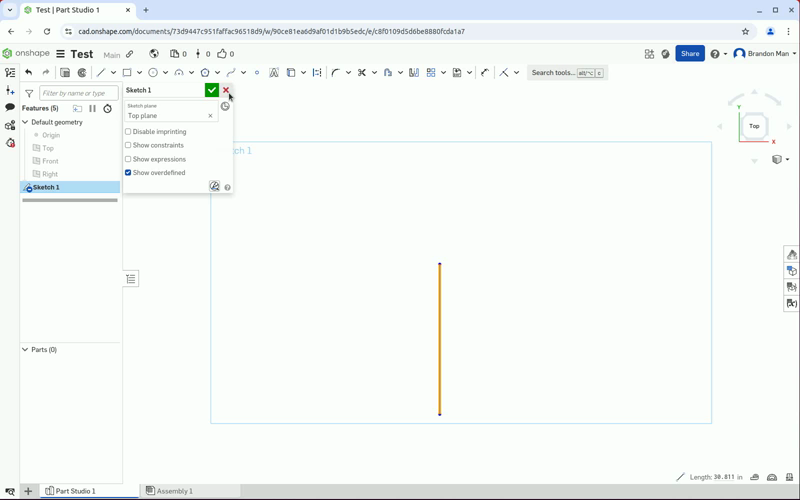
key(shift+h)
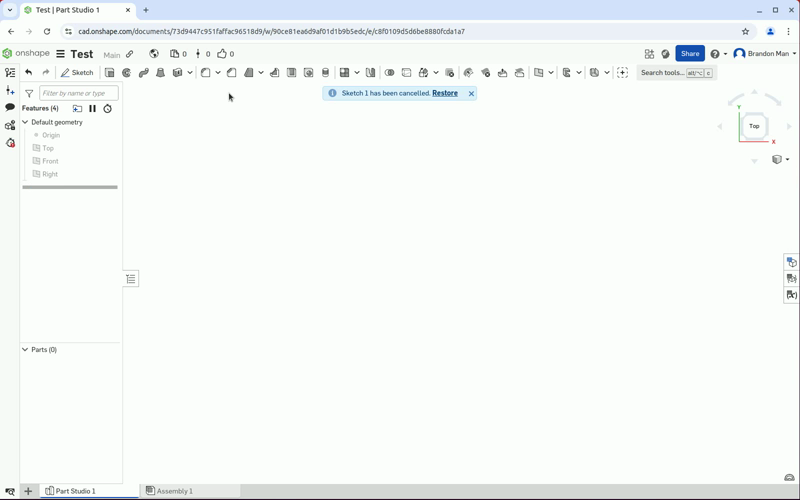
mouse_move(73, 352)
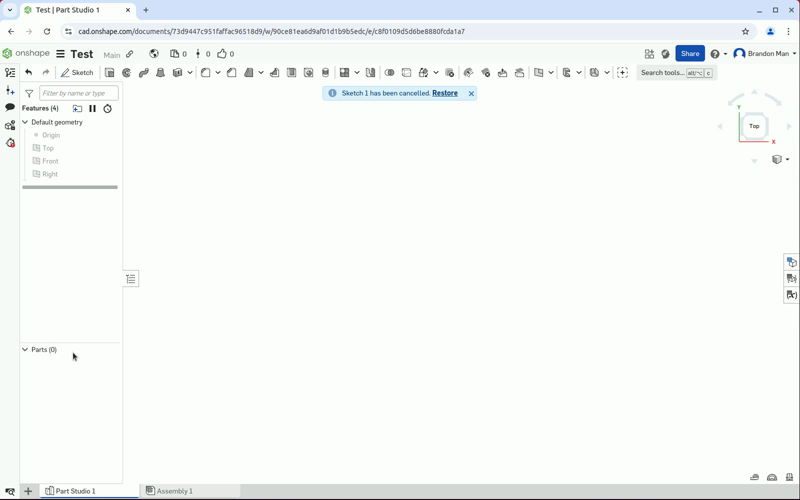
key(y)
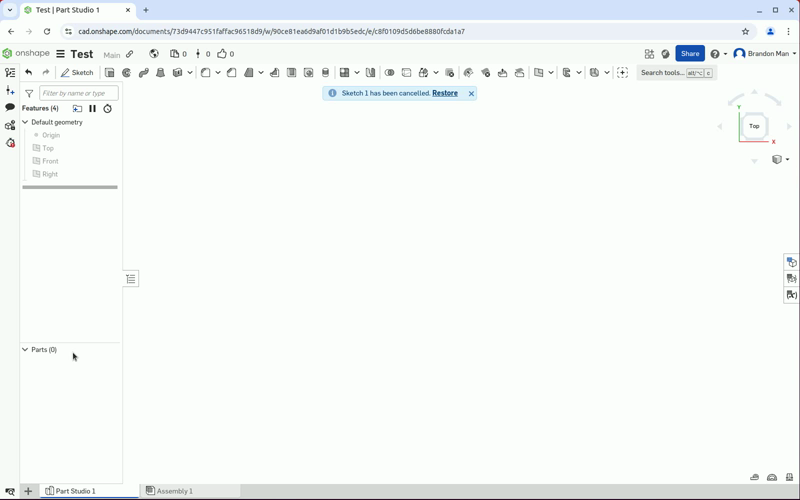
key(shift+p)
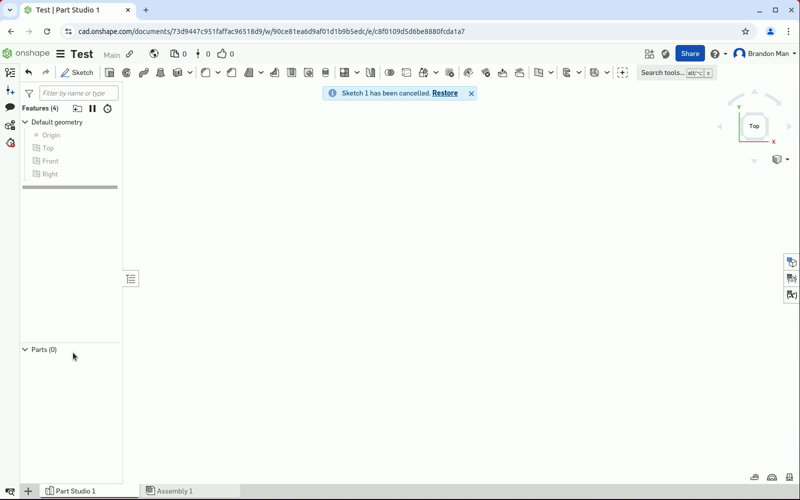
key(space)
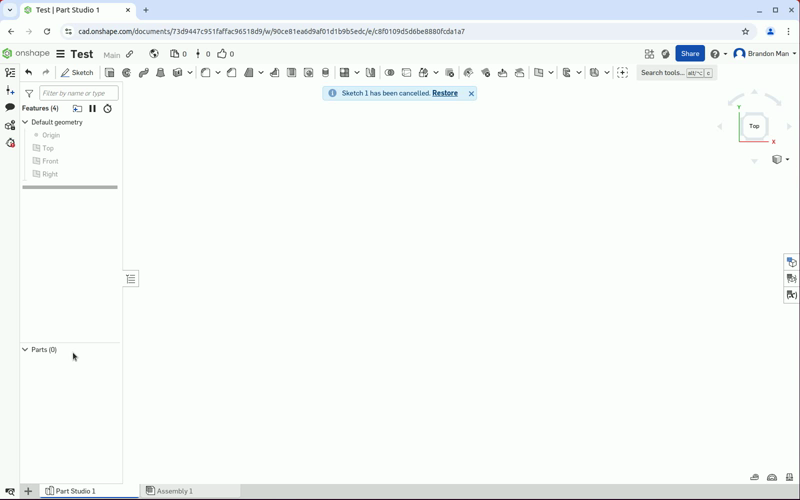
key_down(shift)
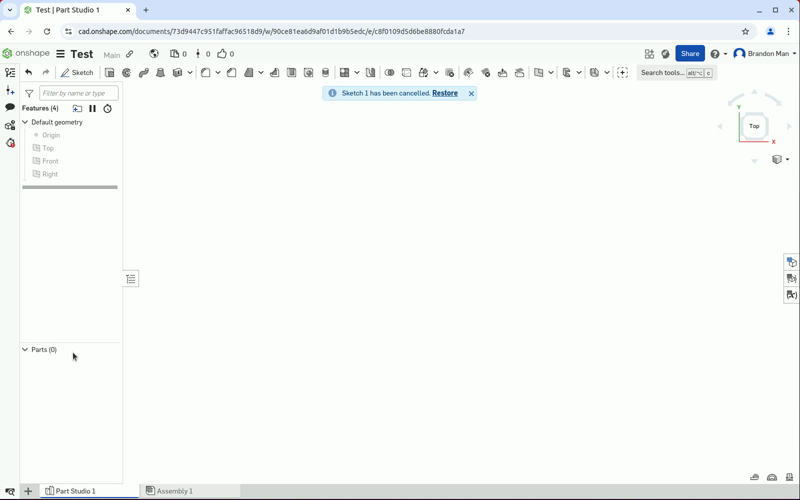
key(up)
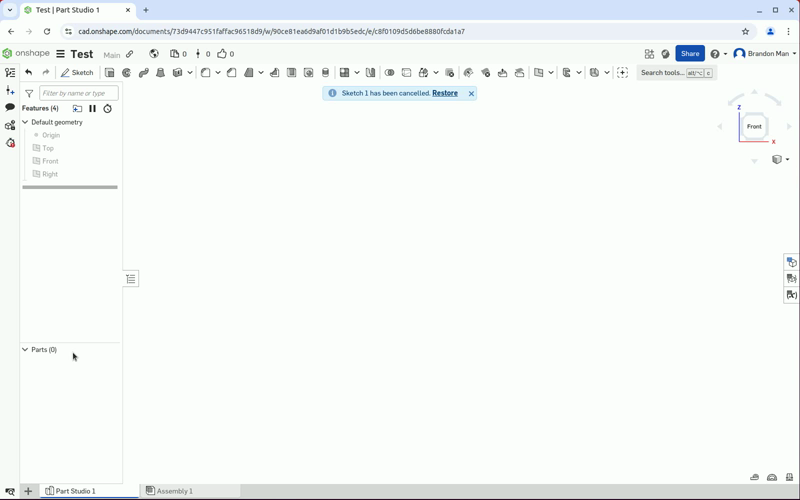
key_up(shift)
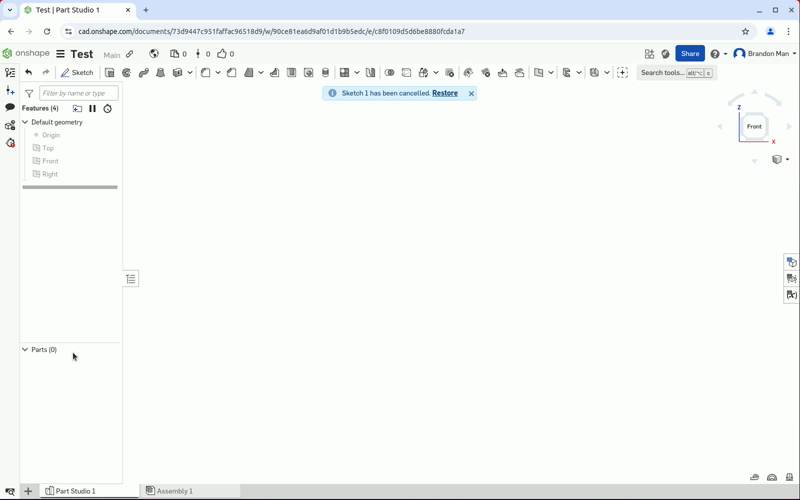
mouse_move(73, 352)
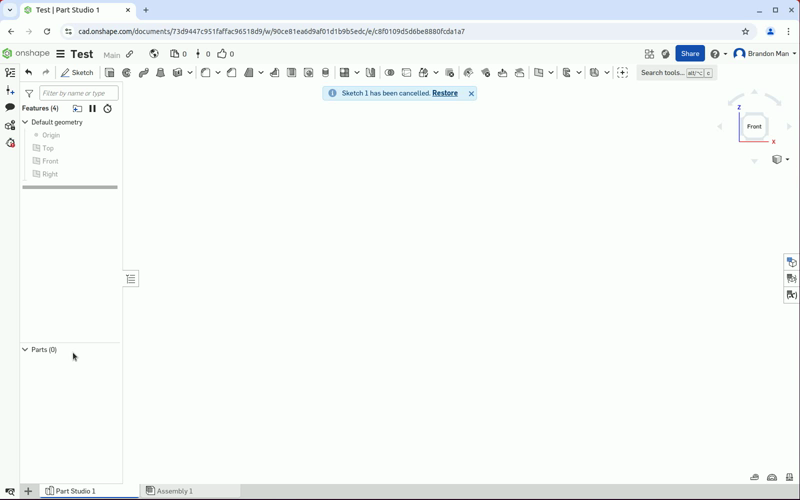
key(shift+y)
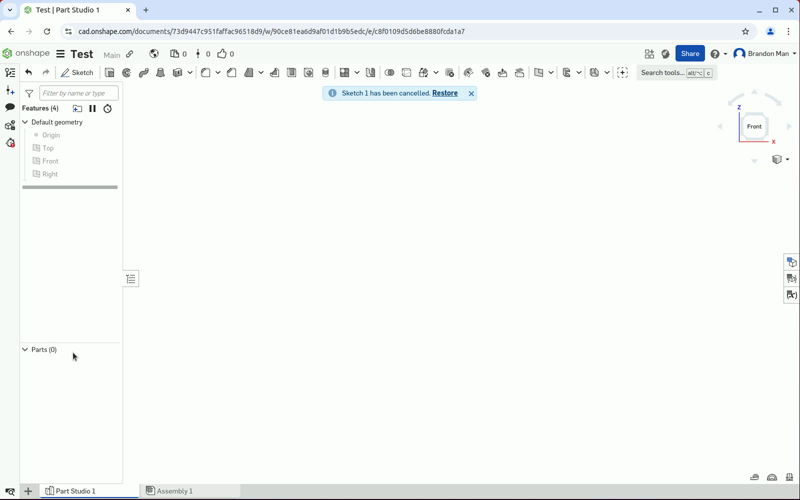
key(shift+s)
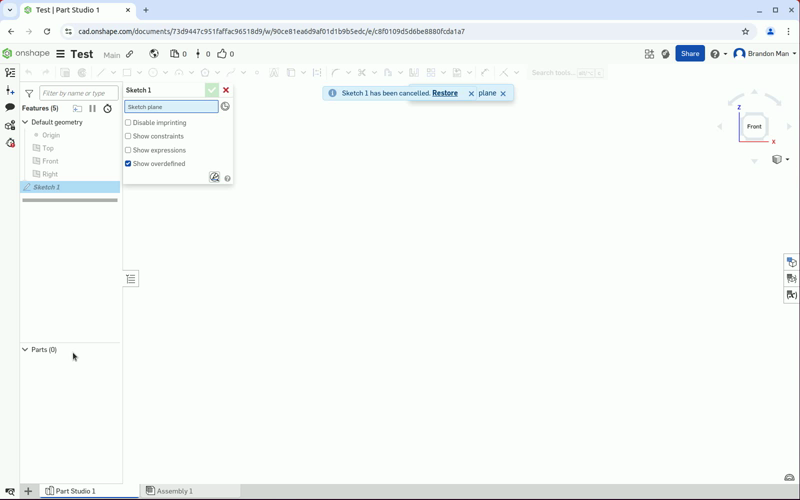
mouse_move(73, 163)
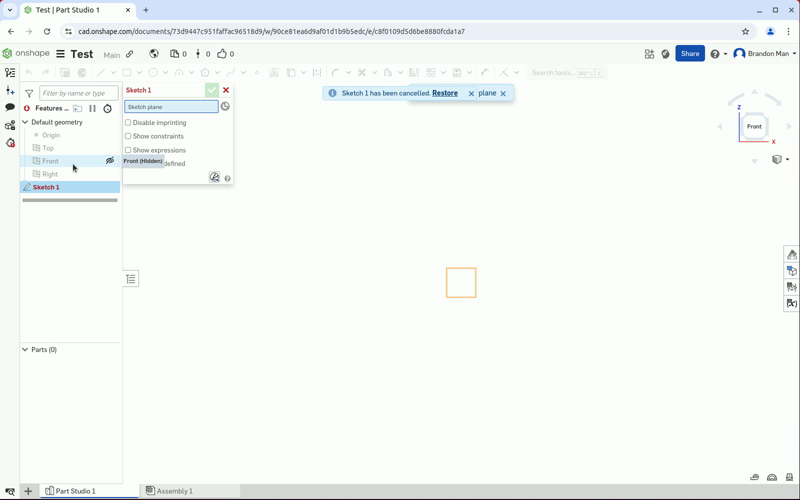
click(73, 163)
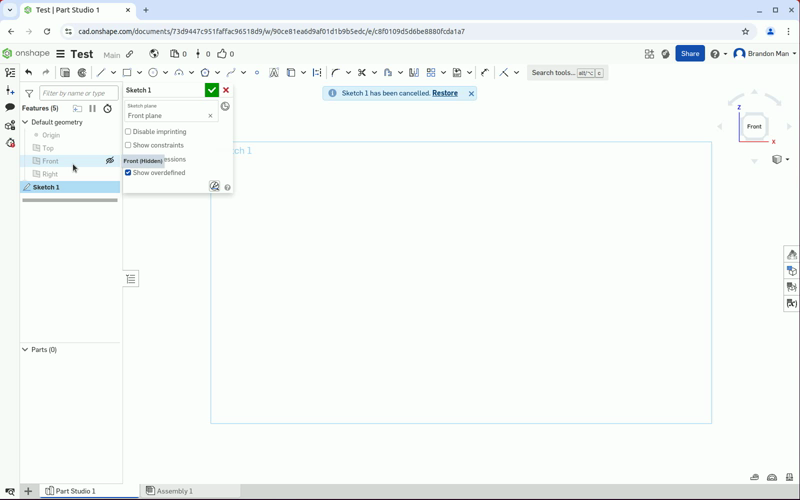
mouse_move(73, 352)
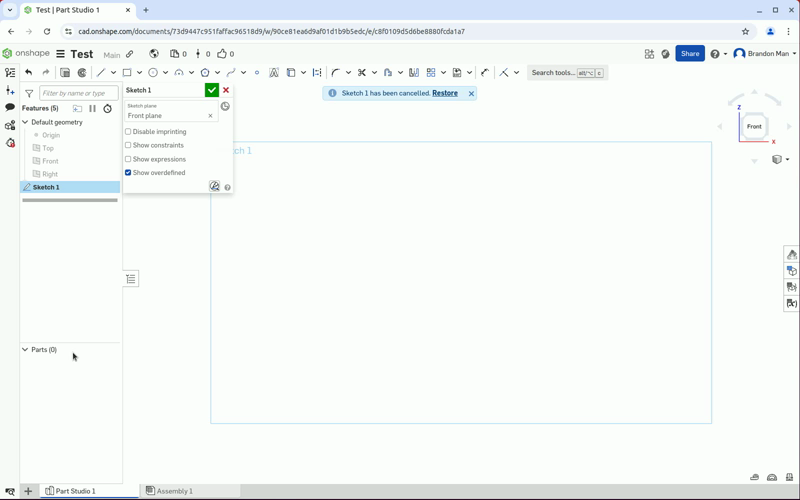
key(y)
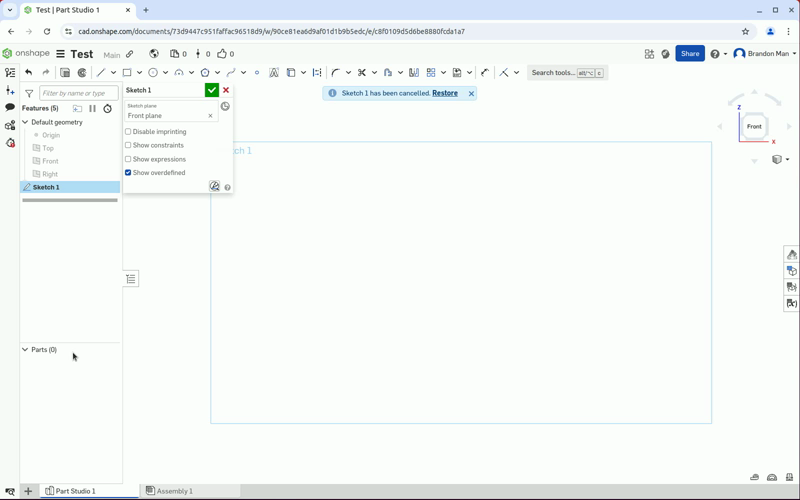
key(l)
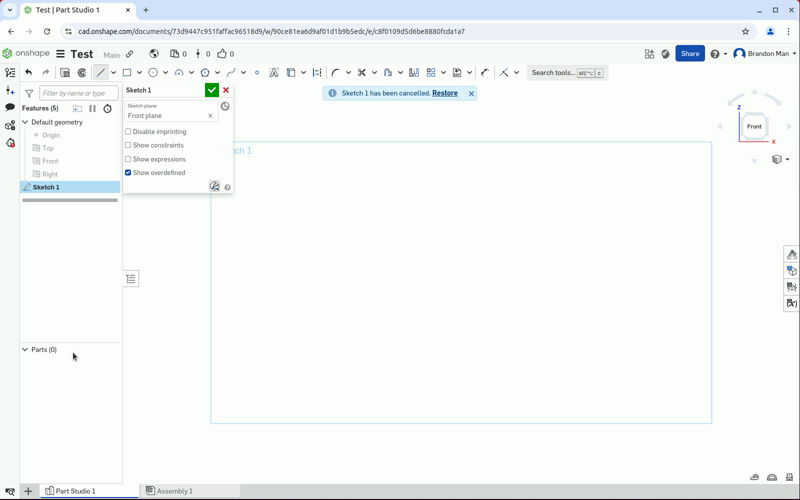
key_down(shift)
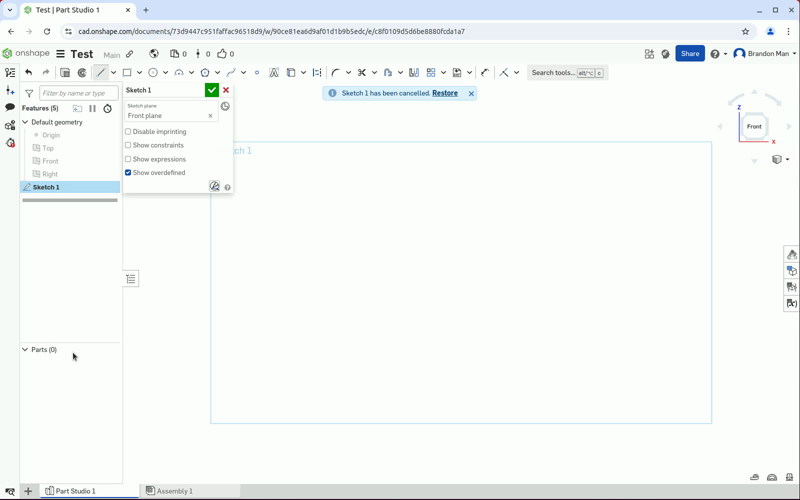
mouse_move(460, 282)
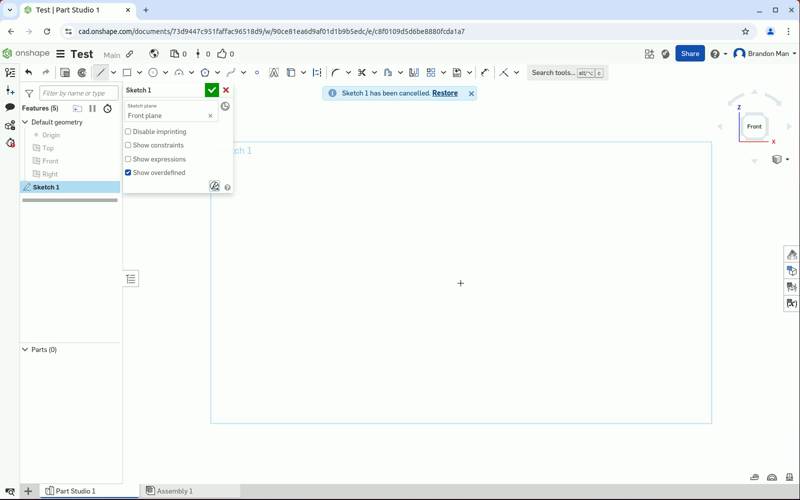
click(460, 282)
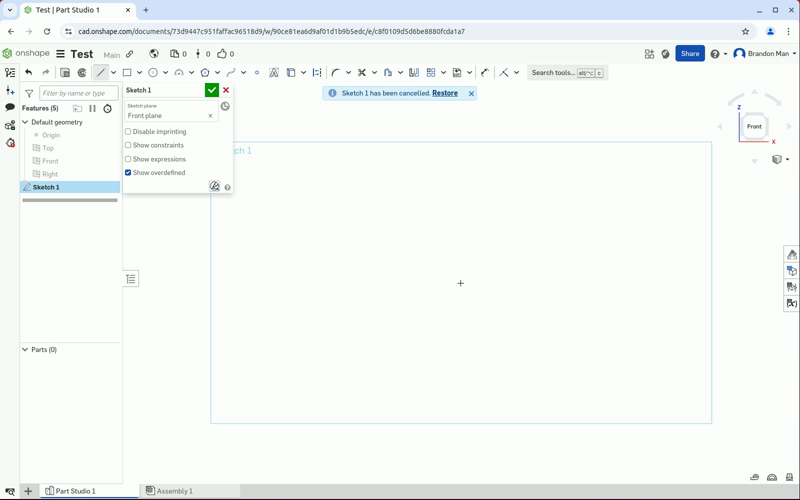
key_up(shift)
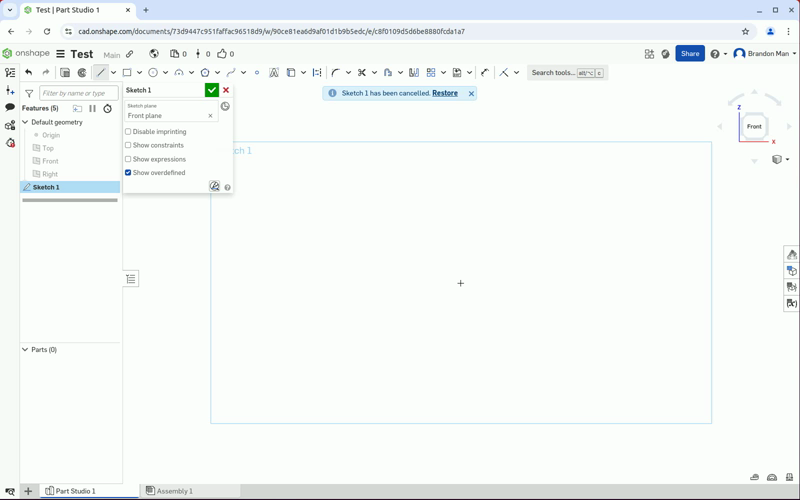
key_down(shift)
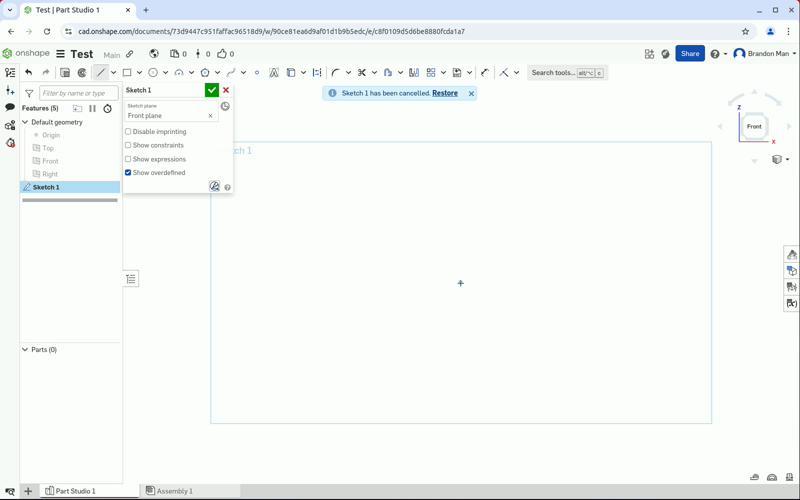
mouse_move(490, 282)
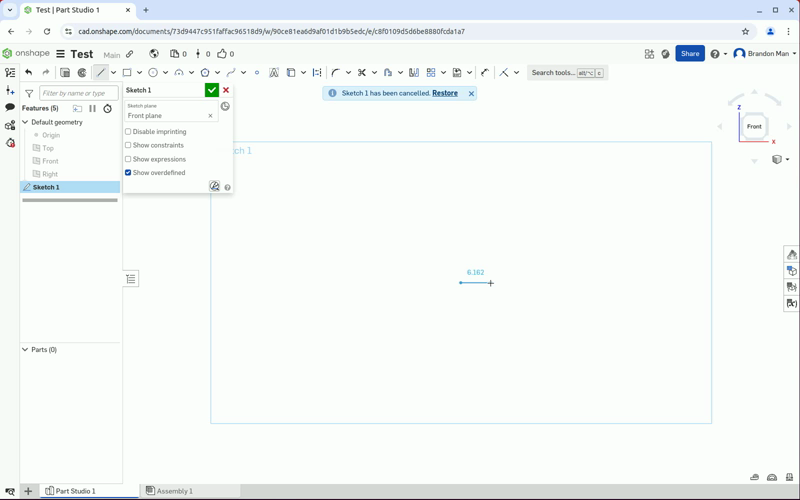
mouse_move(465, 282)
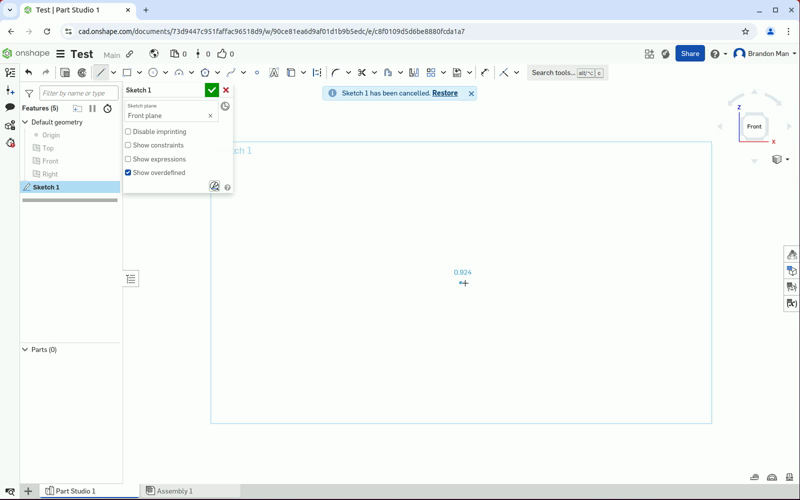
scroll(6)
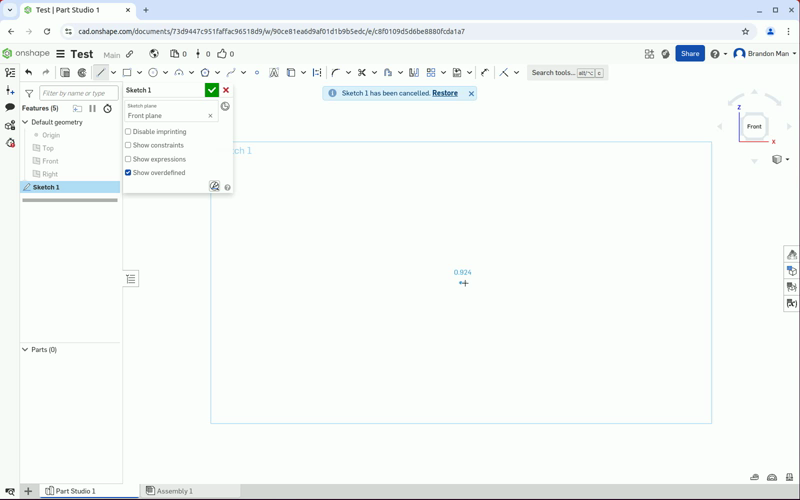
scroll(6)
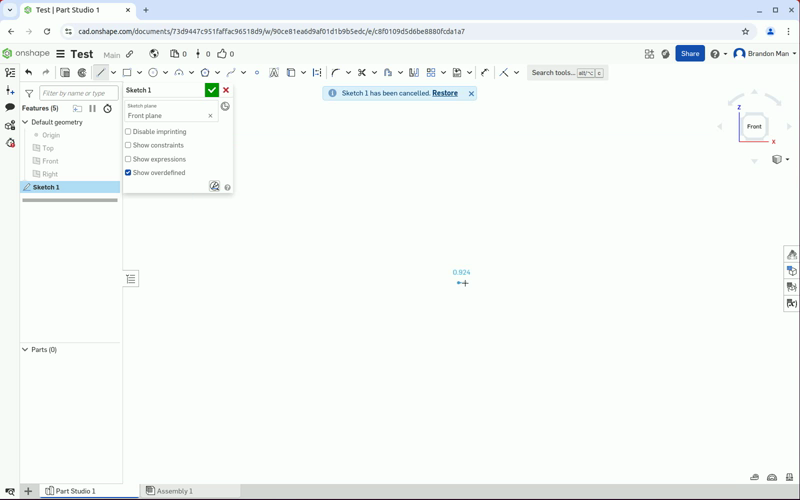
scroll(6)
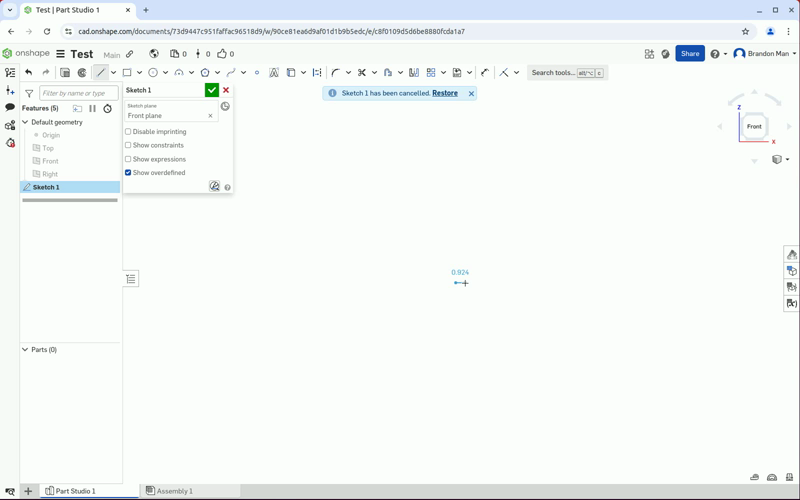
scroll(6)
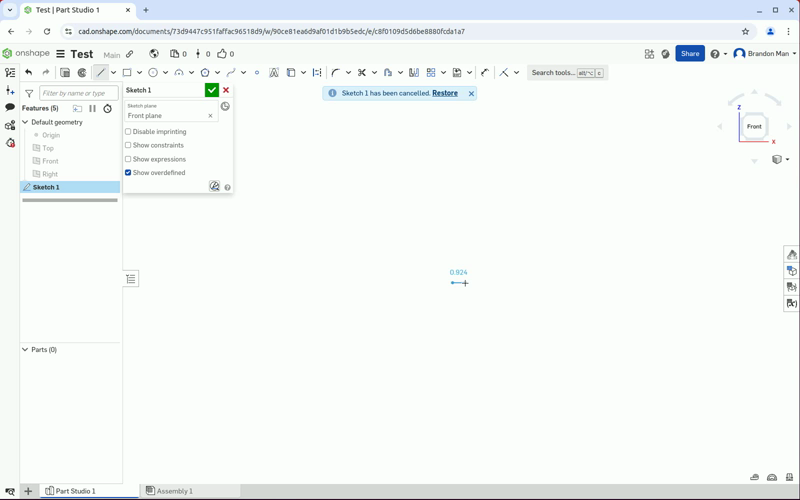
scroll(6)
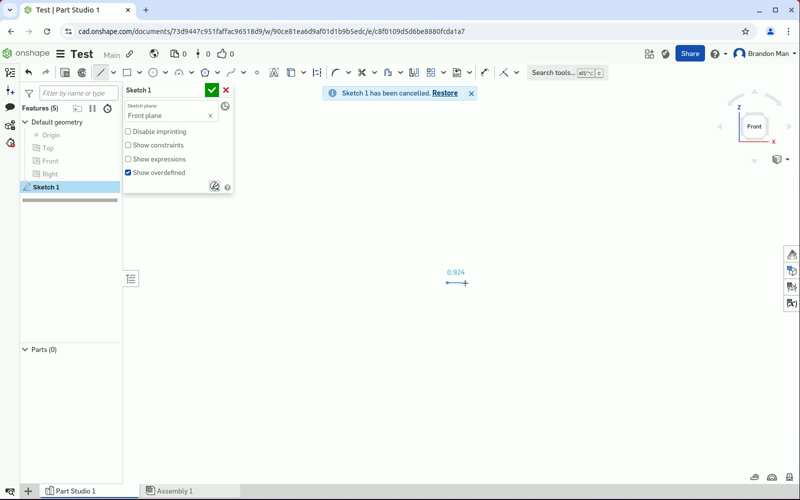
scroll(6)
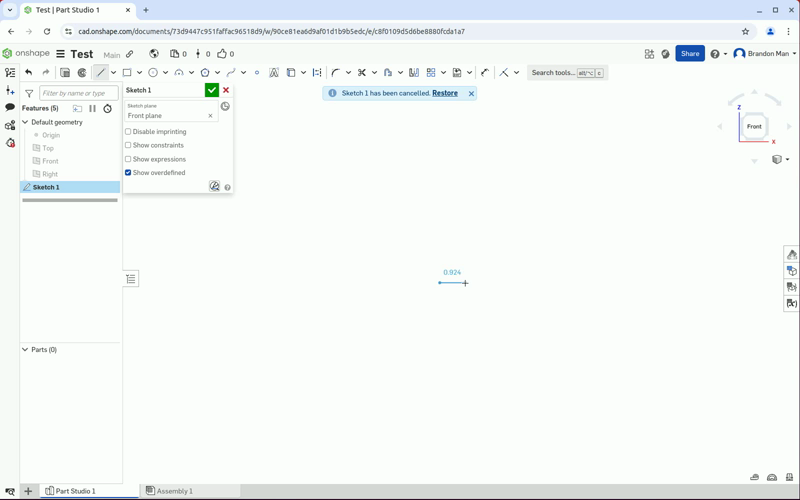
scroll(6)
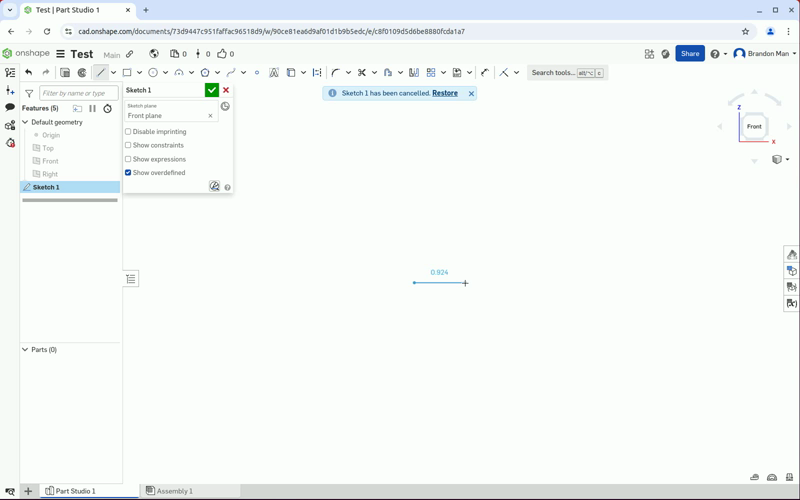
click(465, 282)
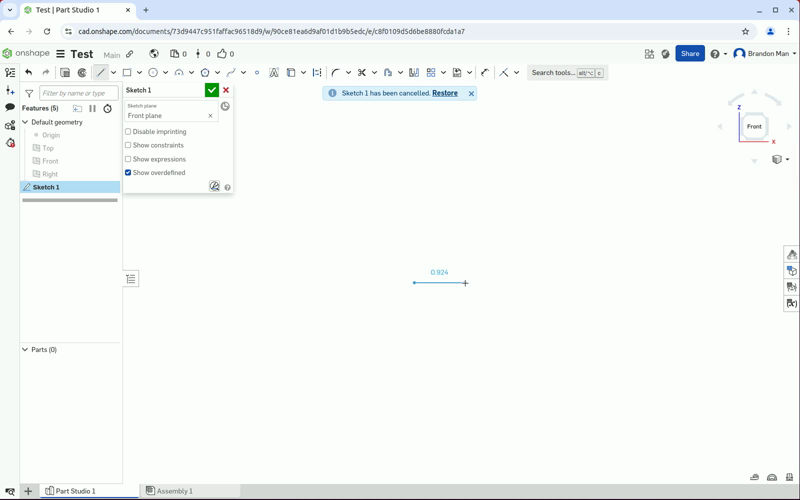
scroll(-6)
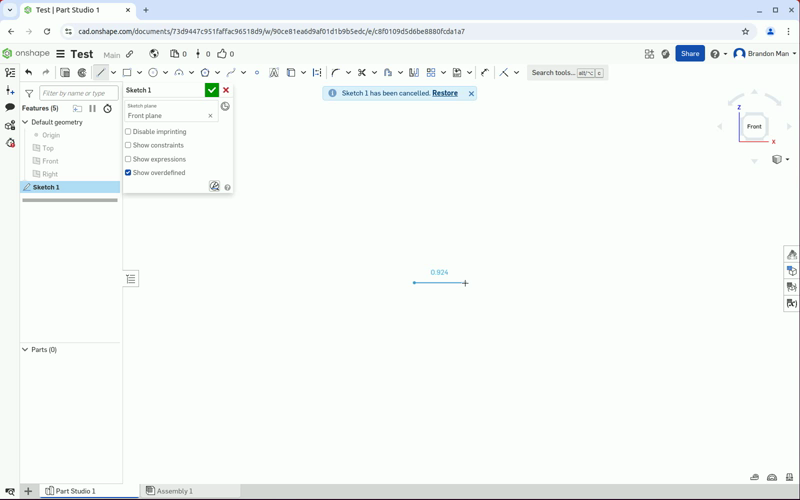
scroll(-6)
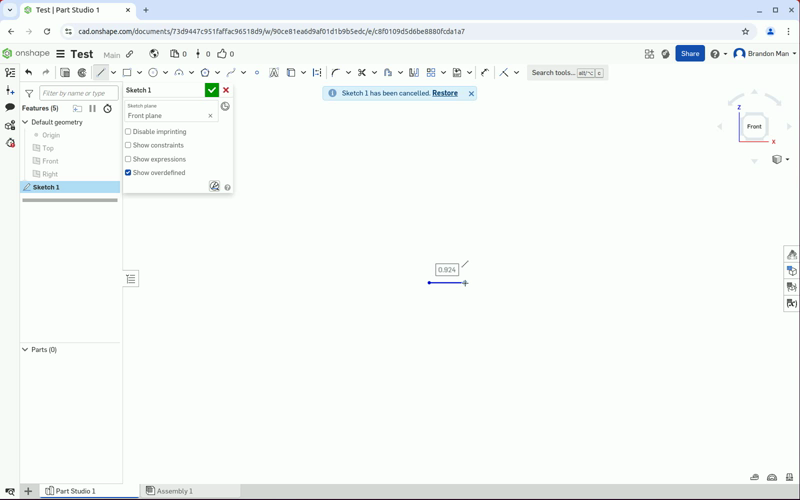
scroll(-6)
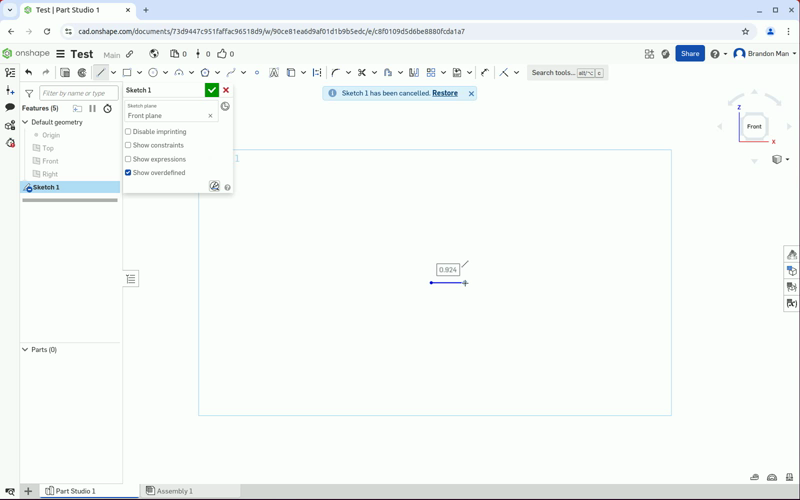
scroll(-6)
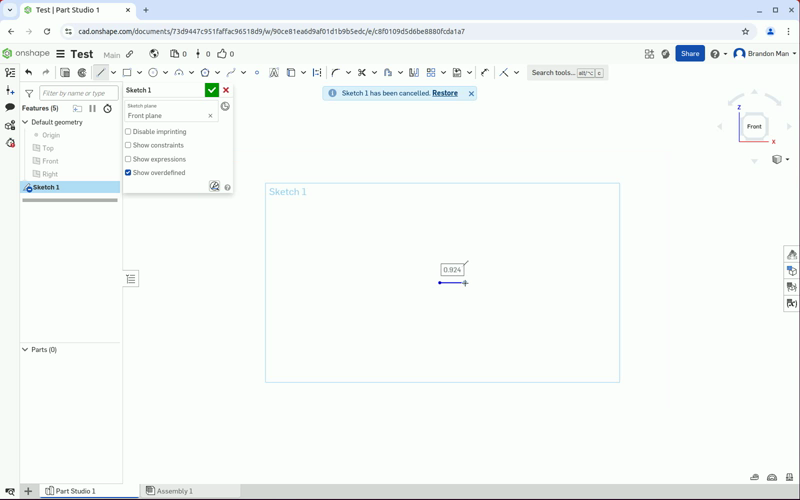
scroll(-6)
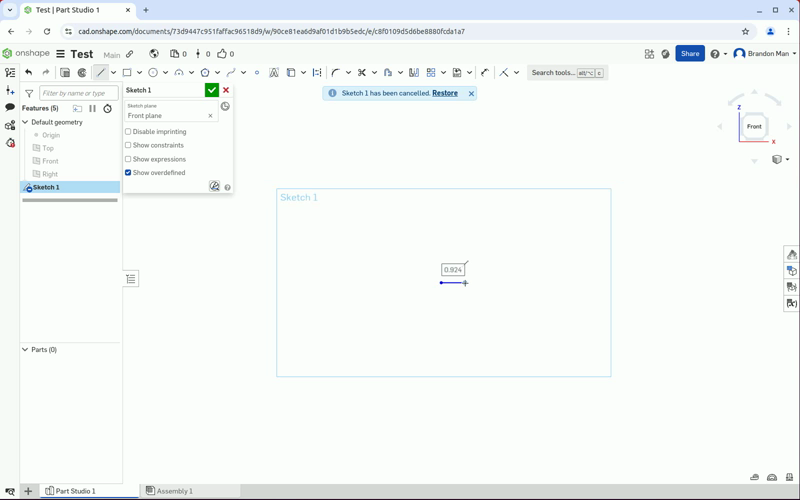
scroll(-6)
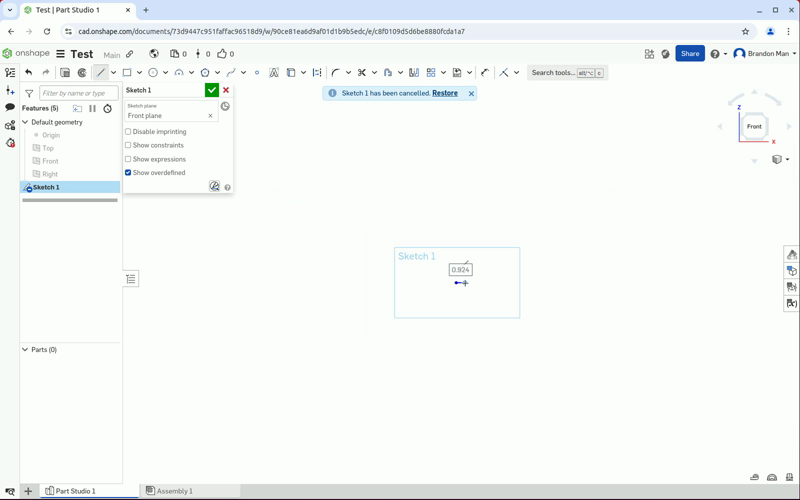
scroll(-6)
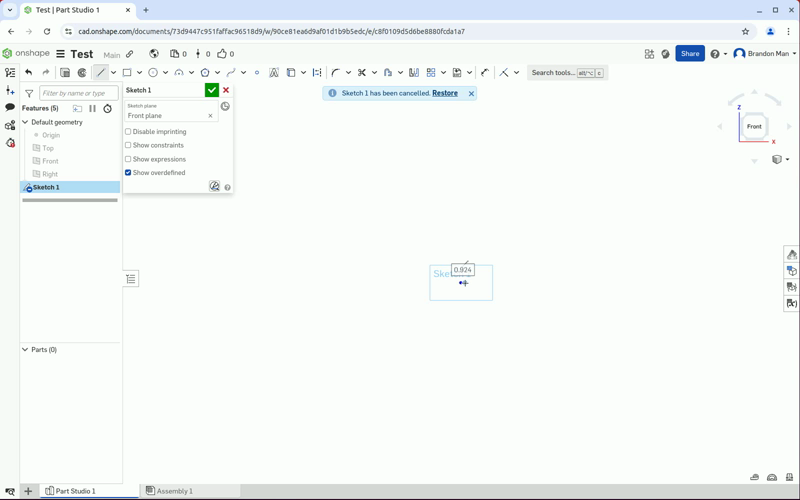
key_up(shift)
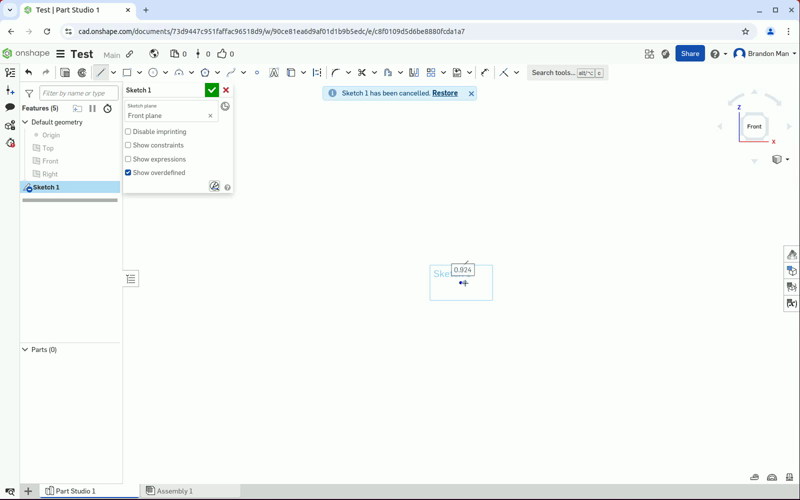
key_down(shift)
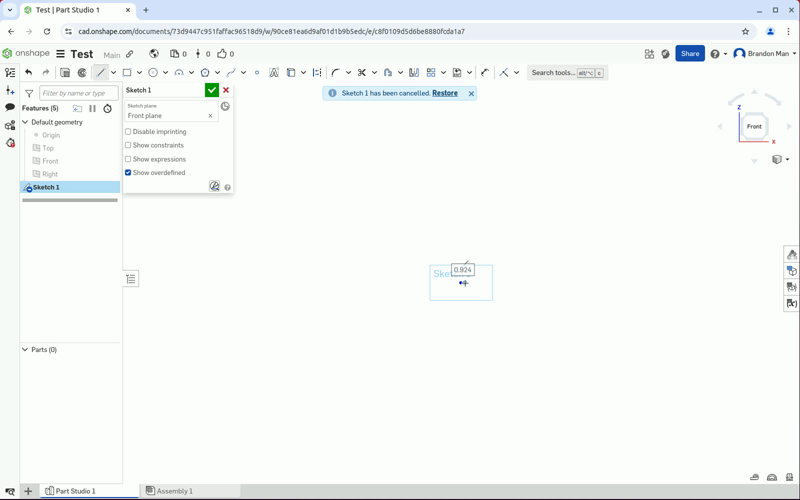
mouse_move(495, 282)
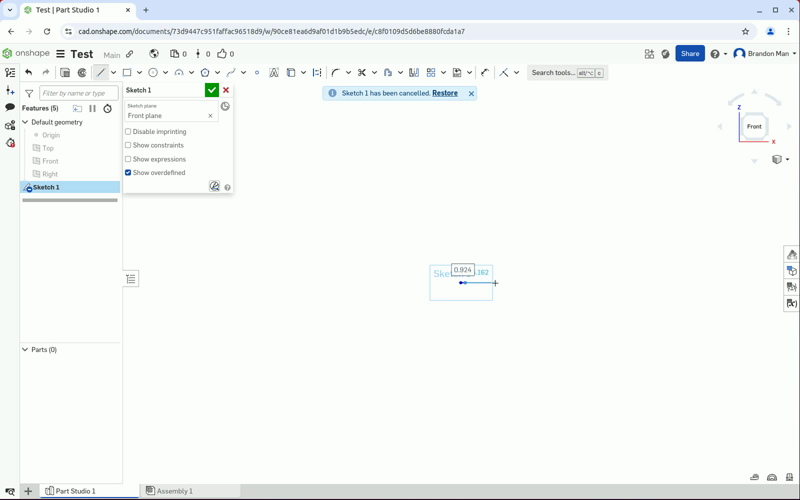
mouse_move(465, 281)
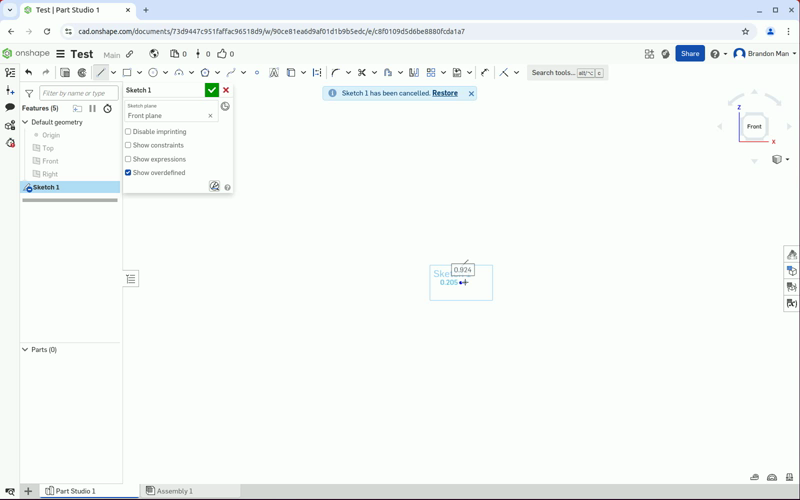
scroll(6)
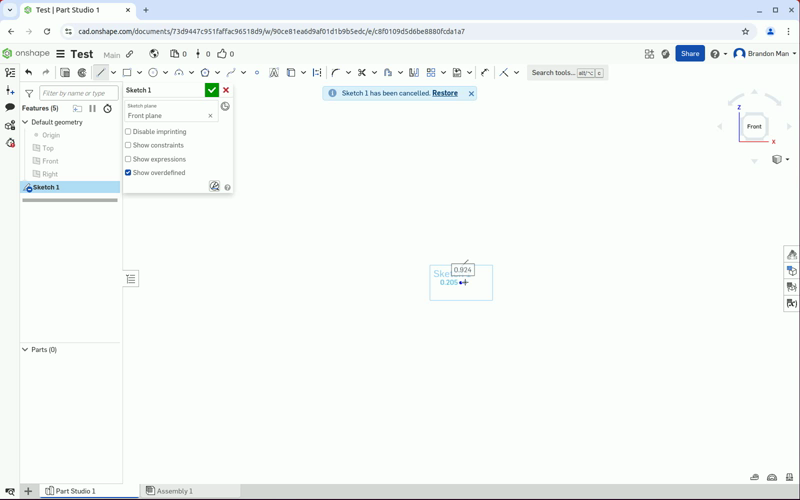
scroll(6)
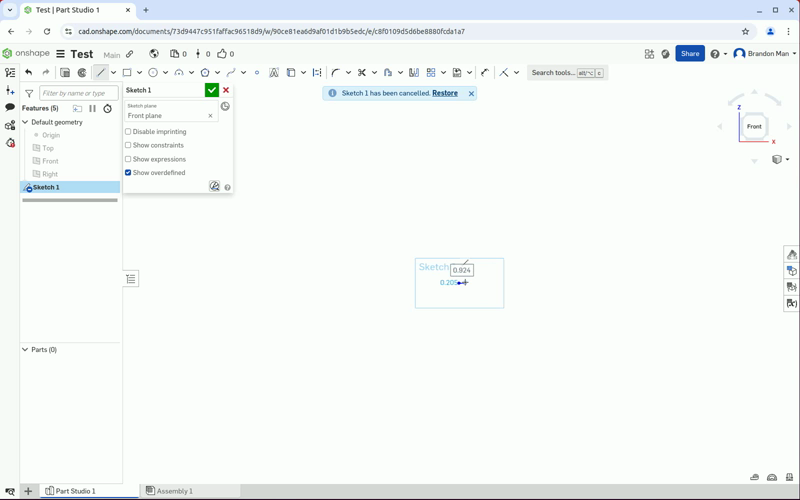
scroll(6)
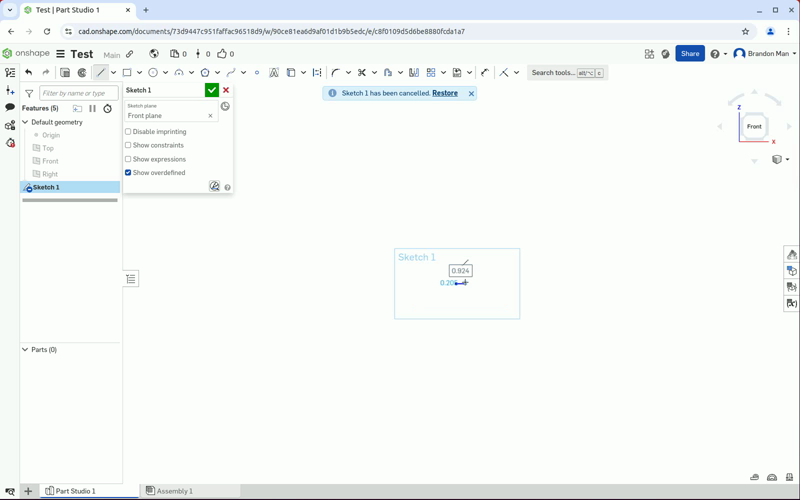
scroll(6)
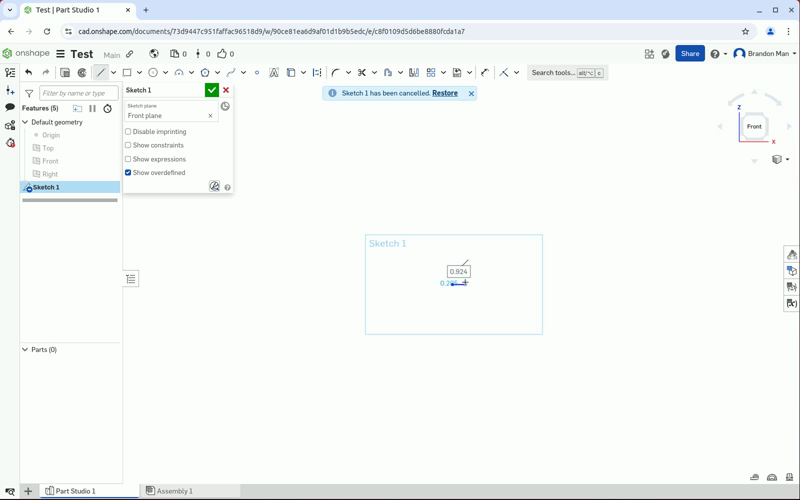
scroll(6)
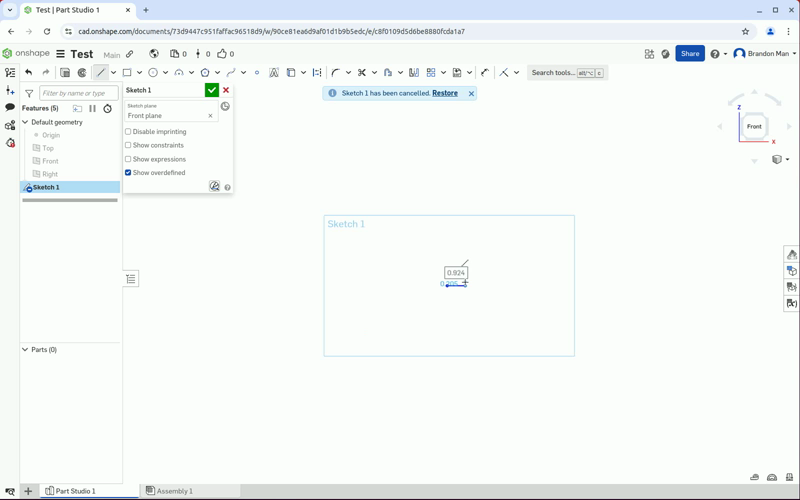
scroll(6)
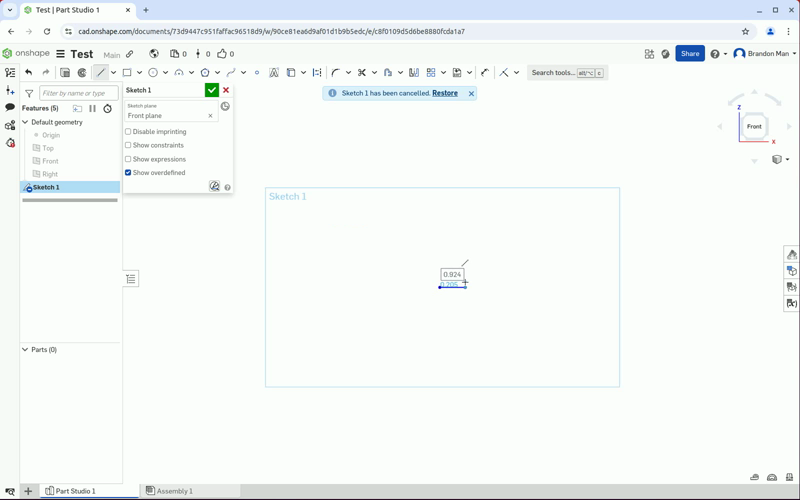
scroll(6)
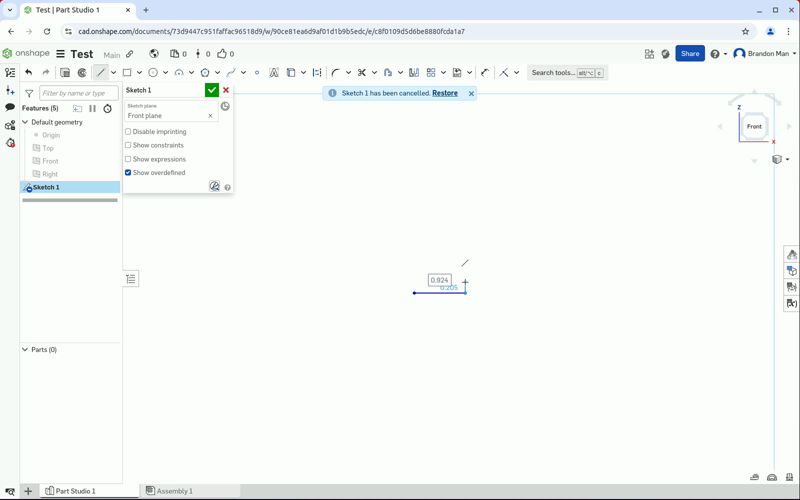
click(465, 281)
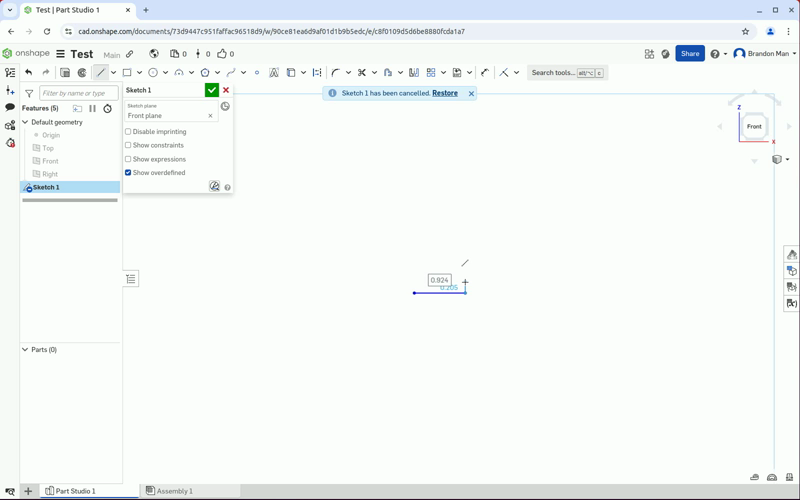
scroll(-6)
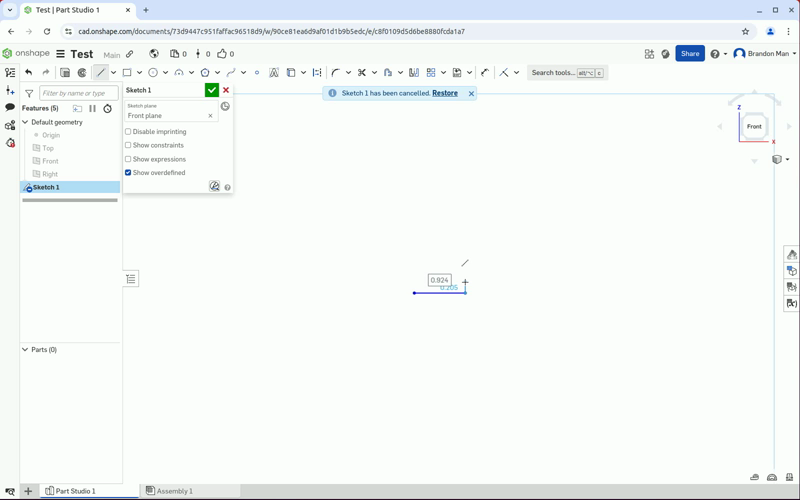
scroll(-6)
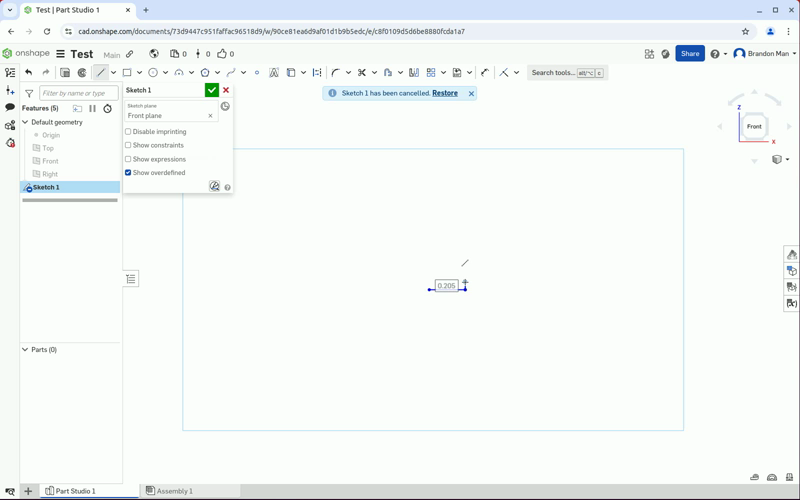
scroll(-6)
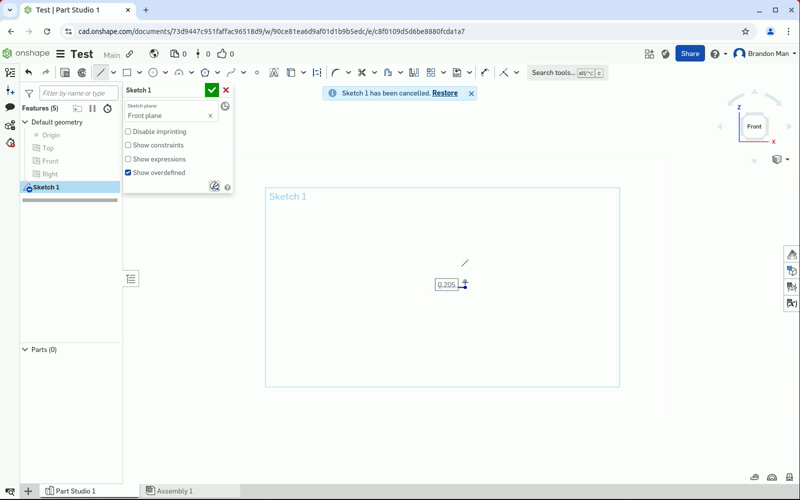
scroll(-6)
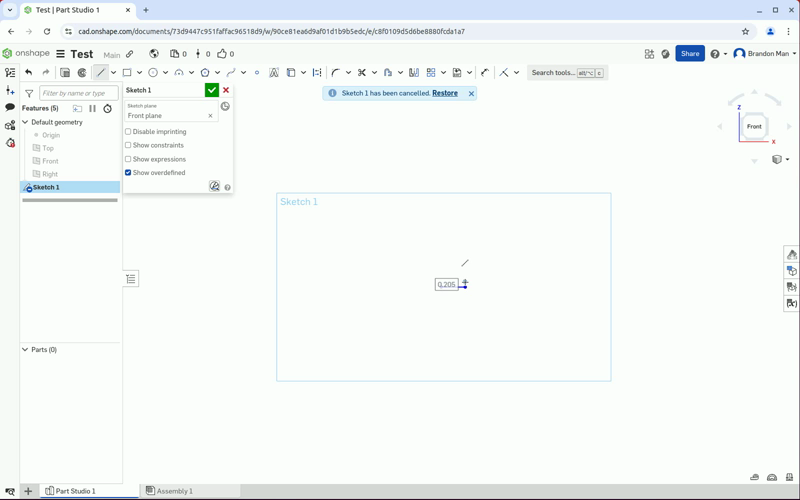
scroll(-6)
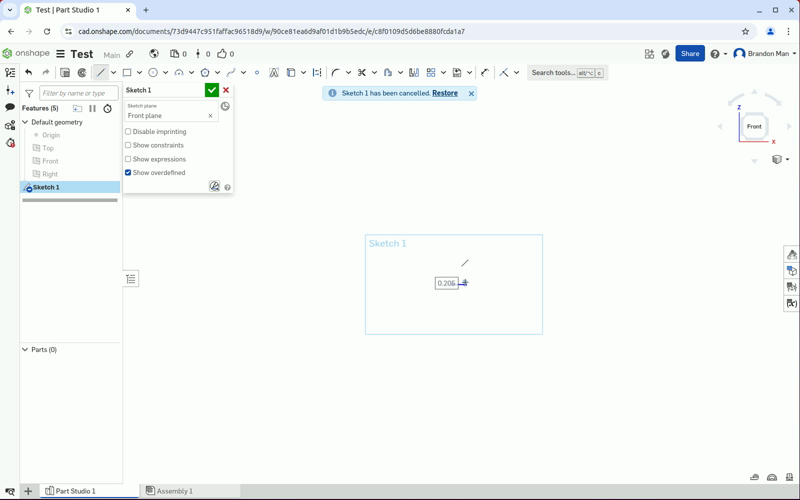
scroll(-6)
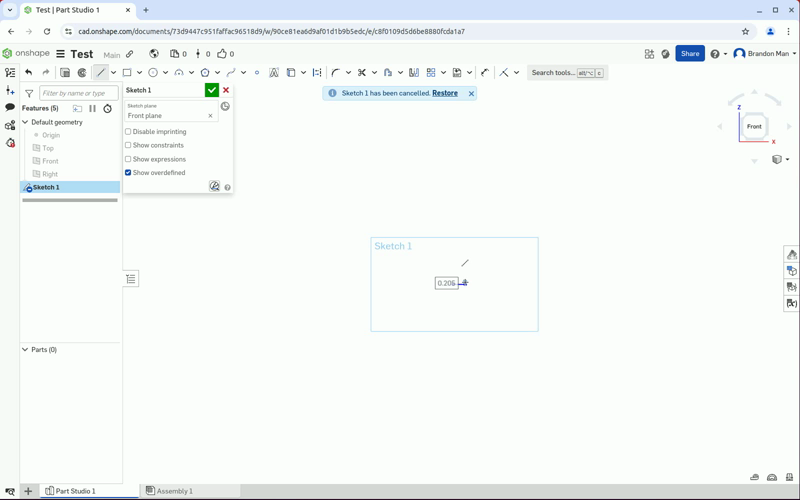
scroll(-6)
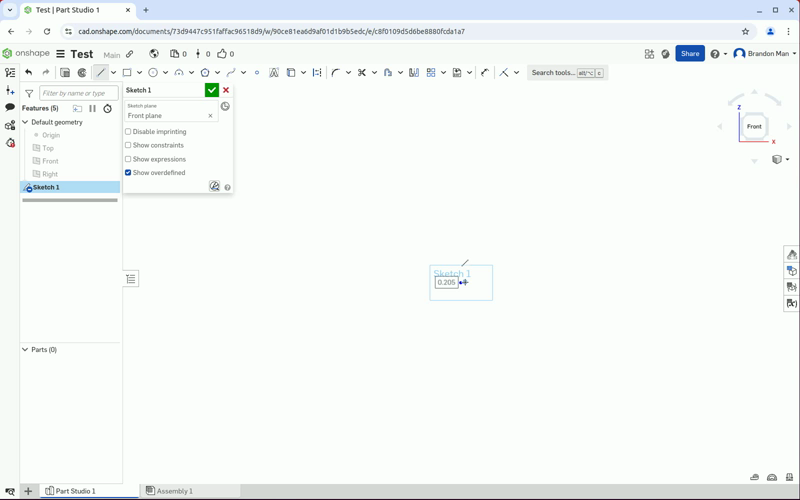
key_up(shift)
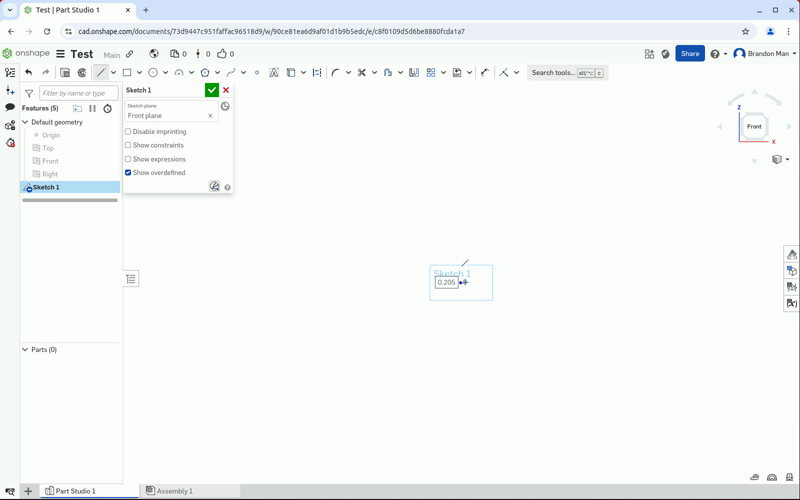
key_down(shift)
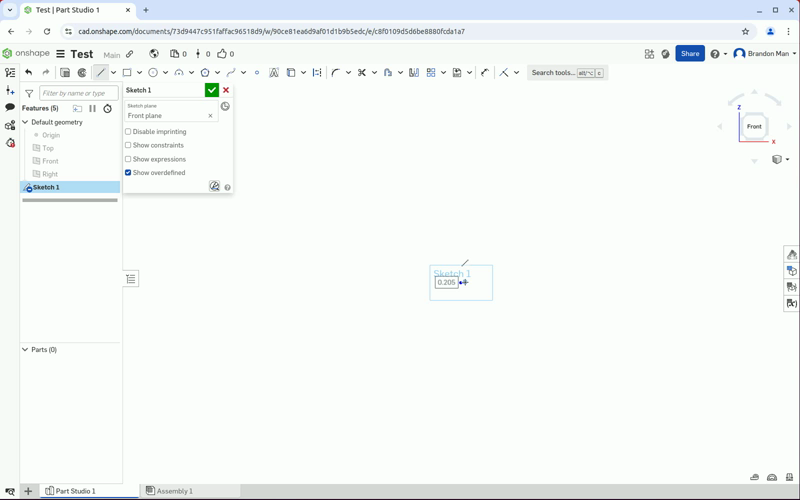
mouse_move(495, 281)
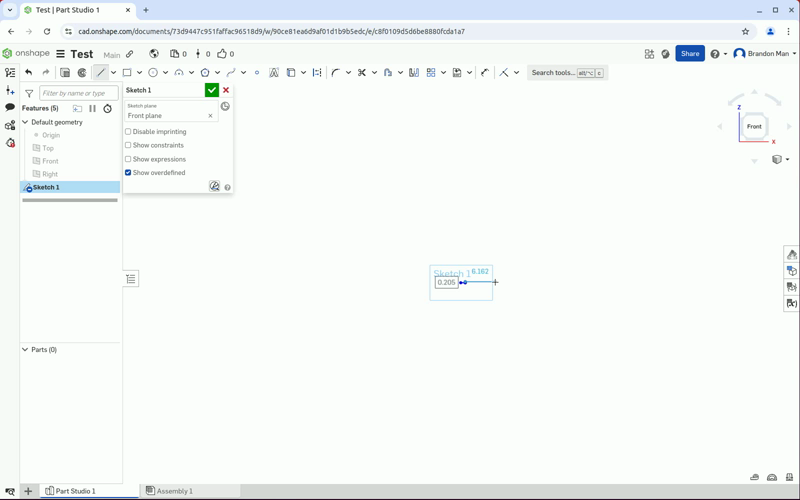
mouse_move(460, 281)
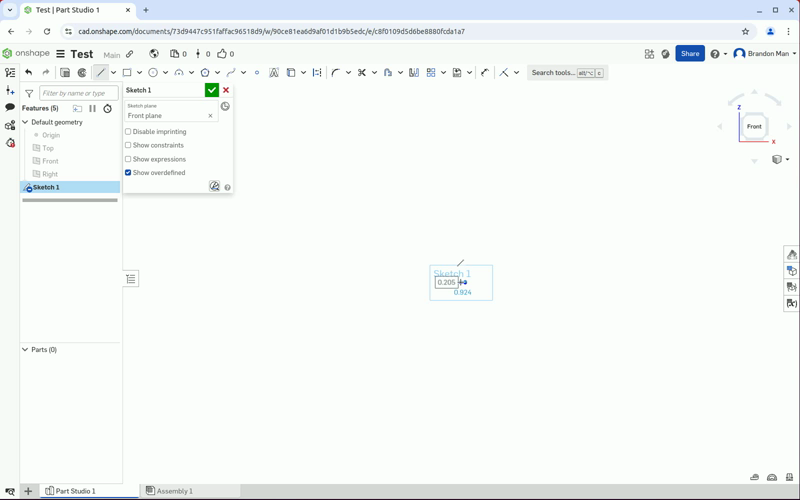
scroll(6)
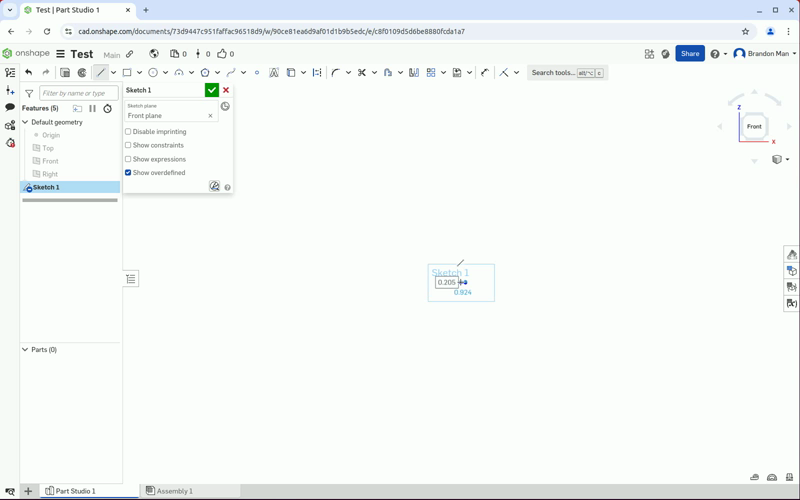
scroll(6)
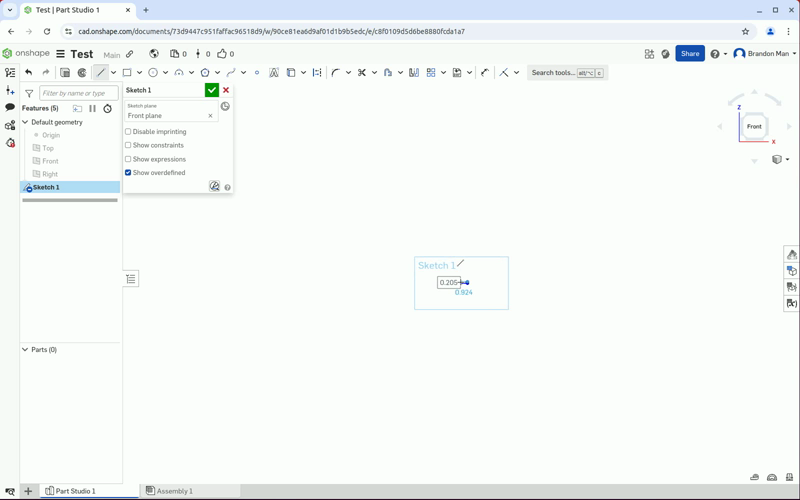
scroll(6)
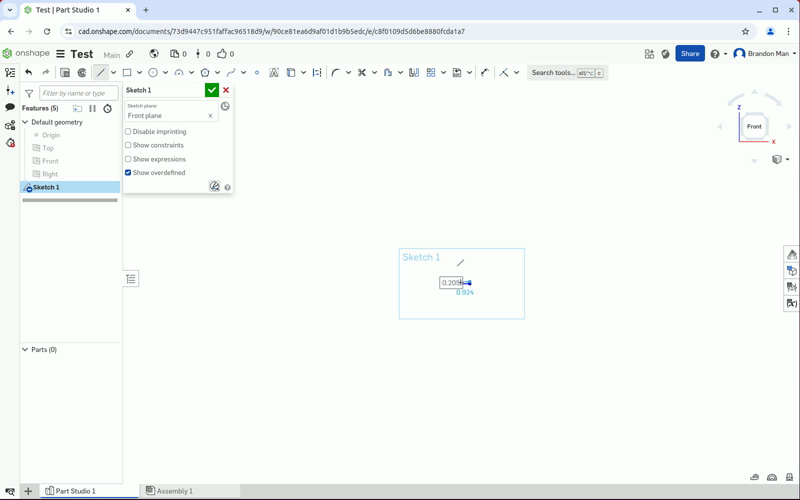
scroll(6)
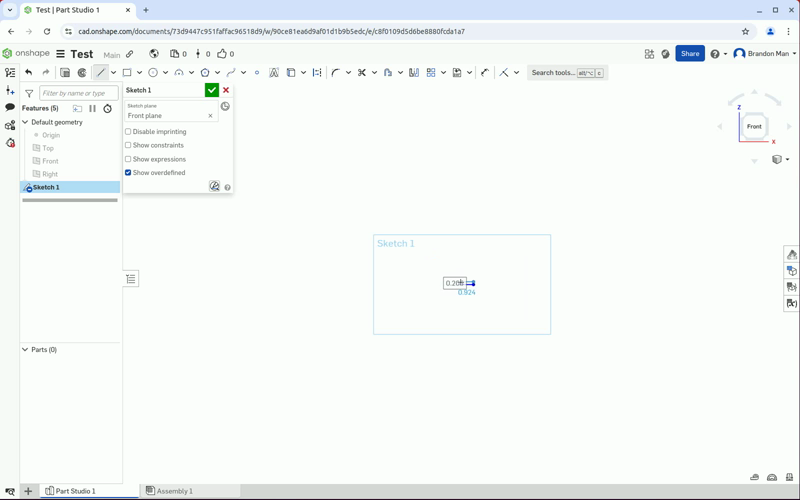
scroll(6)
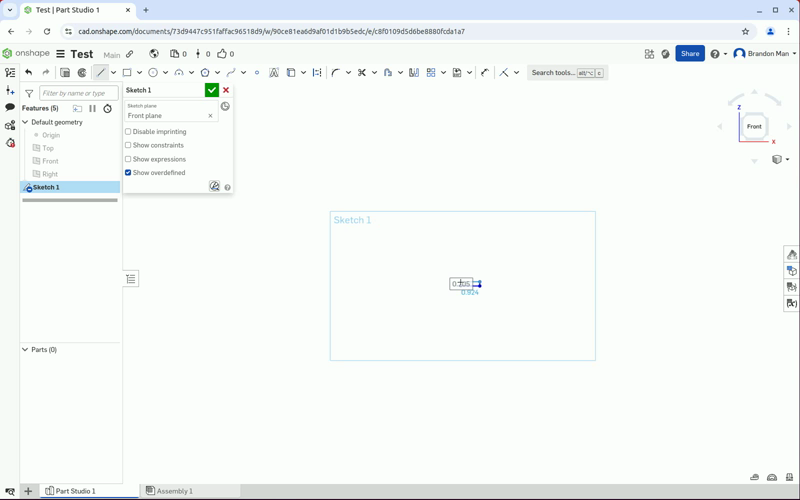
scroll(6)
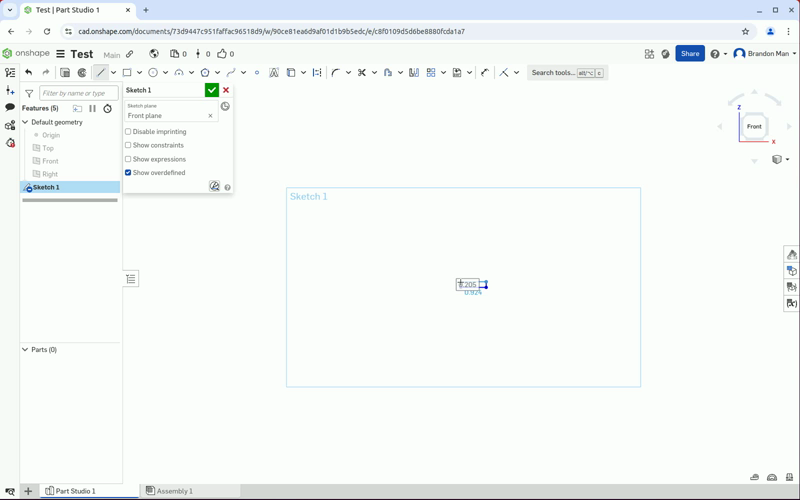
scroll(6)
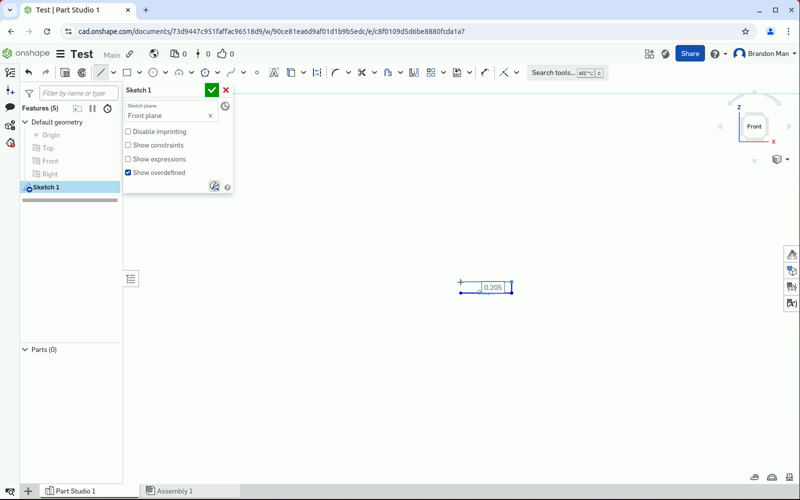
click(460, 281)
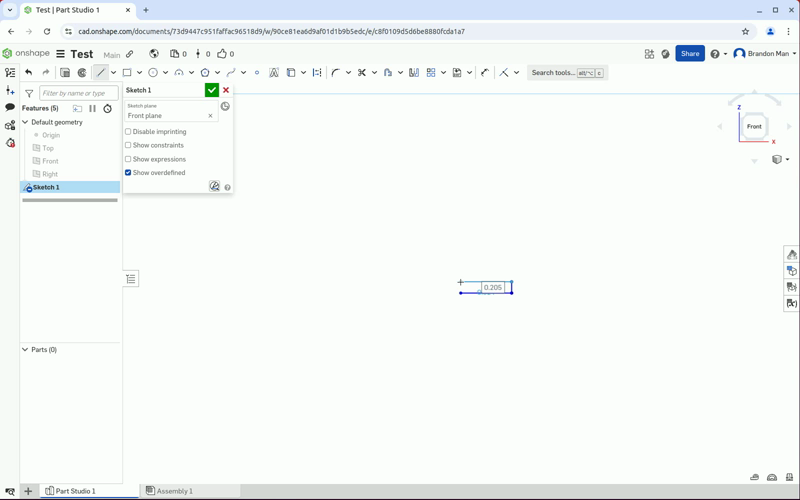
scroll(-6)
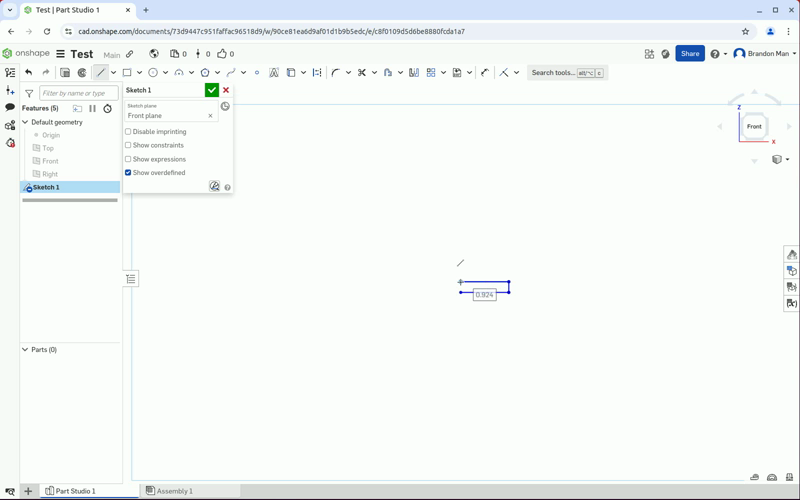
scroll(-6)
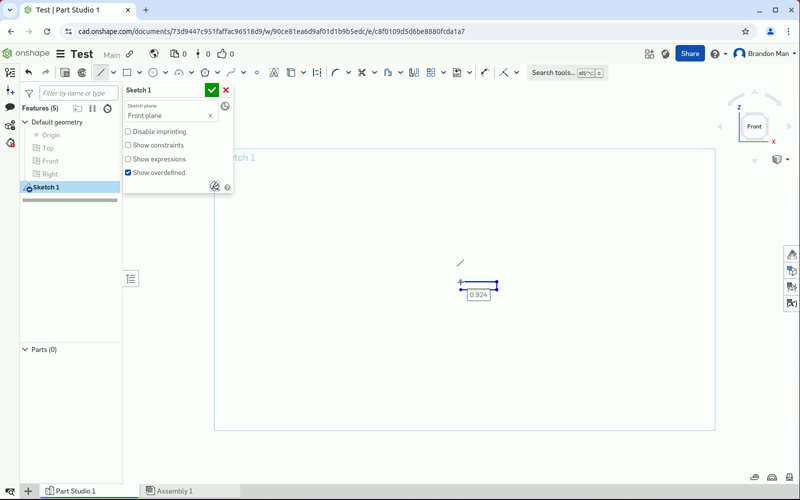
scroll(-6)
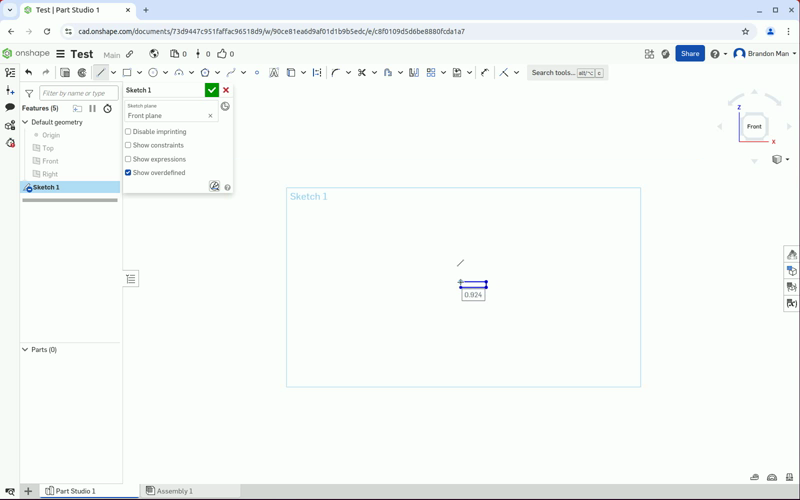
scroll(-6)
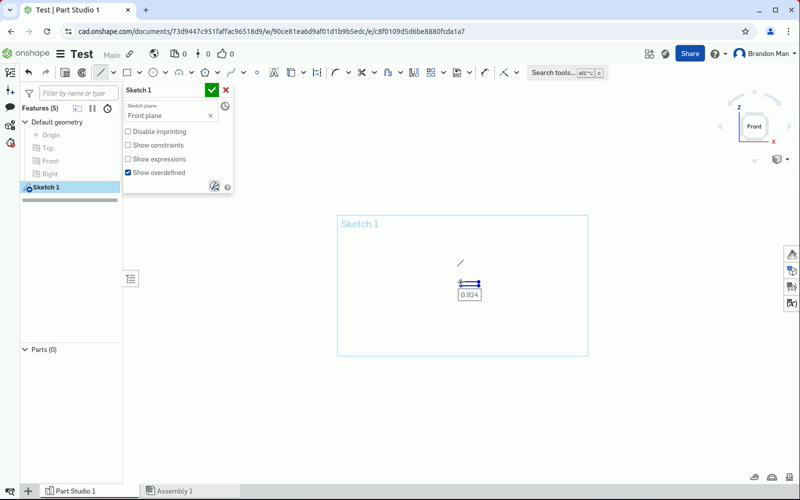
scroll(-6)
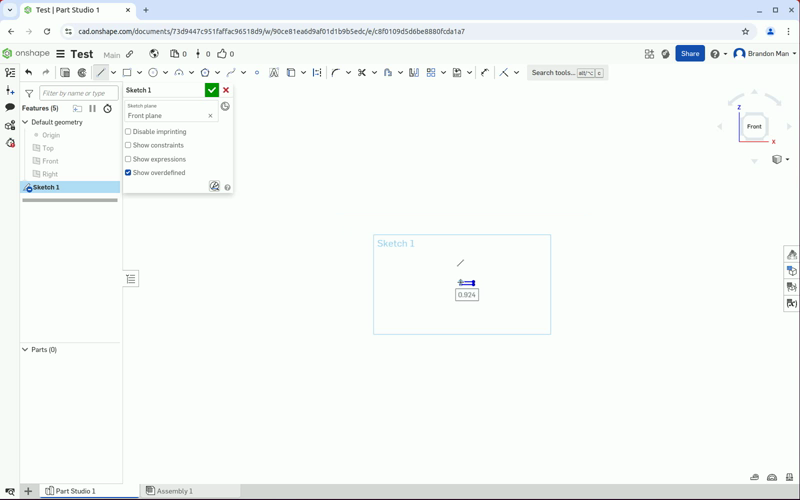
scroll(-6)
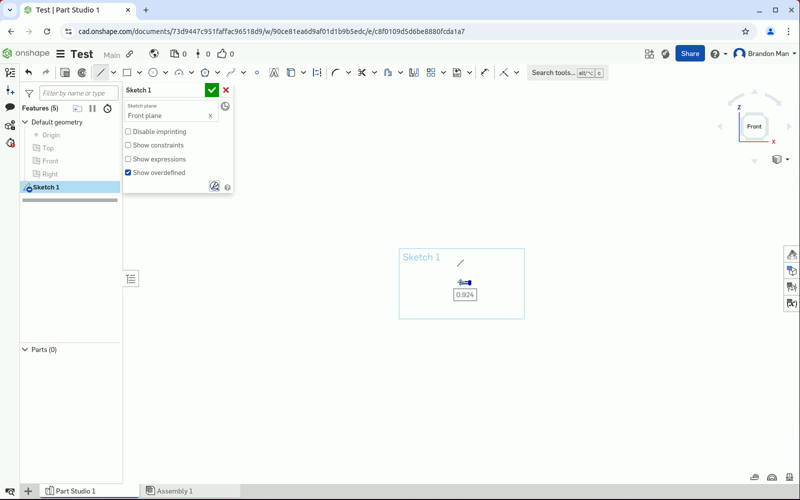
scroll(-6)
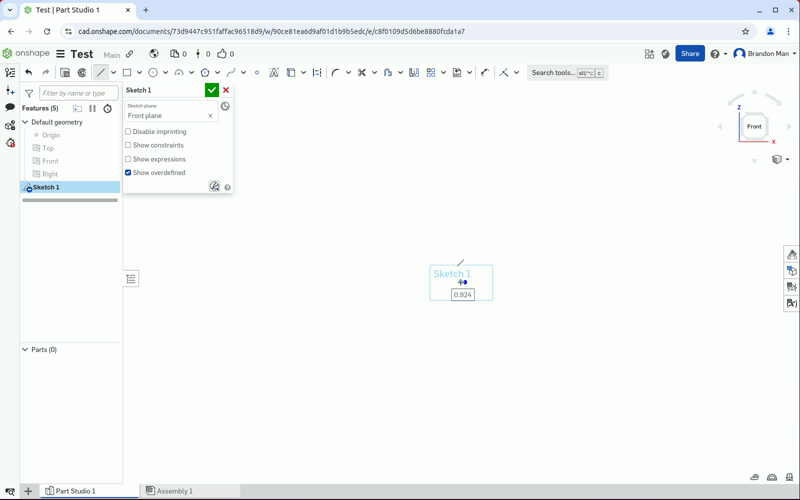
key_up(shift)
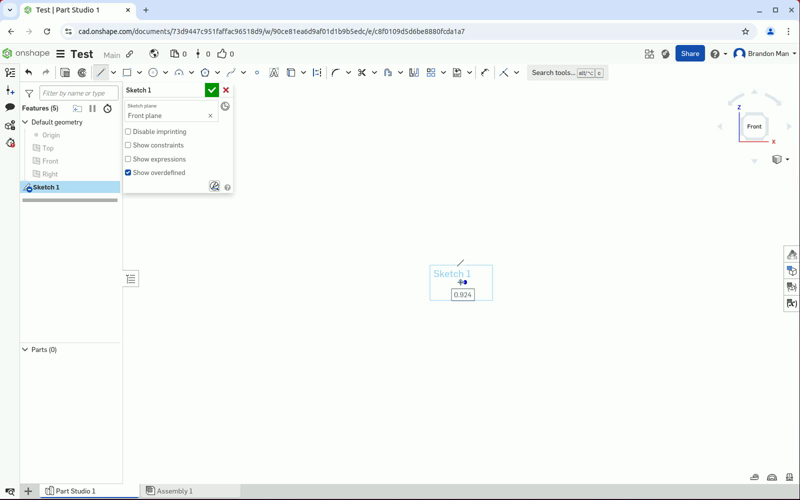
mouse_move(490, 281)
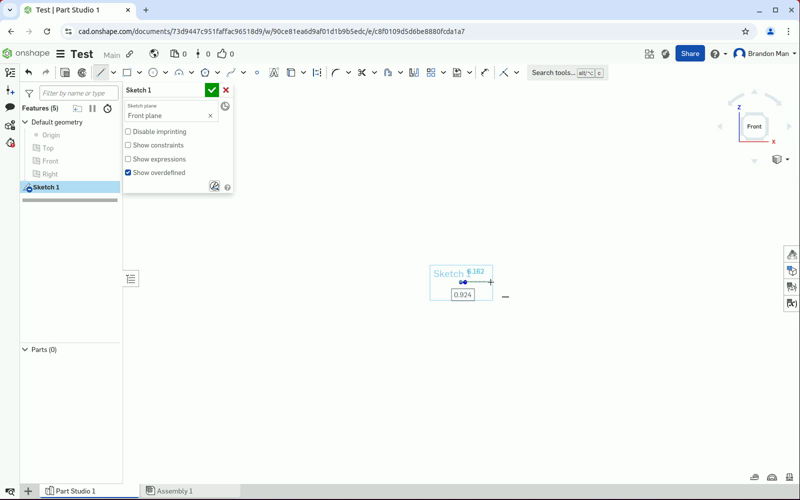
key_down(shift)
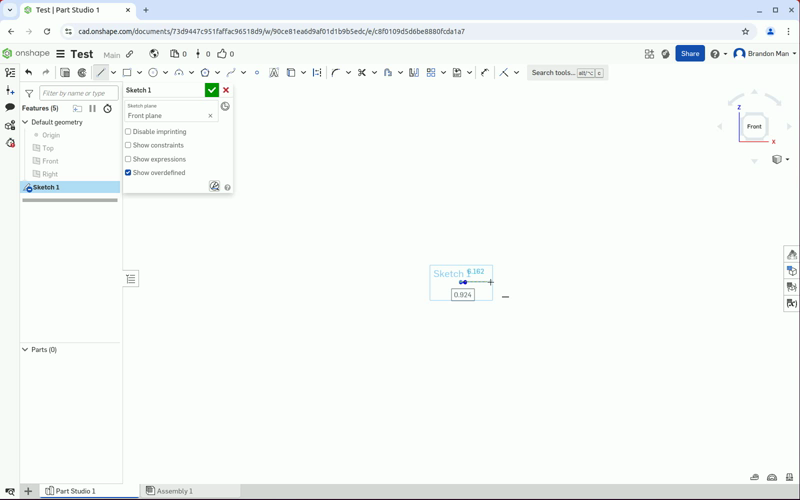
mouse_move(460, 282)
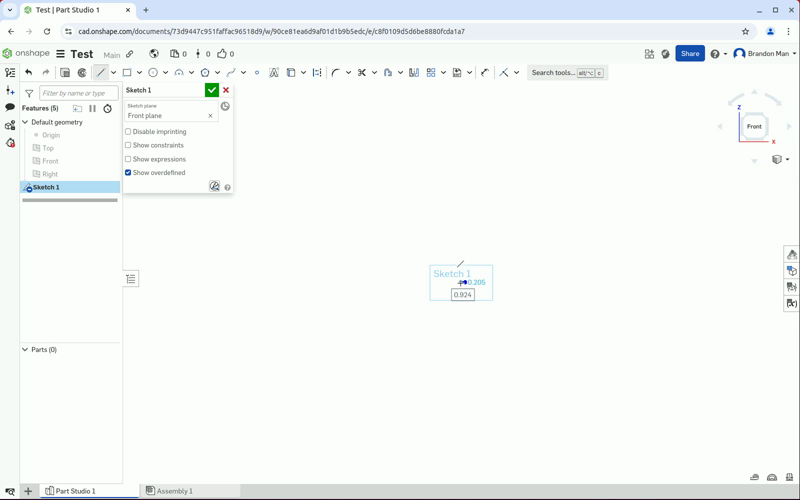
scroll(6)
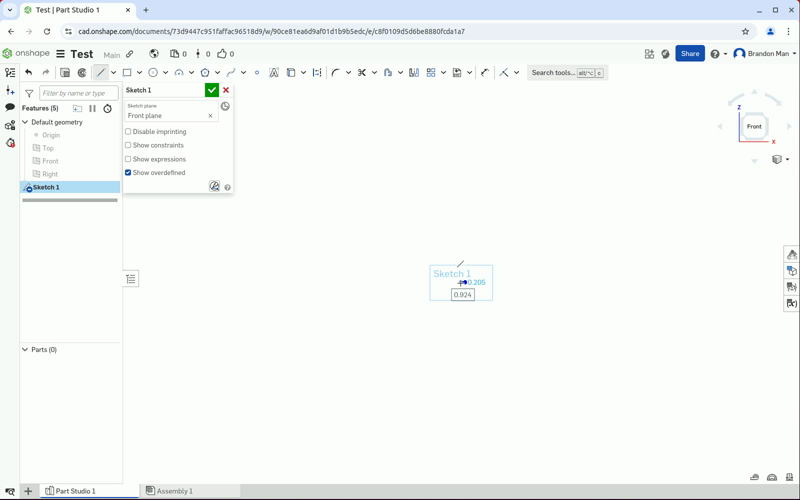
scroll(6)
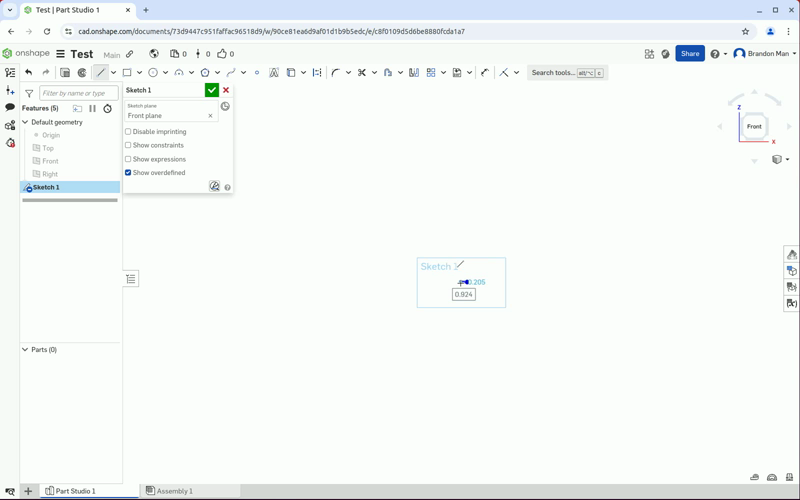
scroll(6)
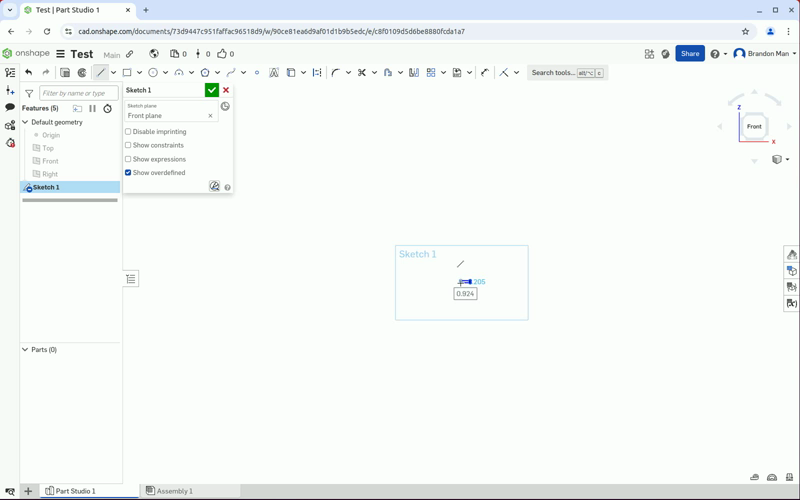
scroll(6)
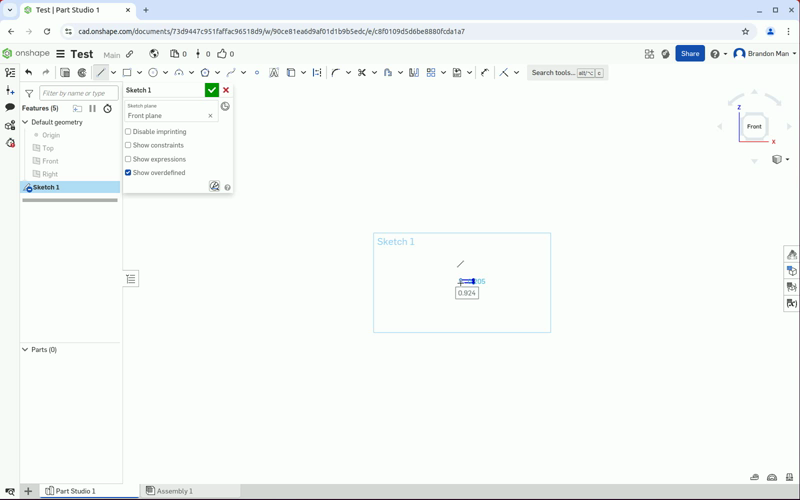
scroll(6)
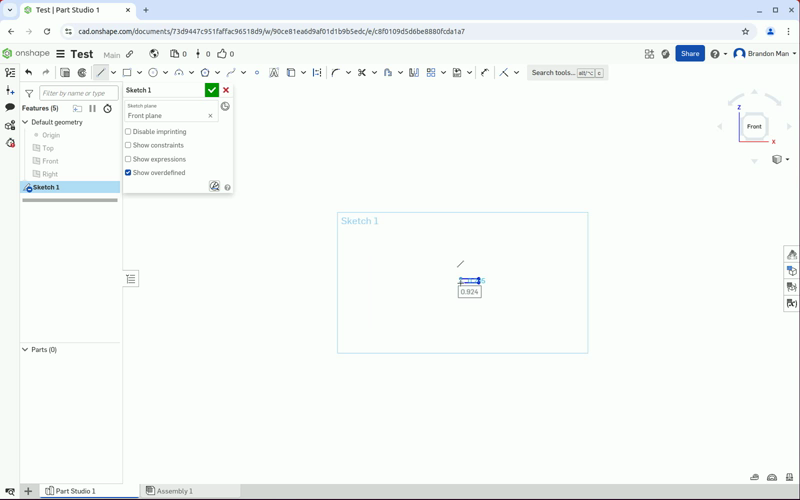
scroll(6)
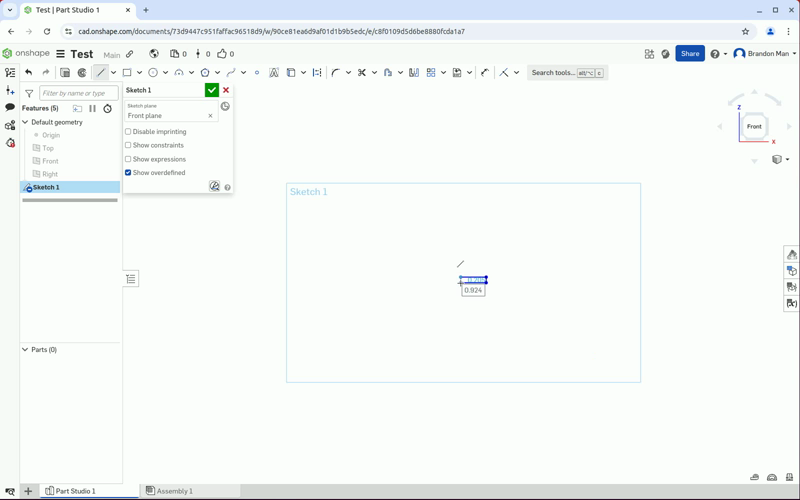
scroll(6)
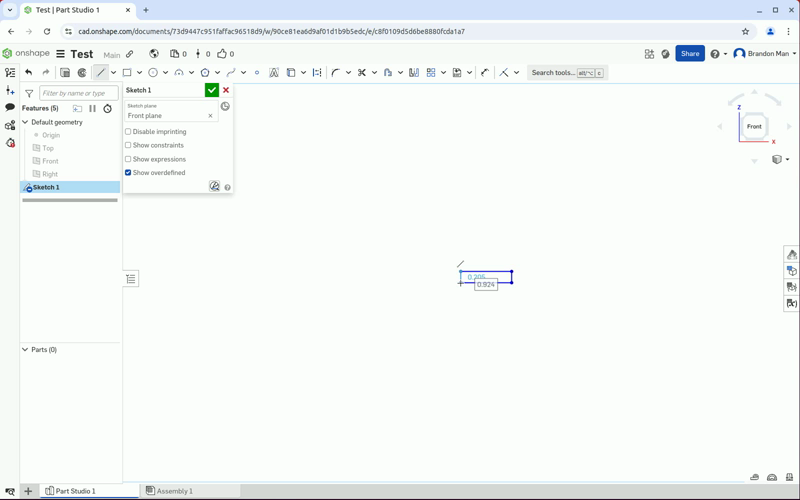
key_up(shift)
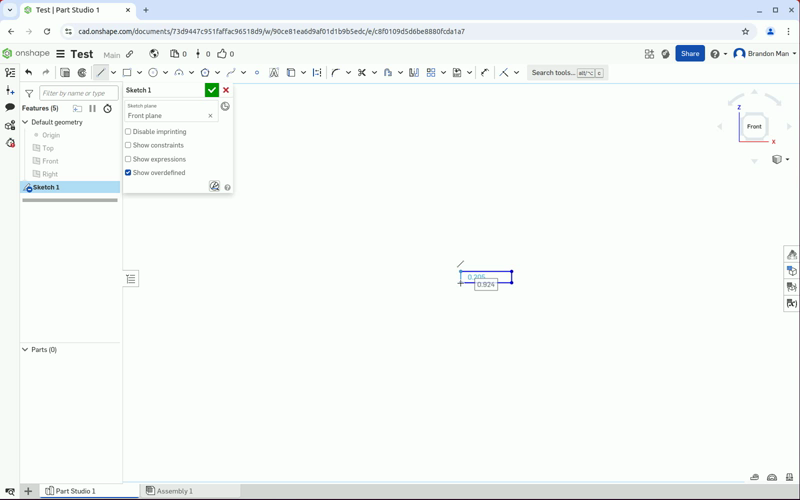
click(460, 282)
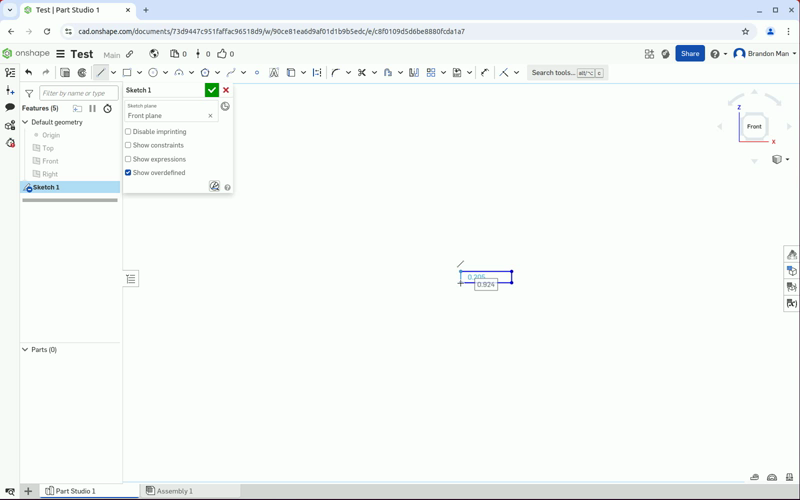
scroll(-6)
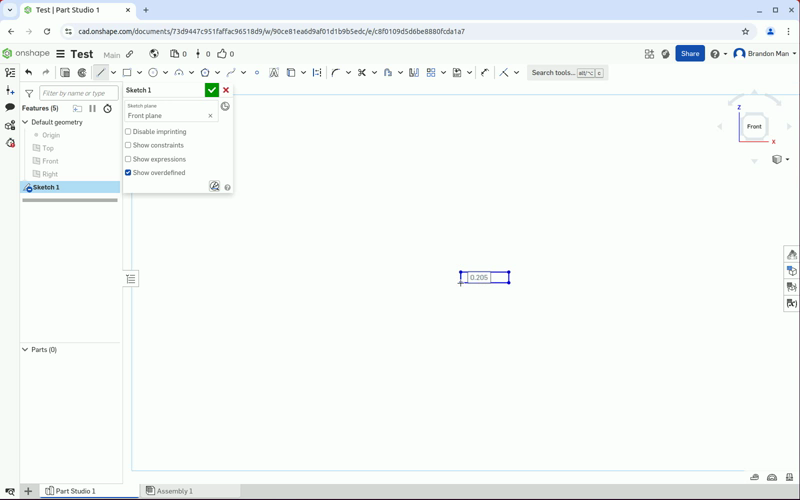
scroll(-6)
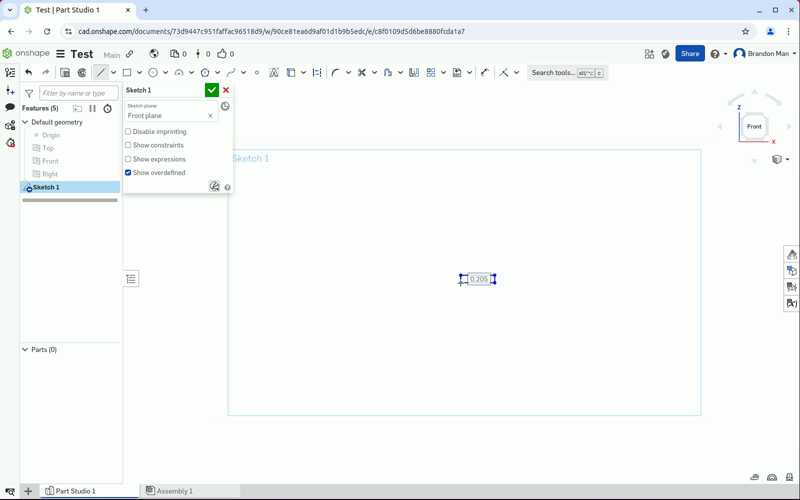
scroll(-6)
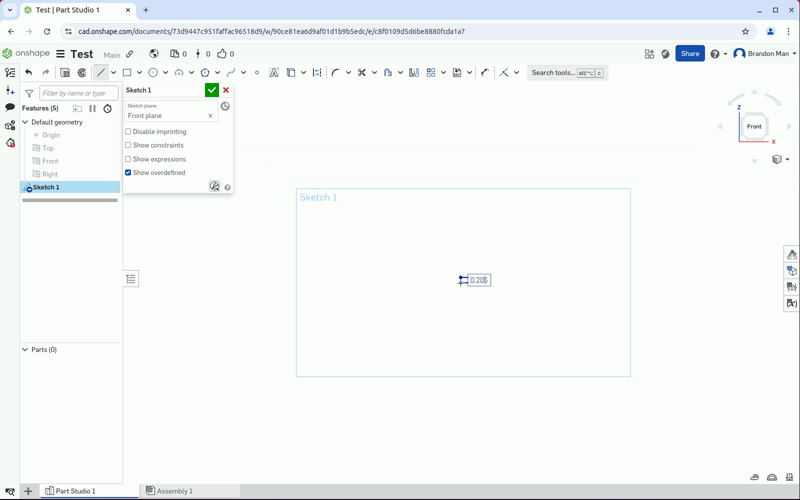
scroll(-6)
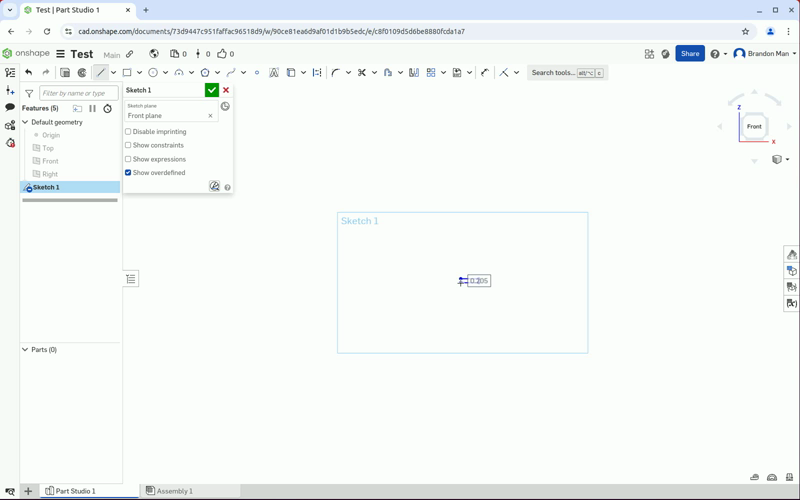
scroll(-6)
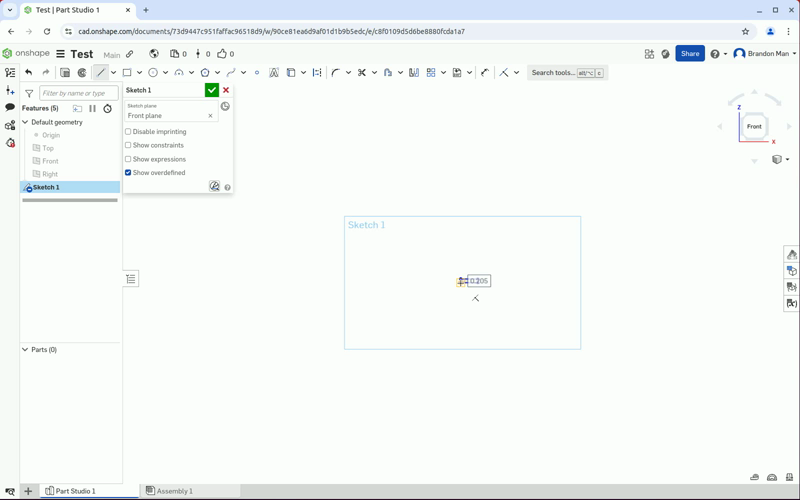
scroll(-6)
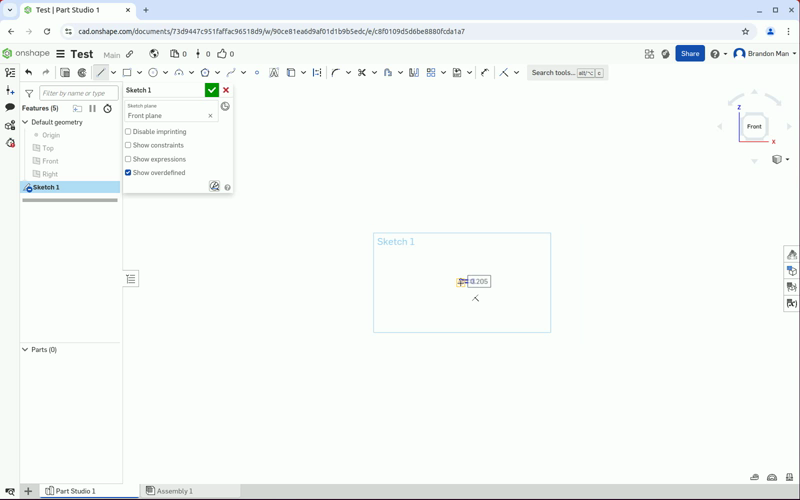
scroll(-6)
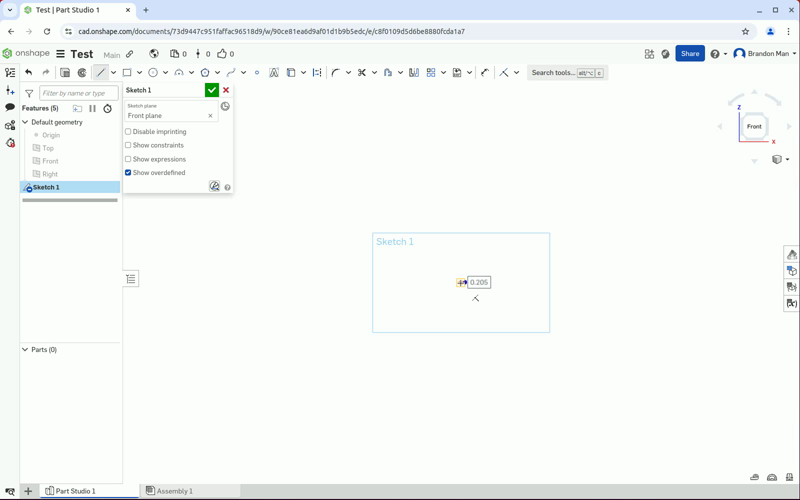
key(esc)
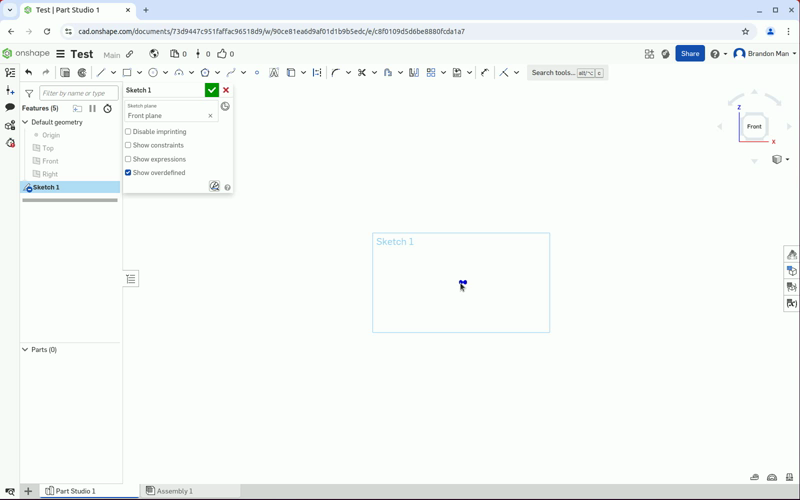
mouse_move(462, 282)
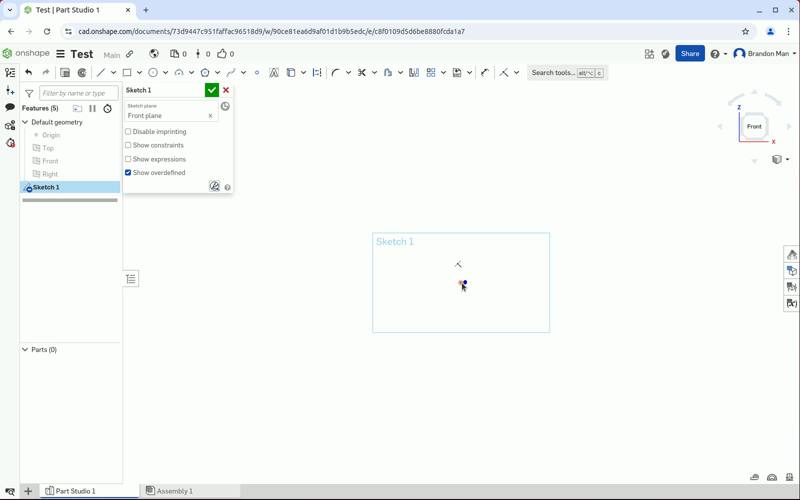
scroll(6)
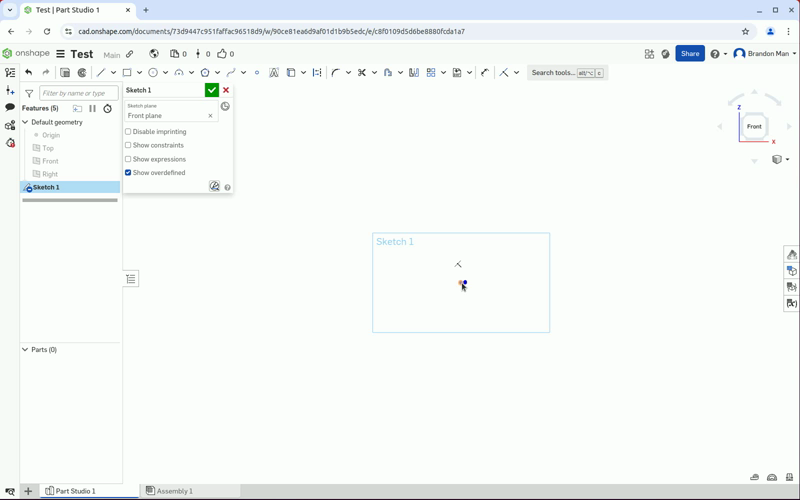
scroll(6)
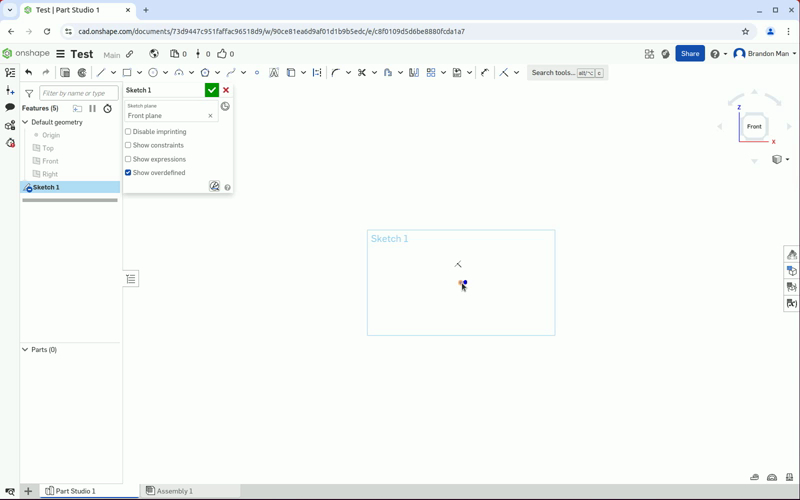
scroll(6)
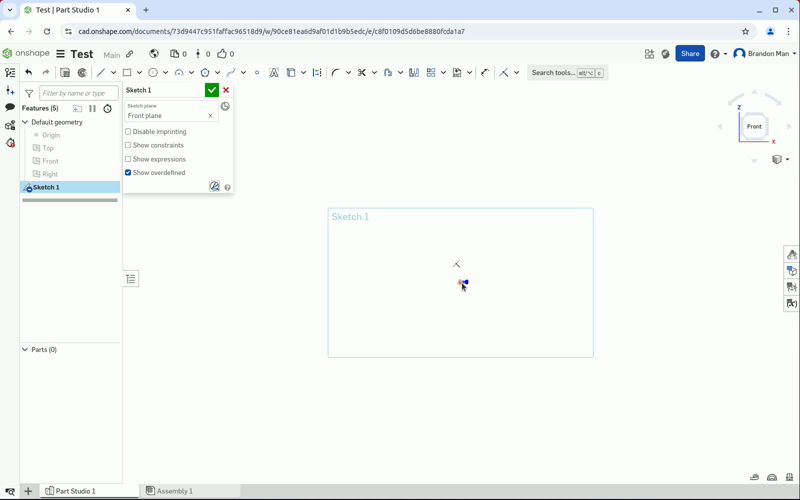
scroll(6)
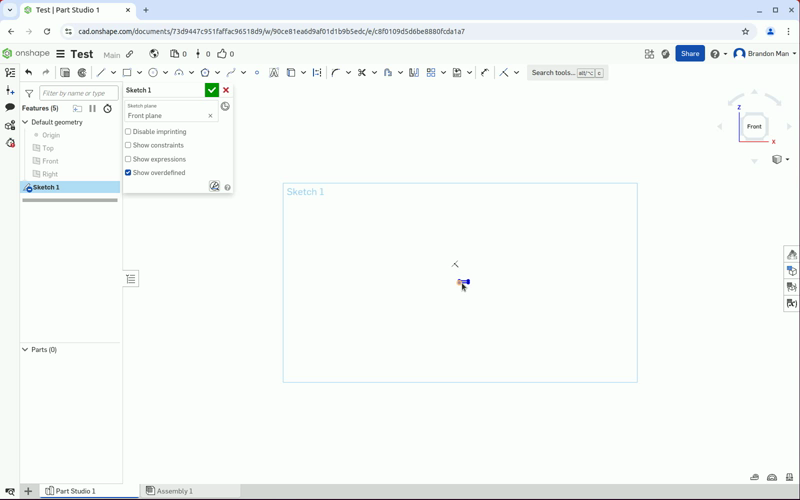
scroll(6)
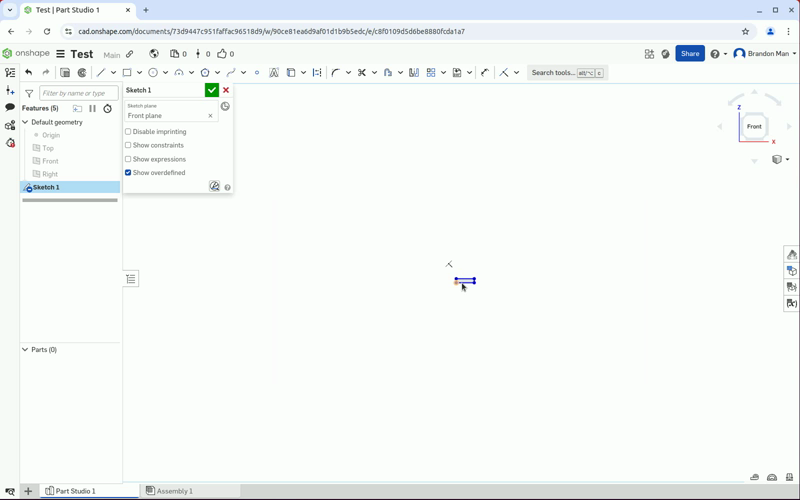
scroll(6)
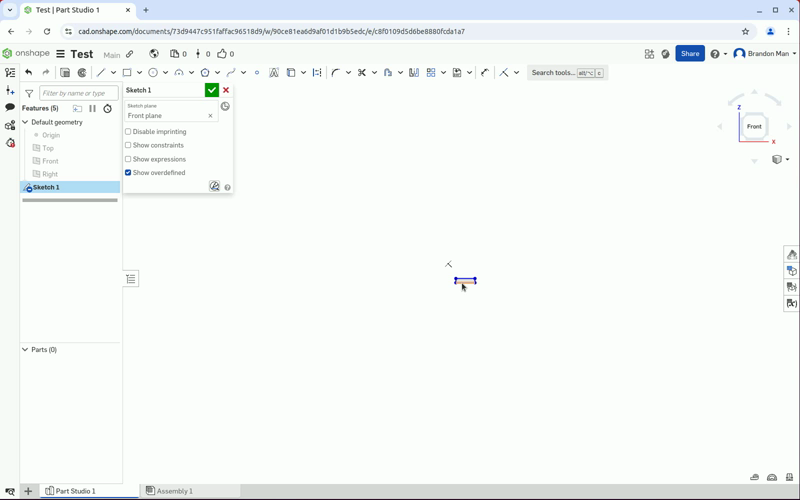
scroll(6)
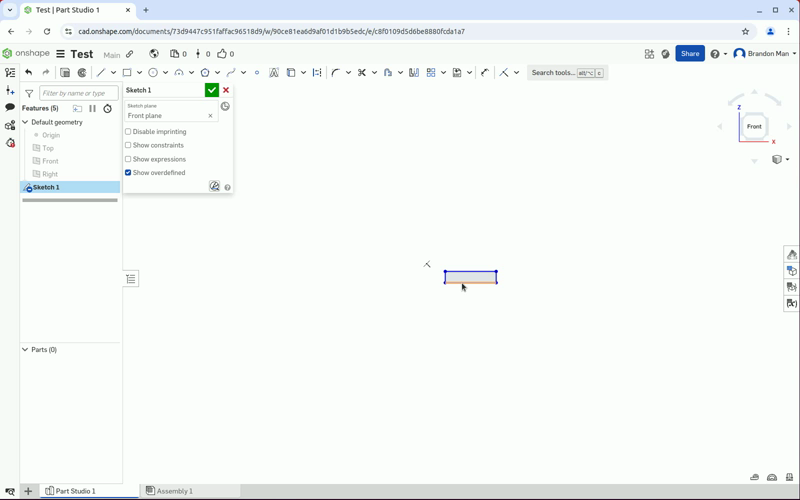
click(462, 282)
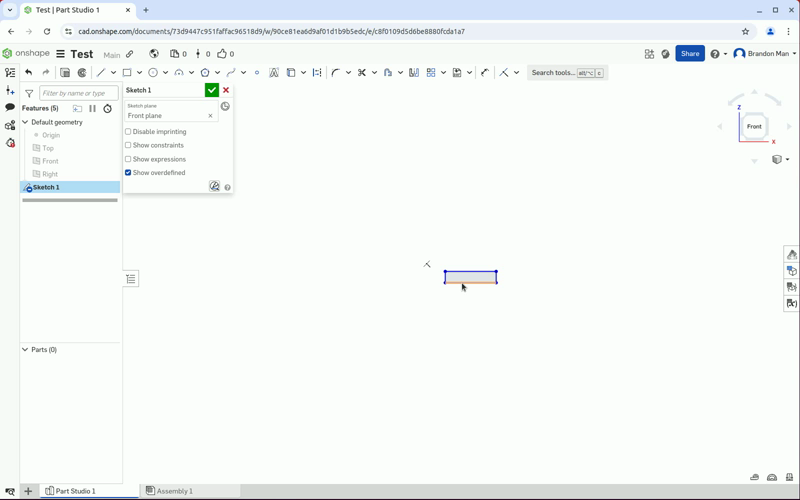
scroll(-6)
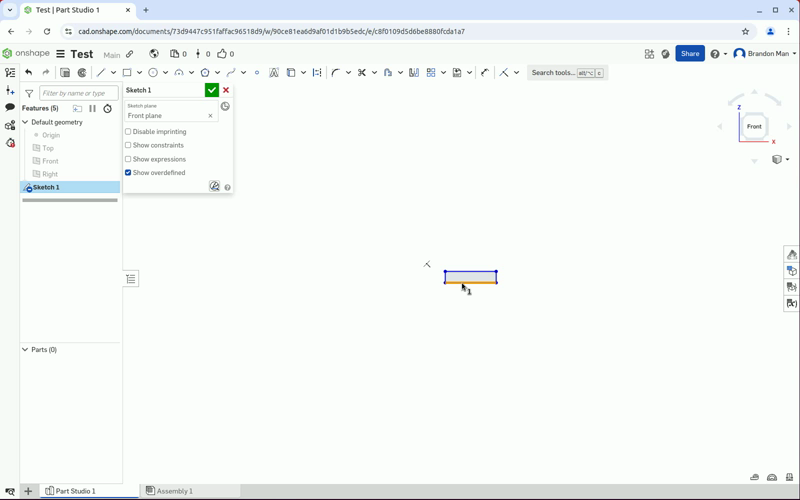
scroll(-6)
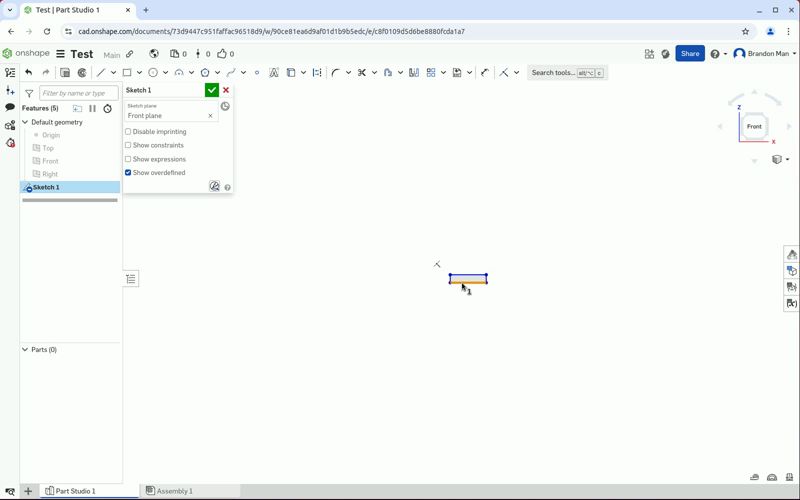
scroll(-6)
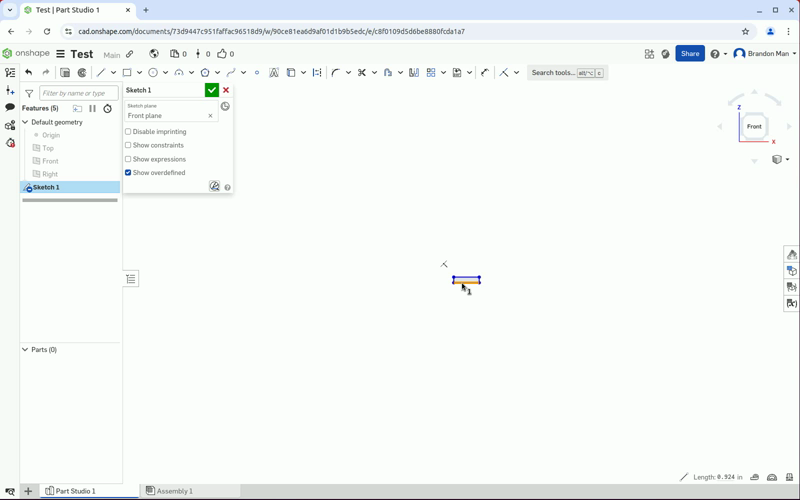
scroll(-6)
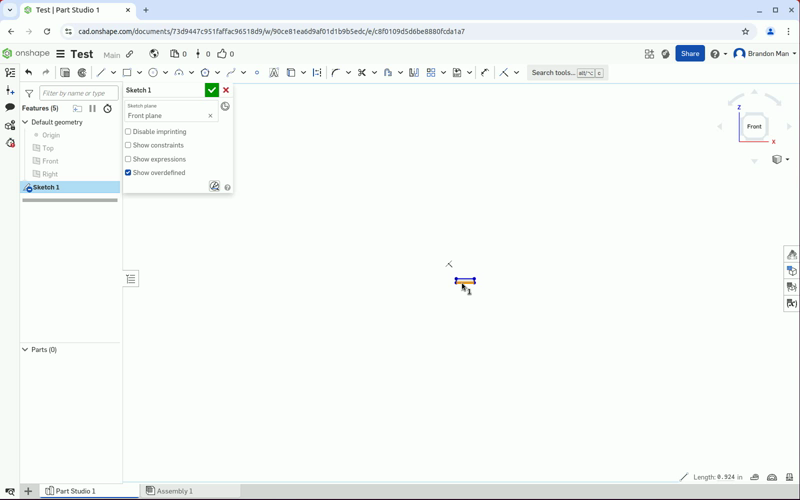
scroll(-6)
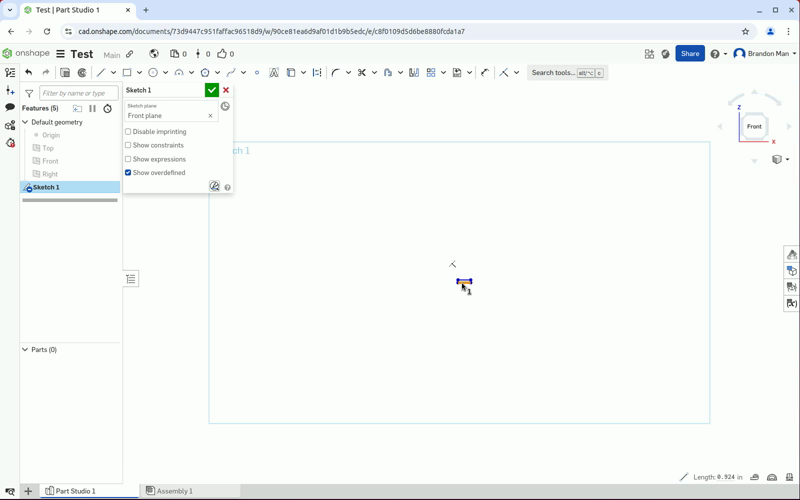
scroll(-6)
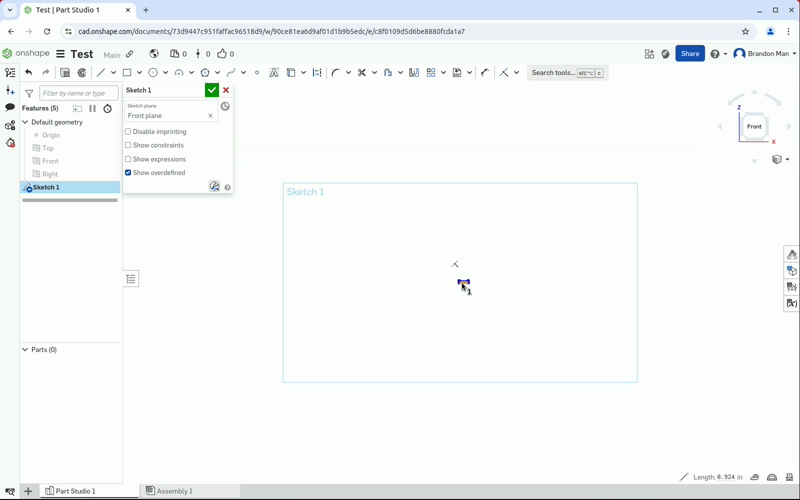
scroll(-6)
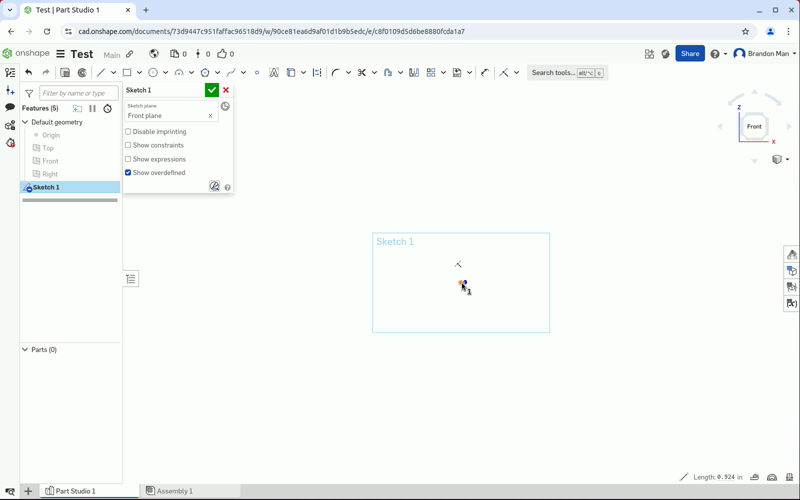
mouse_move(73, 352)
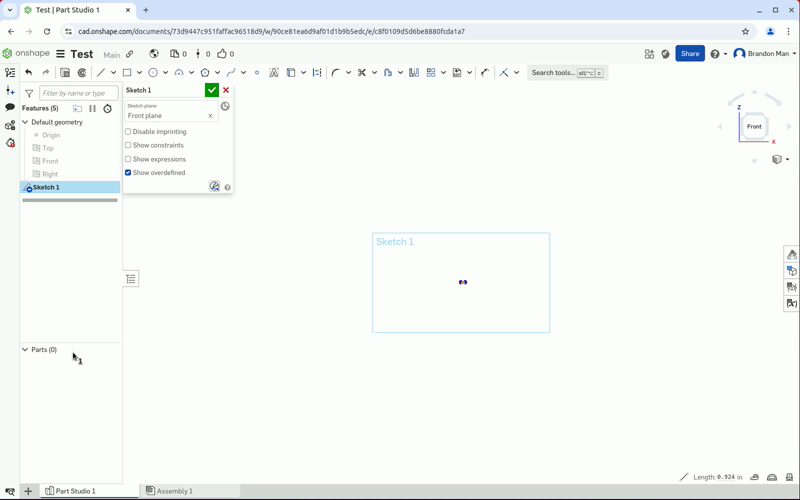
key(shift+y)
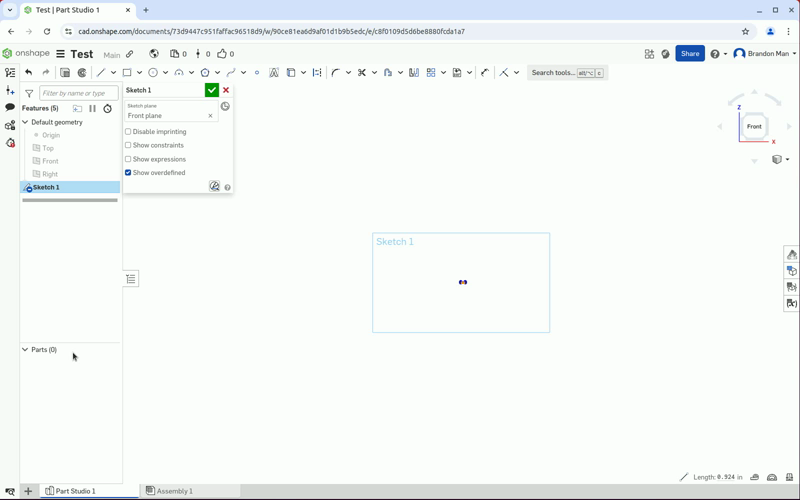
key(shift+e)
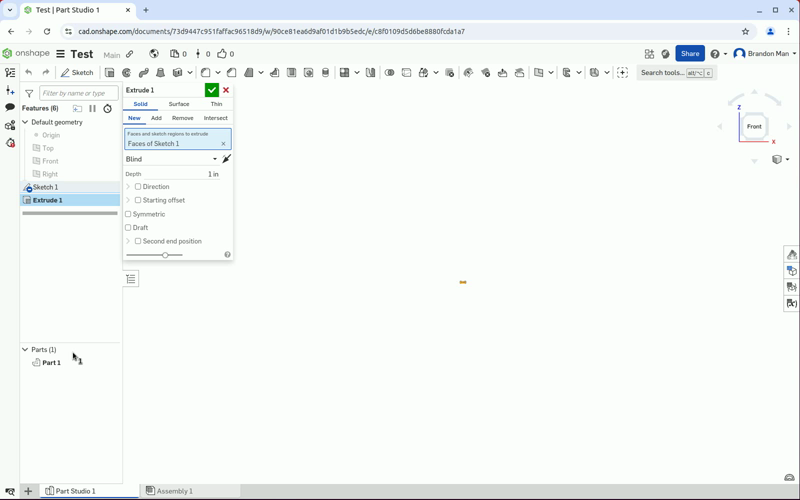
mouse_move(143, 106)
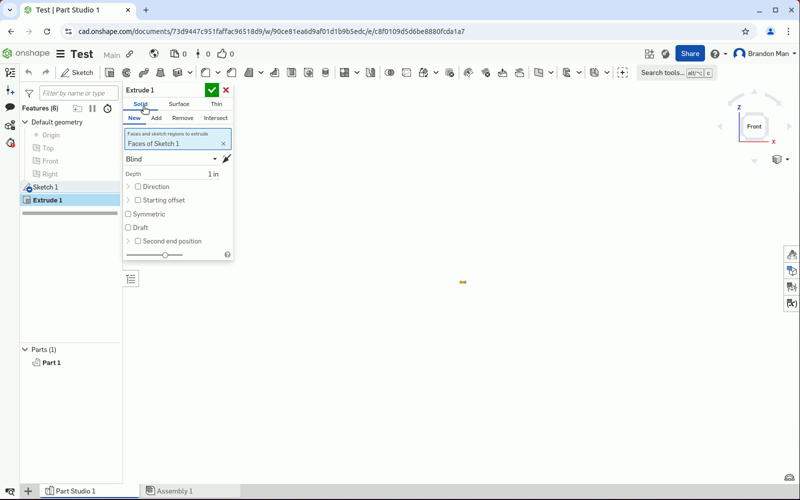
click(143, 106)
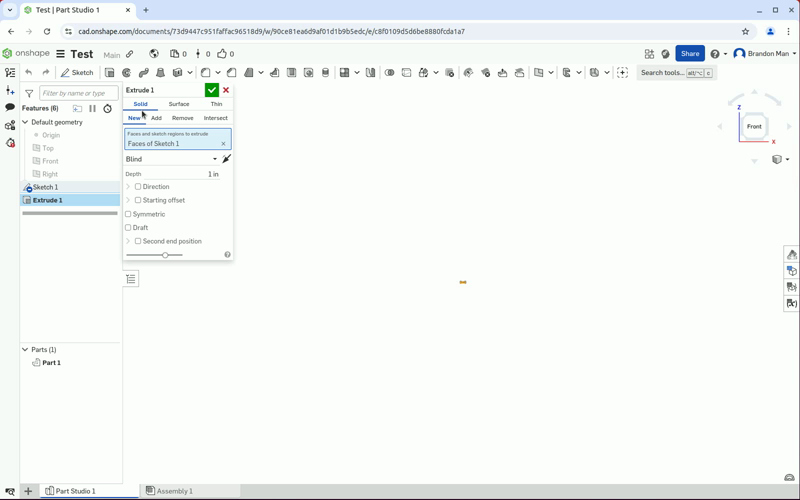
mouse_move(137, 120)
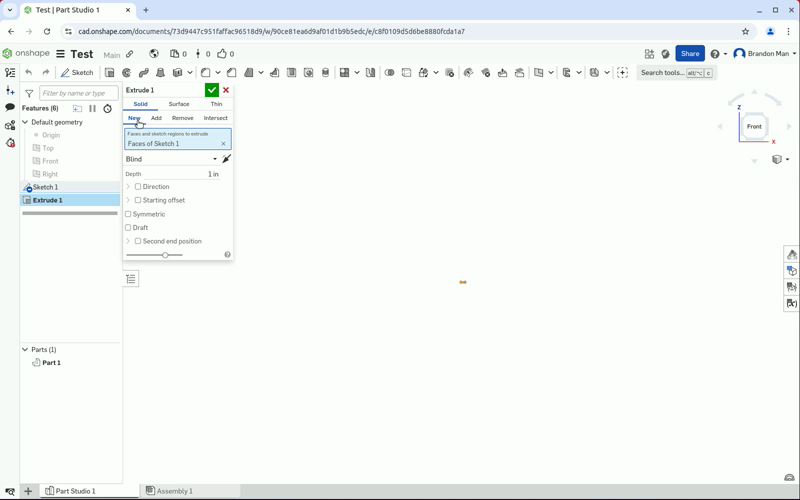
click(137, 120)
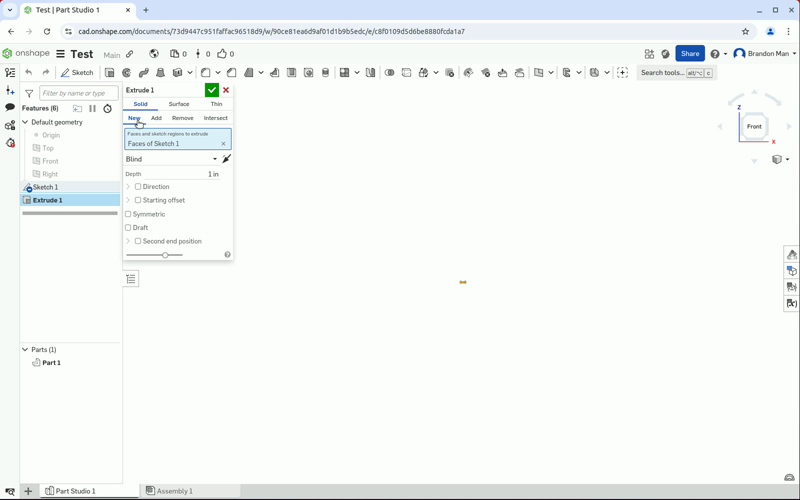
key(tab, 4)
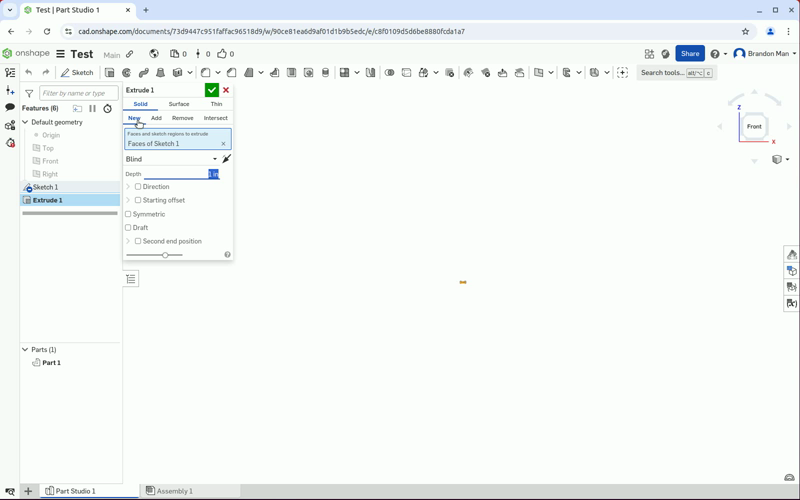
text(23.108)
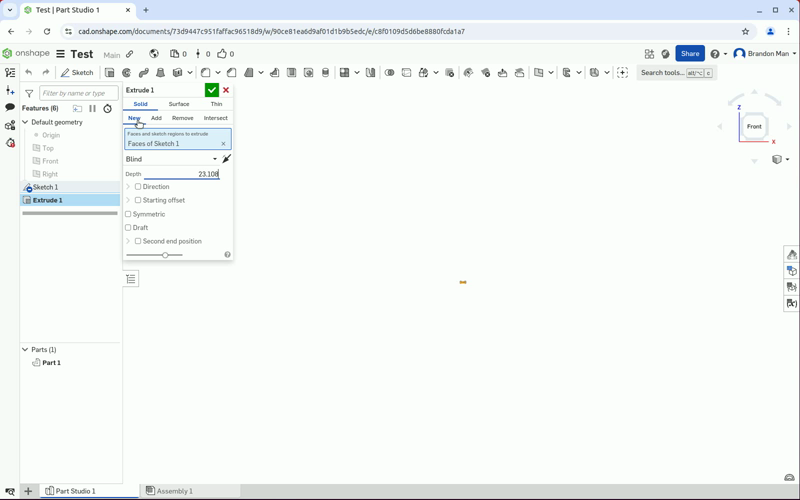
key(enter)
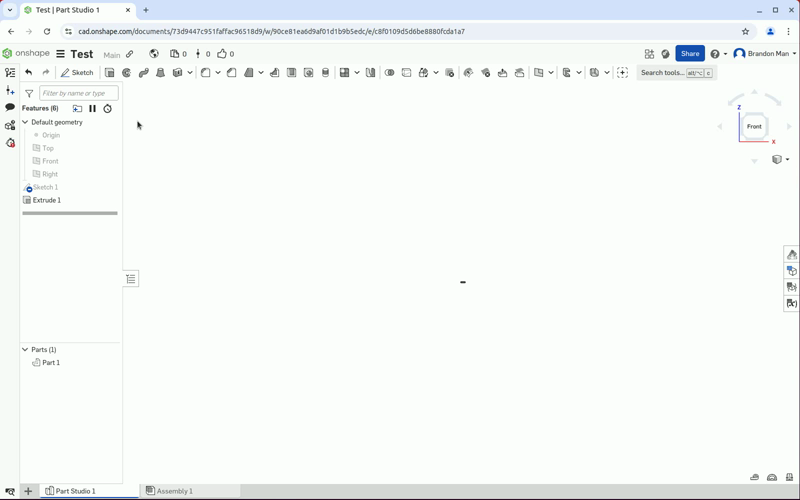
key(shift+h)
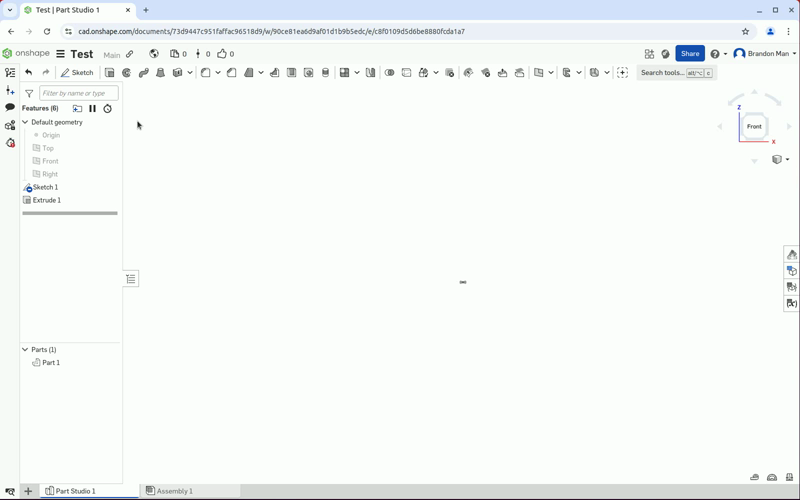
key(shift+h)
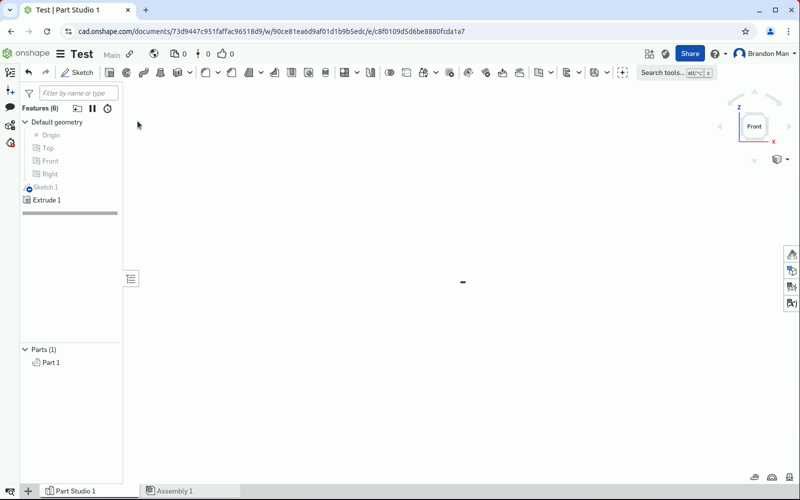
mouse_move(73, 189)
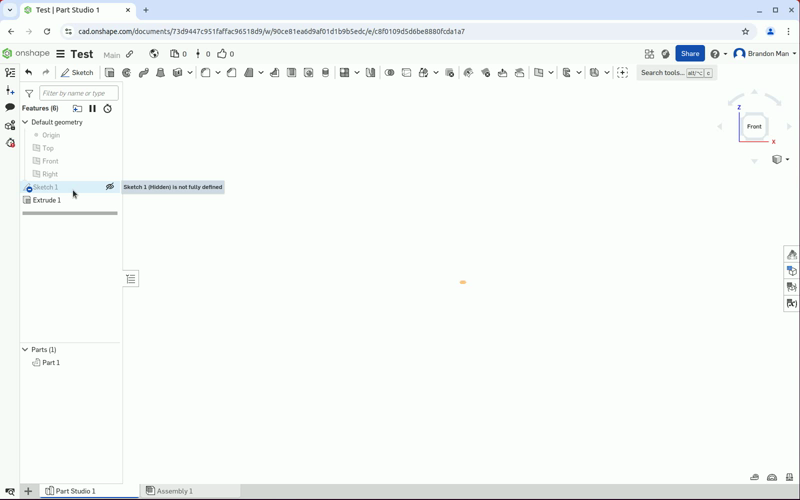
click(73, 189)
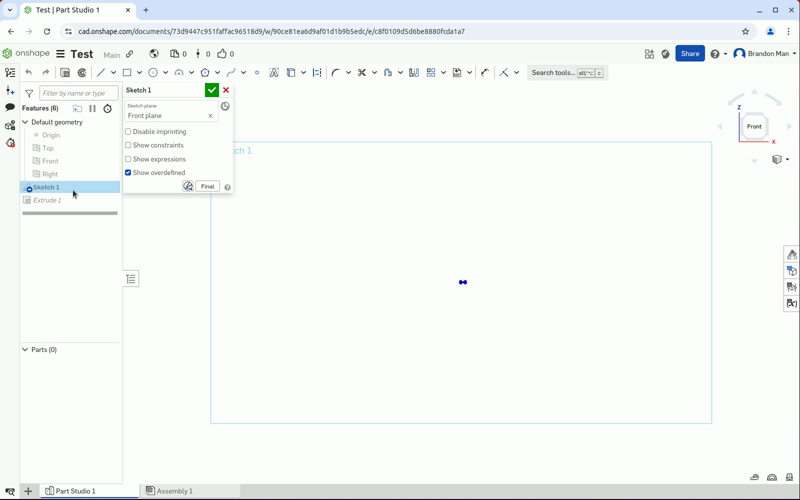
mouse_move(229, 92)
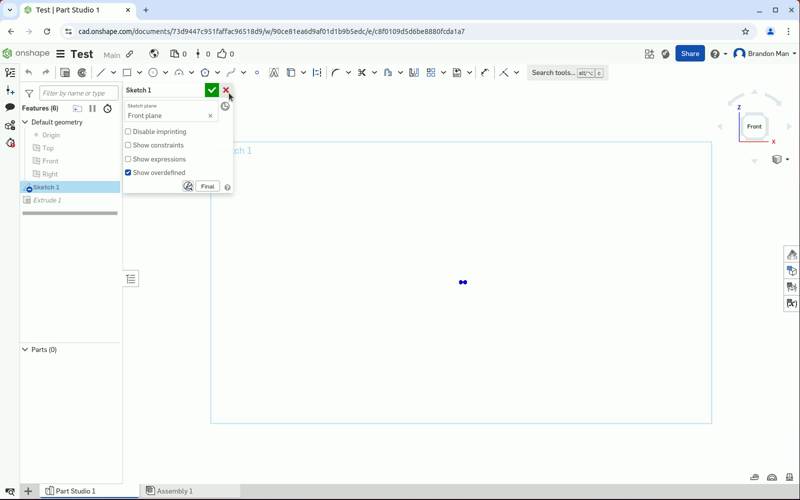
click(229, 92)
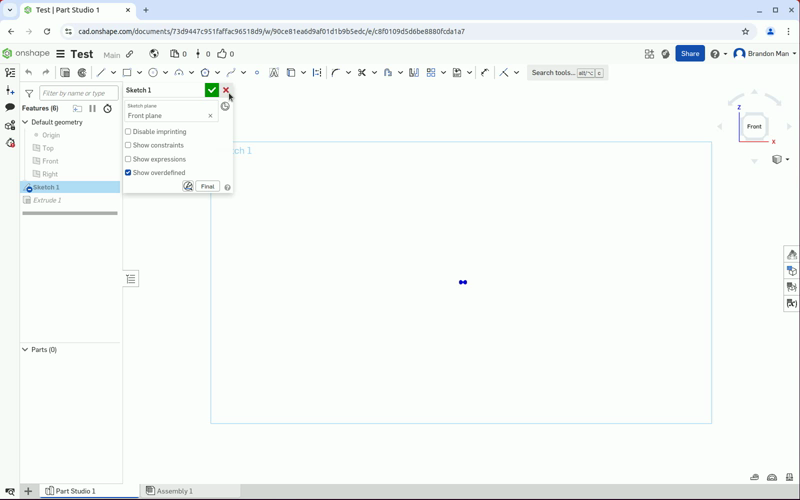
key(shift+s)
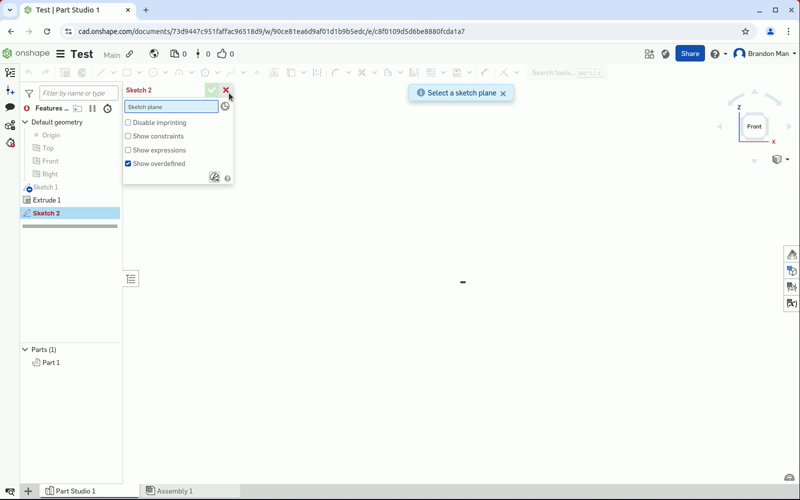
mouse_move(73, 163)
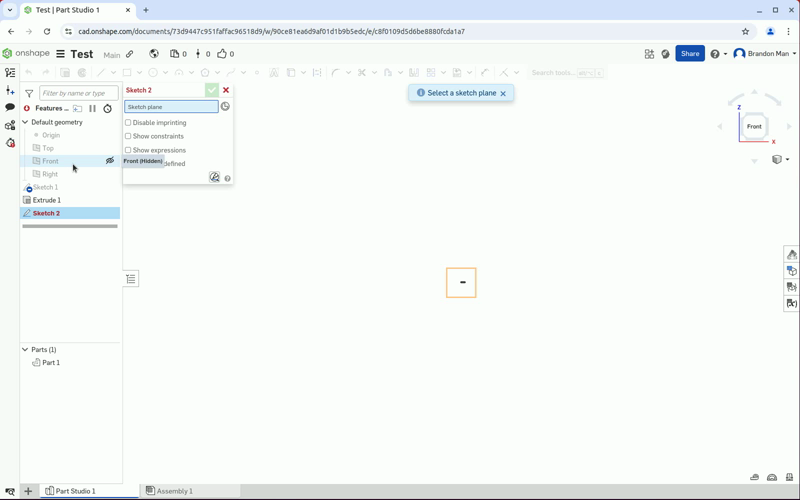
click(73, 163)
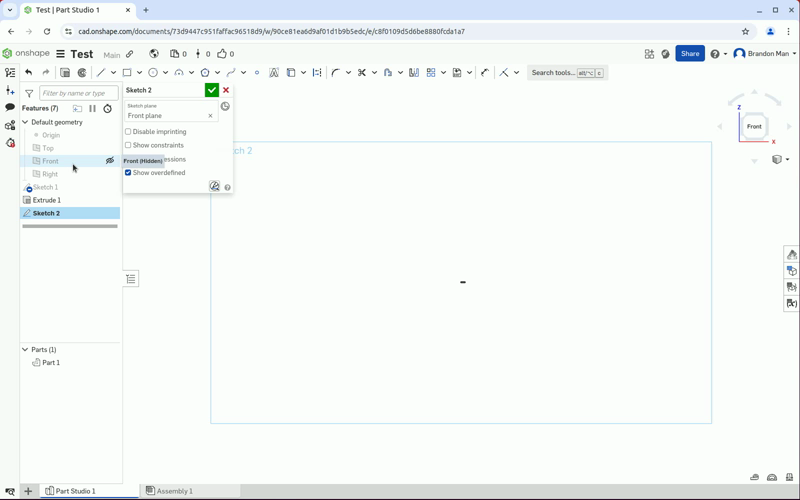
mouse_move(73, 352)
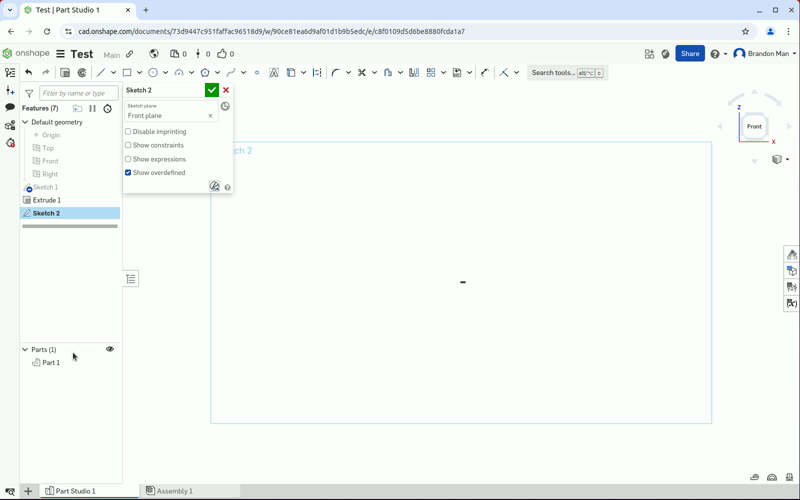
key(y)
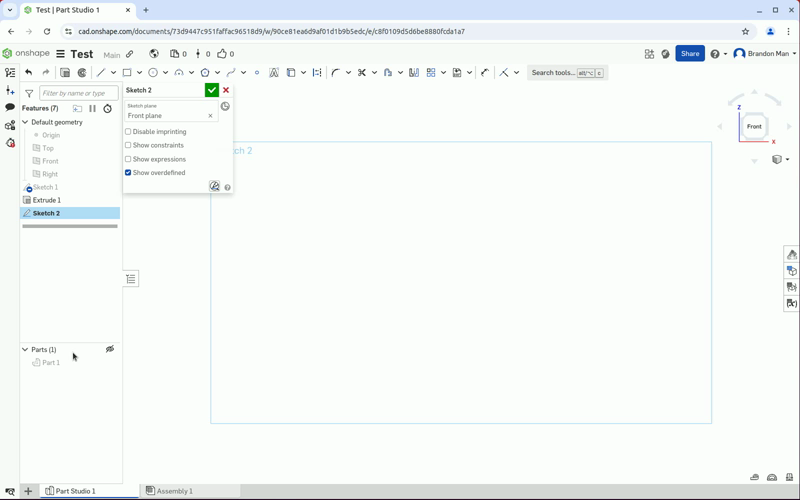
key(l)
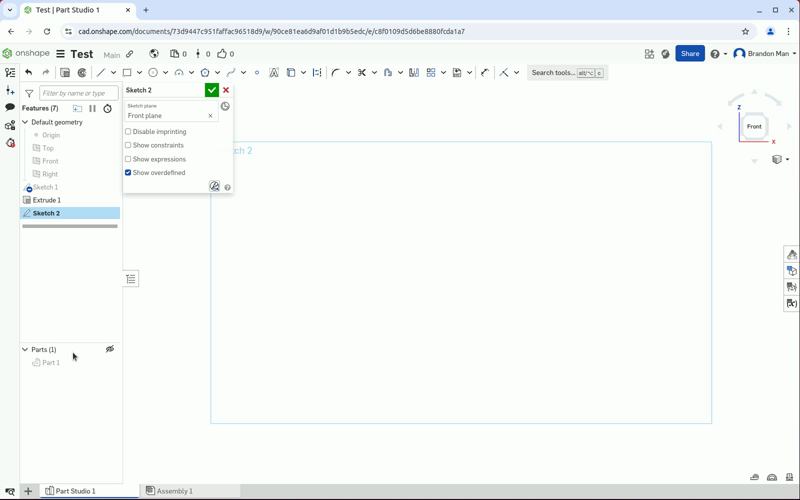
key_down(shift)
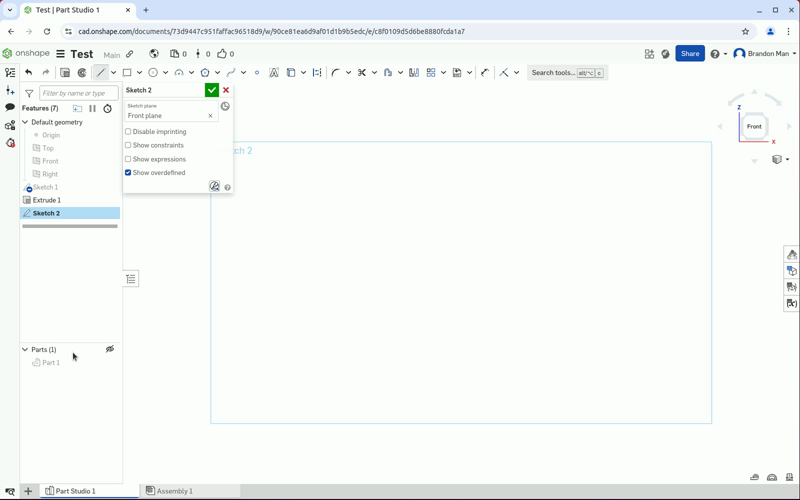
mouse_move(454, 282)
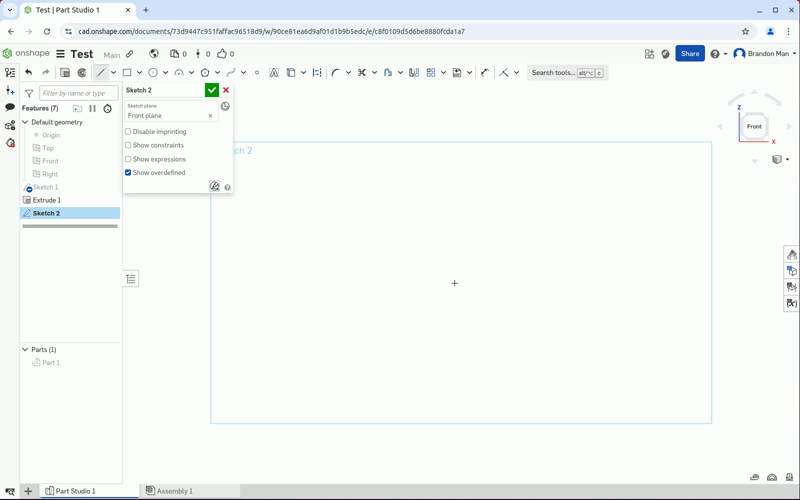
click(454, 282)
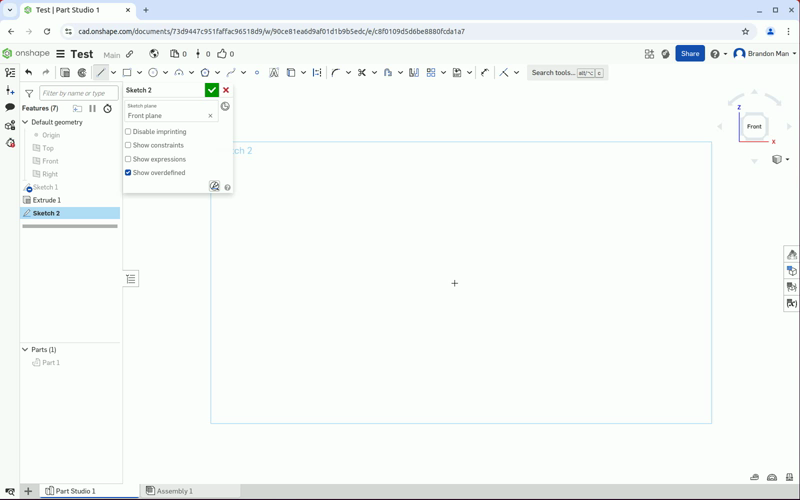
key_up(shift)
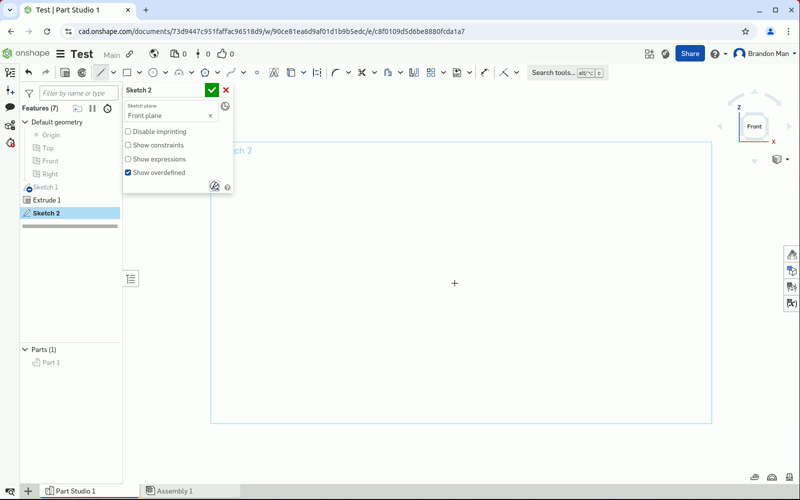
key_down(shift)
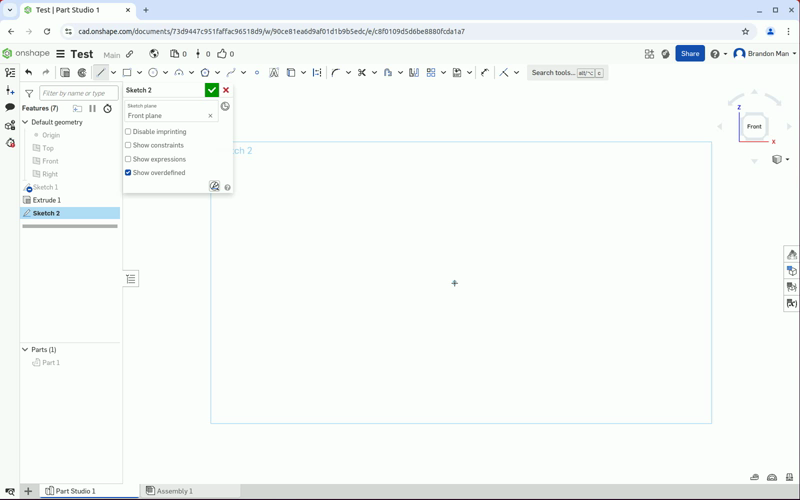
mouse_move(484, 282)
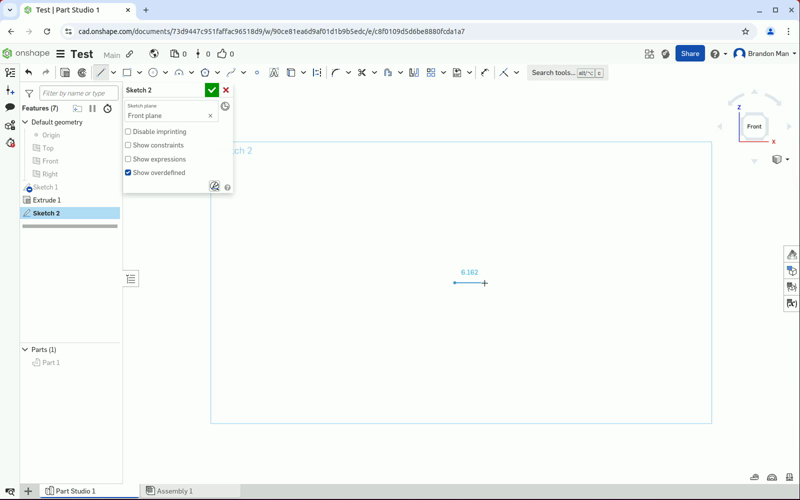
mouse_move(460, 282)
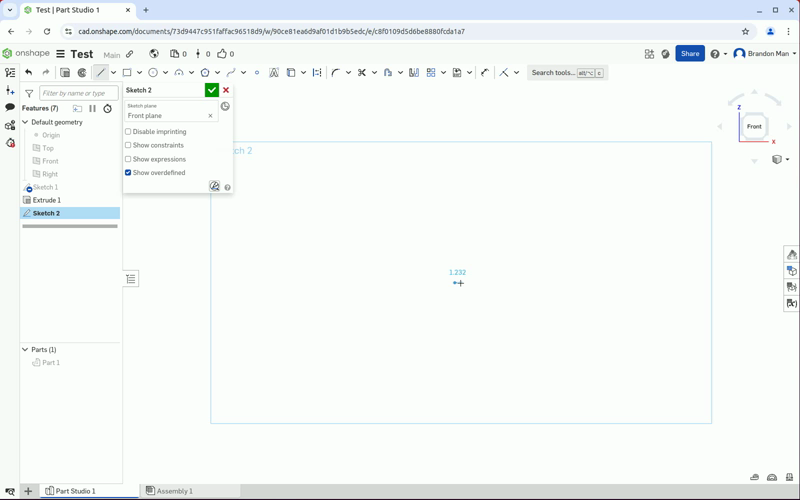
scroll(6)
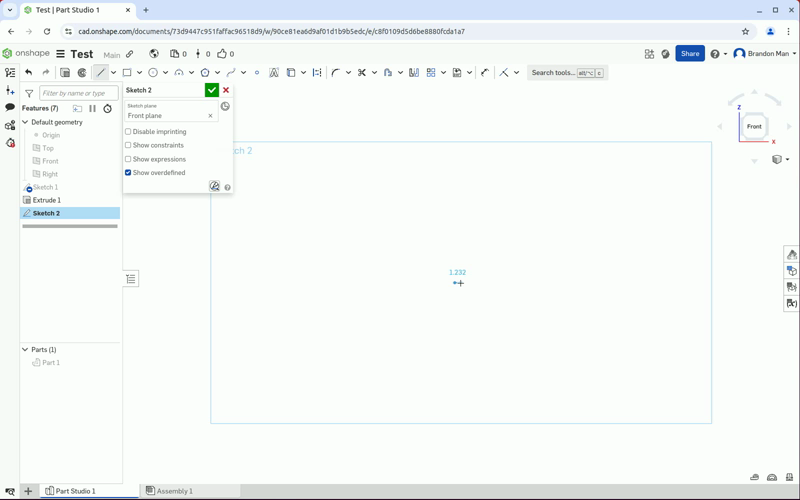
scroll(6)
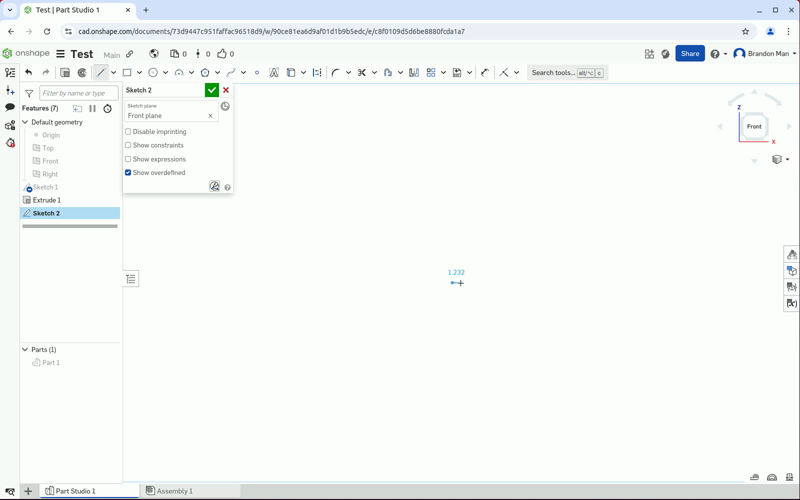
scroll(6)
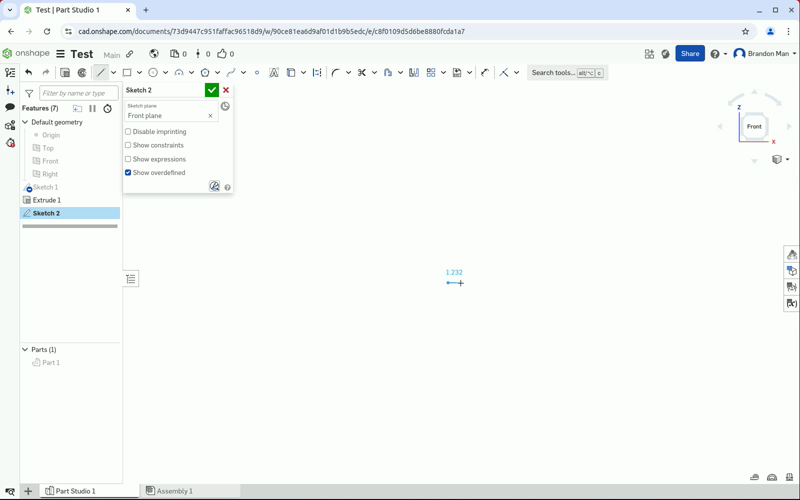
scroll(6)
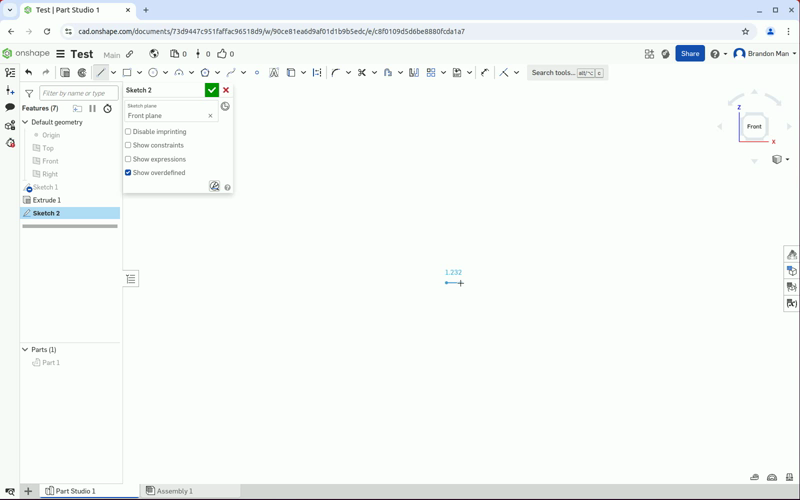
scroll(6)
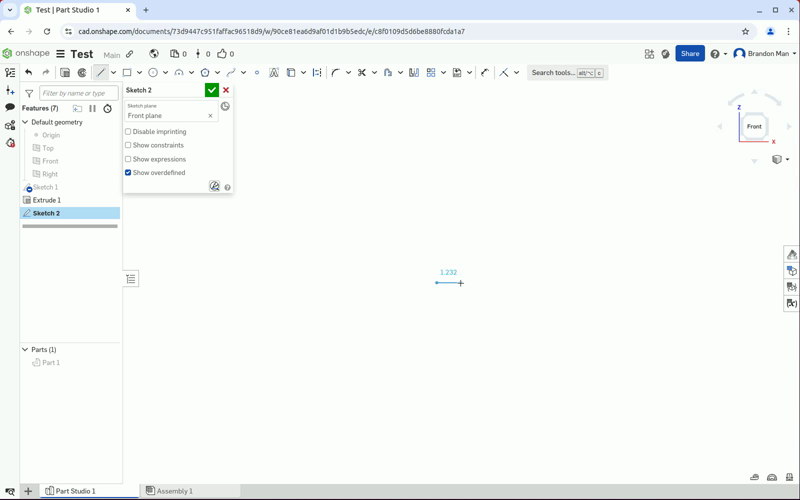
scroll(6)
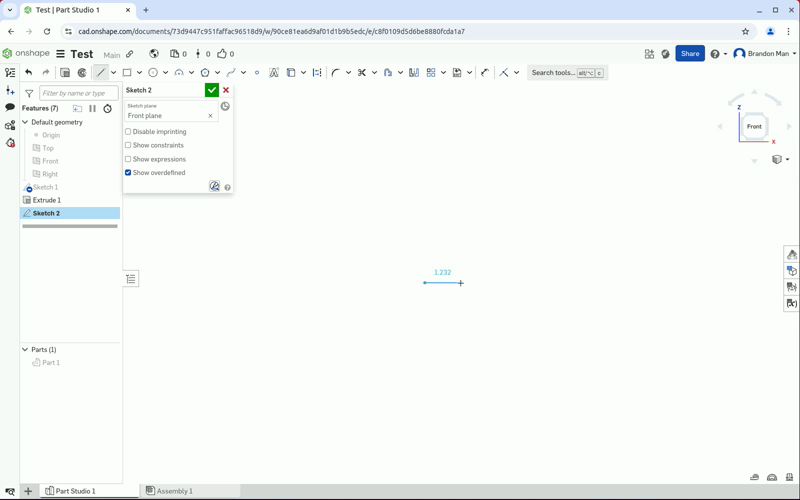
scroll(6)
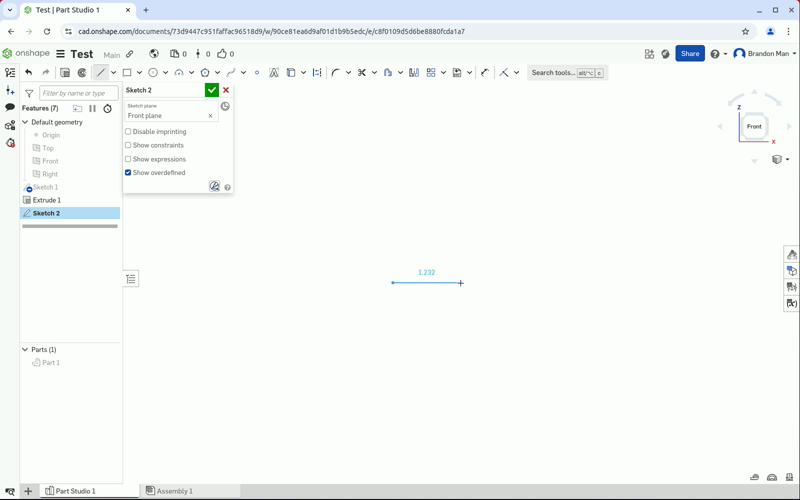
click(460, 282)
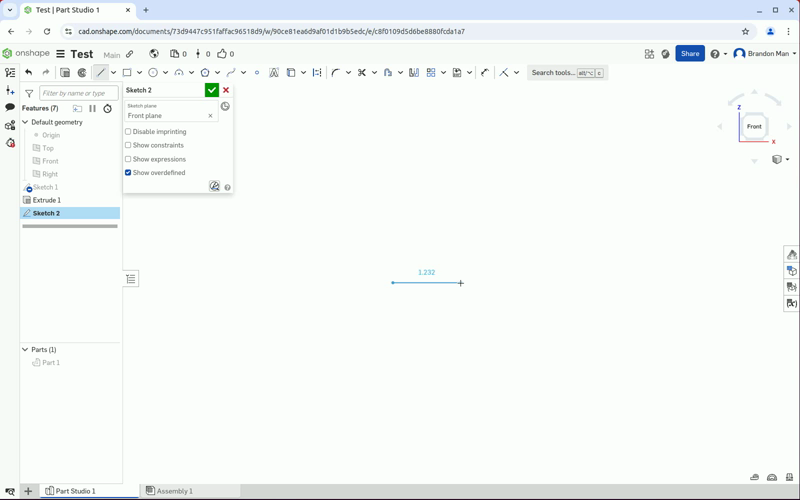
scroll(-6)
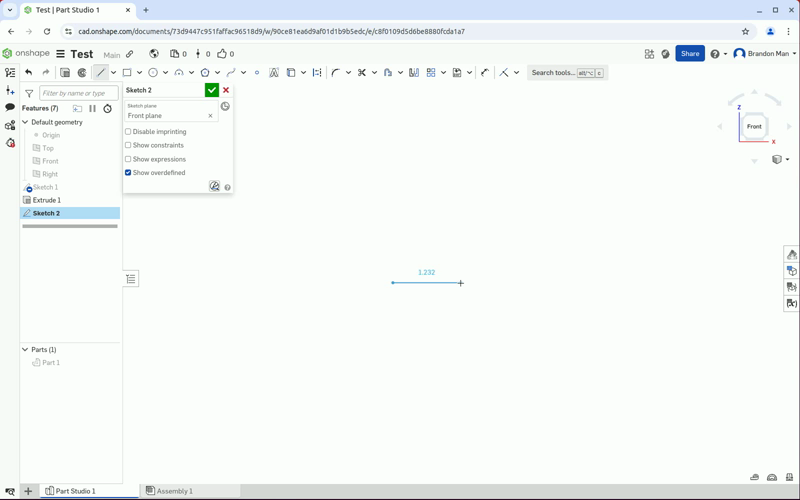
scroll(-6)
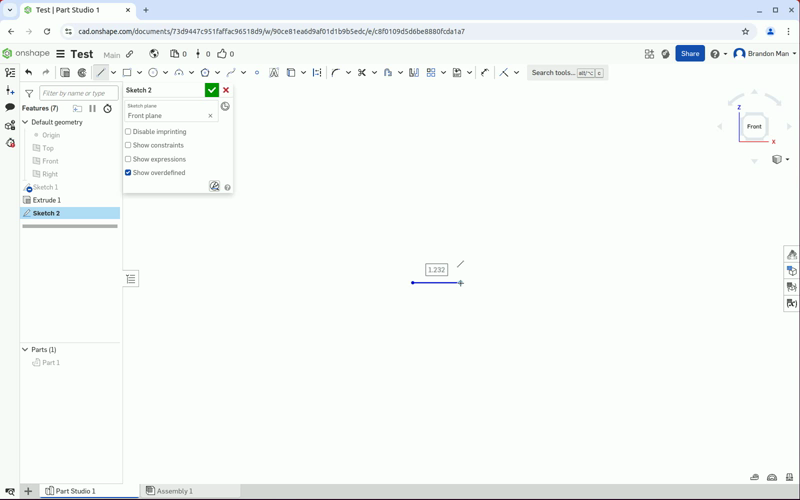
scroll(-6)
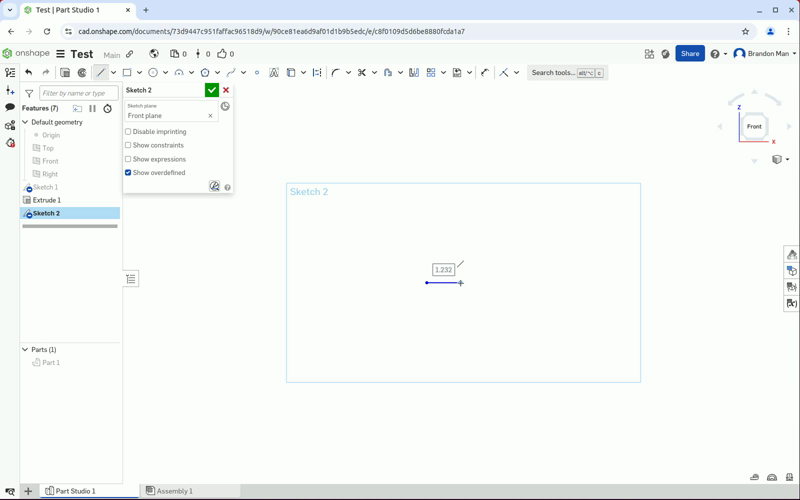
scroll(-6)
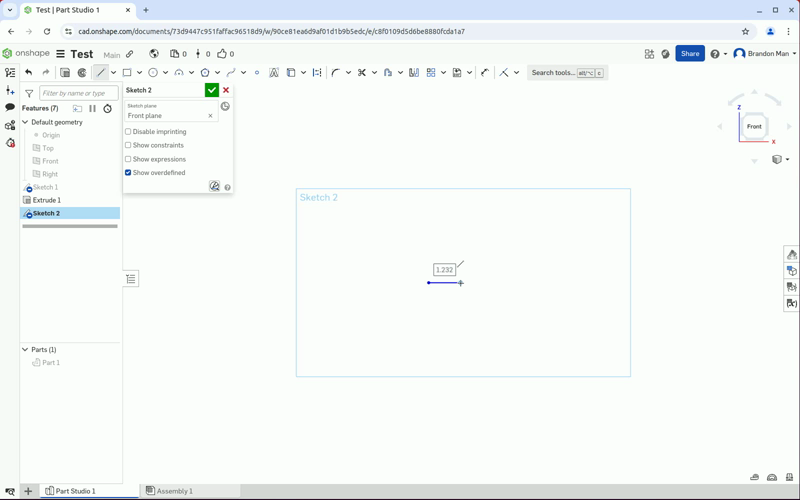
scroll(-6)
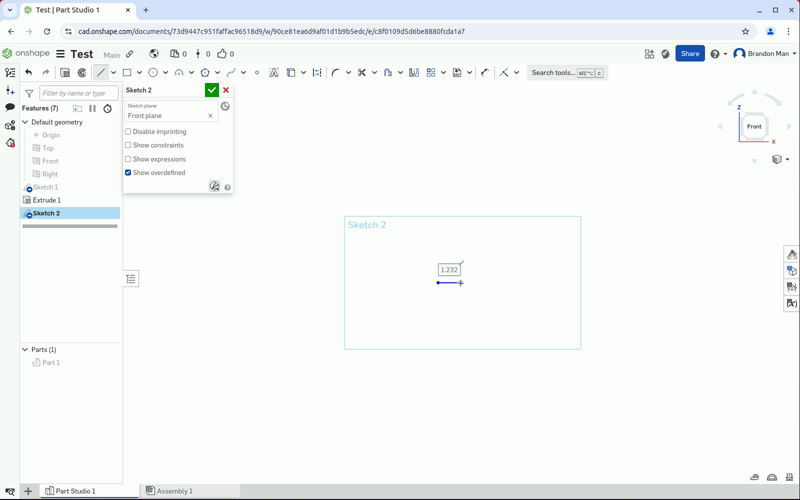
scroll(-6)
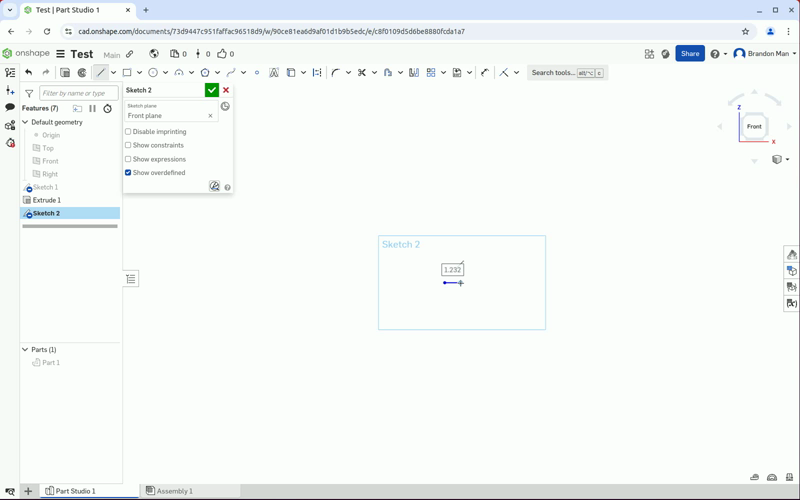
scroll(-6)
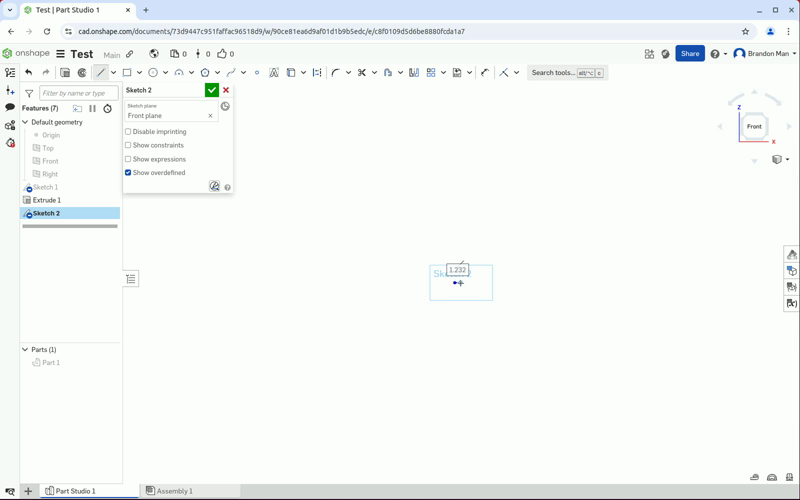
key_up(shift)
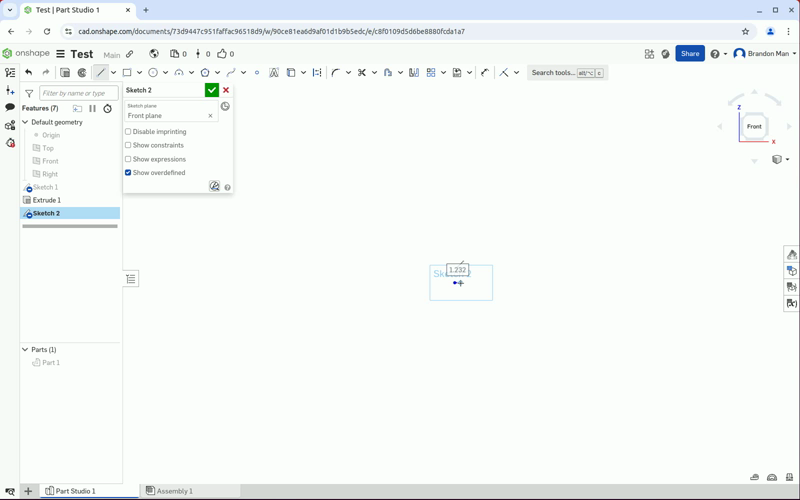
key_down(shift)
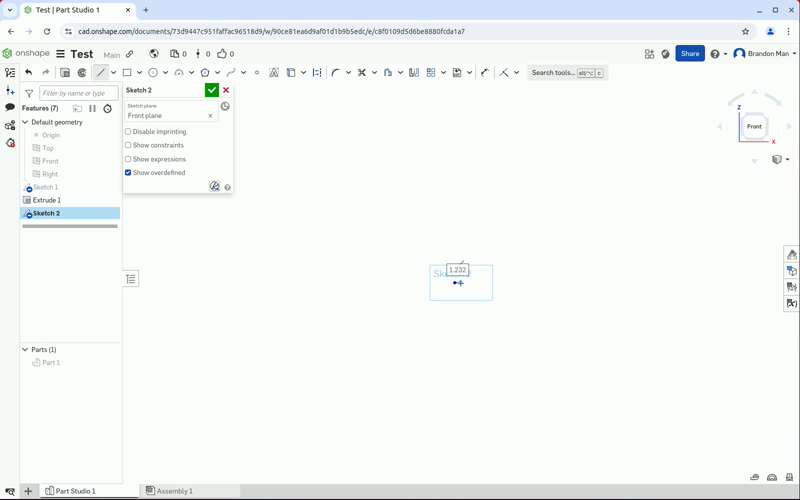
mouse_move(490, 282)
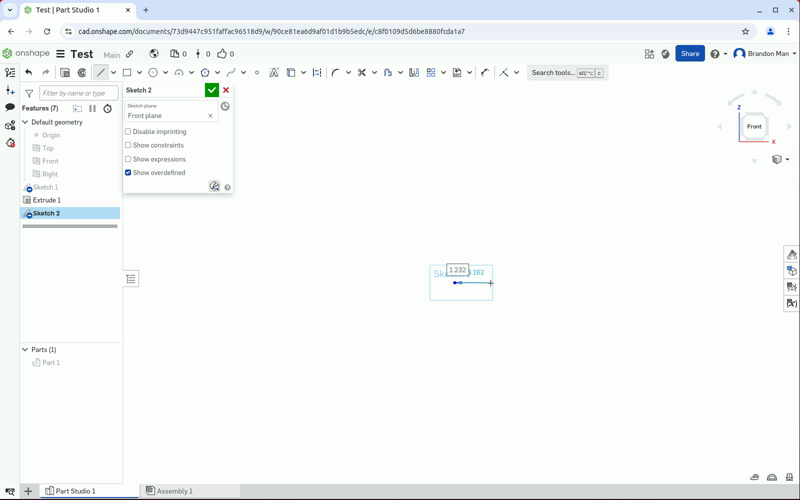
mouse_move(460, 282)
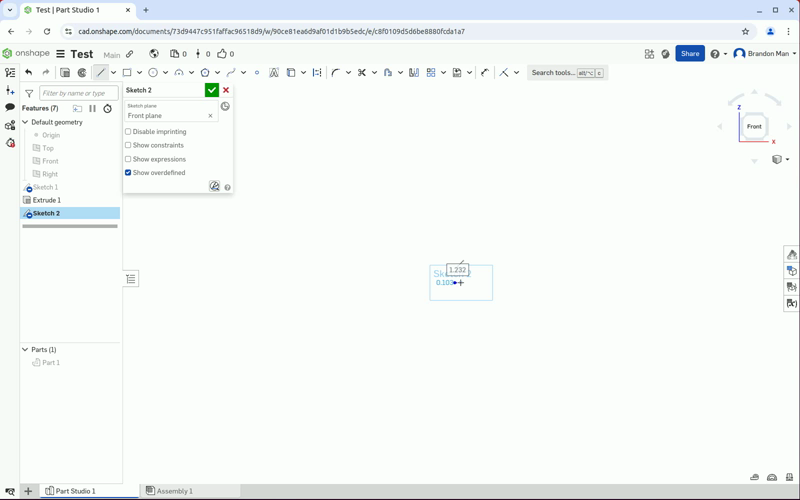
scroll(6)
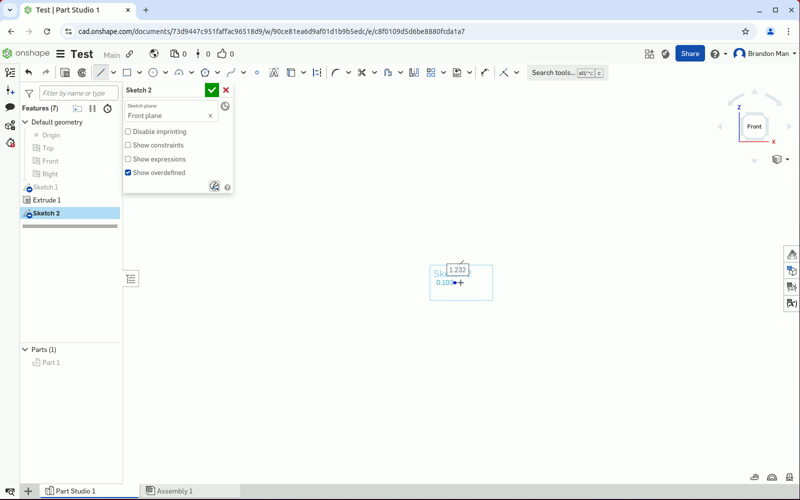
scroll(6)
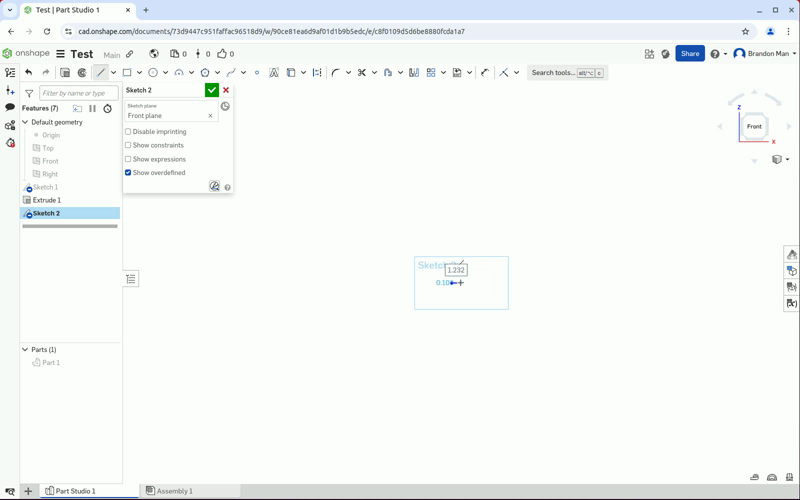
scroll(6)
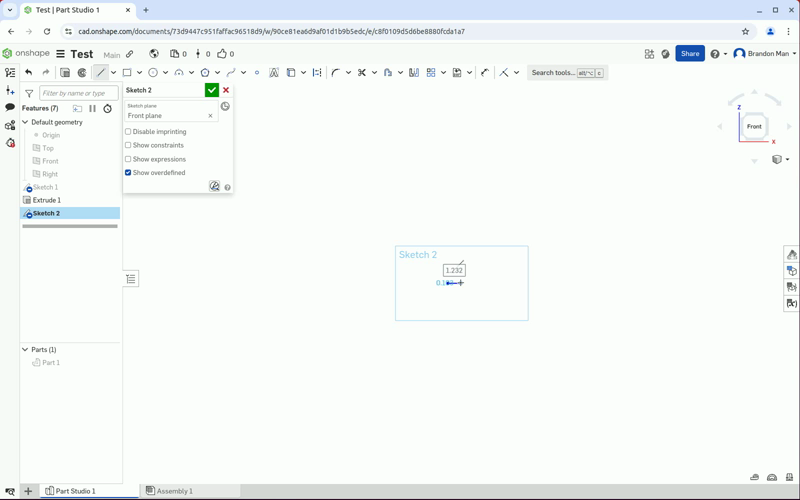
scroll(6)
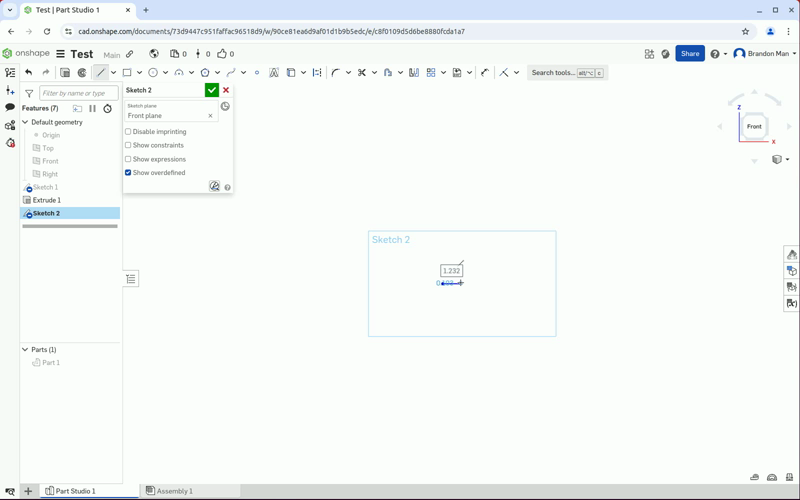
scroll(6)
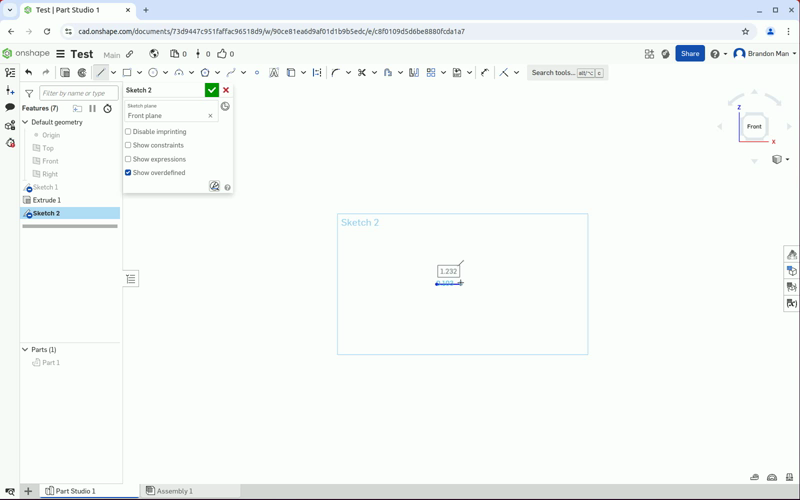
scroll(6)
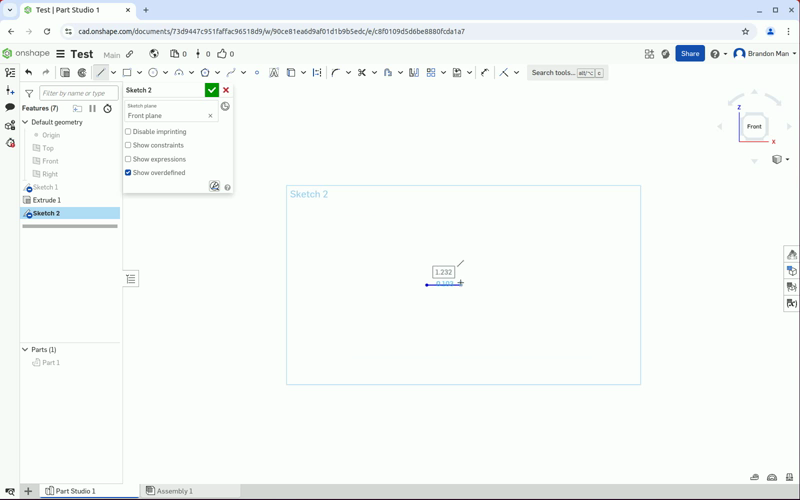
scroll(6)
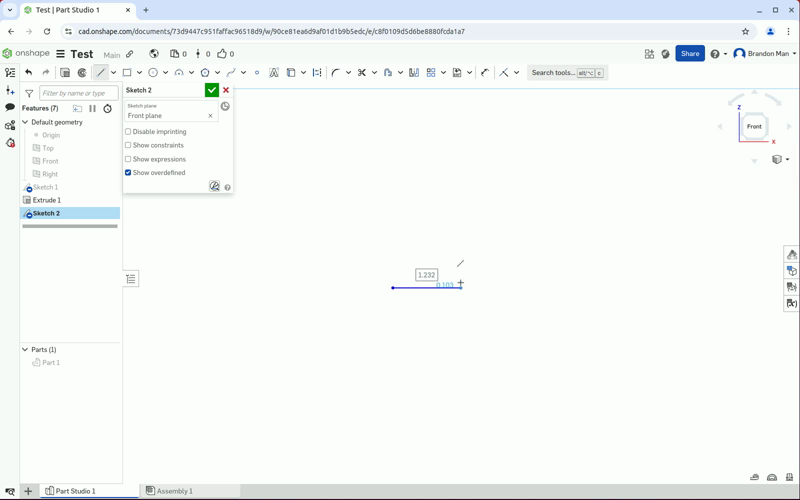
click(460, 282)
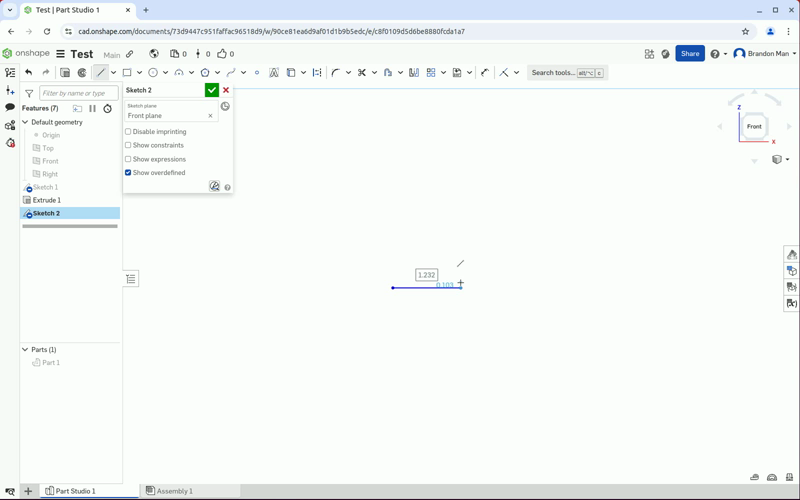
scroll(-6)
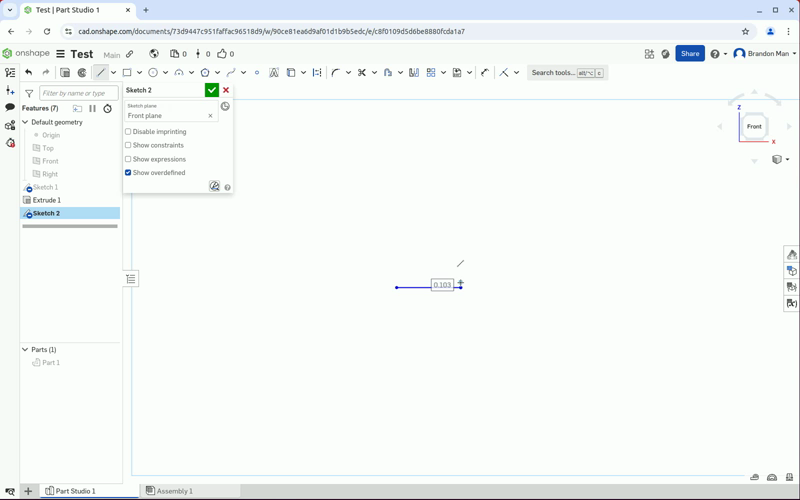
scroll(-6)
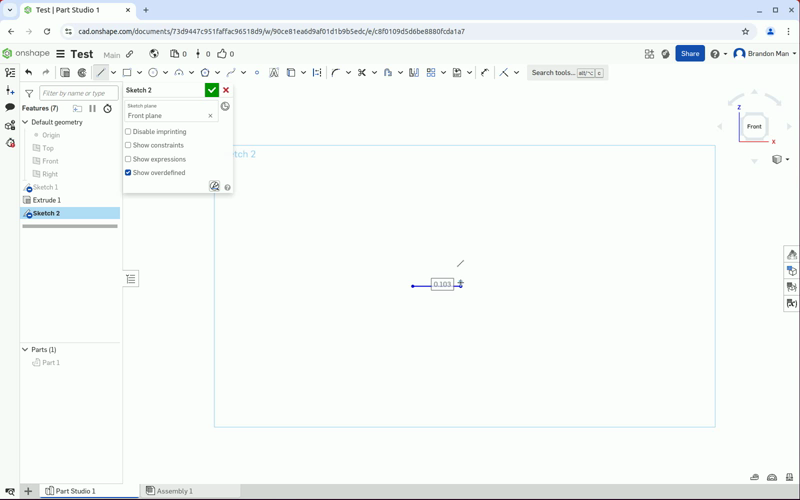
scroll(-6)
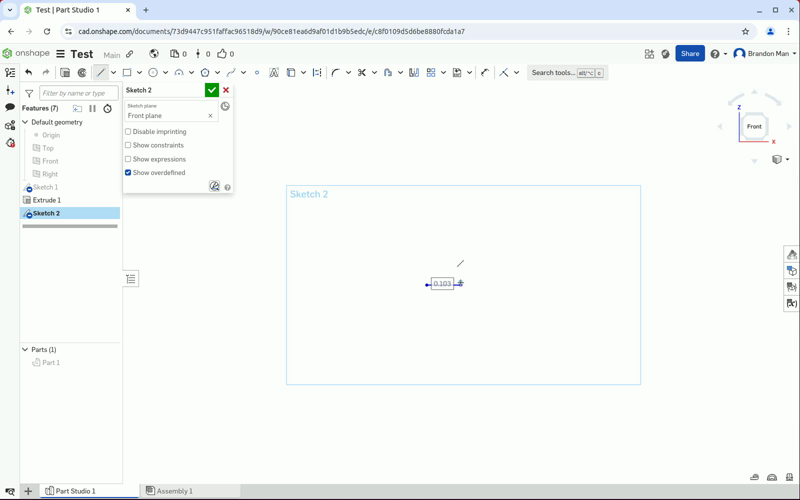
scroll(-6)
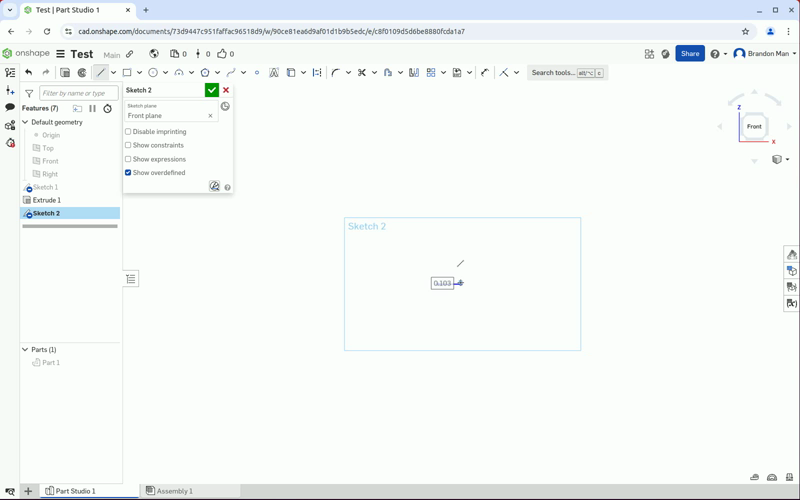
scroll(-6)
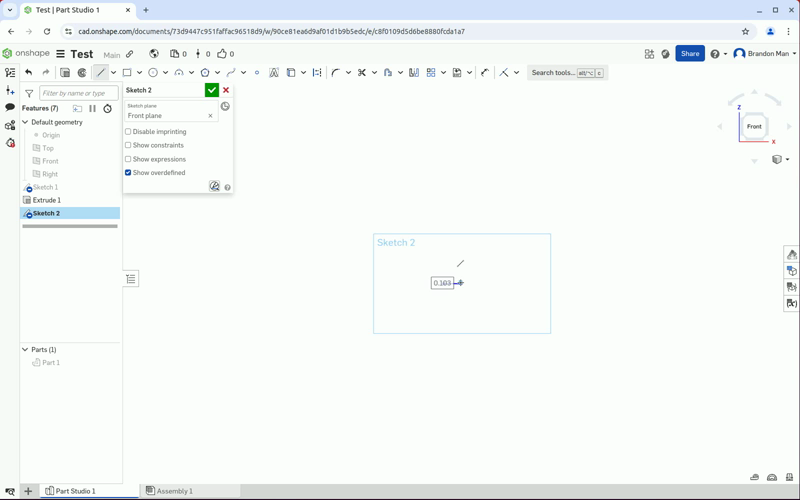
scroll(-6)
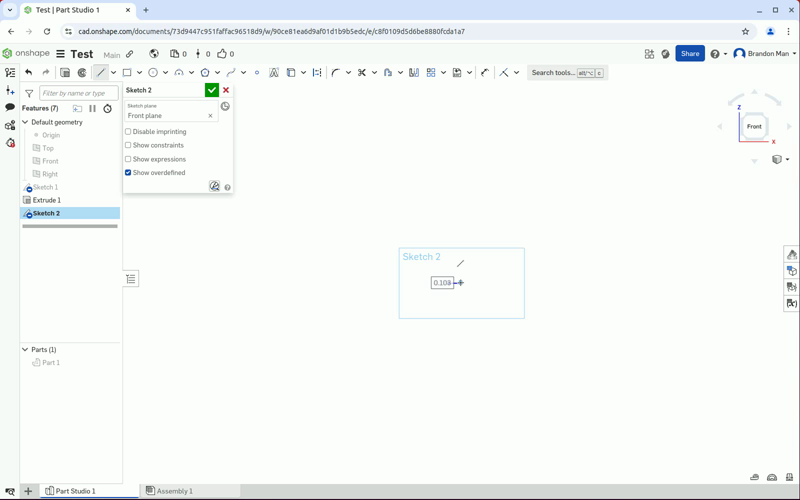
scroll(-6)
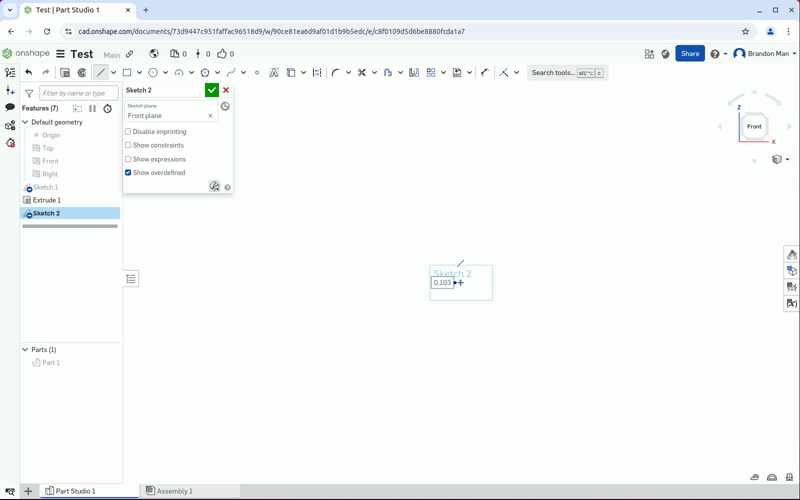
key_up(shift)
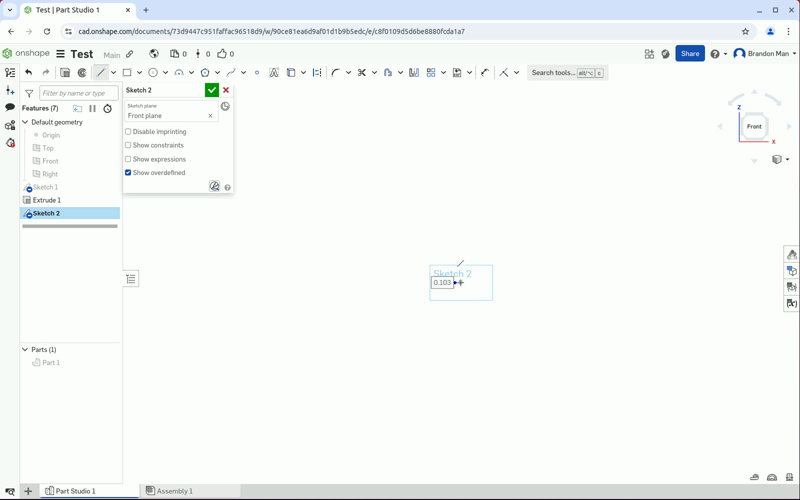
key_down(shift)
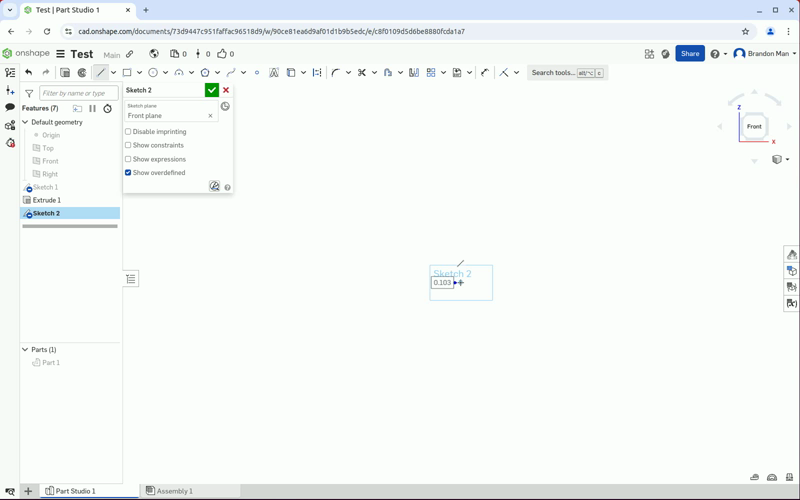
mouse_move(490, 282)
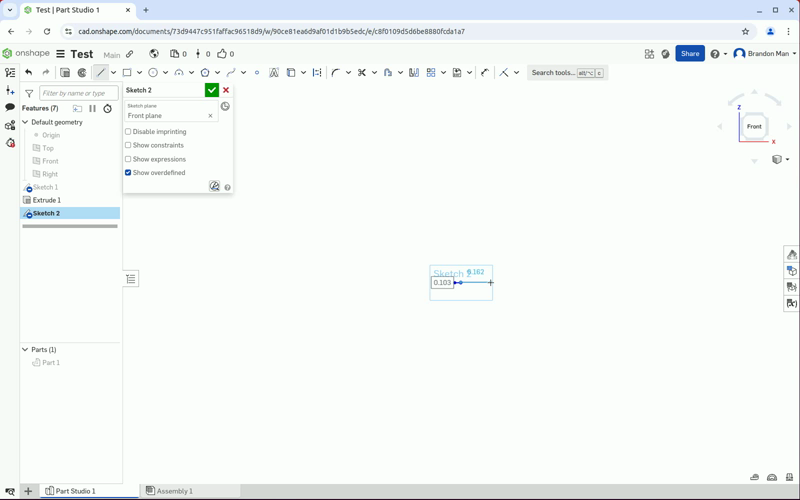
mouse_move(454, 282)
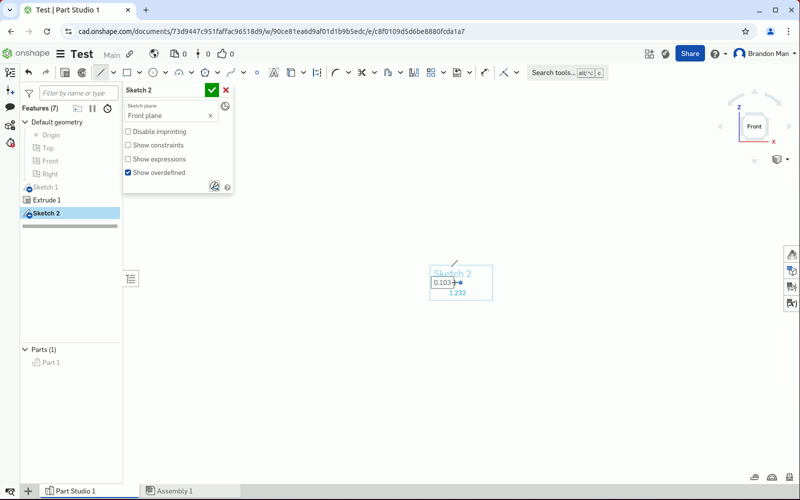
scroll(6)
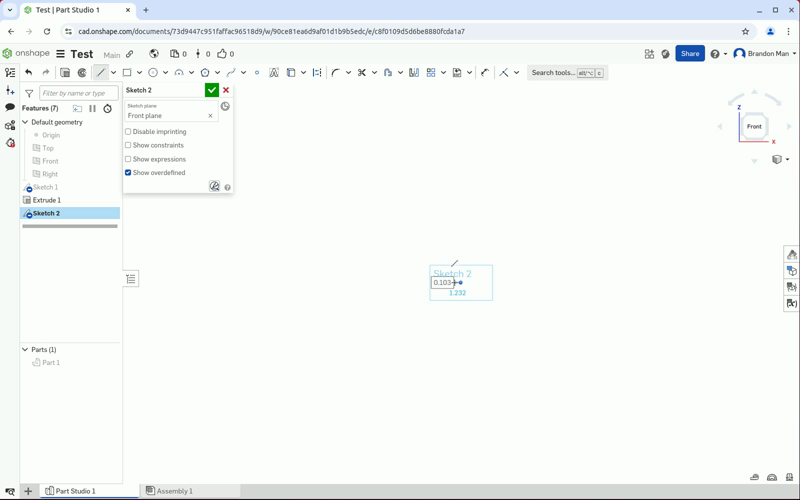
scroll(6)
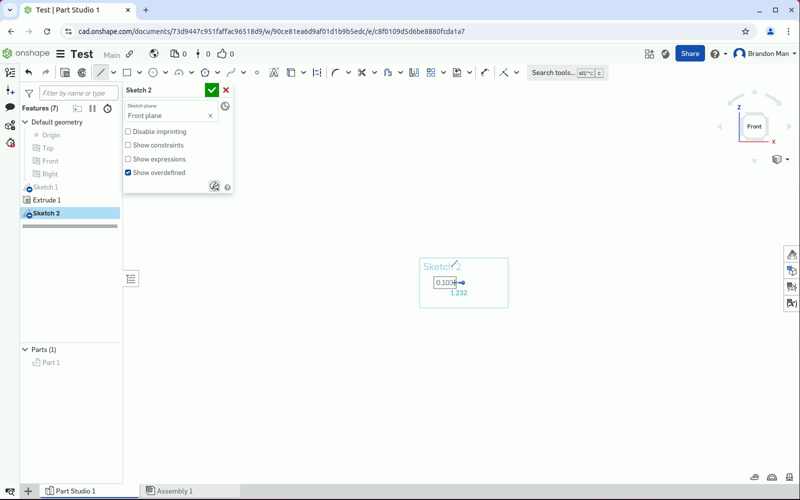
scroll(6)
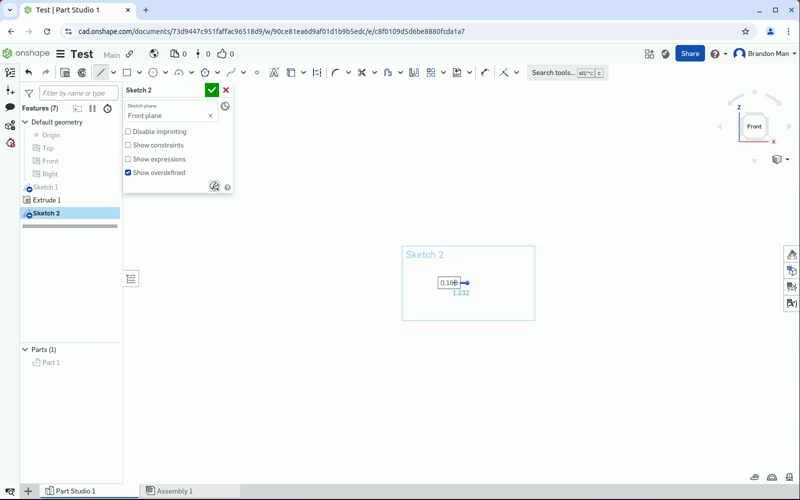
scroll(6)
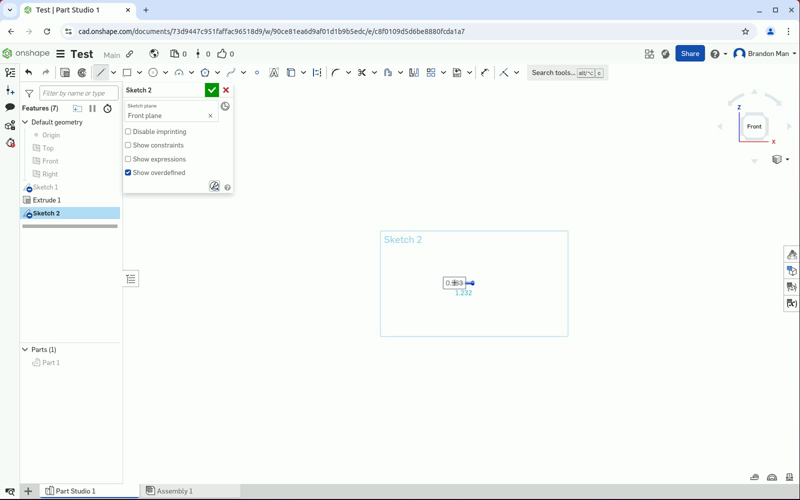
scroll(6)
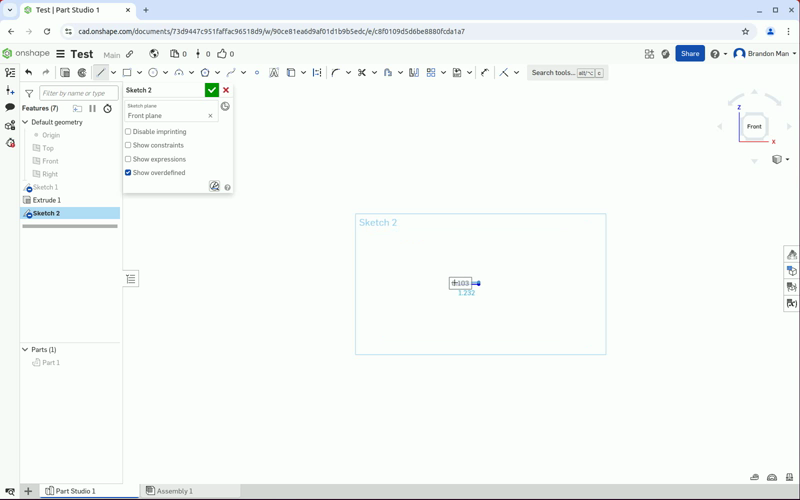
scroll(6)
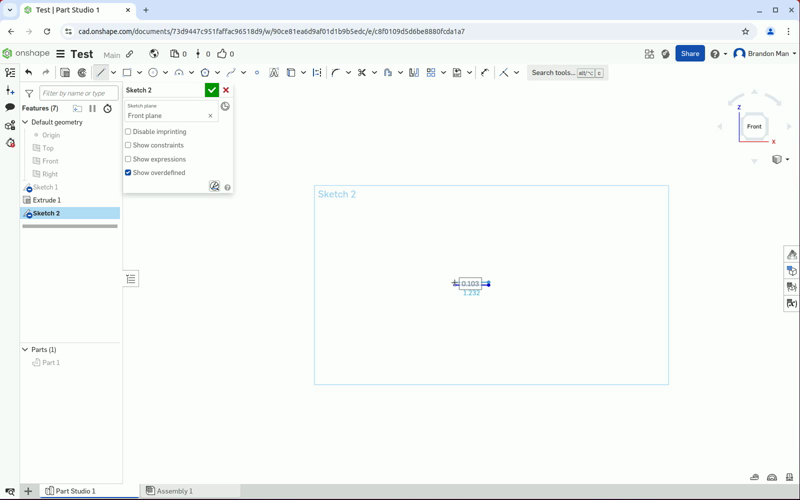
scroll(6)
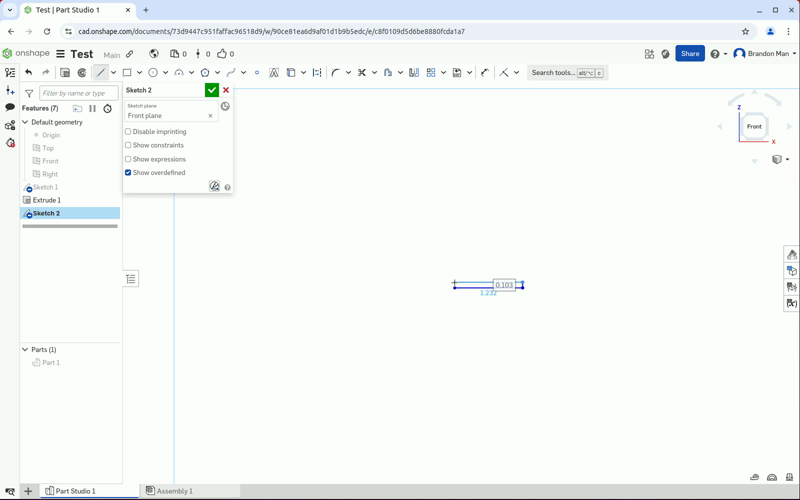
click(454, 282)
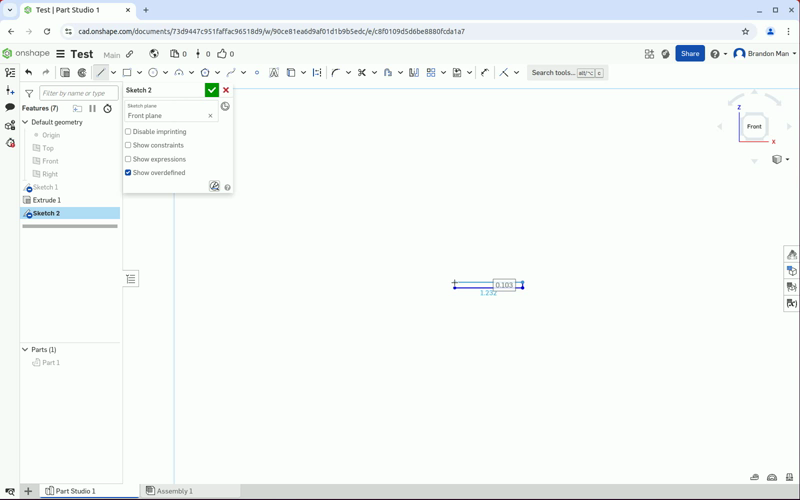
scroll(-6)
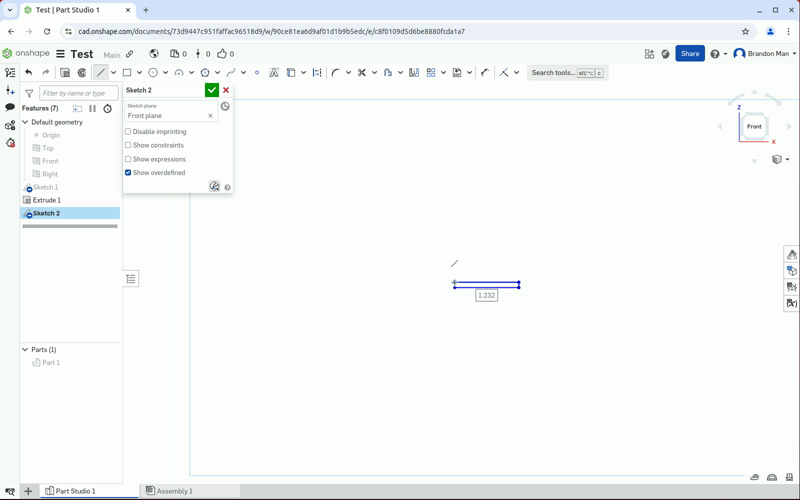
scroll(-6)
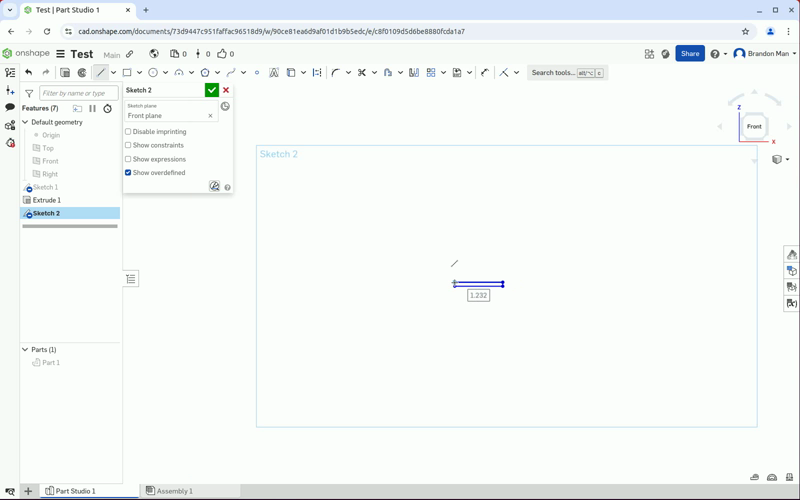
scroll(-6)
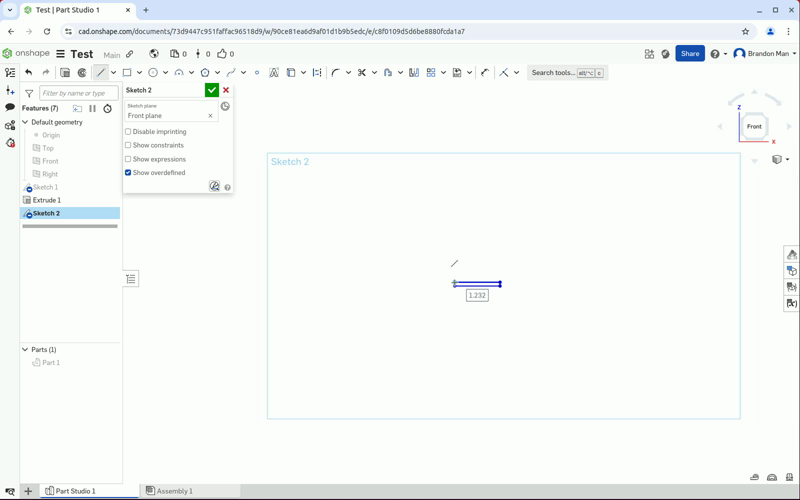
scroll(-6)
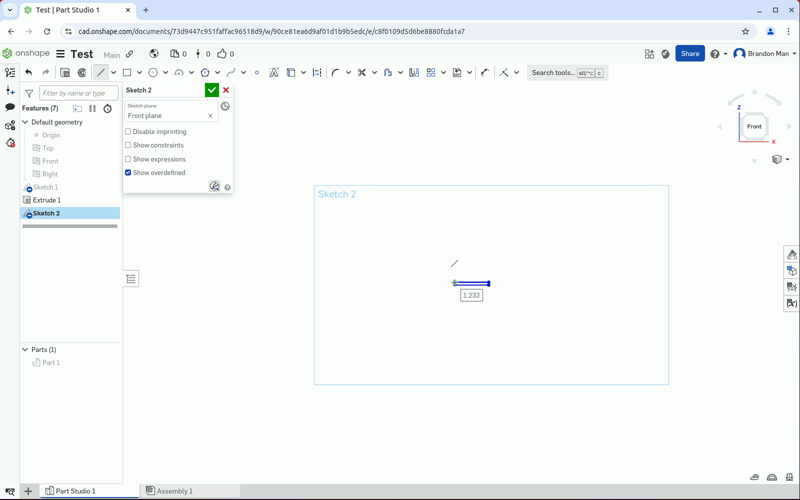
scroll(-6)
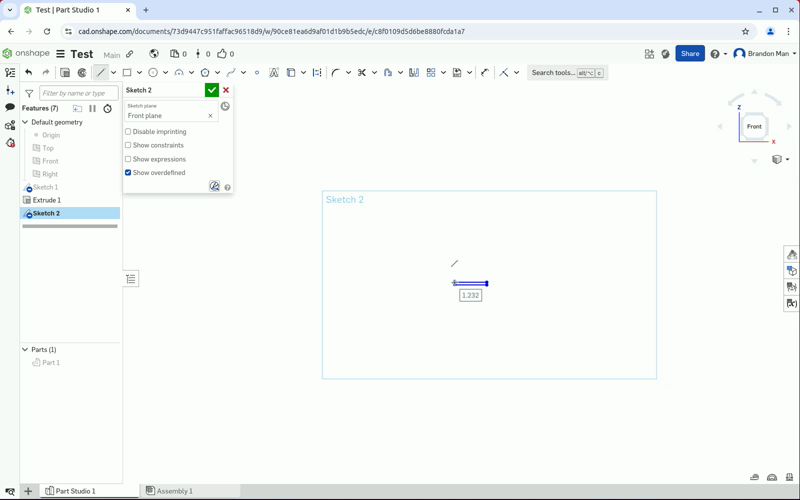
scroll(-6)
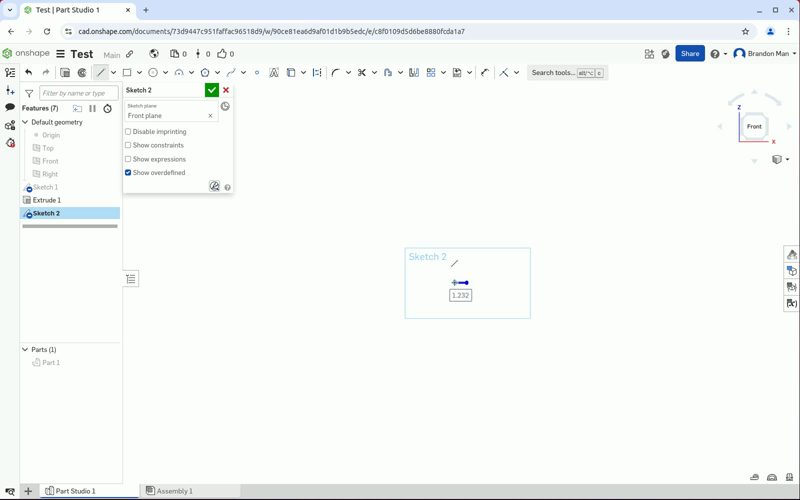
scroll(-6)
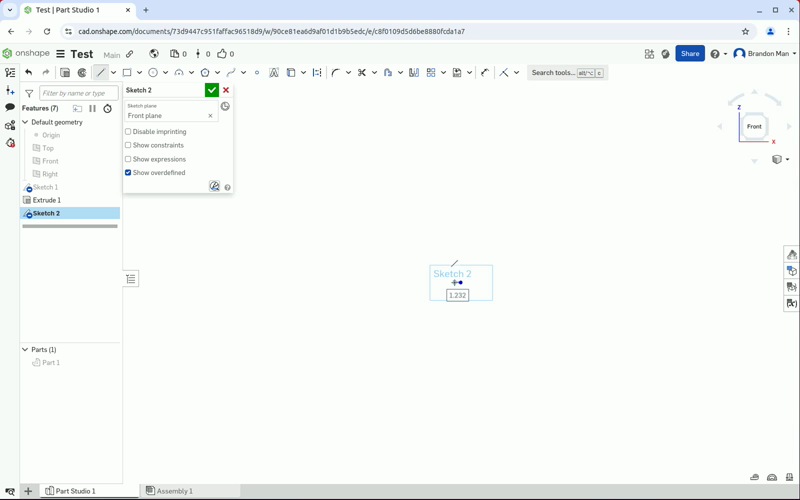
key_up(shift)
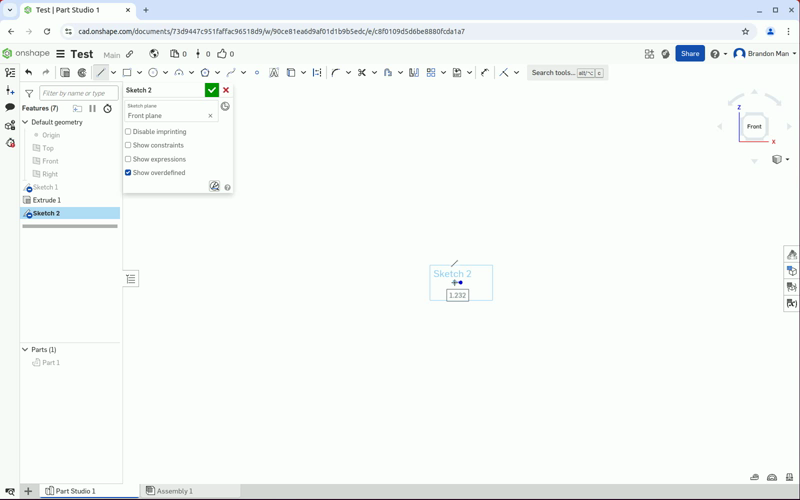
mouse_move(484, 282)
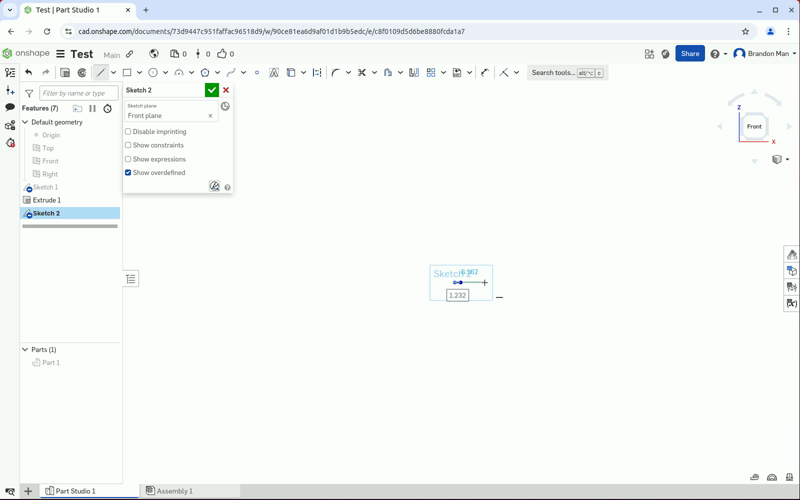
key_down(shift)
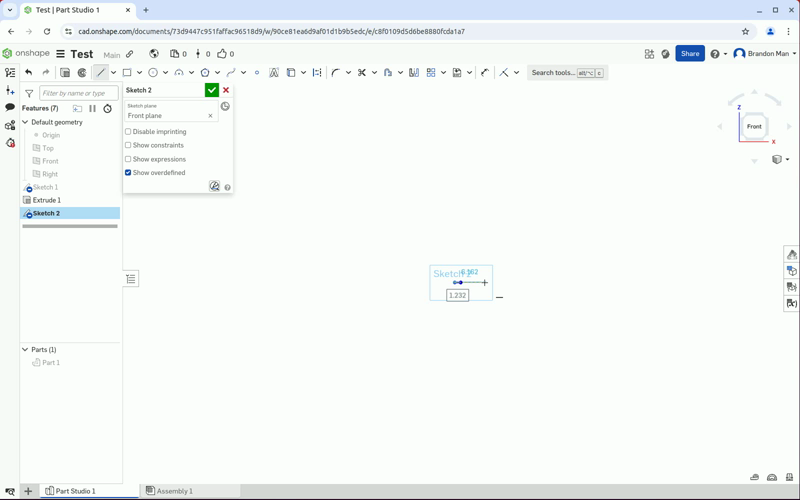
mouse_move(454, 282)
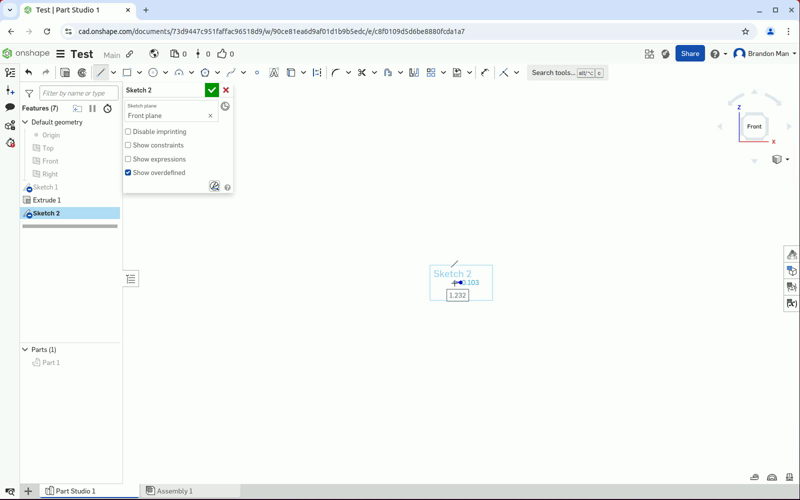
scroll(6)
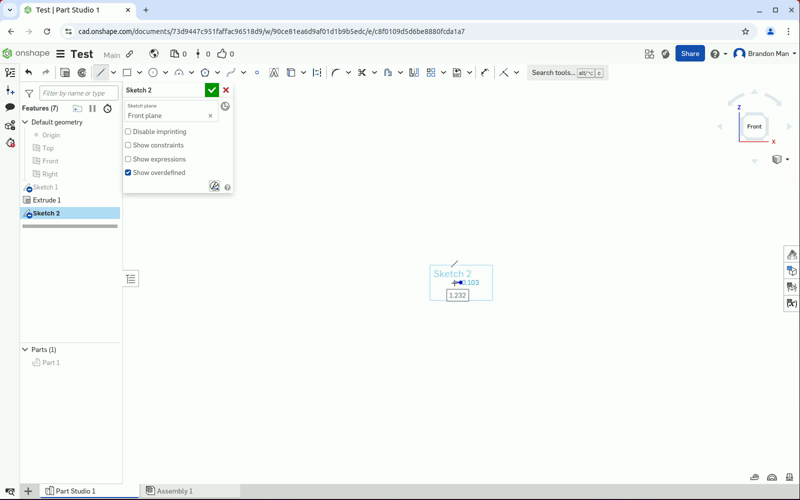
scroll(6)
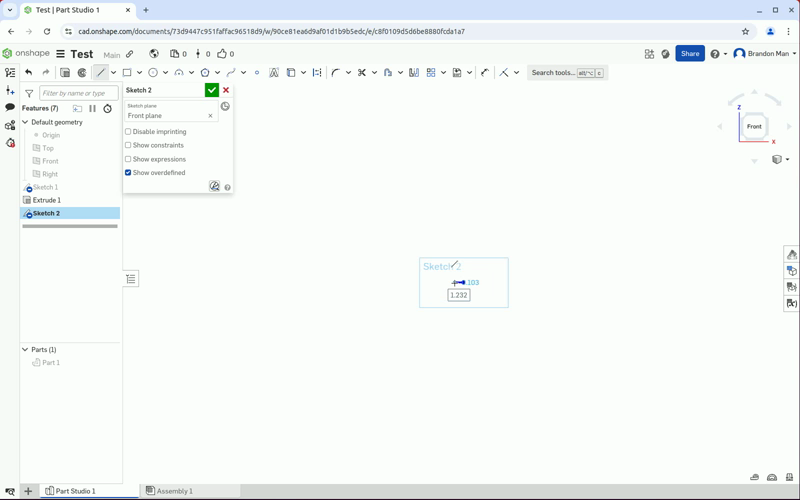
scroll(6)
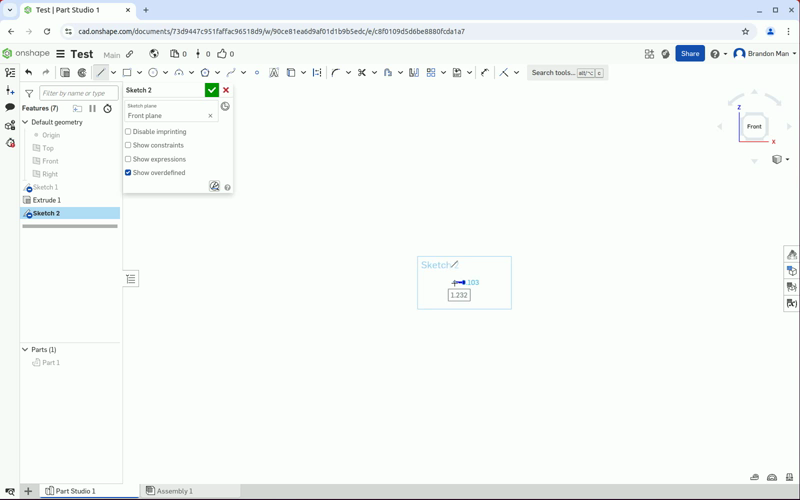
scroll(6)
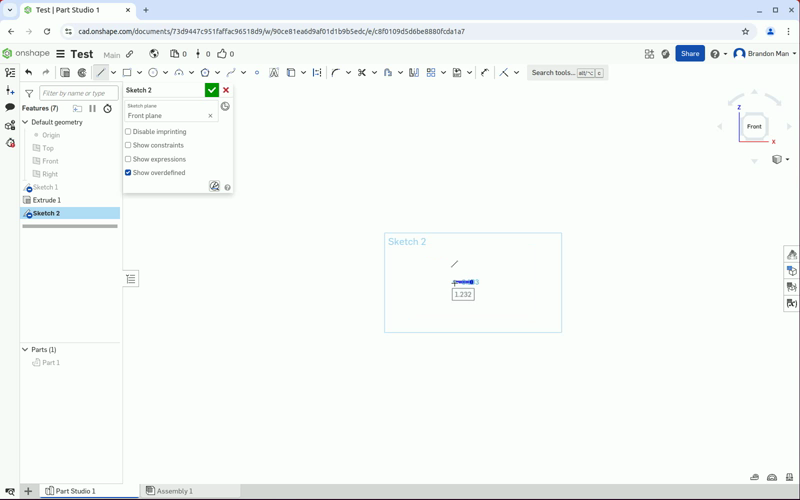
scroll(6)
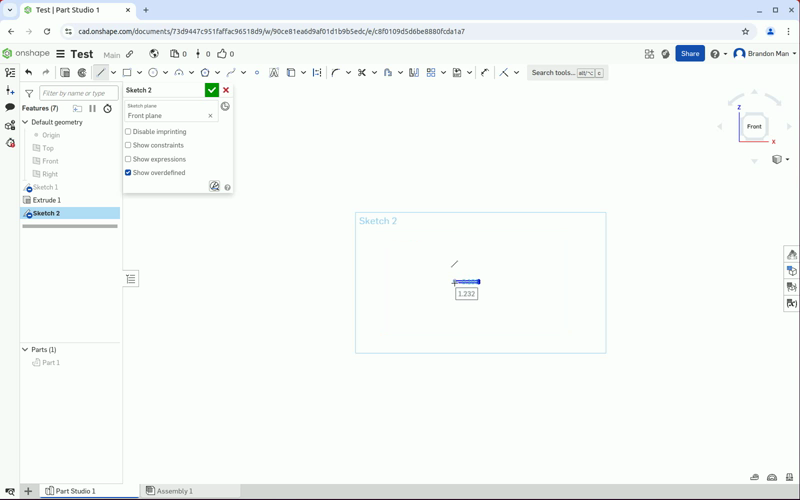
scroll(6)
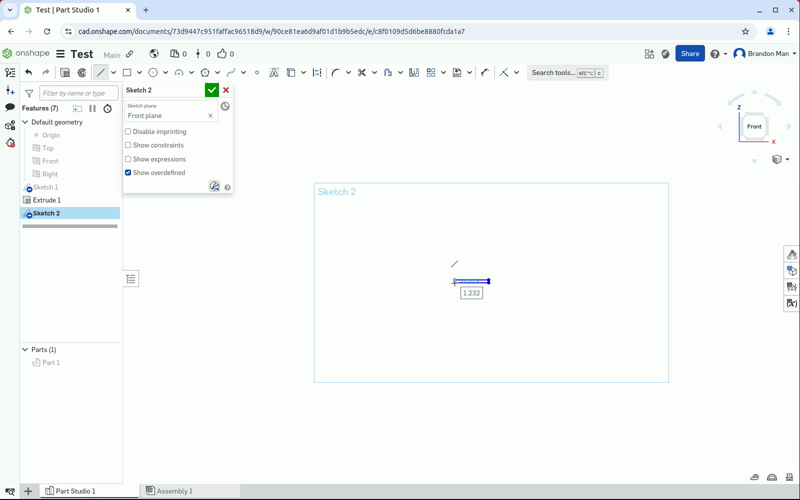
scroll(6)
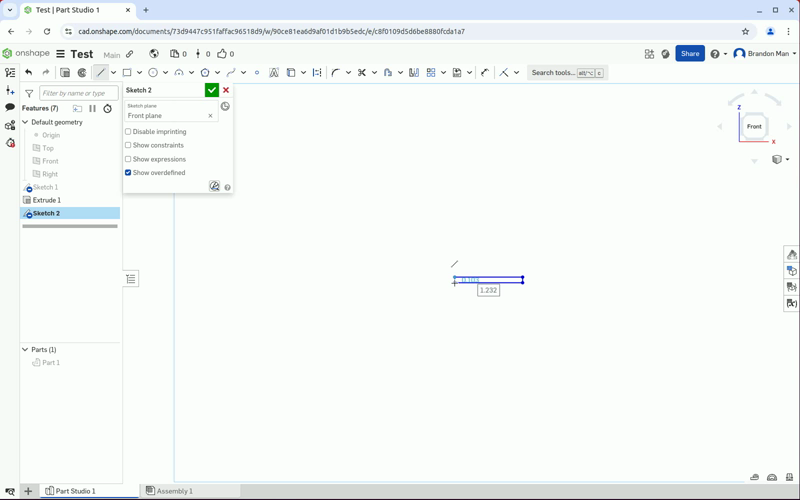
key_up(shift)
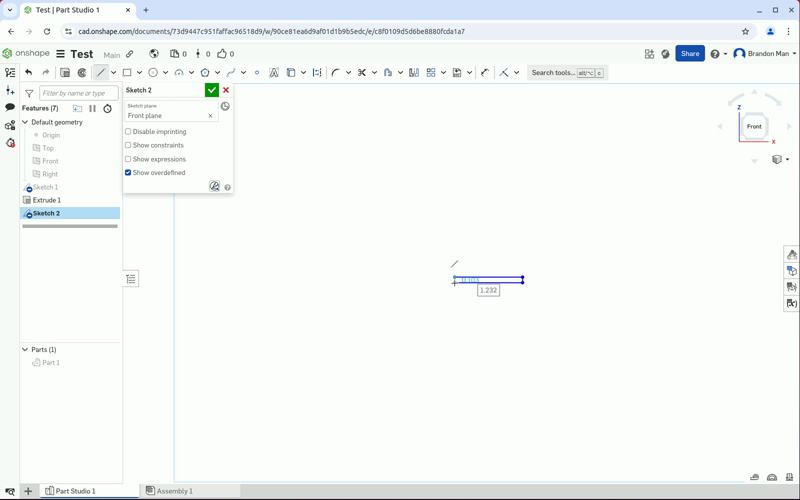
click(454, 282)
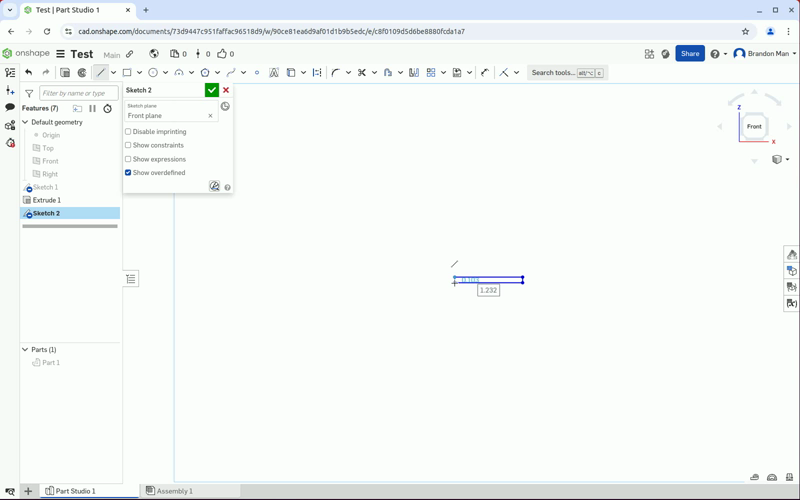
scroll(-6)
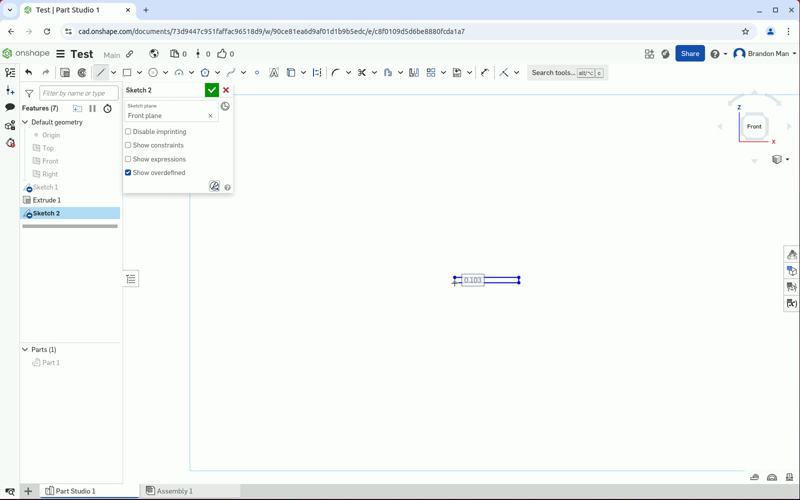
scroll(-6)
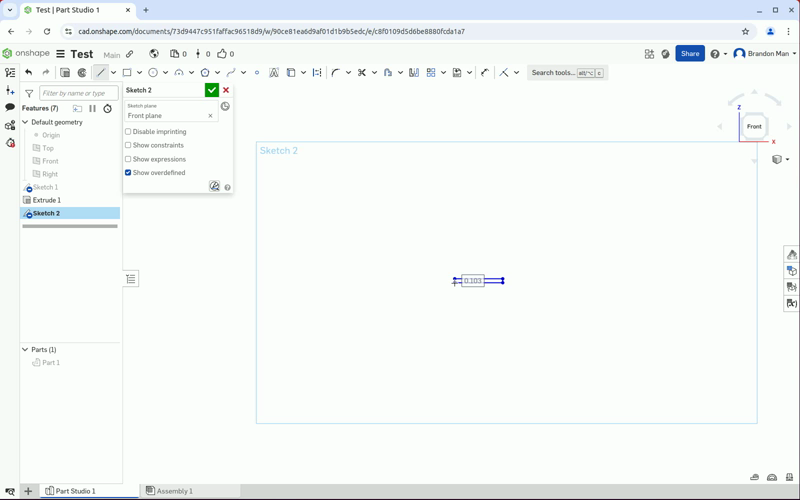
scroll(-6)
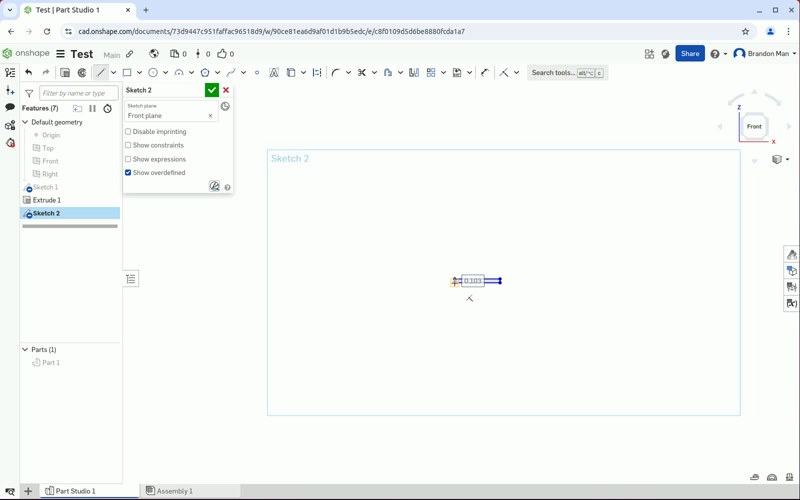
scroll(-6)
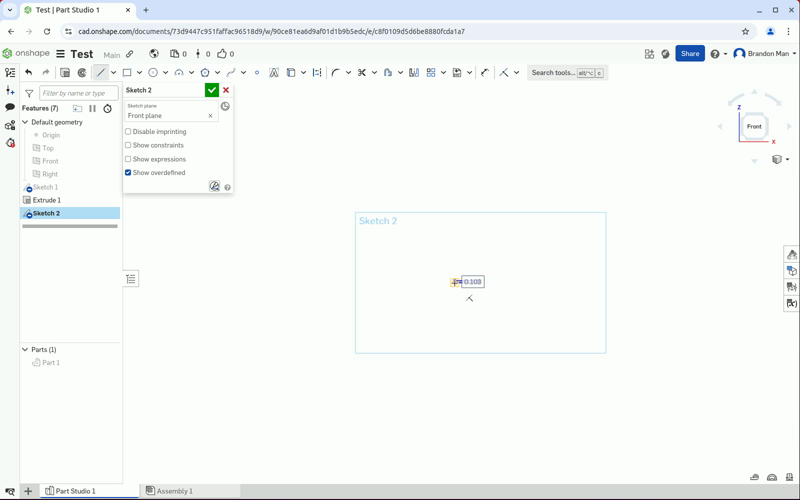
scroll(-6)
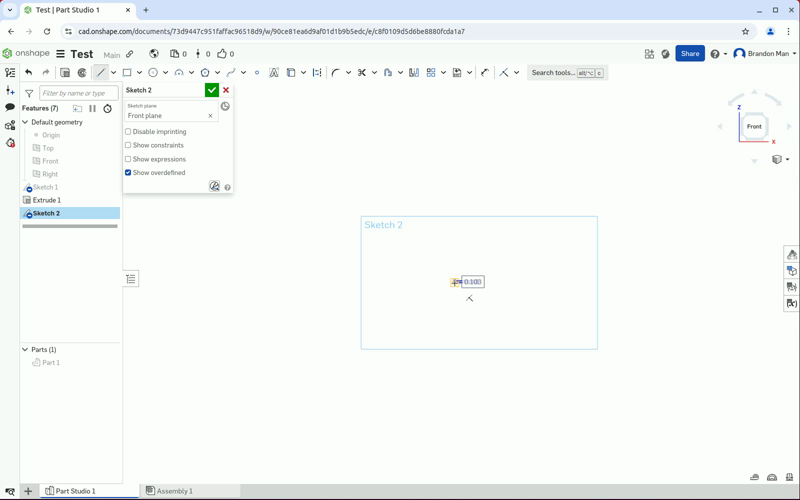
scroll(-6)
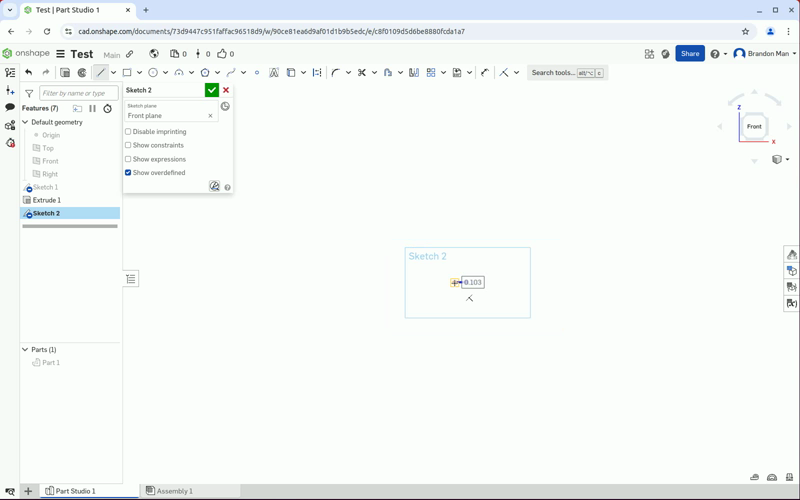
scroll(-6)
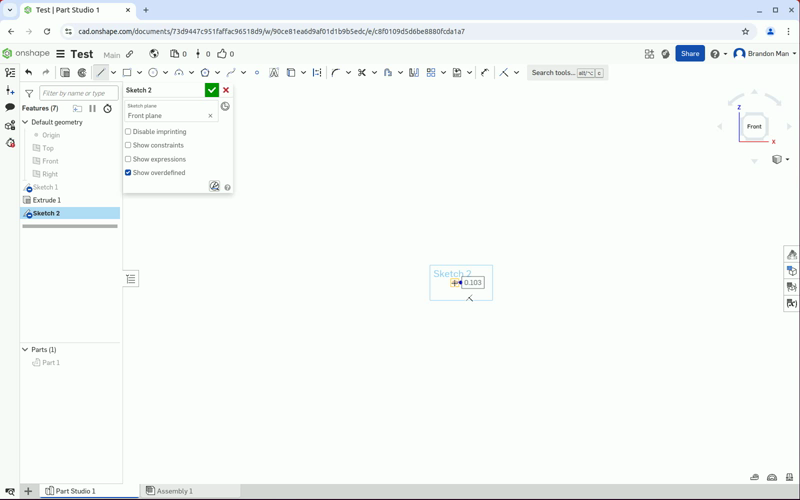
key(esc)
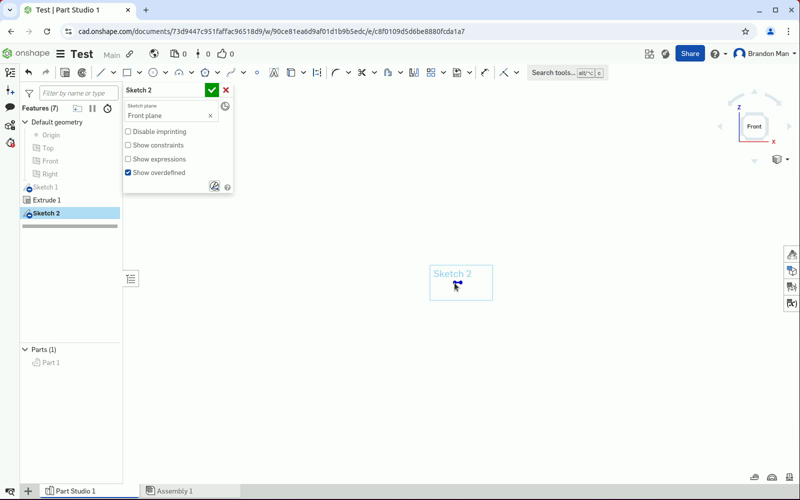
mouse_move(456, 282)
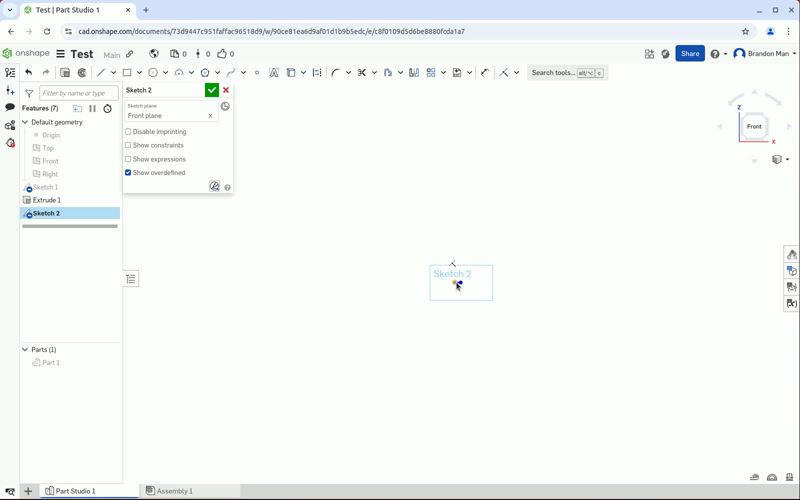
scroll(6)
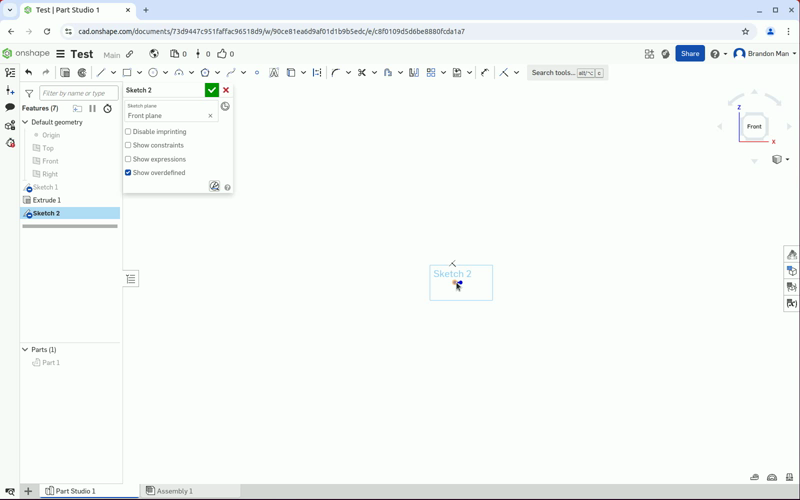
scroll(6)
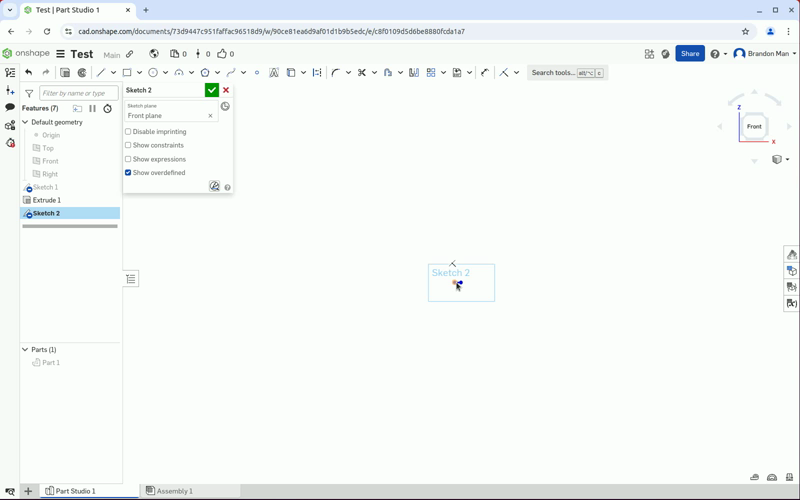
scroll(6)
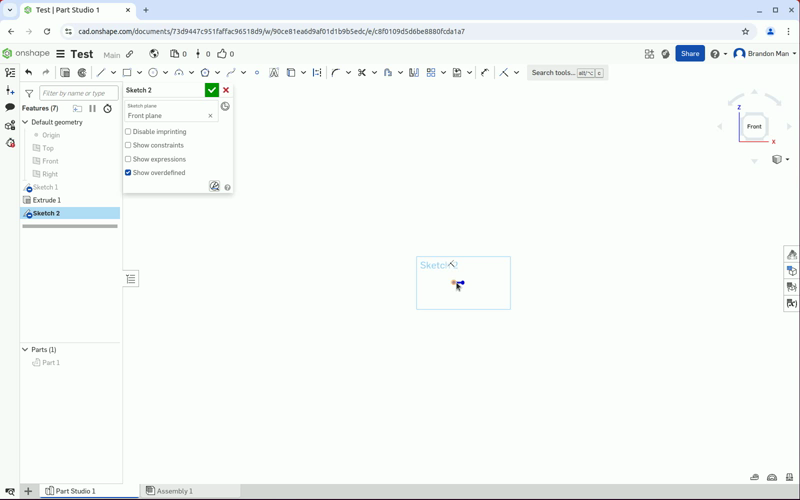
scroll(6)
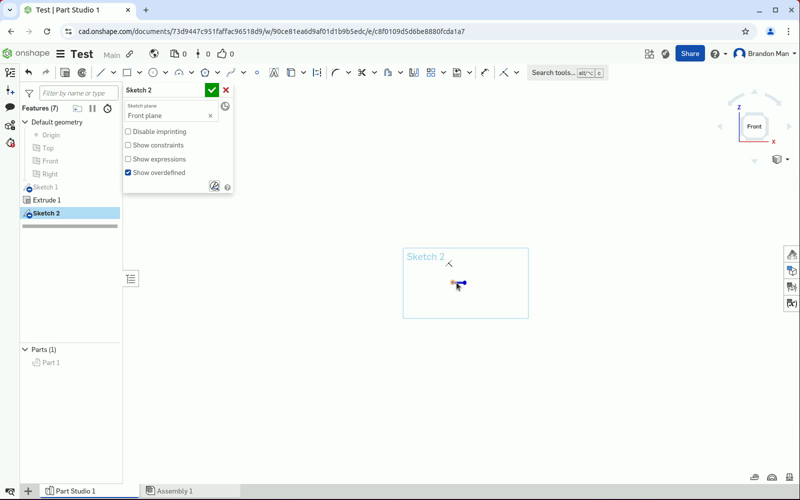
scroll(6)
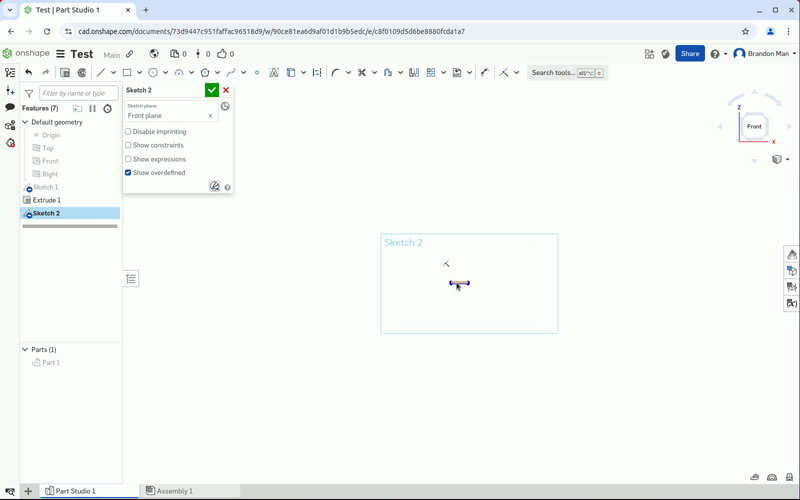
scroll(6)
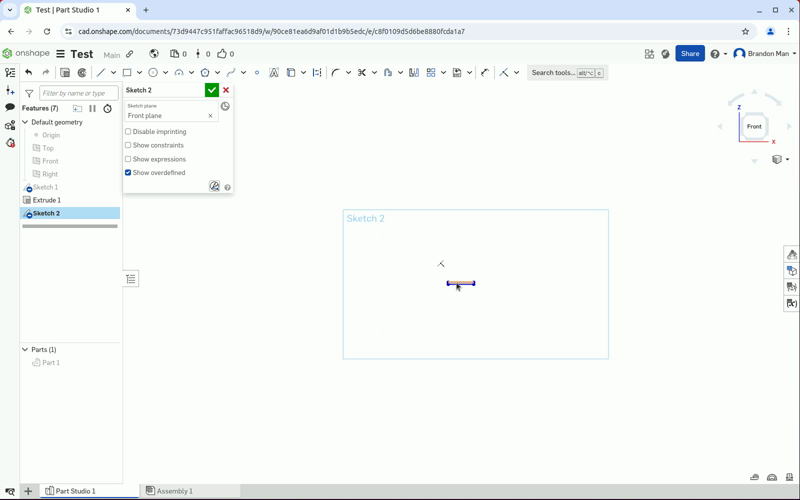
scroll(6)
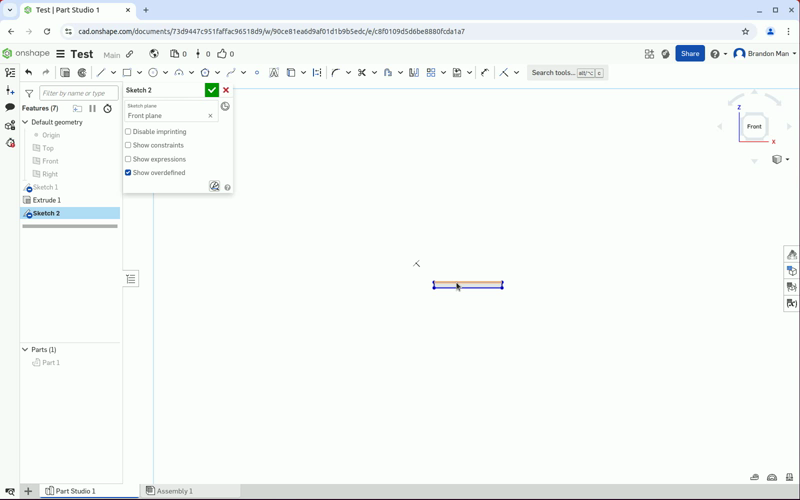
click(456, 282)
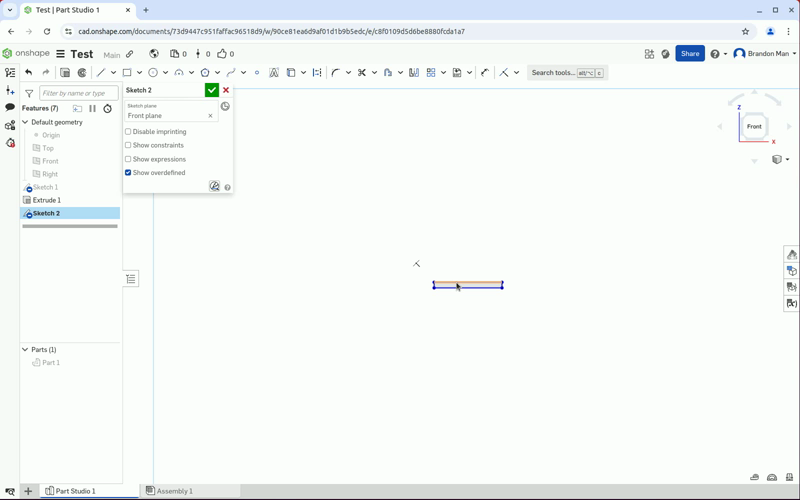
scroll(-6)
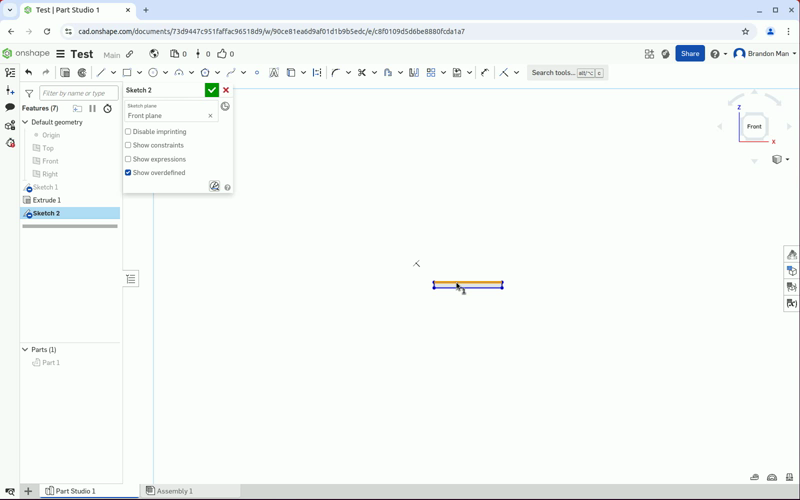
scroll(-6)
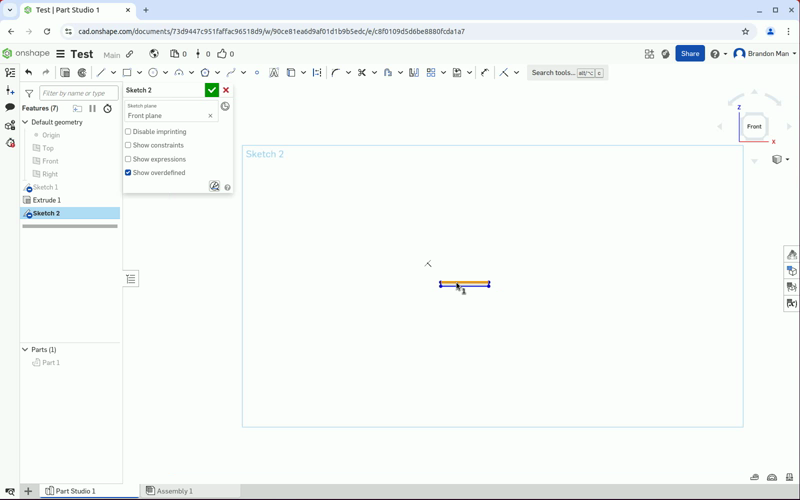
scroll(-6)
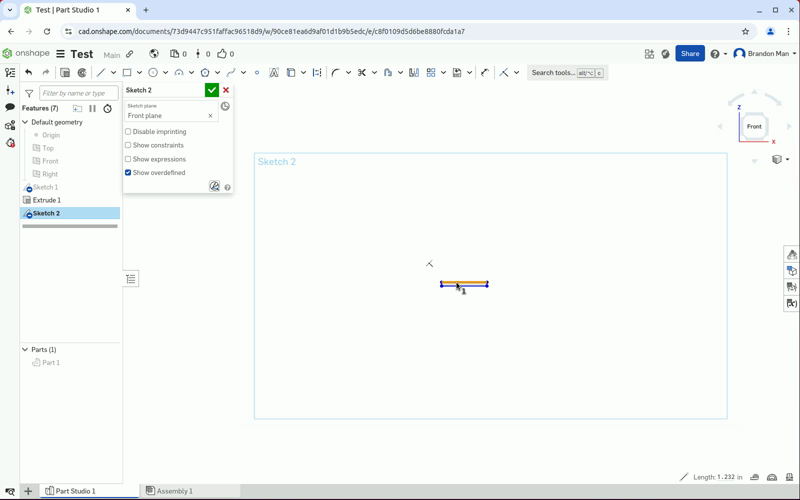
scroll(-6)
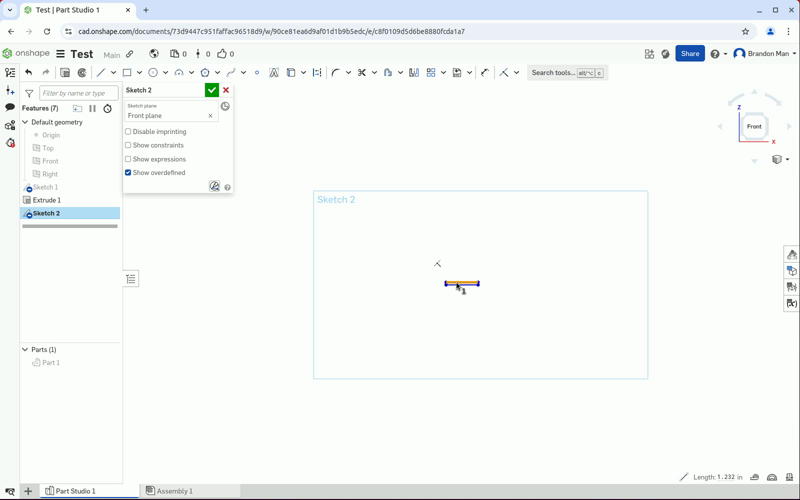
scroll(-6)
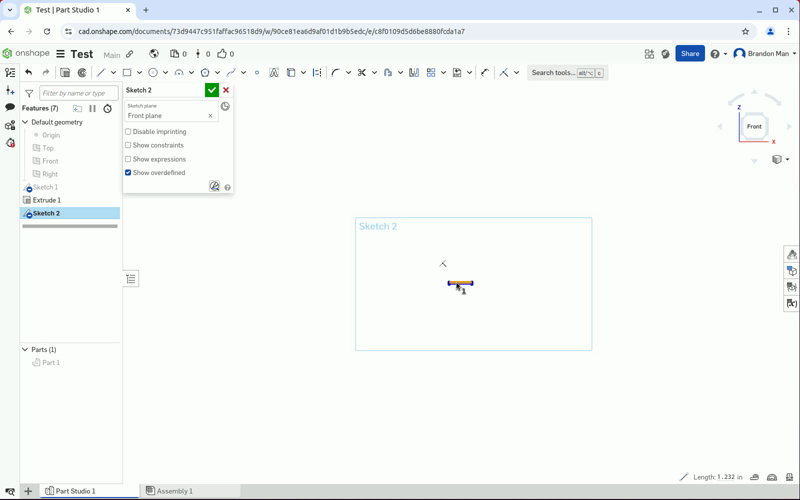
scroll(-6)
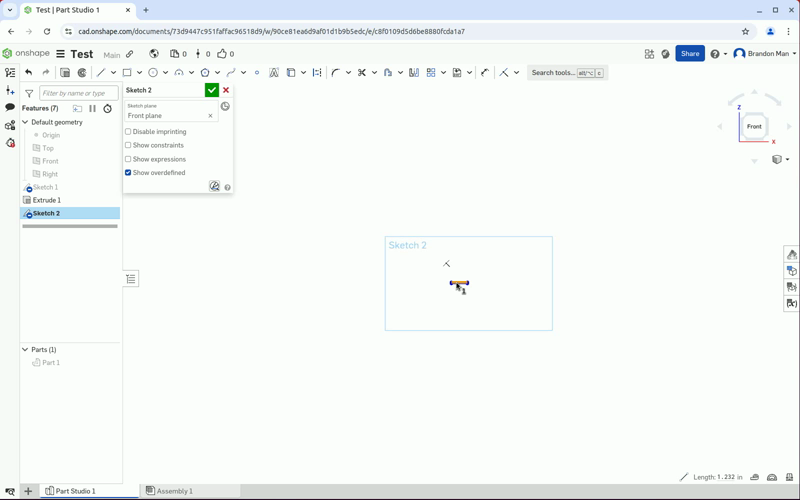
scroll(-6)
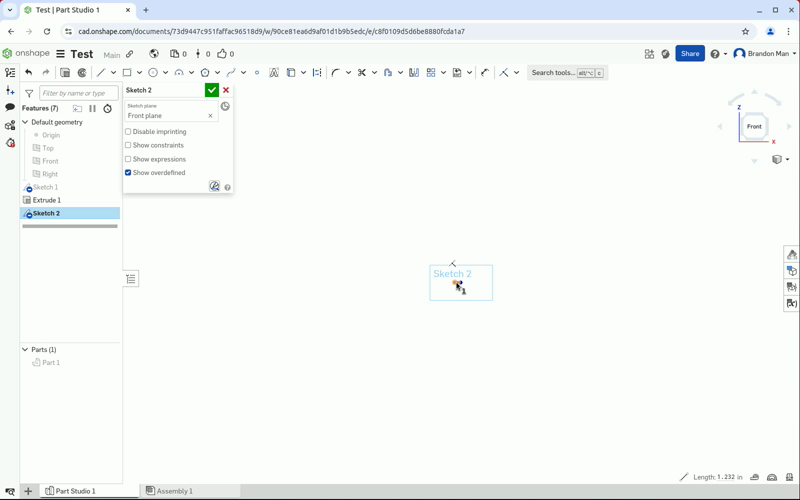
mouse_move(73, 352)
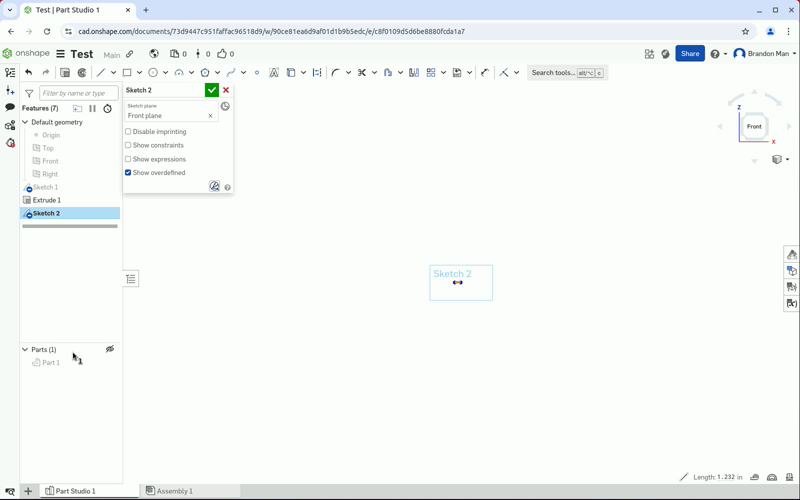
key(shift+y)
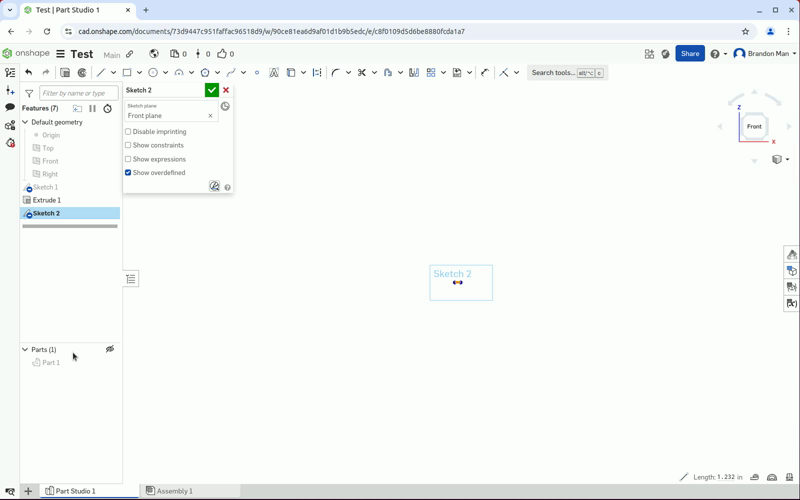
key(shift+e)
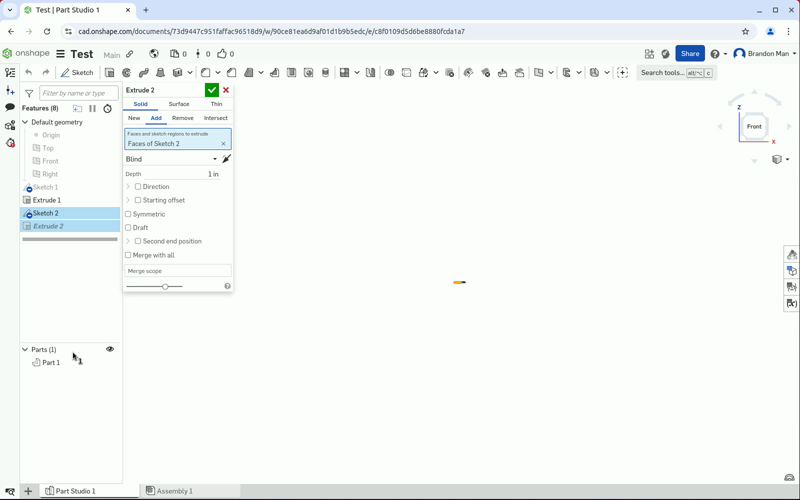
mouse_move(143, 106)
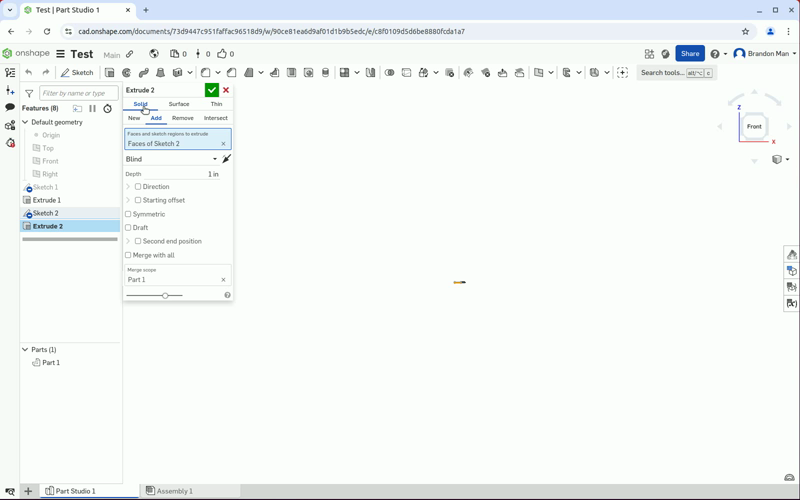
click(143, 106)
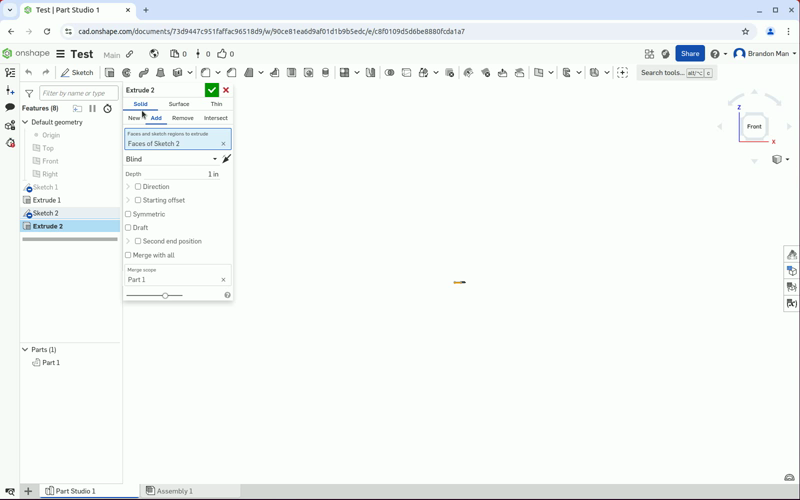
mouse_move(137, 120)
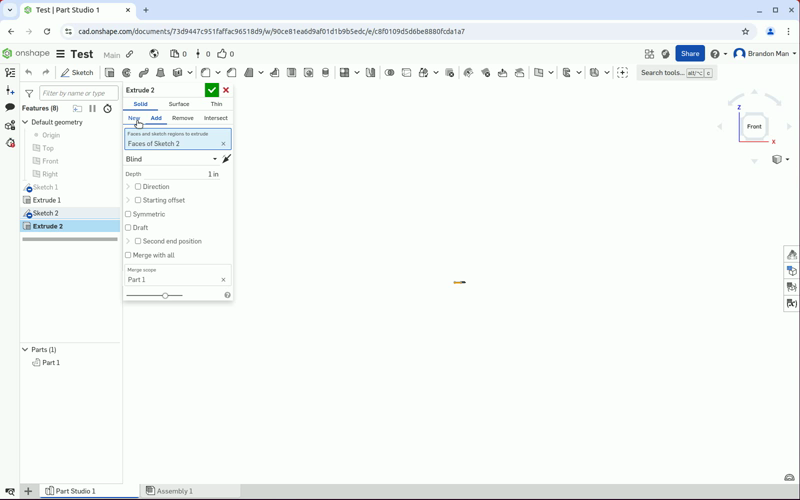
click(137, 120)
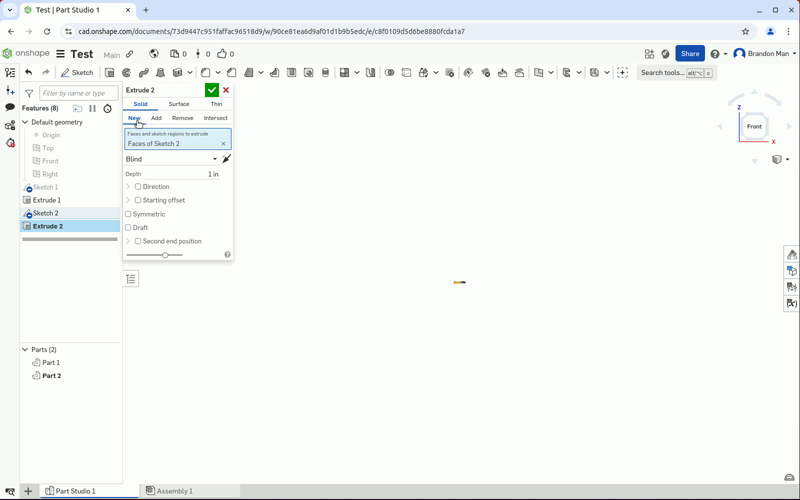
key(tab, 4)
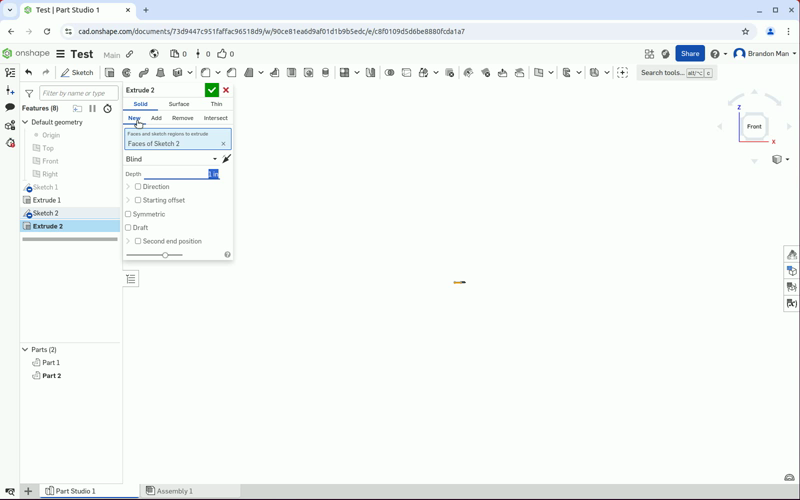
text(23.108)
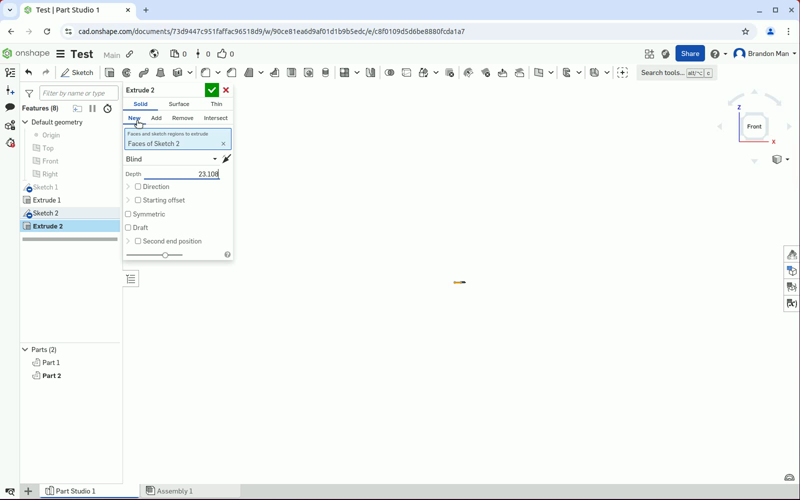
key(enter)
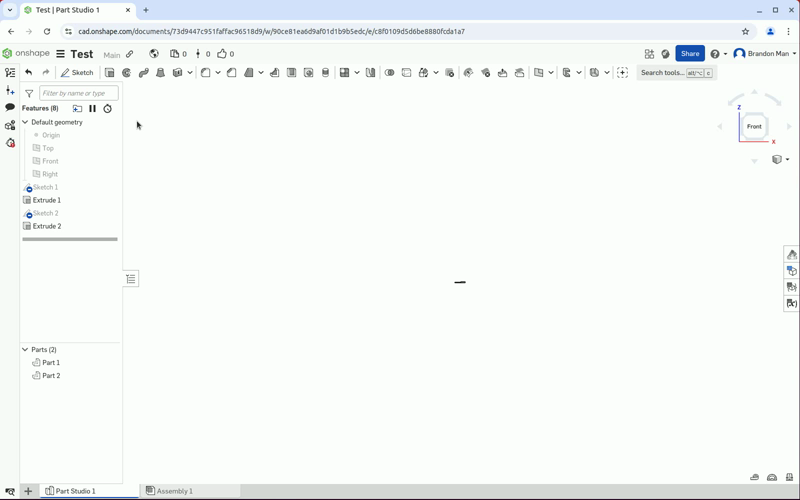
key(shift+h)
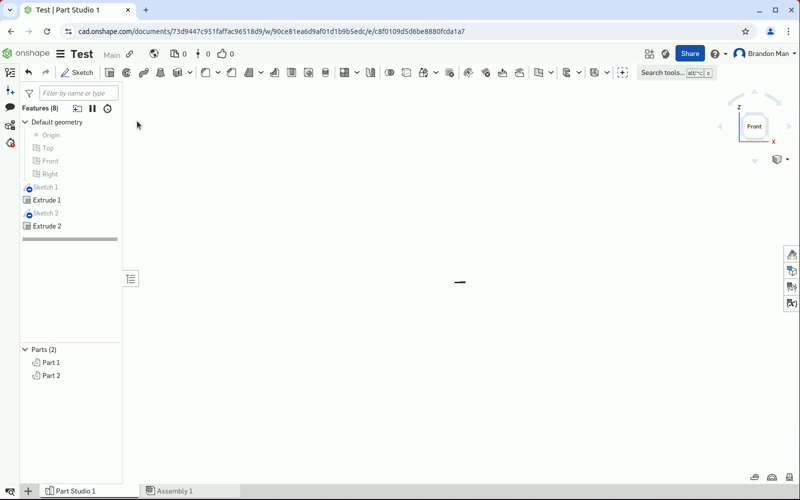
key(shift+h)
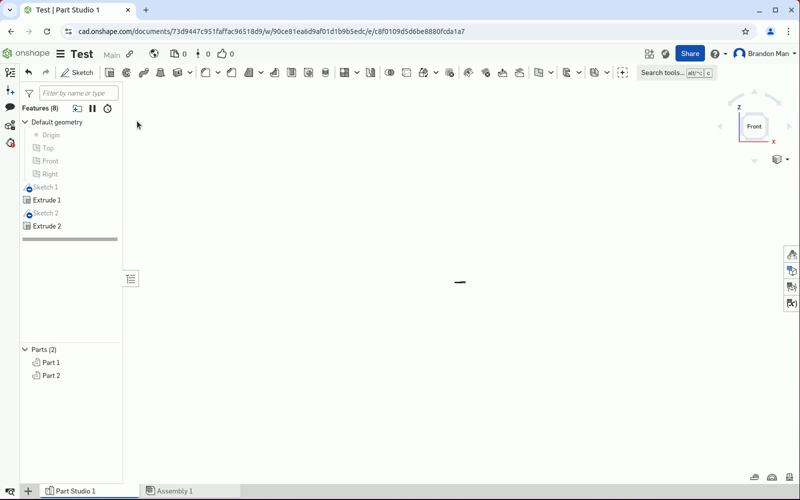
mouse_move(73, 189)
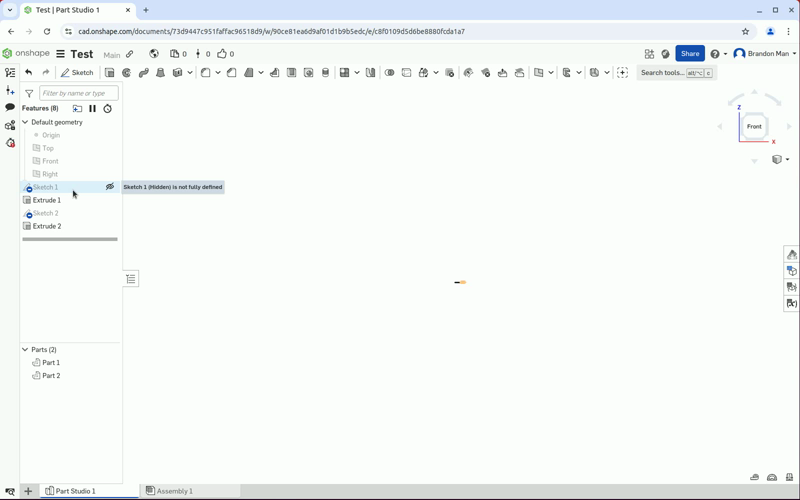
click(73, 189)
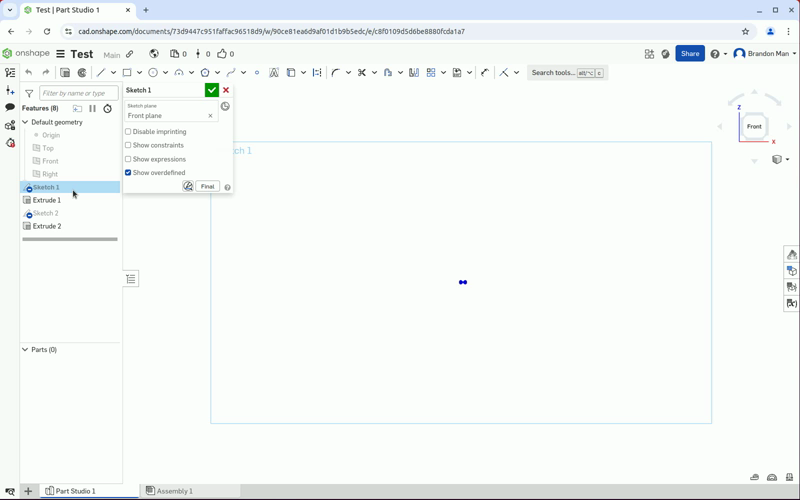
mouse_move(229, 92)
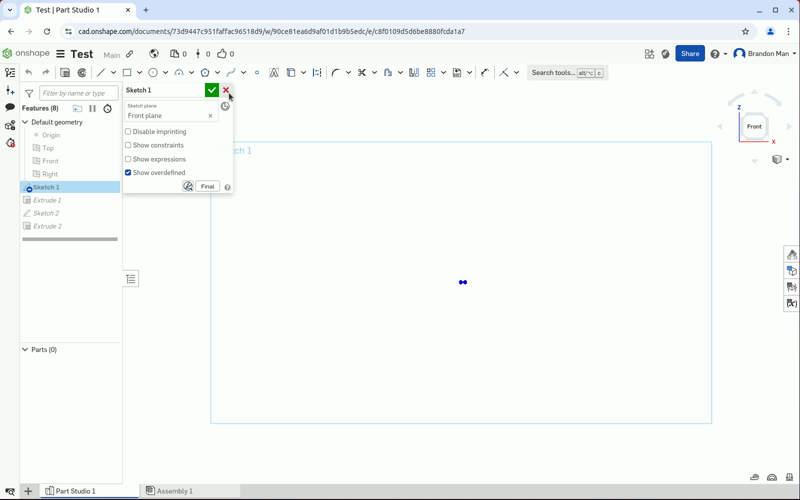
click(229, 92)
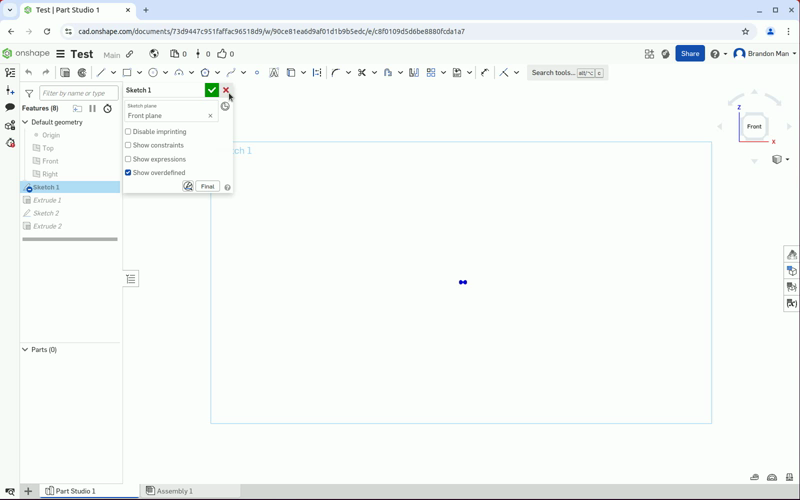
key(shift+s)
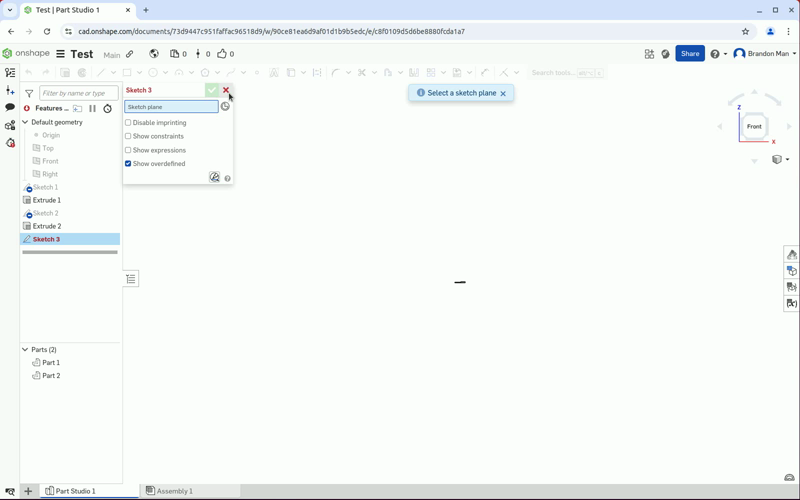
mouse_move(73, 163)
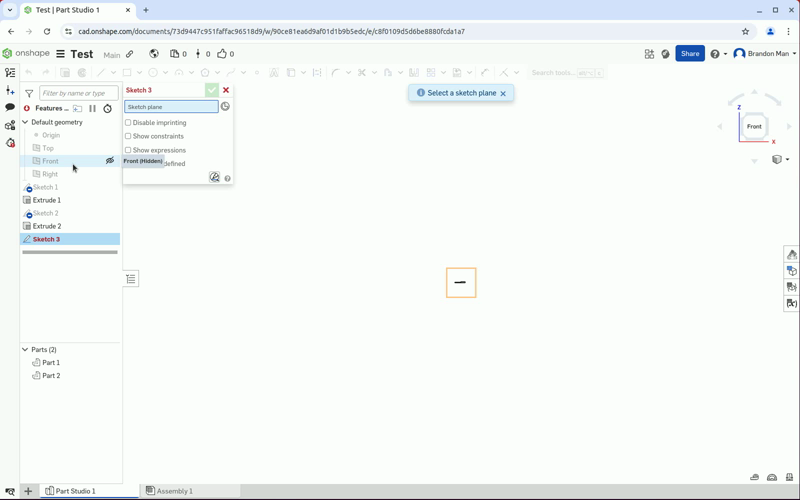
click(73, 163)
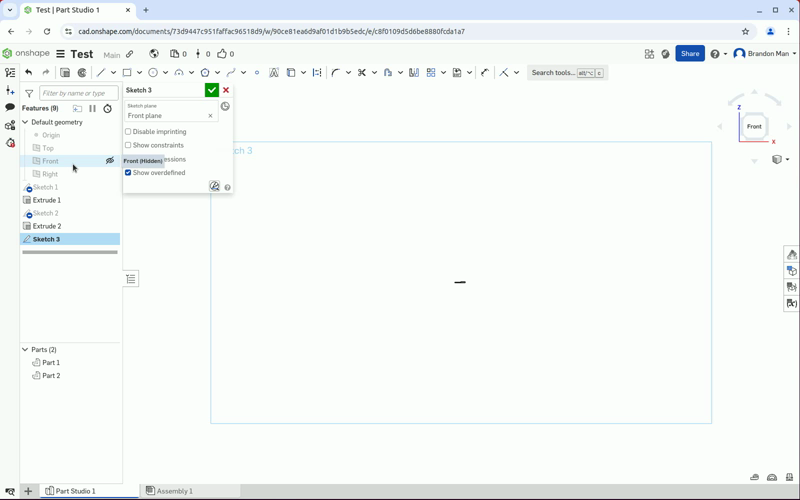
mouse_move(73, 352)
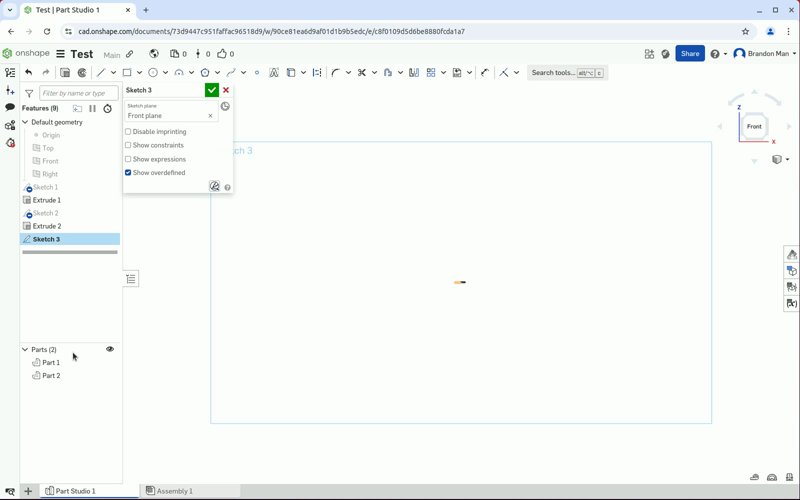
key(y)
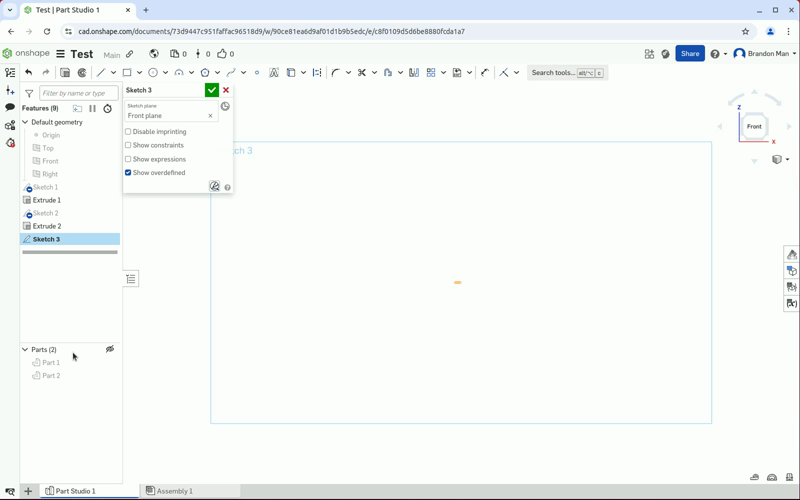
key(l)
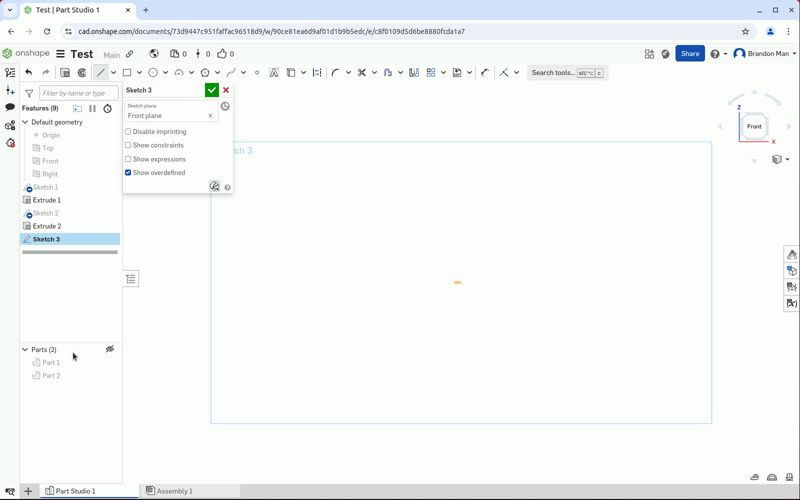
key_down(shift)
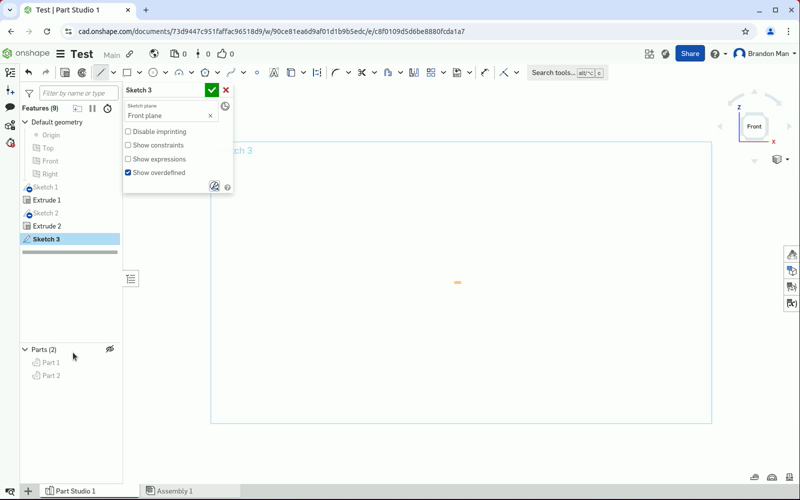
mouse_move(449, 285)
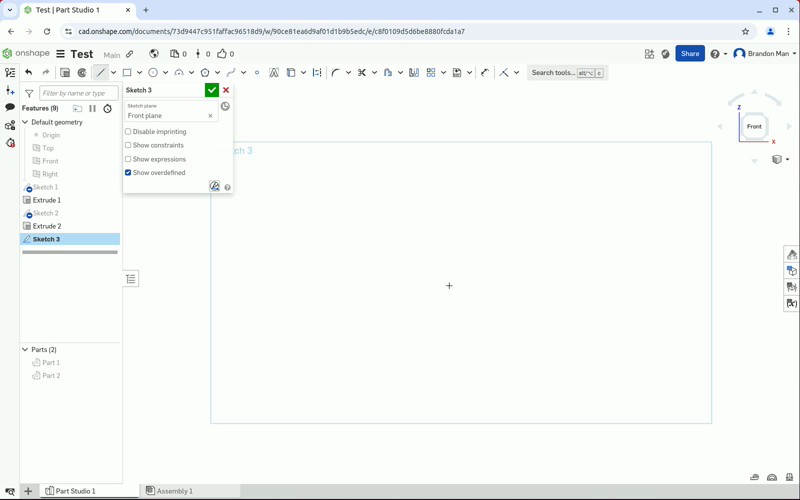
click(449, 285)
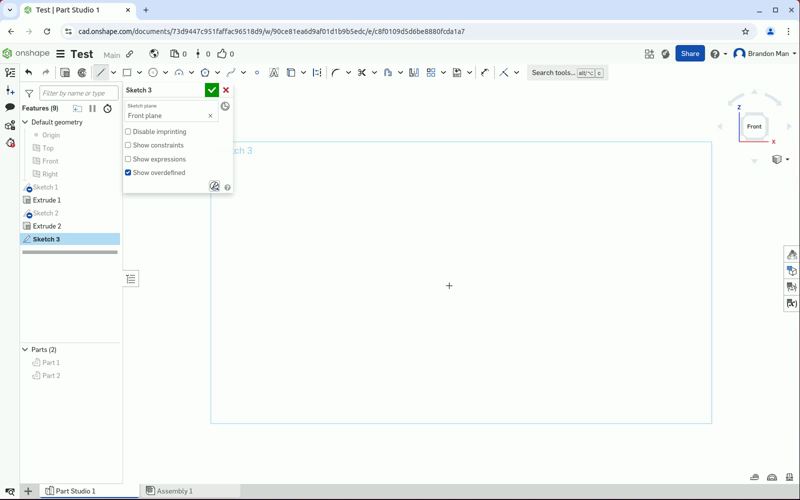
key_up(shift)
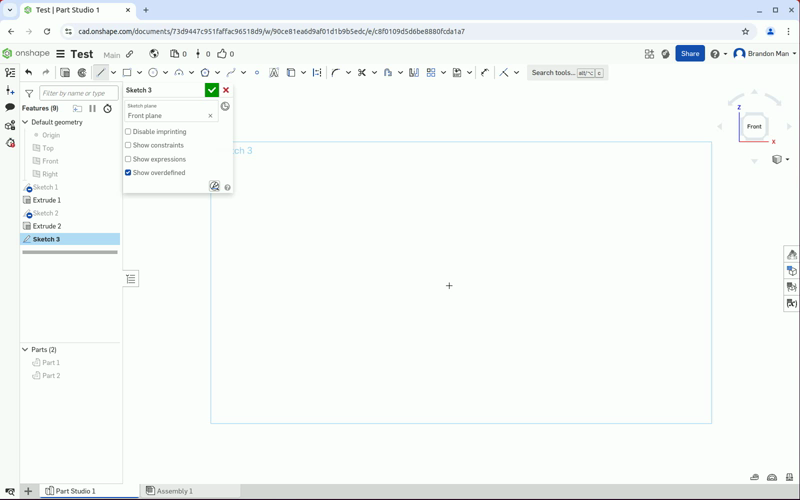
key_down(shift)
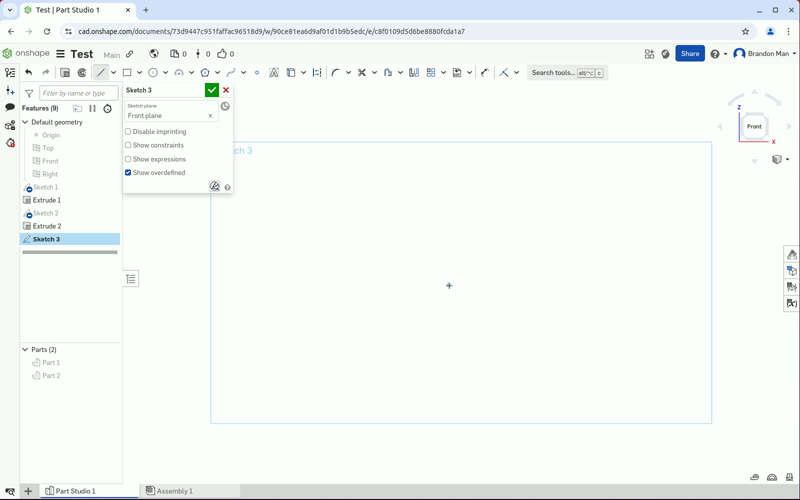
mouse_move(479, 285)
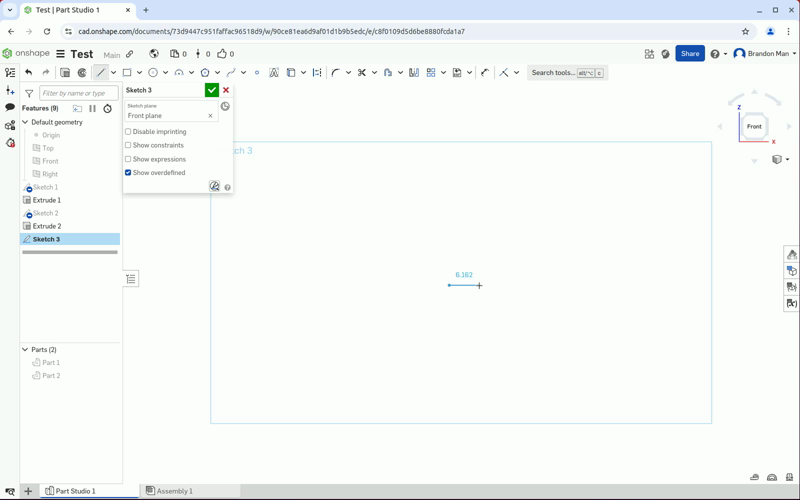
mouse_move(466, 285)
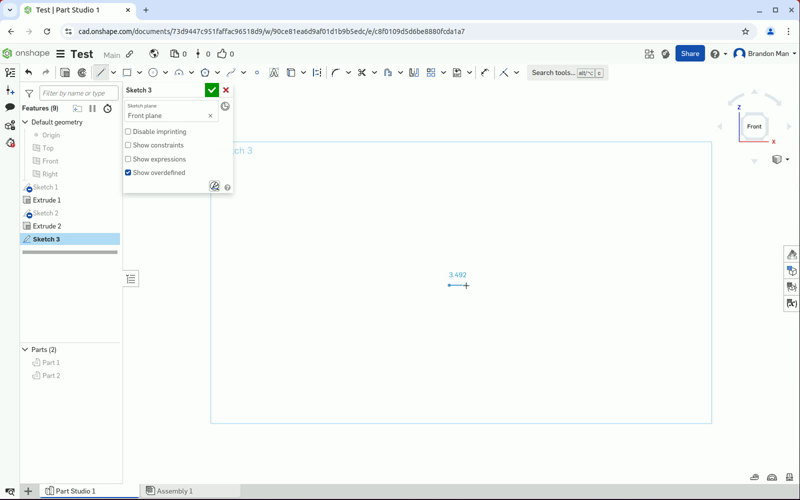
click(466, 285)
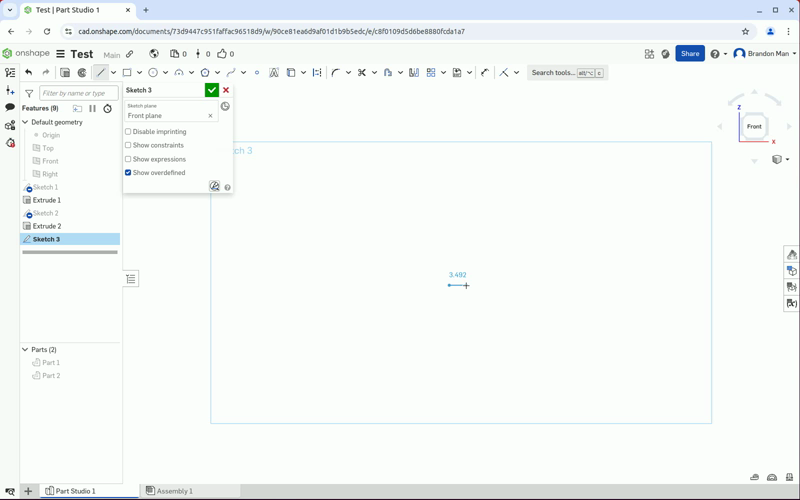
key_up(shift)
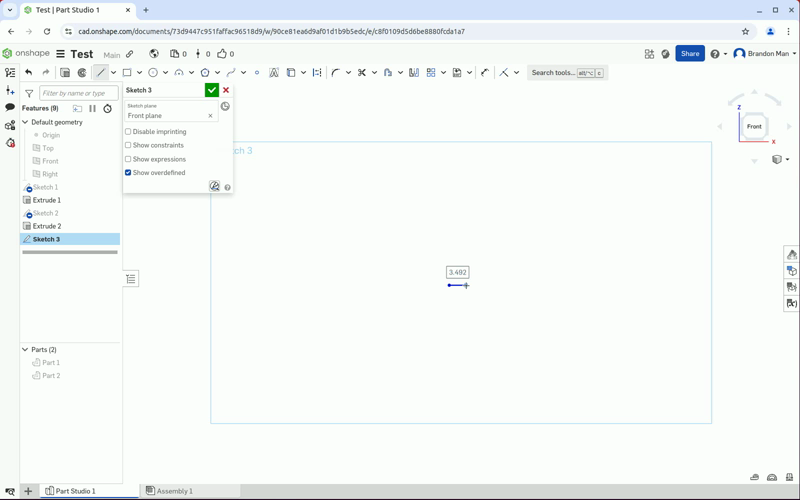
key_down(shift)
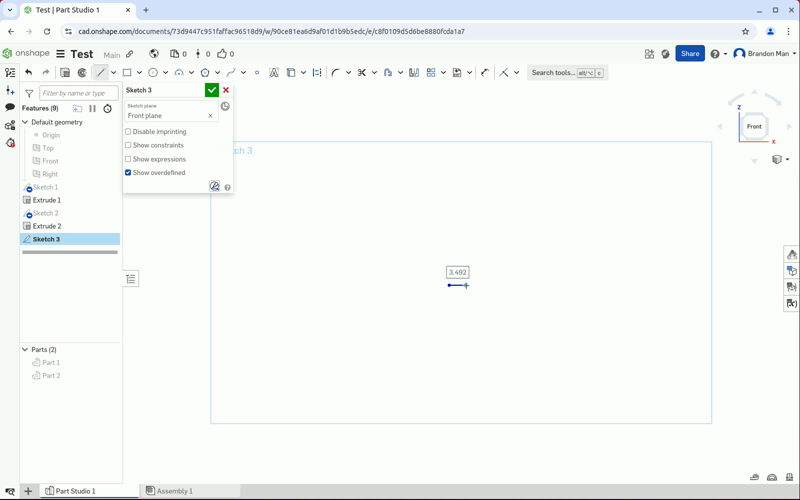
mouse_move(496, 285)
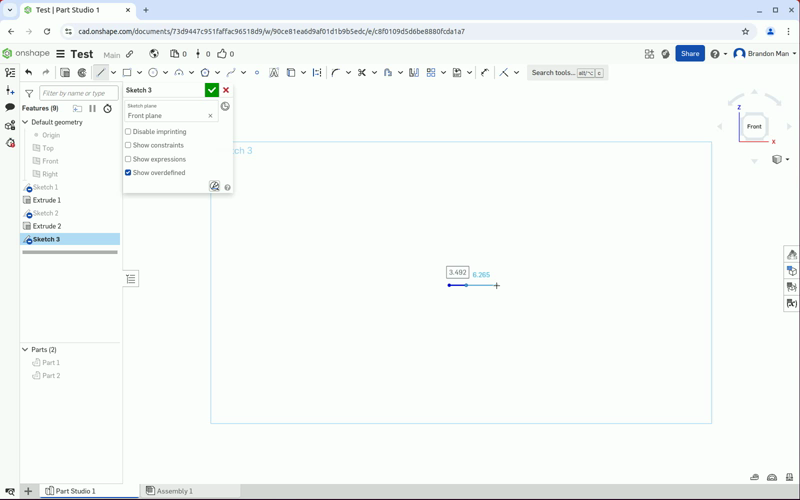
mouse_move(466, 284)
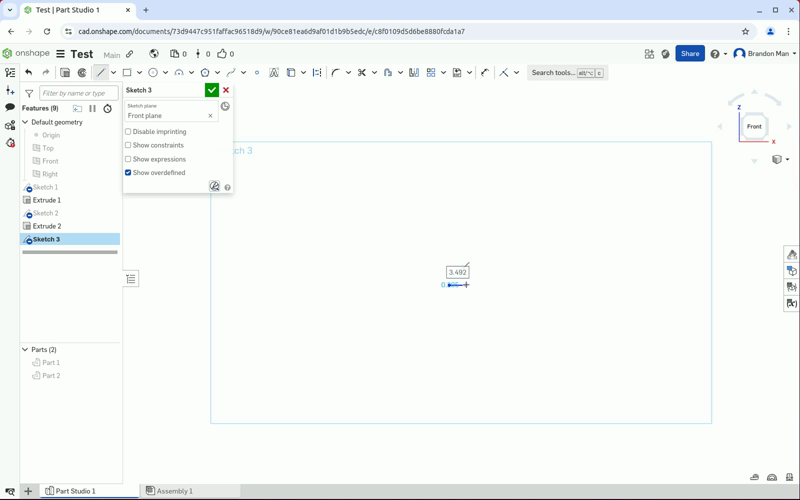
scroll(6)
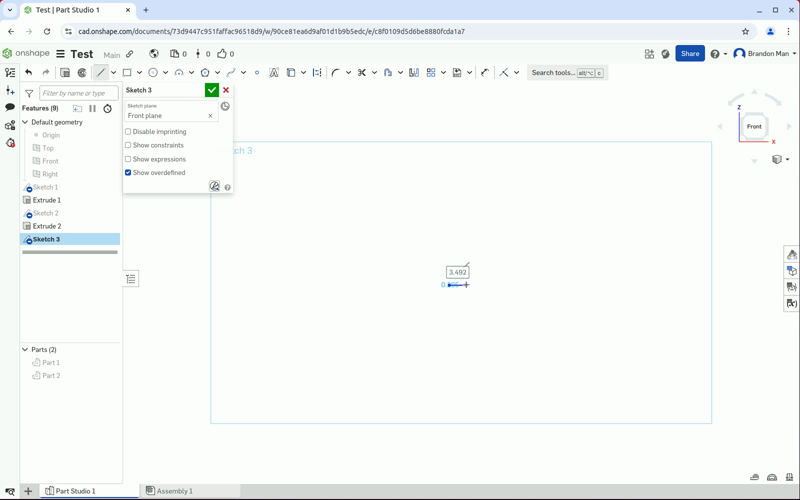
scroll(6)
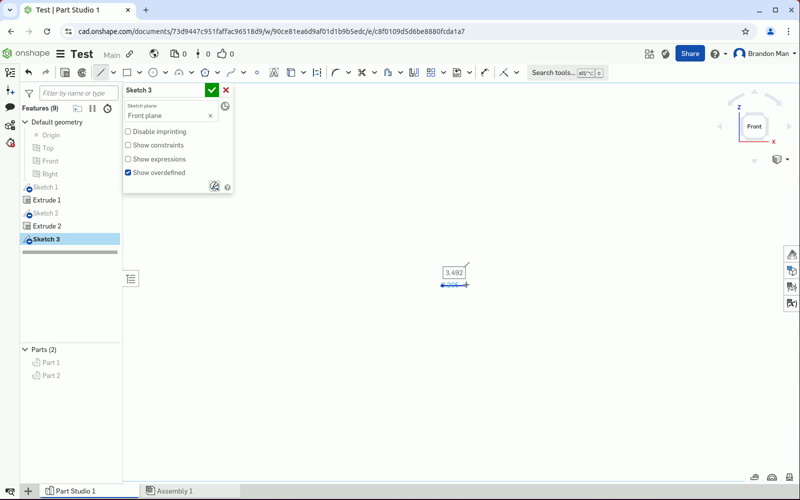
scroll(6)
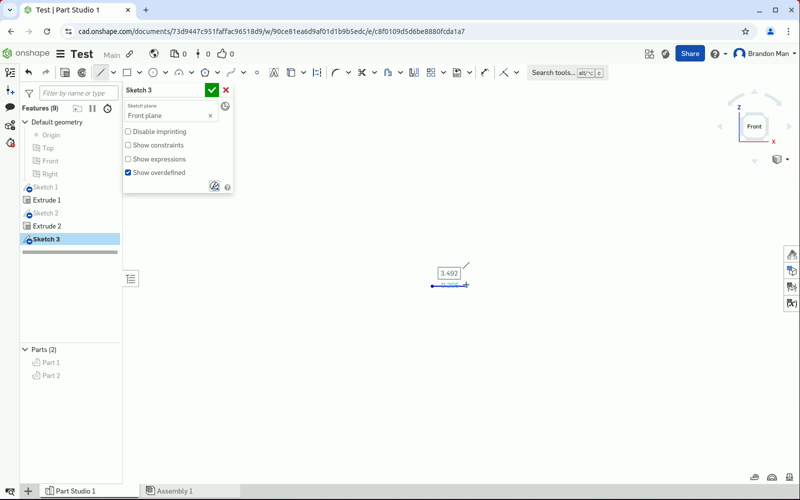
scroll(6)
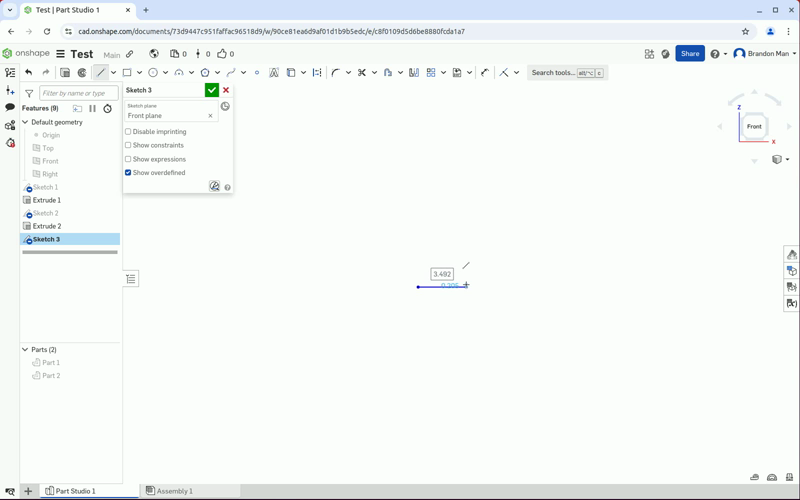
scroll(6)
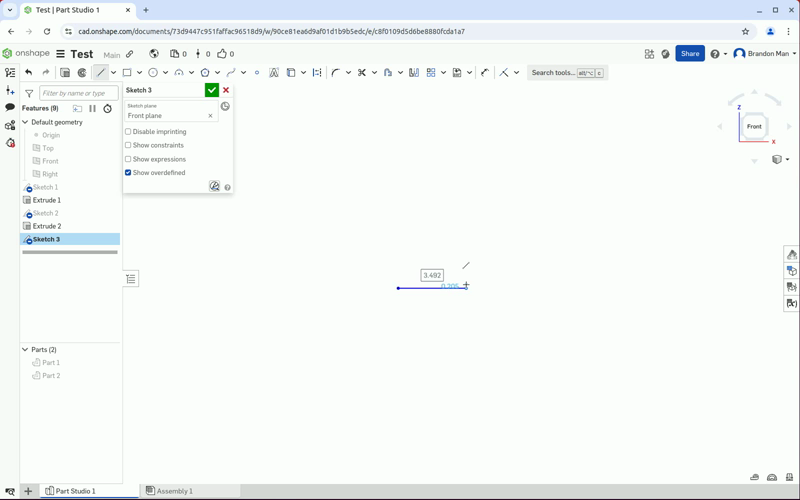
scroll(6)
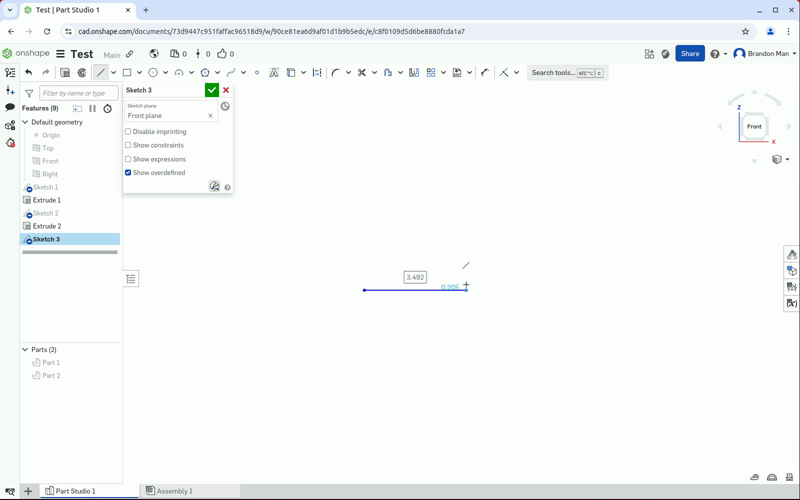
scroll(6)
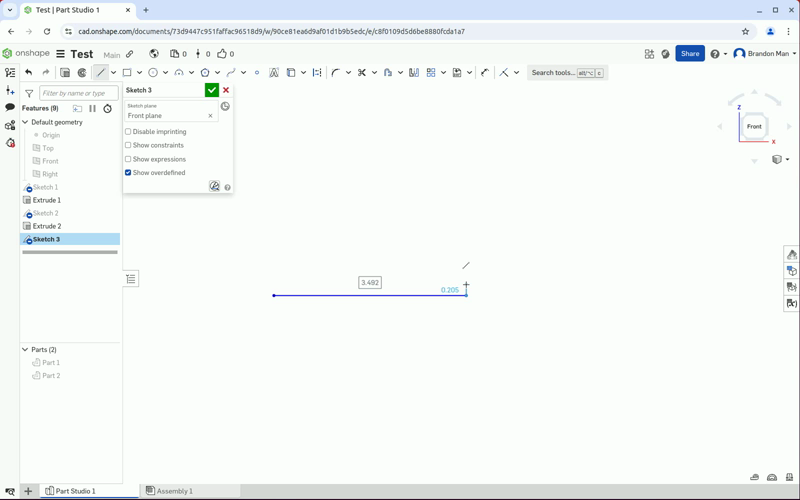
click(466, 284)
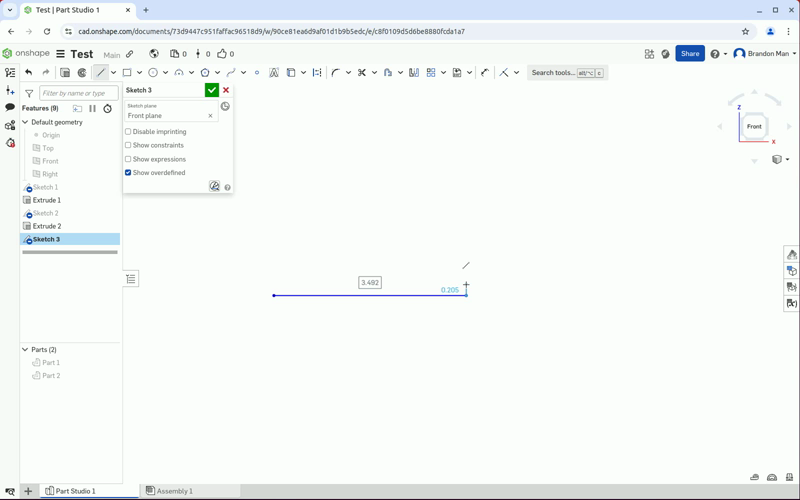
scroll(-6)
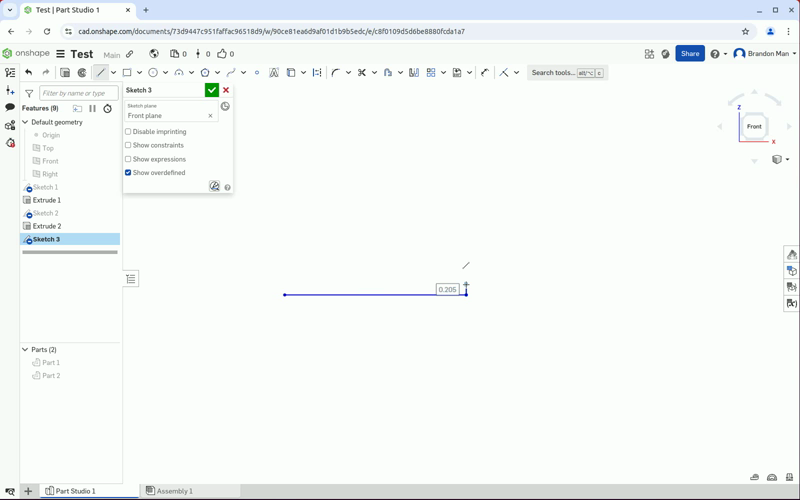
scroll(-6)
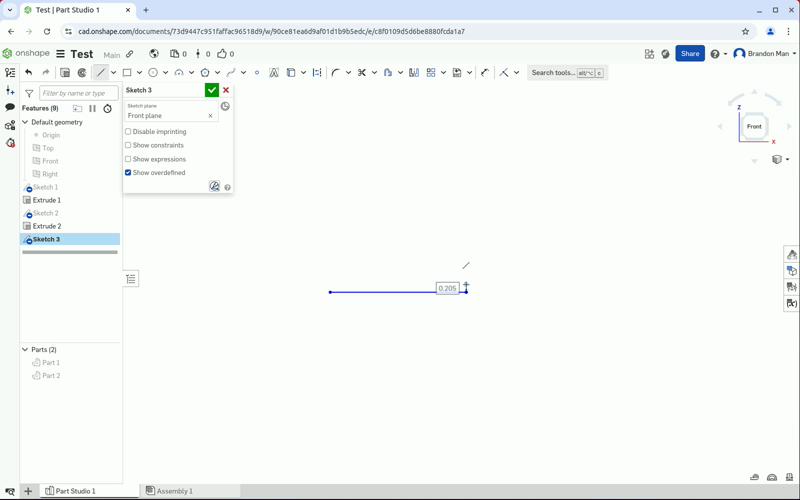
scroll(-6)
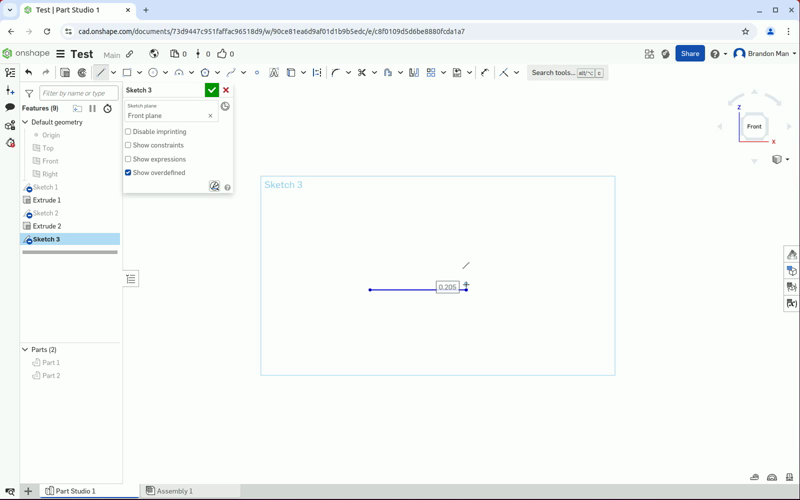
scroll(-6)
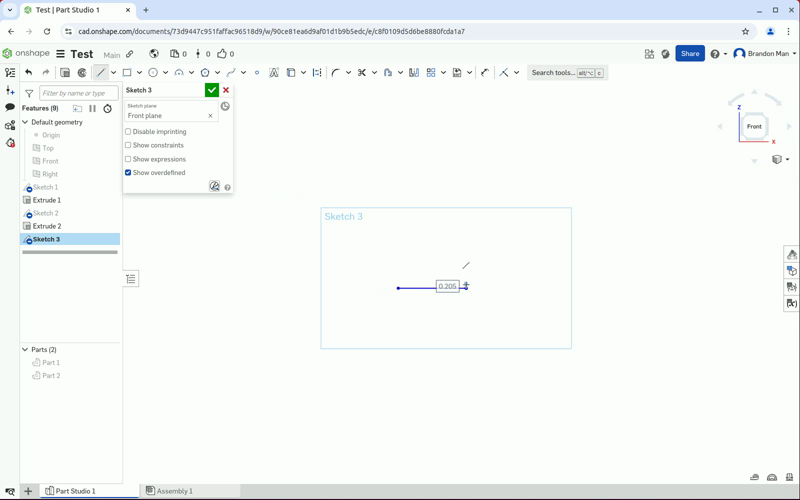
scroll(-6)
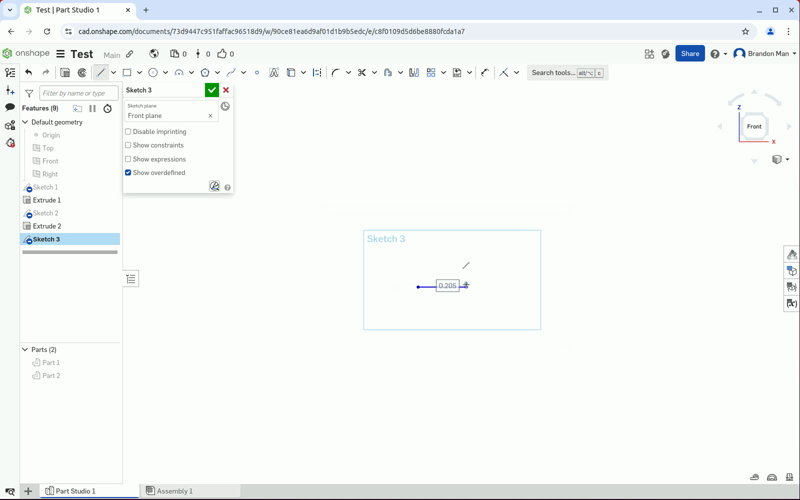
scroll(-6)
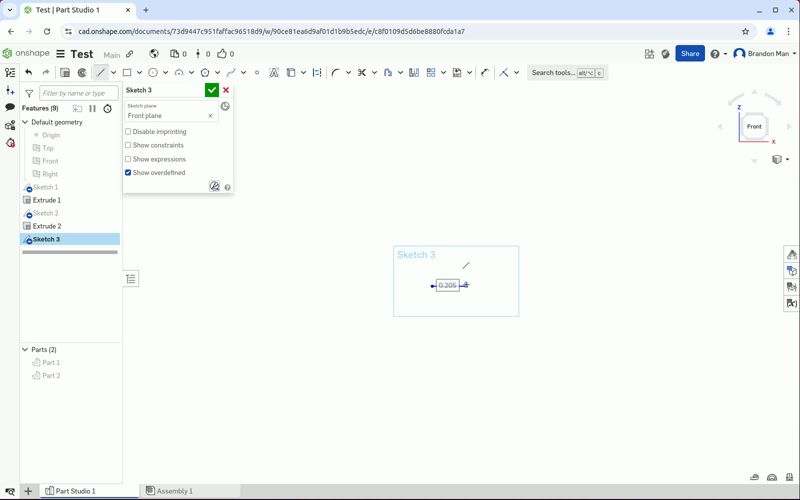
scroll(-6)
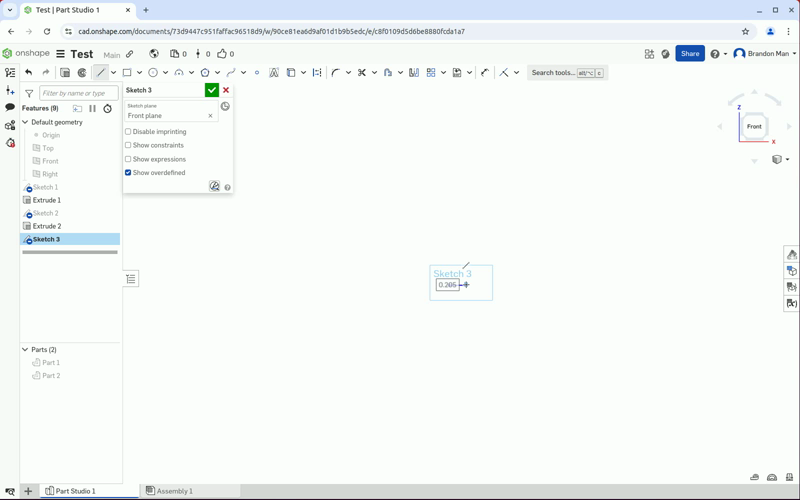
key_up(shift)
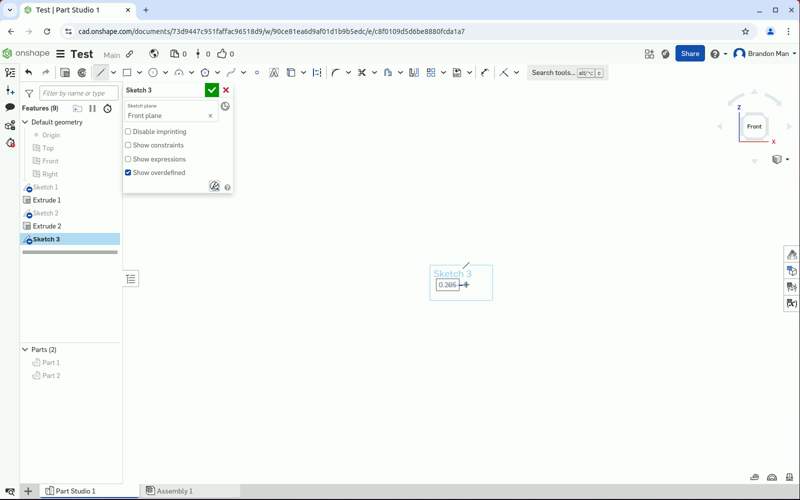
key_down(shift)
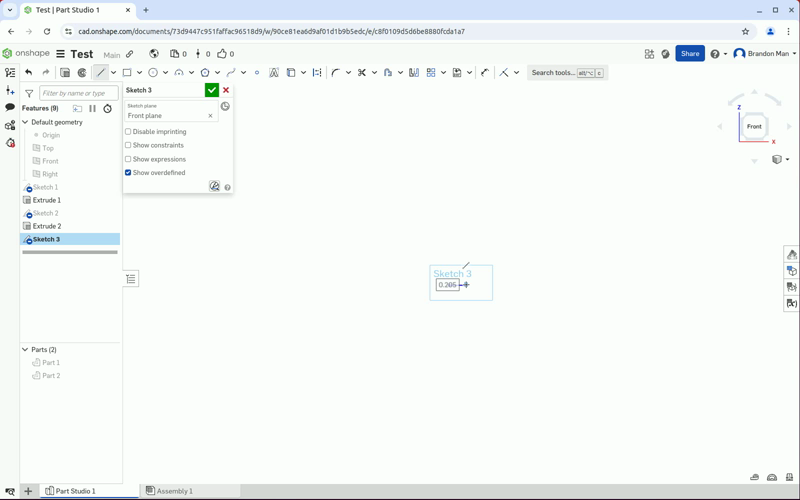
mouse_move(496, 284)
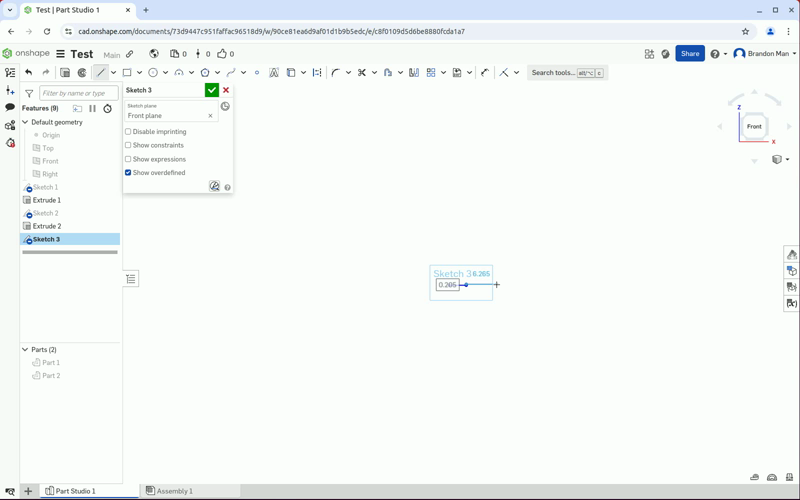
mouse_move(449, 284)
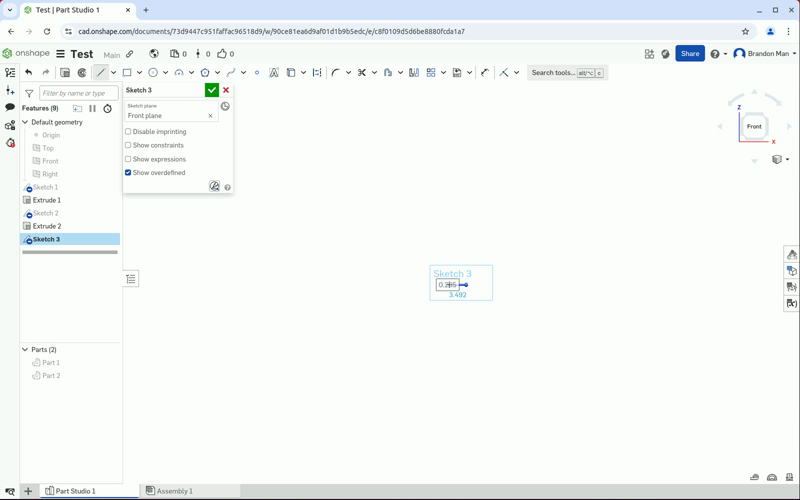
scroll(6)
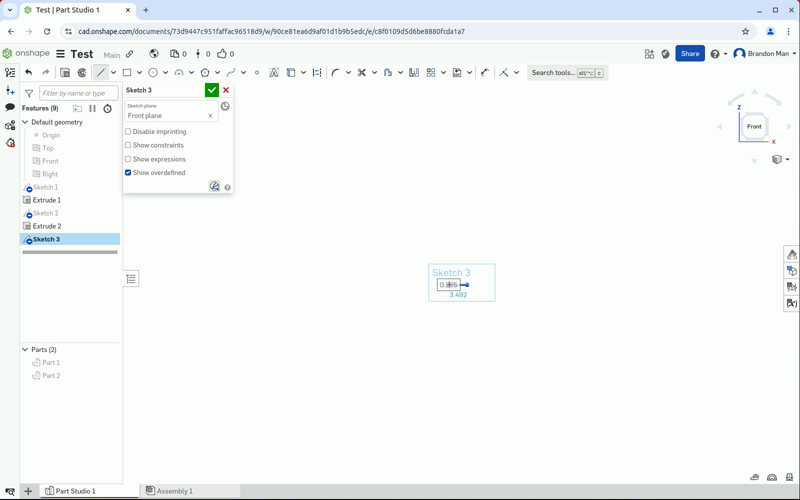
scroll(6)
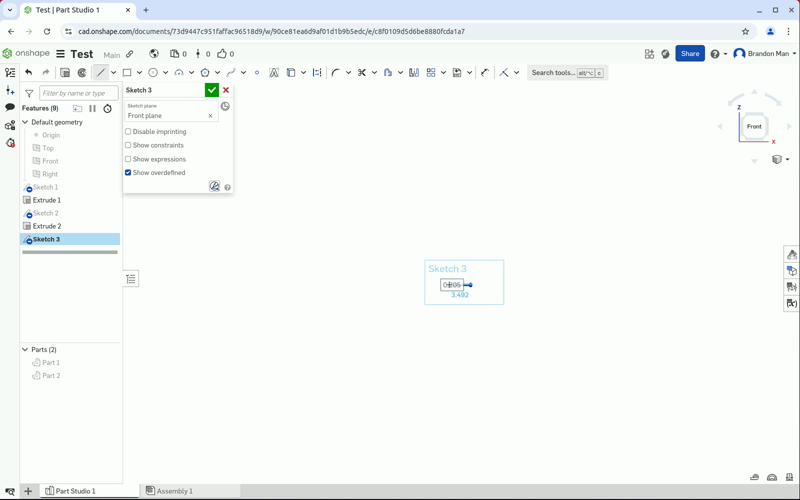
scroll(6)
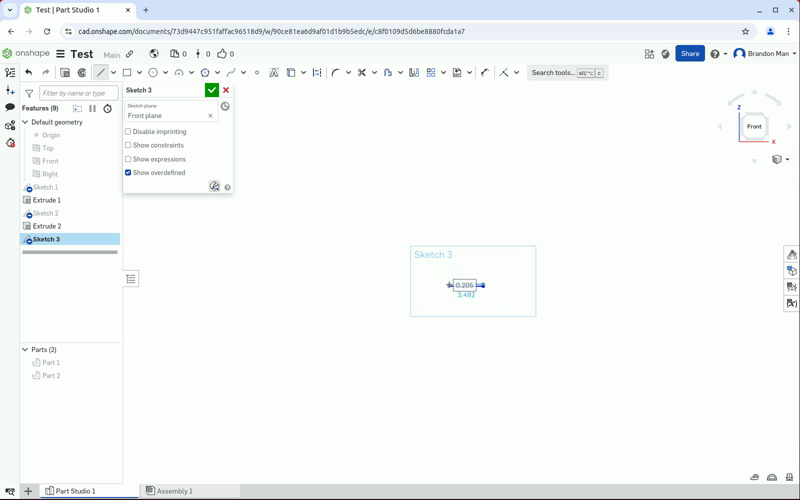
scroll(6)
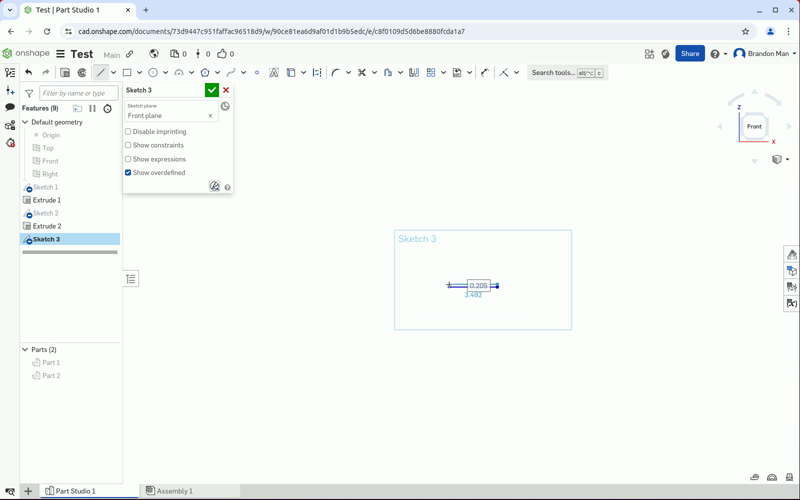
scroll(6)
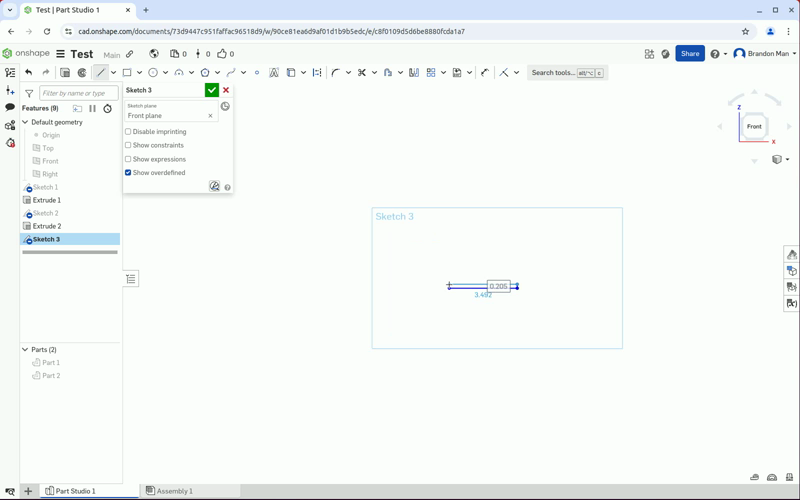
scroll(6)
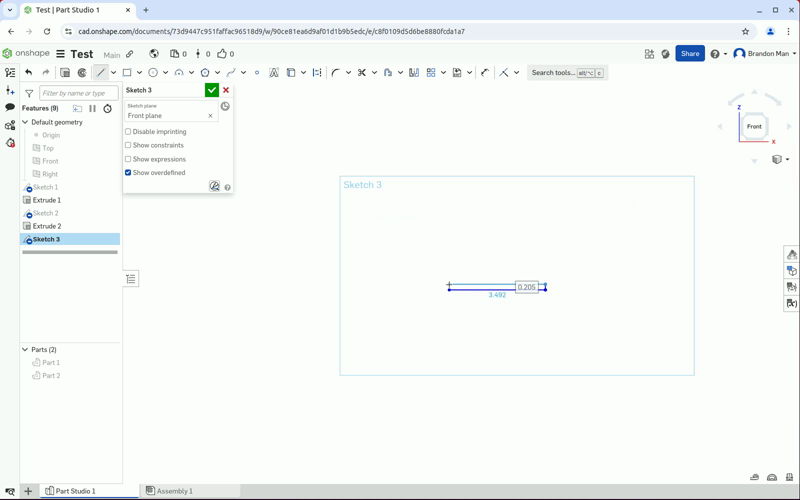
scroll(6)
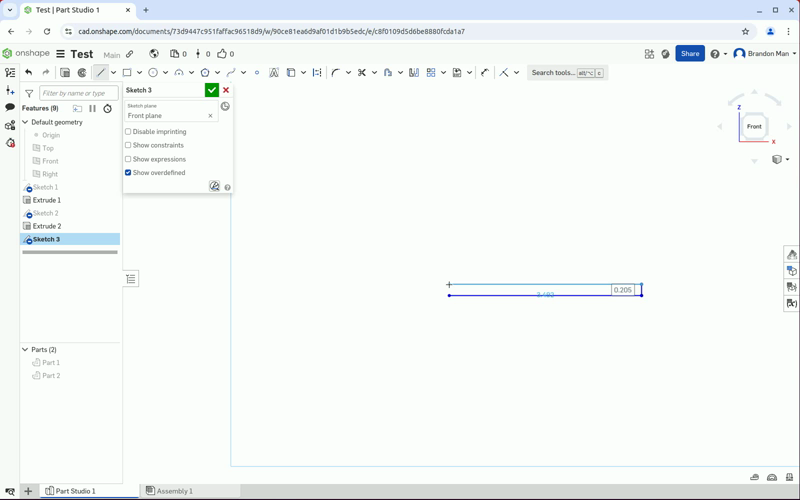
click(449, 284)
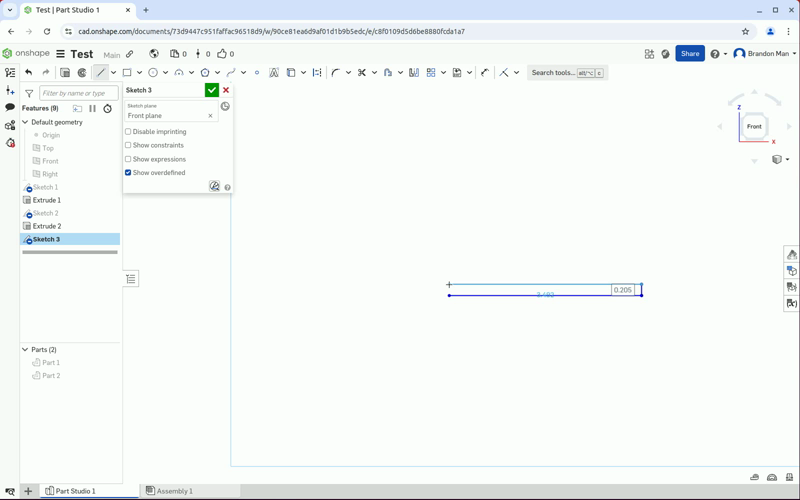
scroll(-6)
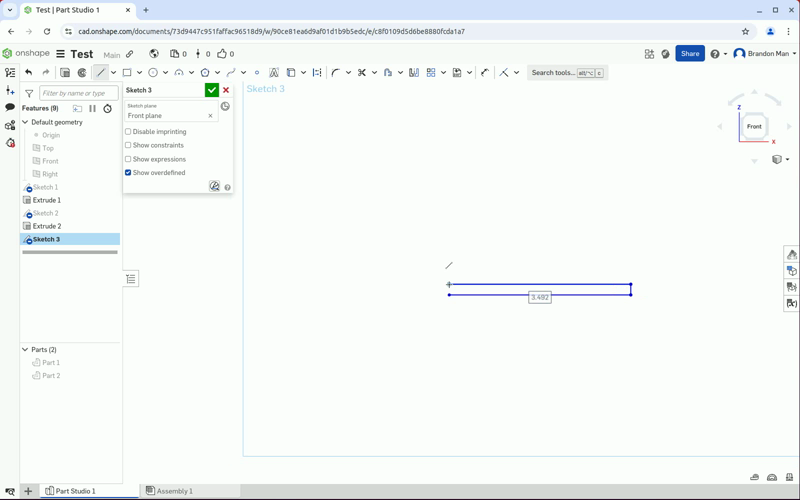
scroll(-6)
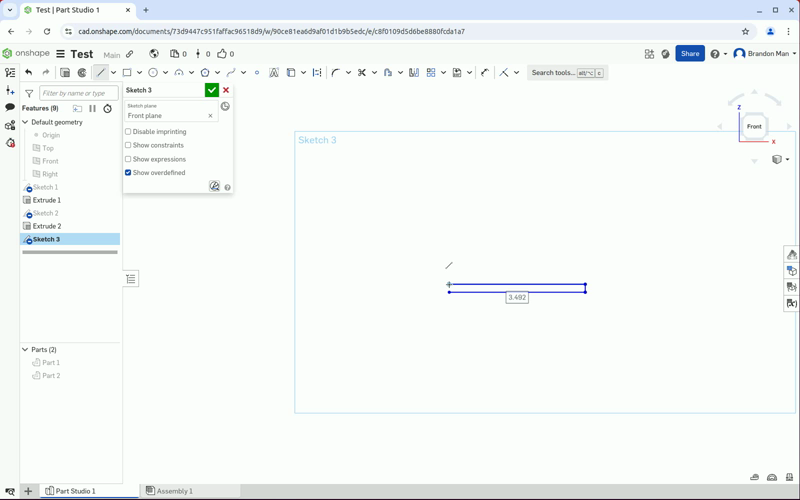
scroll(-6)
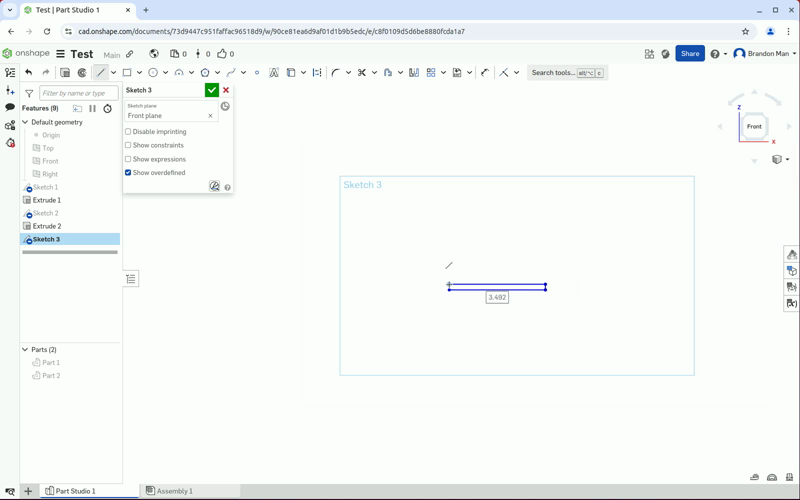
scroll(-6)
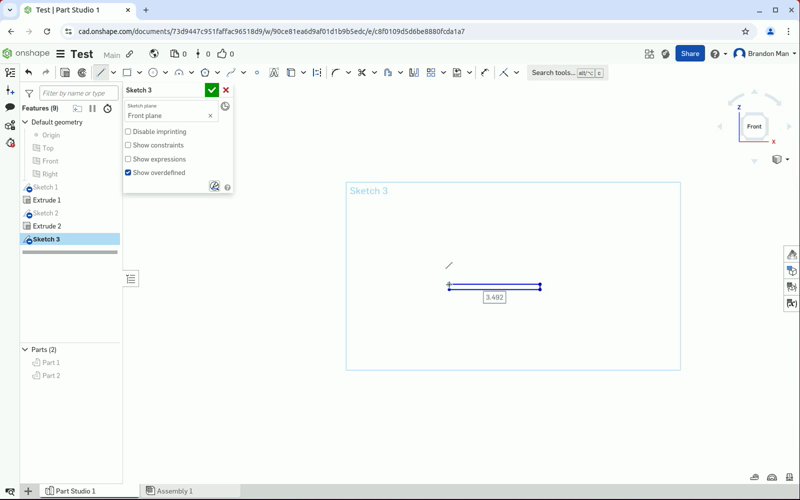
scroll(-6)
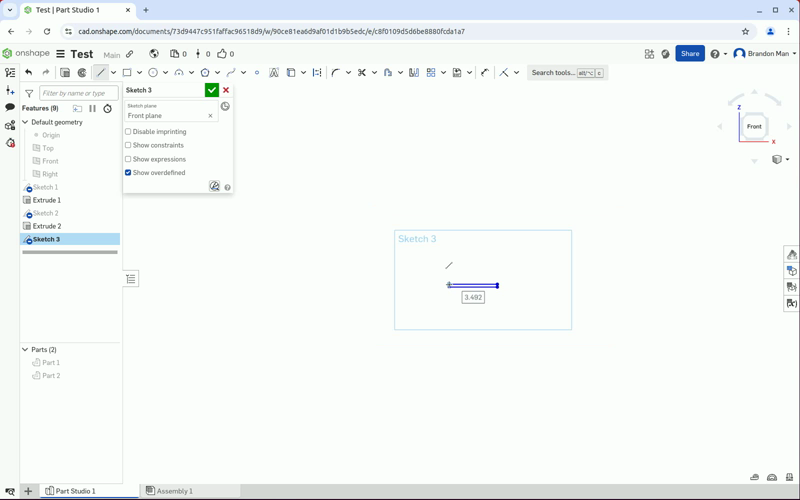
scroll(-6)
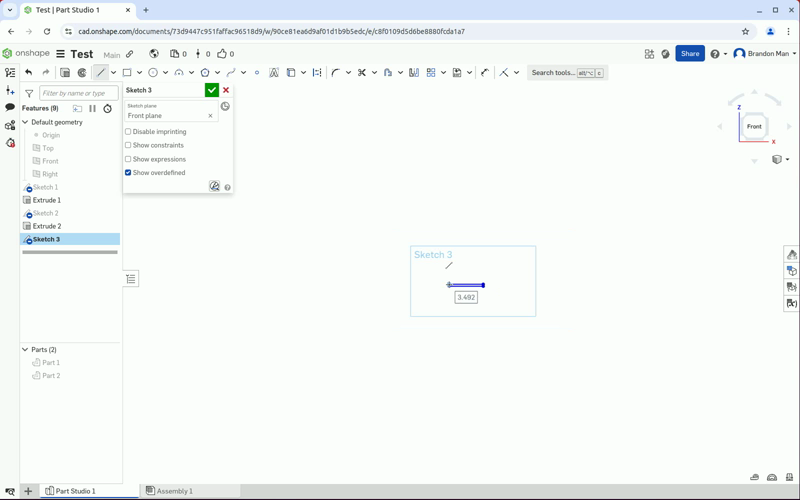
scroll(-6)
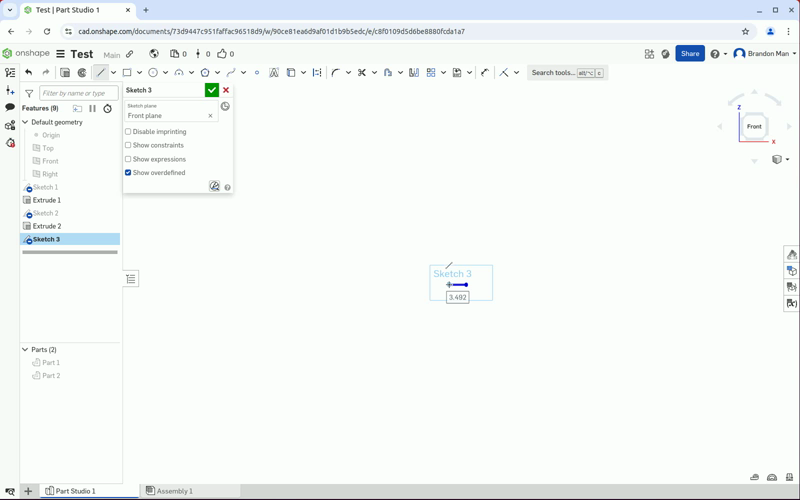
key_up(shift)
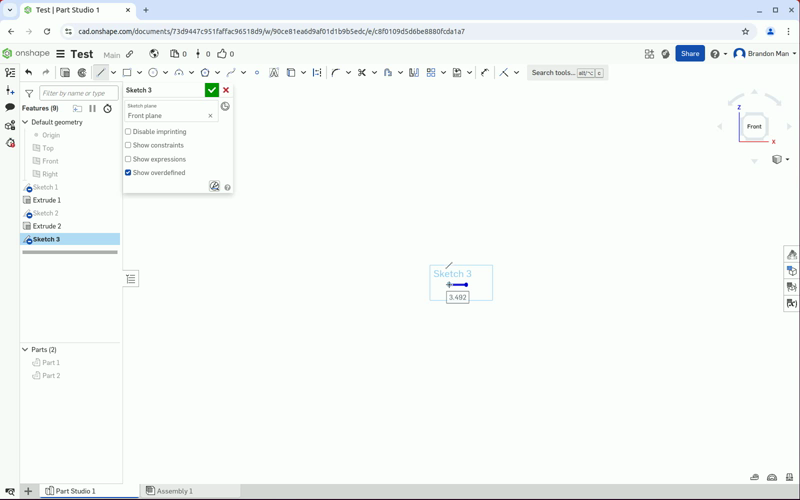
mouse_move(479, 284)
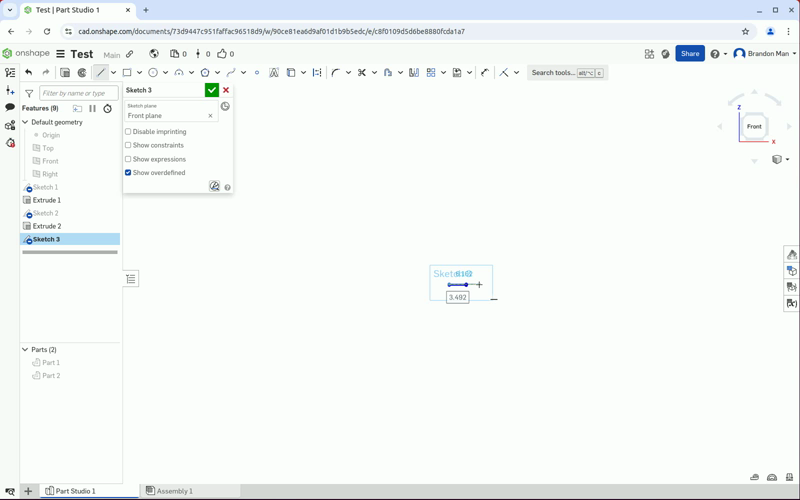
key_down(shift)
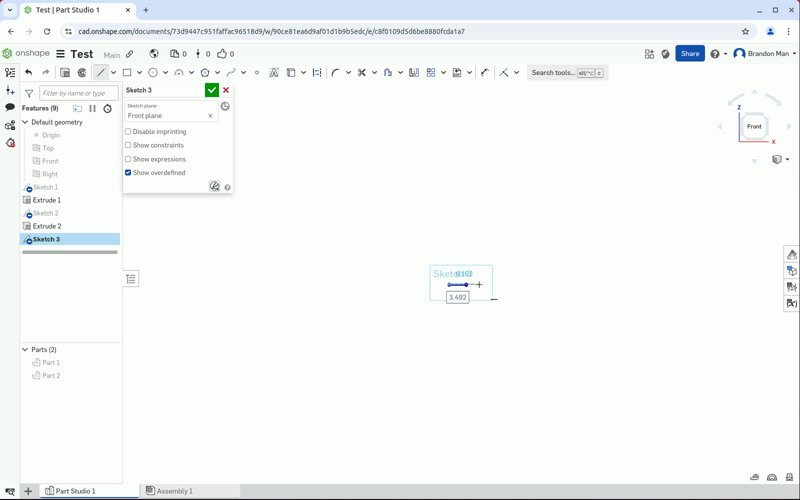
mouse_move(449, 285)
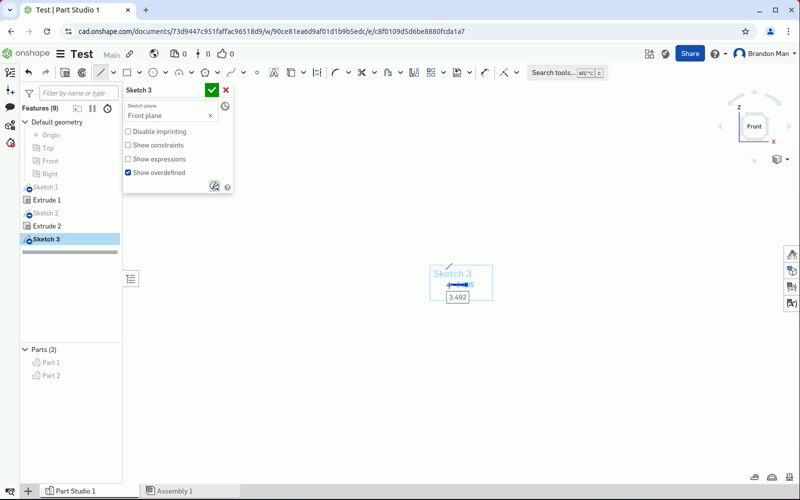
scroll(6)
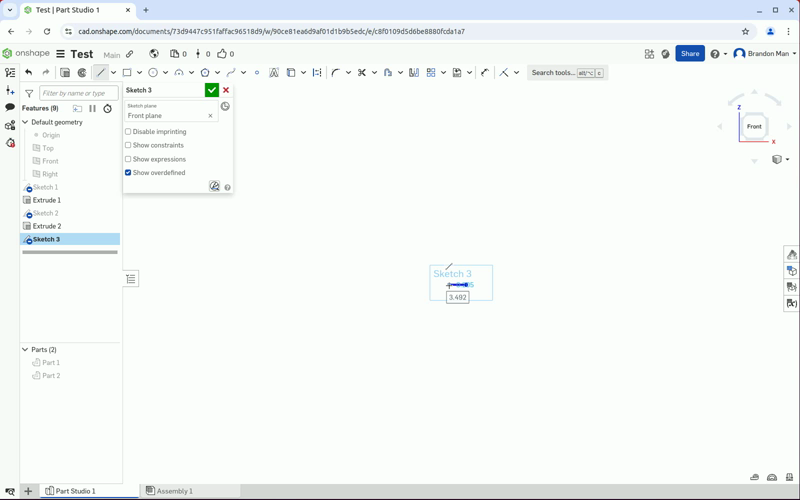
scroll(6)
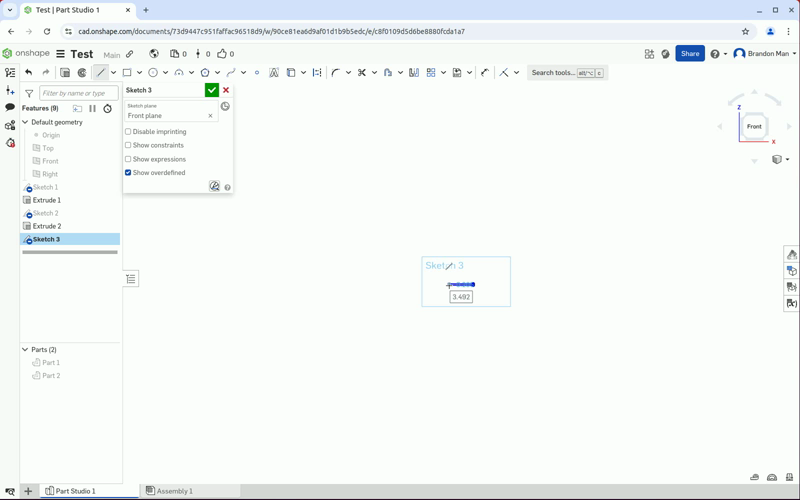
scroll(6)
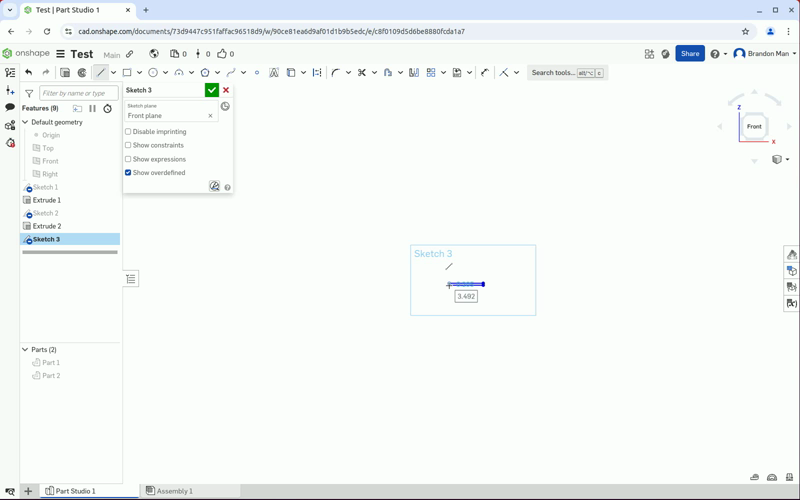
scroll(6)
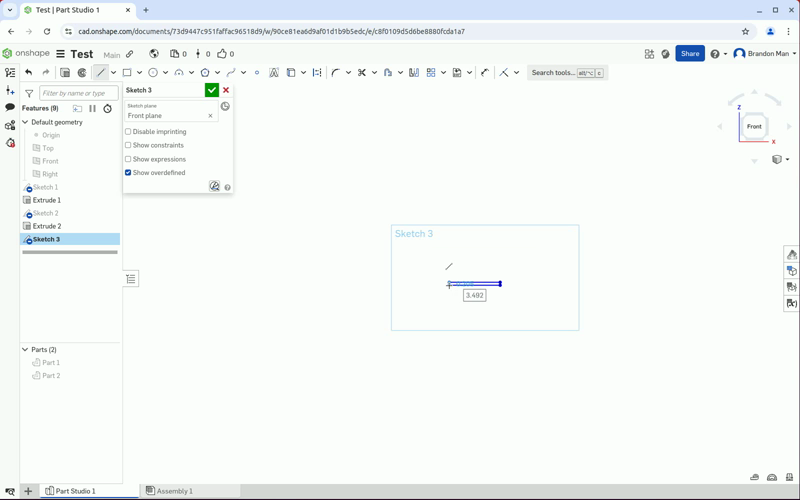
scroll(6)
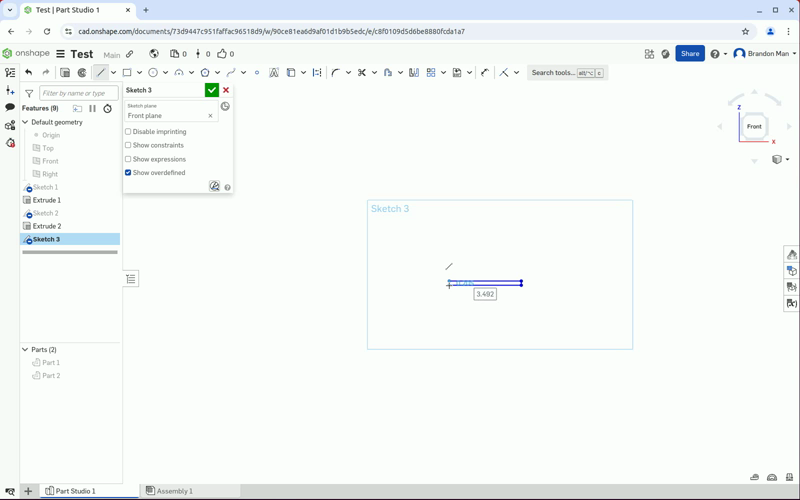
scroll(6)
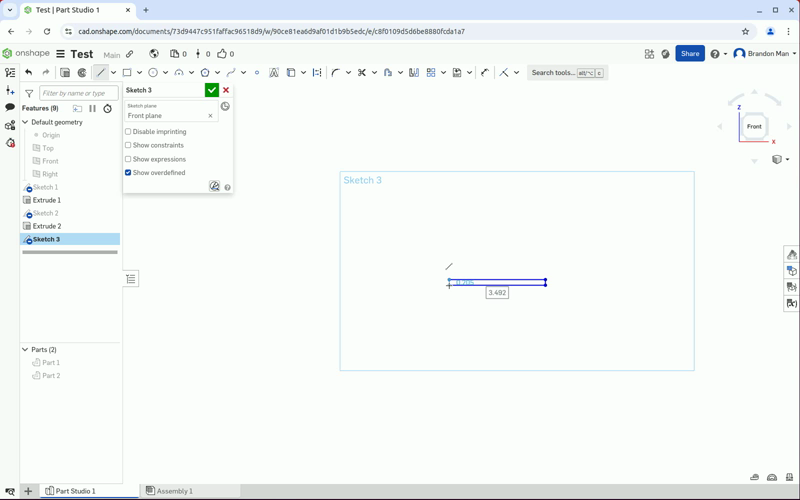
scroll(6)
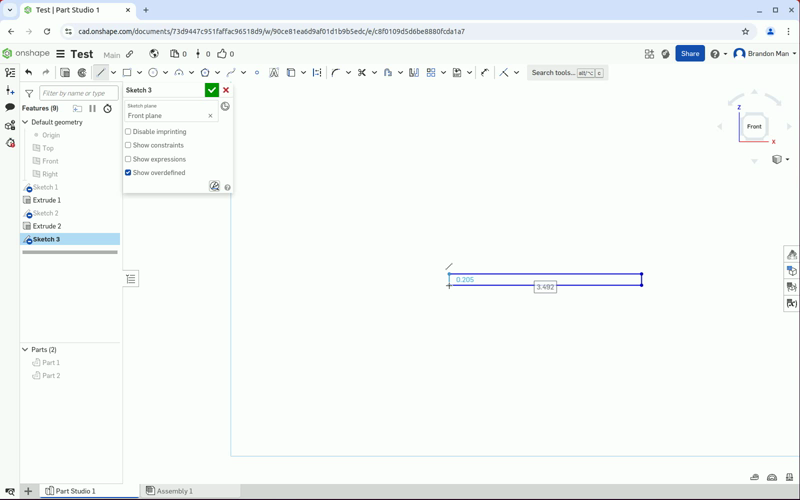
key_up(shift)
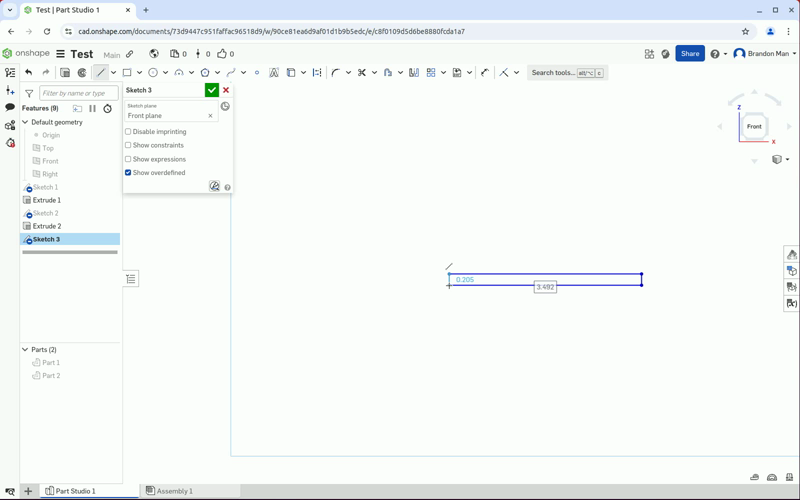
click(449, 285)
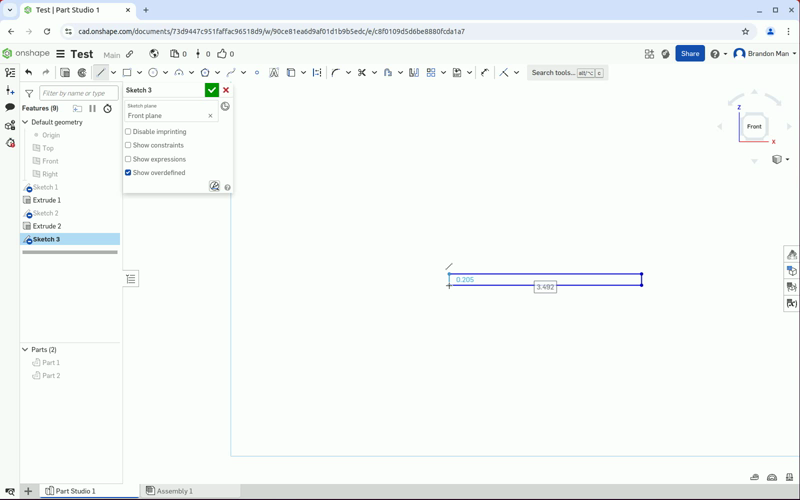
scroll(-6)
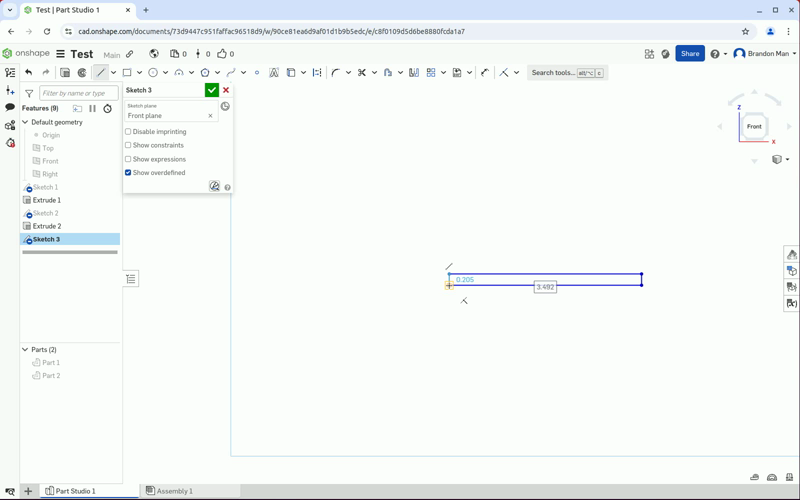
scroll(-6)
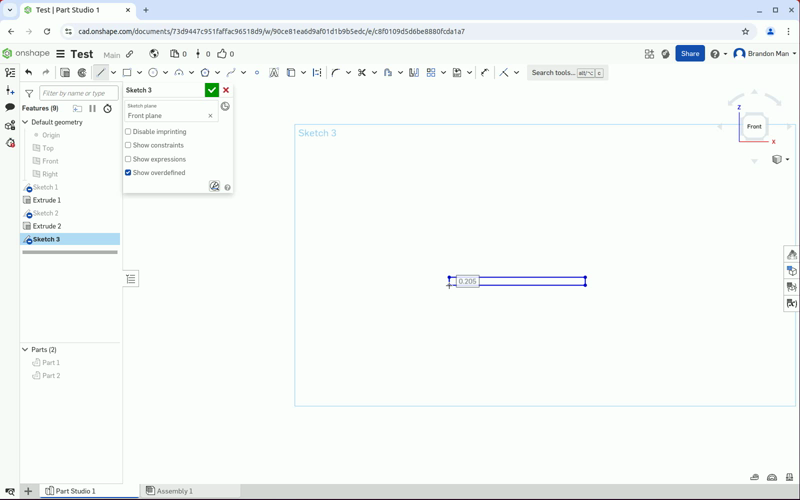
scroll(-6)
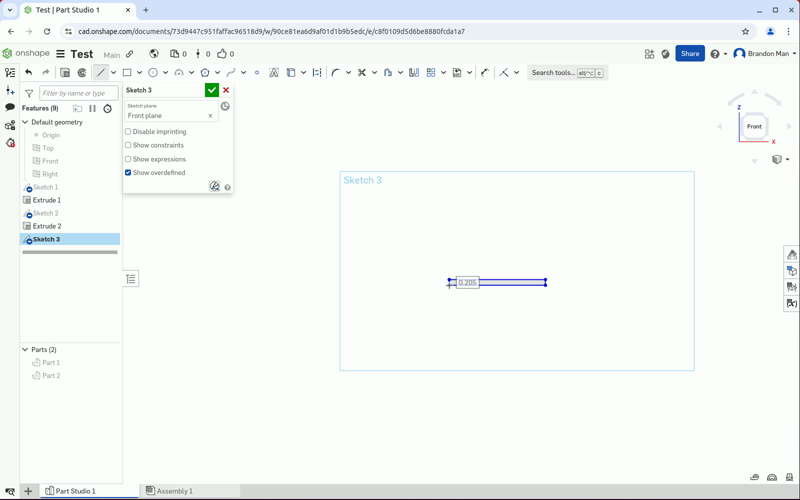
scroll(-6)
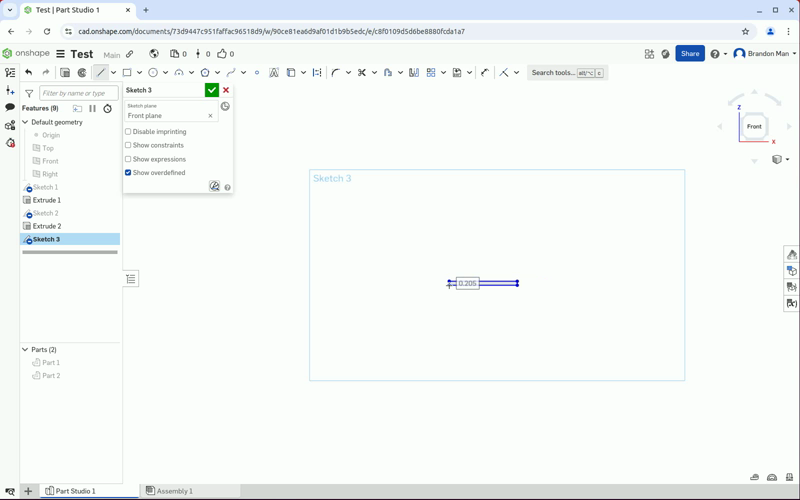
scroll(-6)
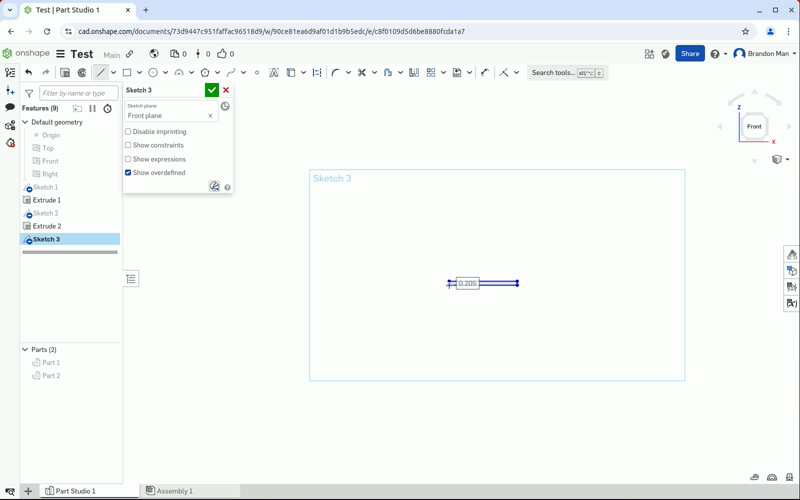
scroll(-6)
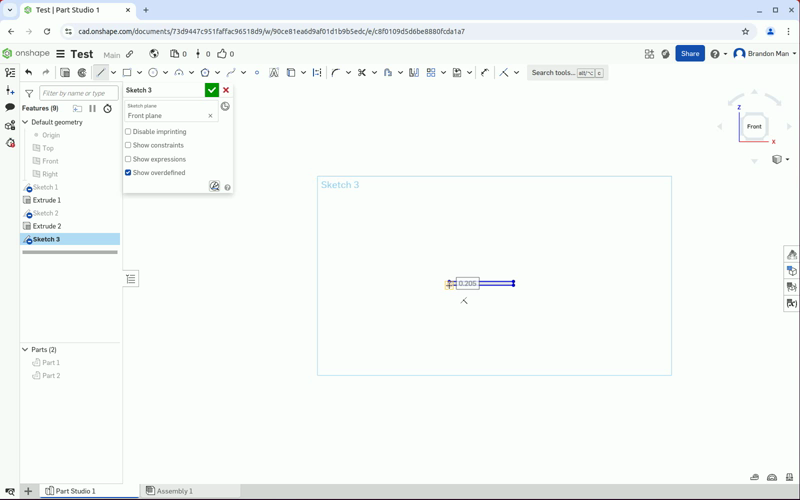
scroll(-6)
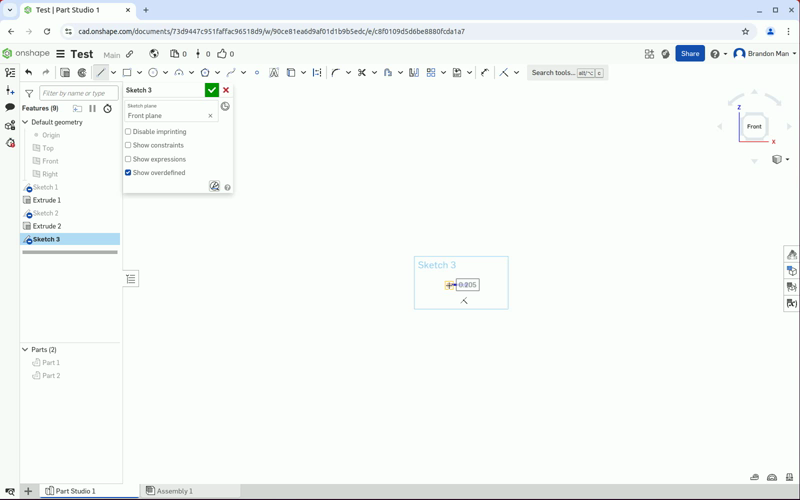
key(esc)
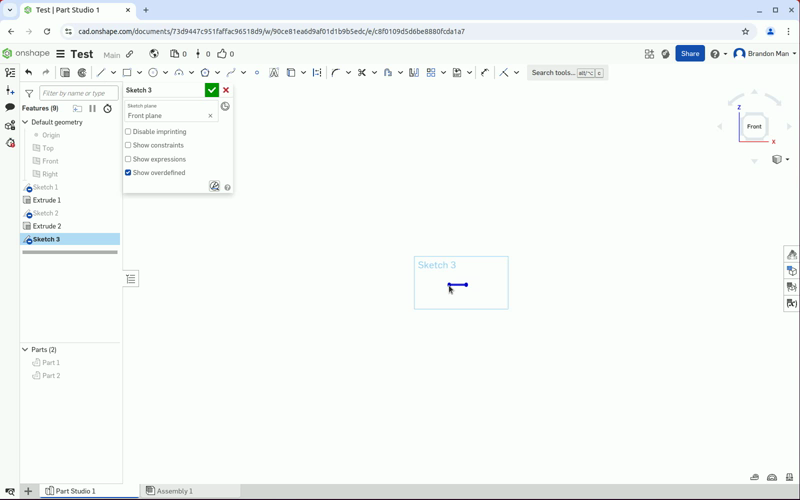
mouse_move(465, 285)
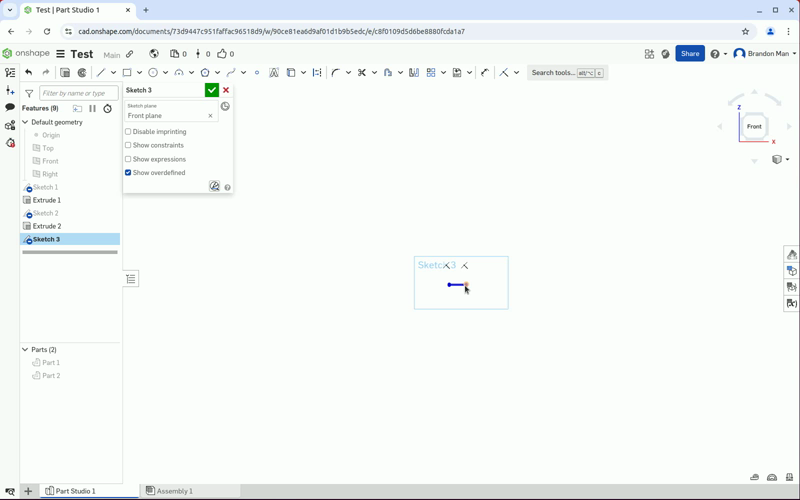
scroll(6)
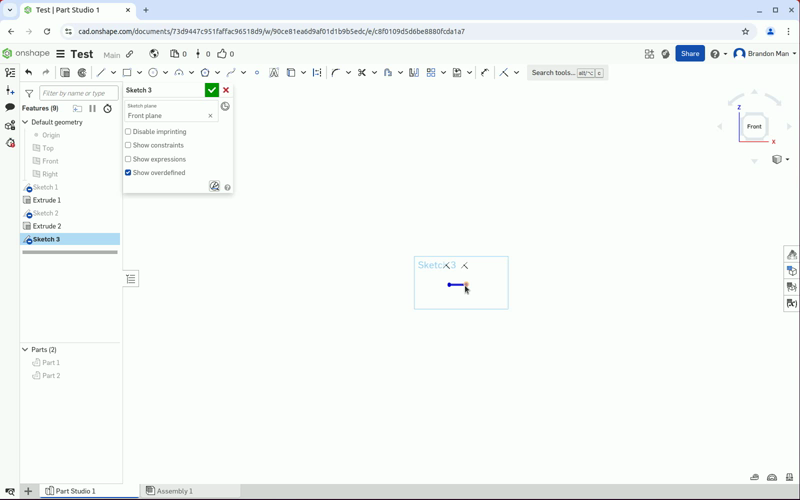
scroll(6)
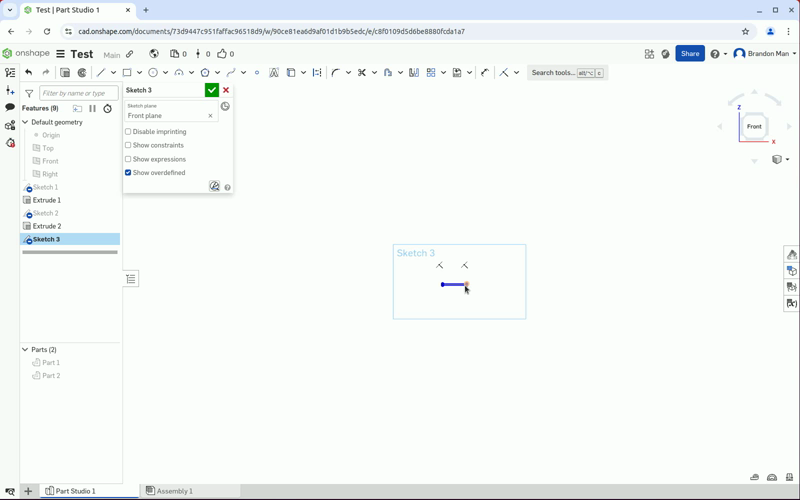
scroll(6)
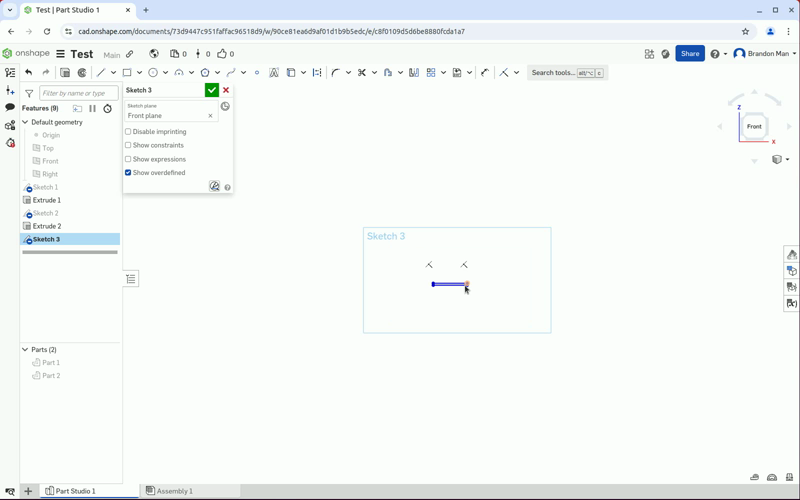
scroll(6)
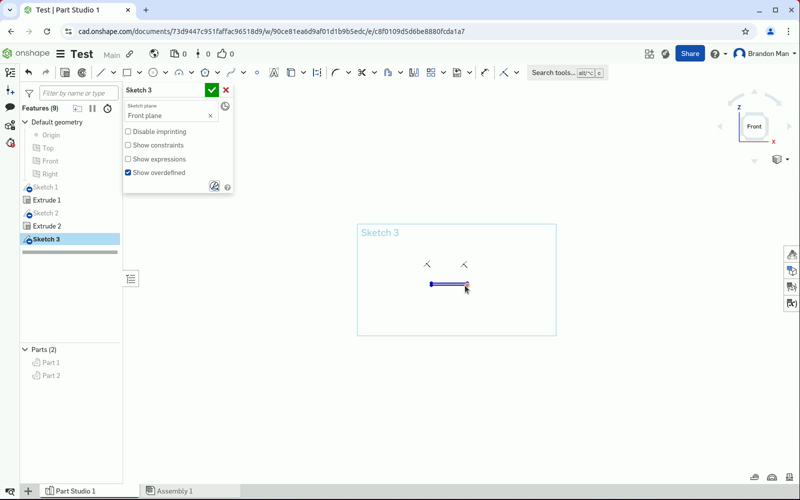
scroll(6)
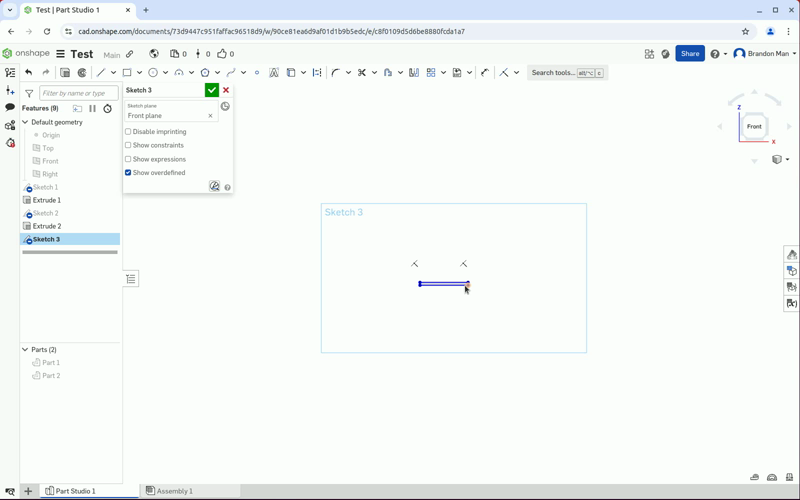
scroll(6)
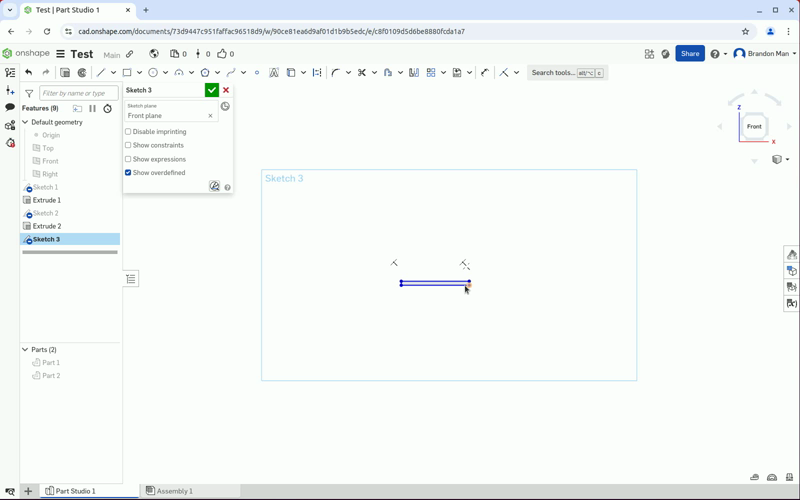
scroll(6)
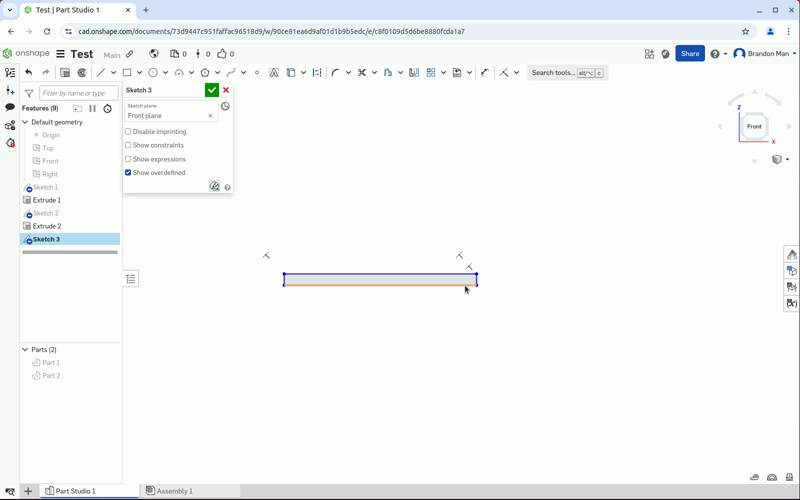
click(465, 285)
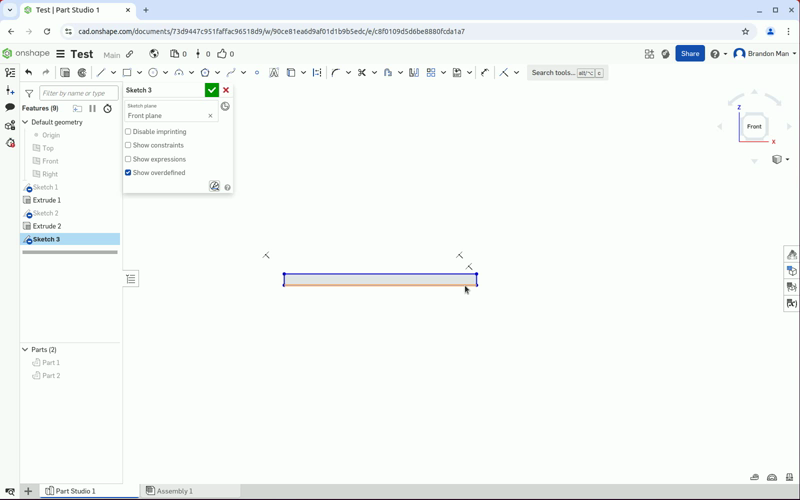
scroll(-6)
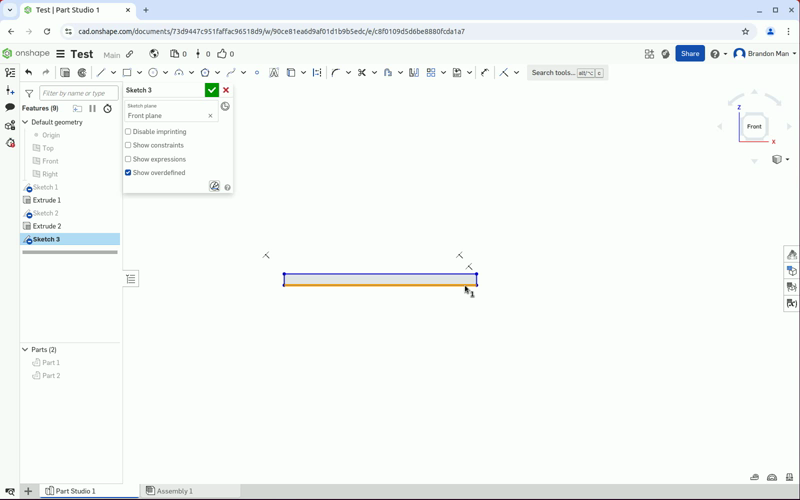
scroll(-6)
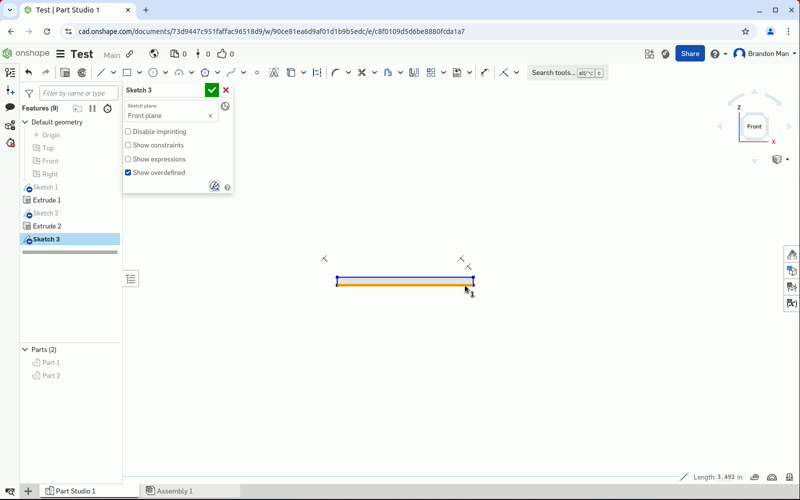
scroll(-6)
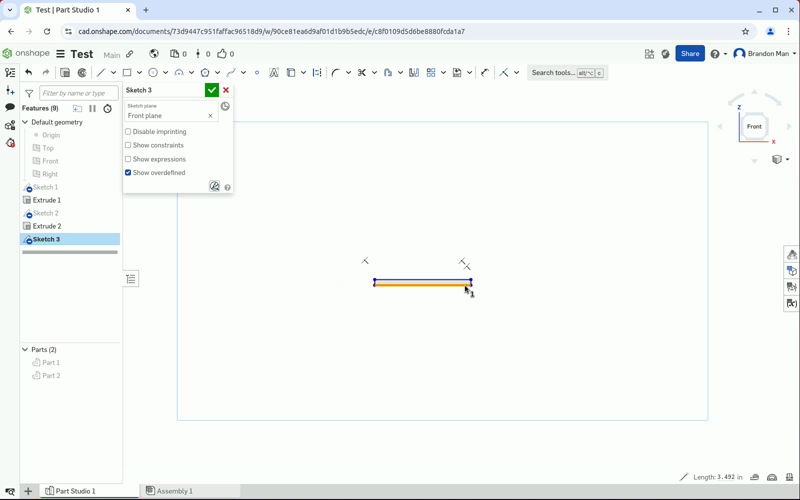
scroll(-6)
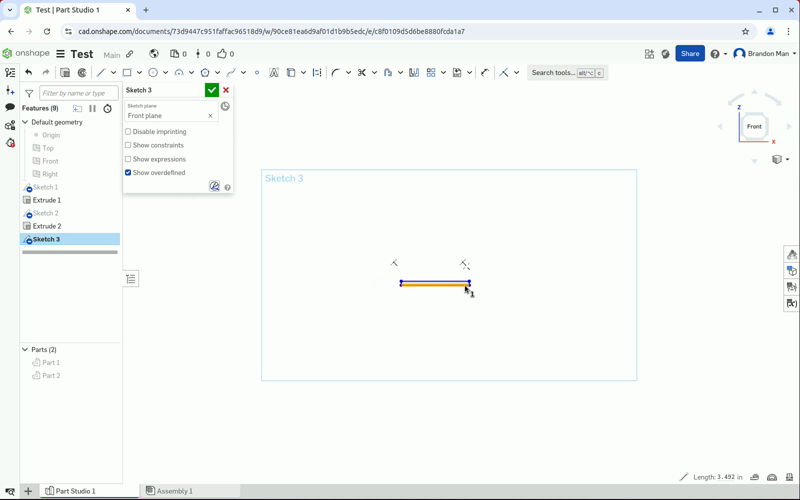
scroll(-6)
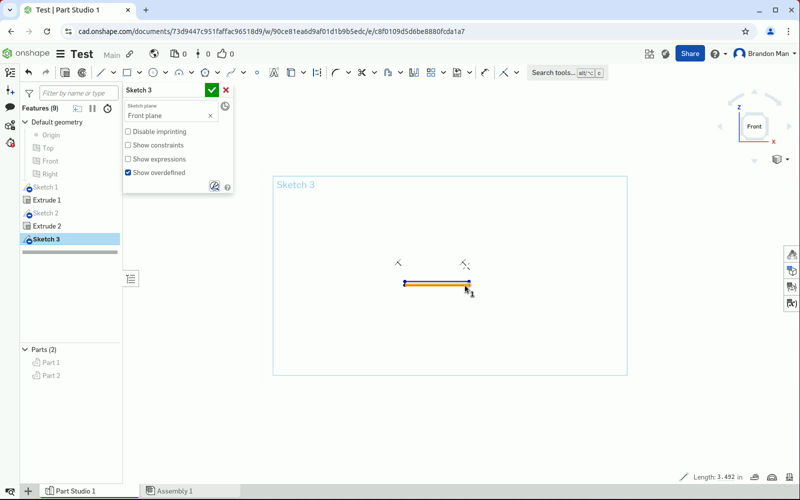
scroll(-6)
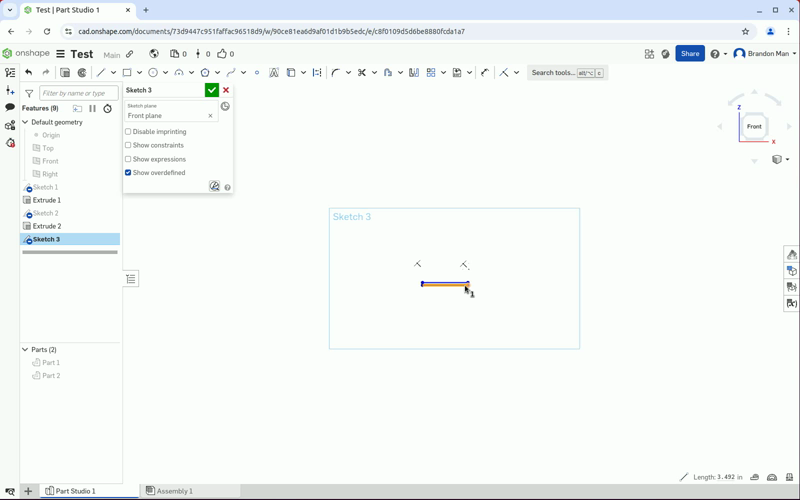
scroll(-6)
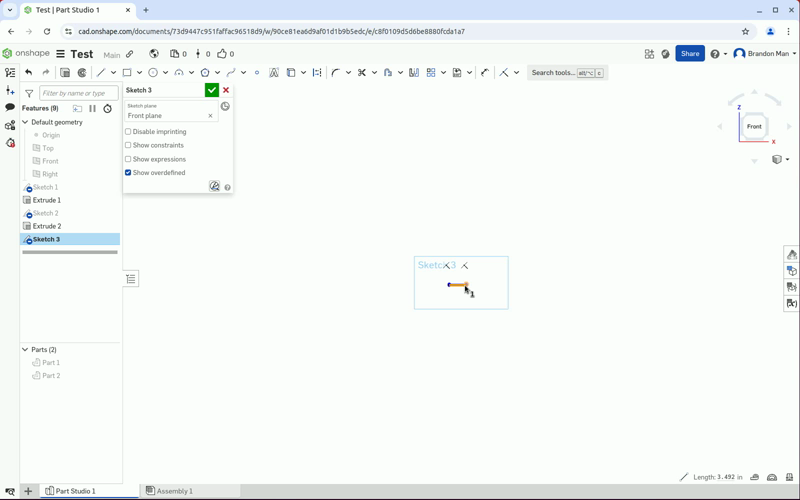
mouse_move(73, 352)
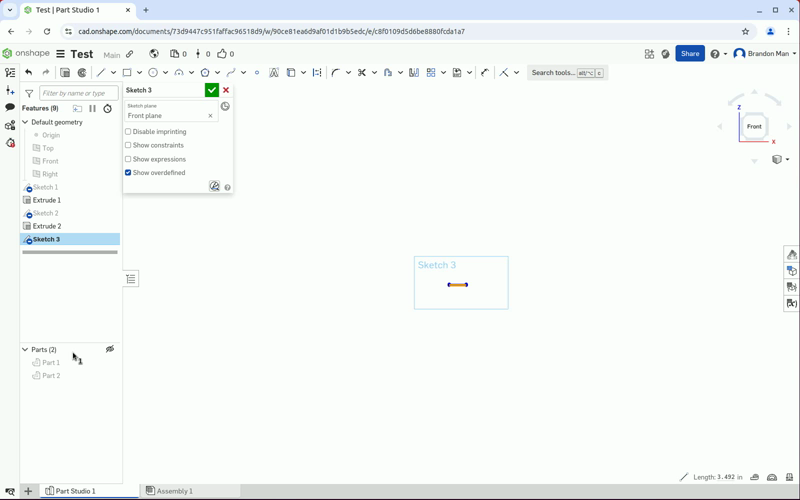
key(shift+y)
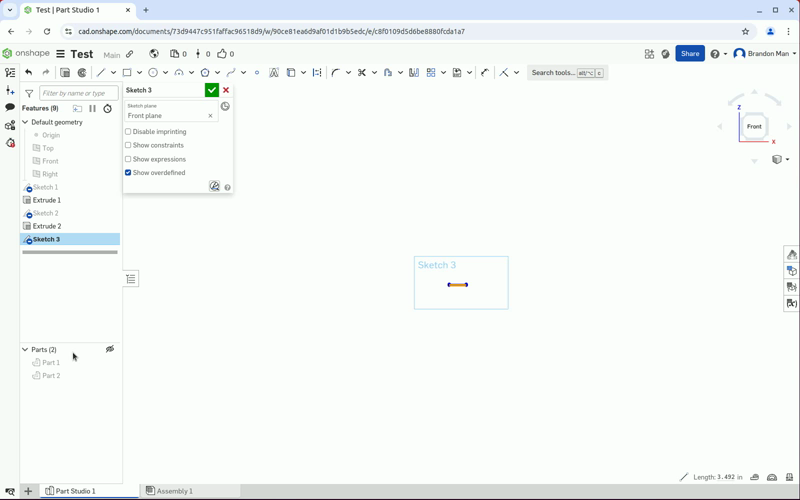
key(shift+e)
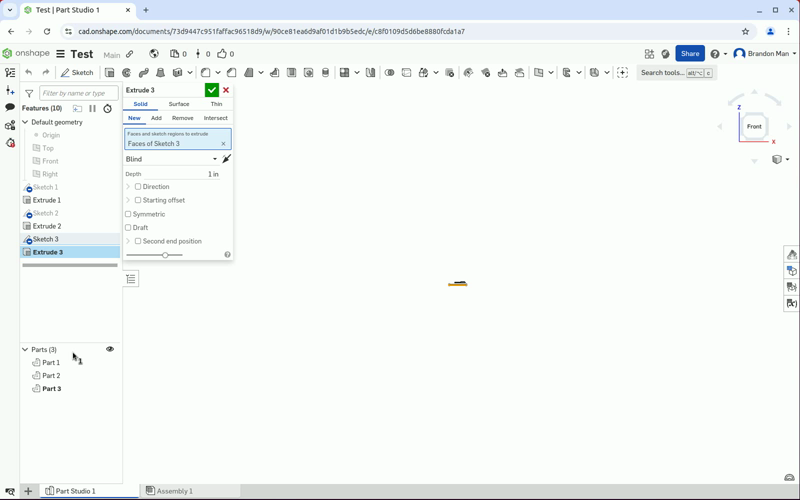
mouse_move(143, 106)
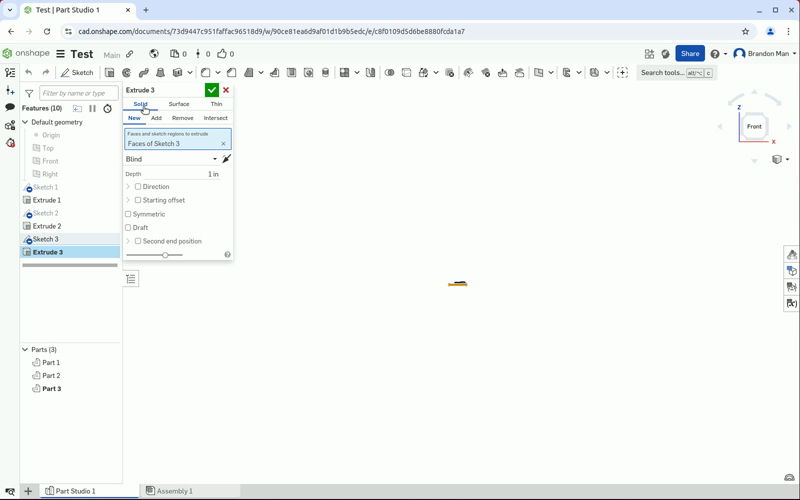
click(143, 106)
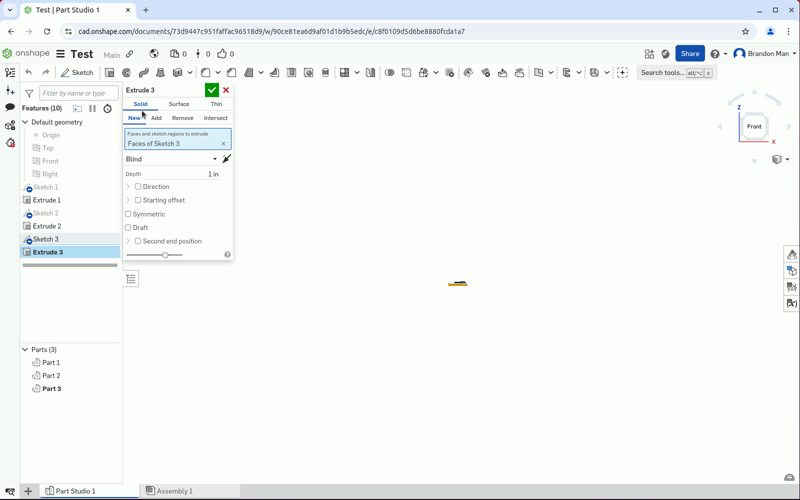
mouse_move(137, 120)
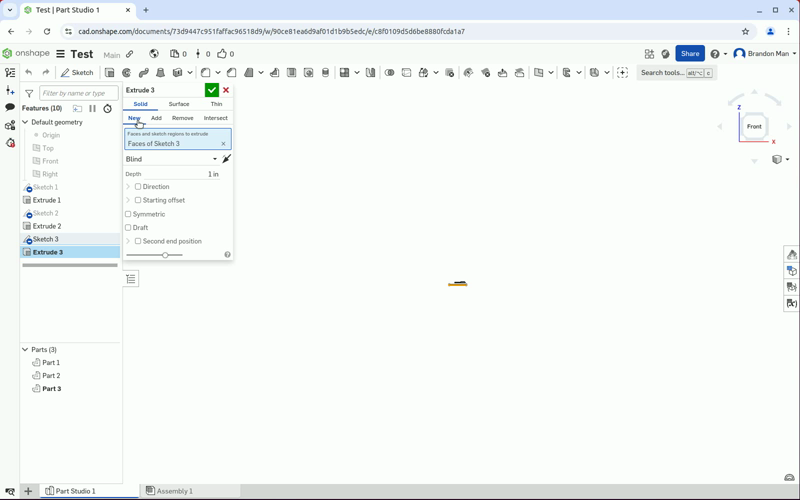
click(137, 120)
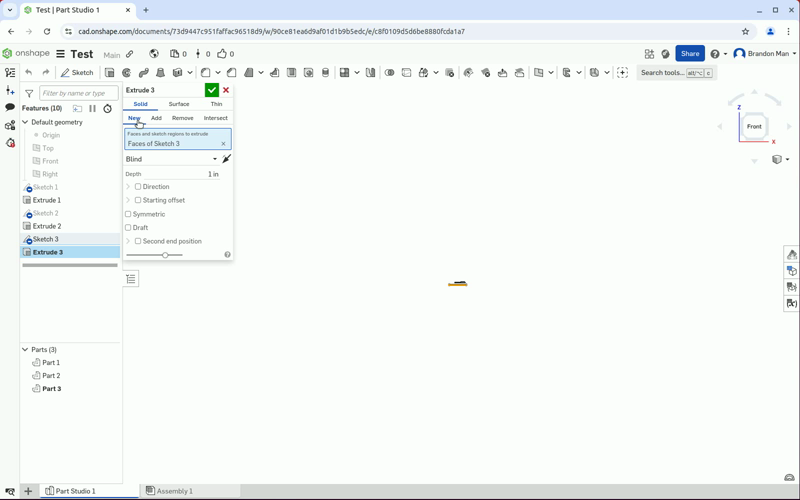
key(tab, 4)
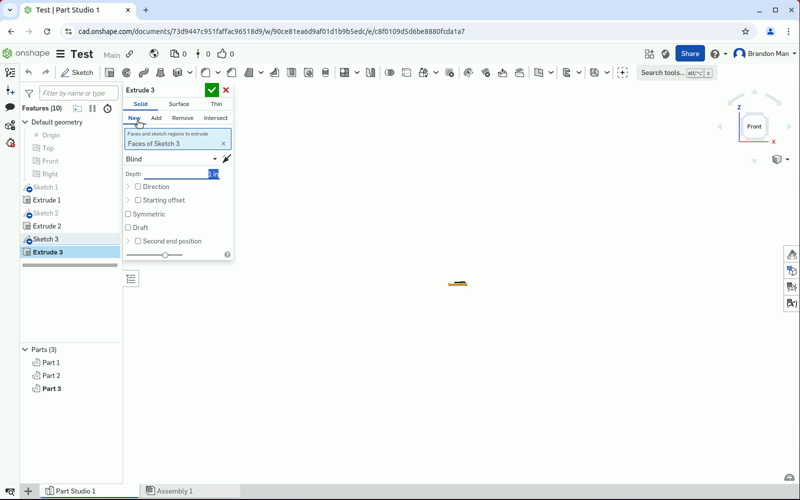
text(23.108)
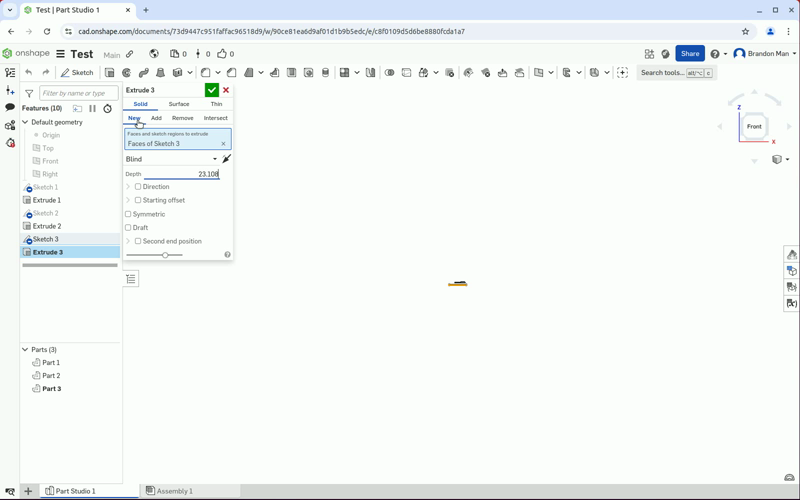
key(enter)
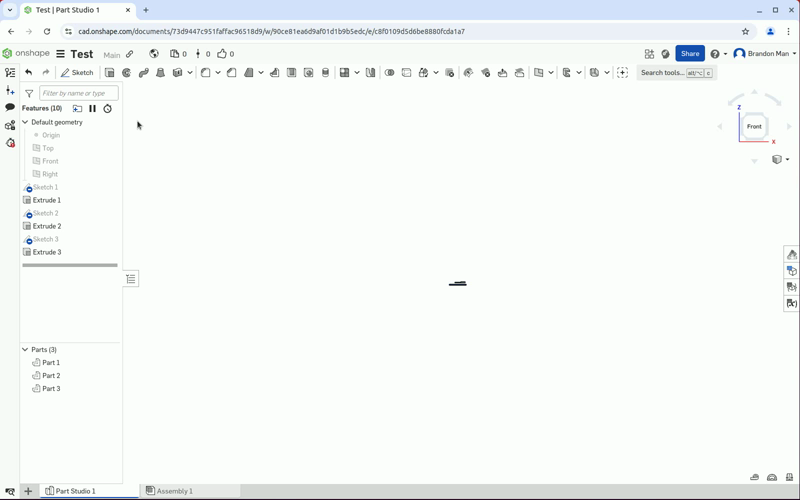
key(shift+h)
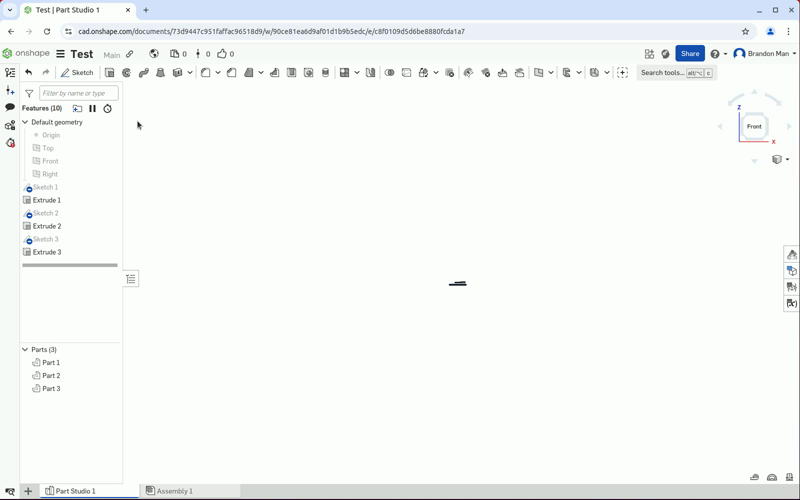
key(shift+h)
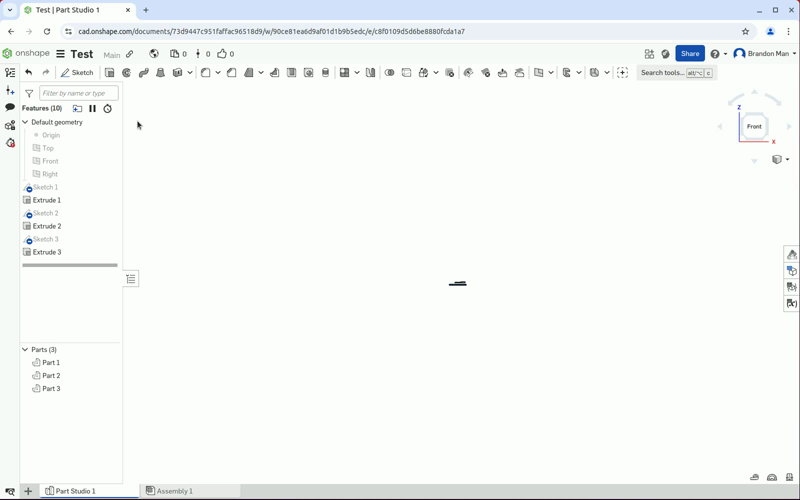
mouse_move(73, 189)
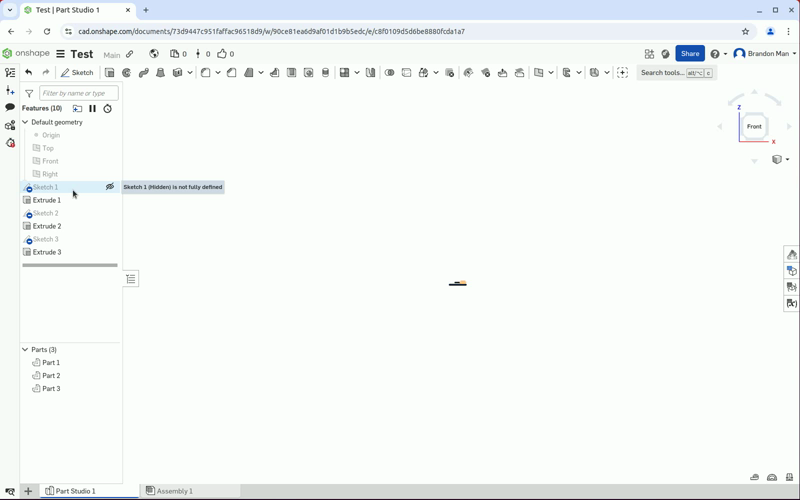
click(73, 189)
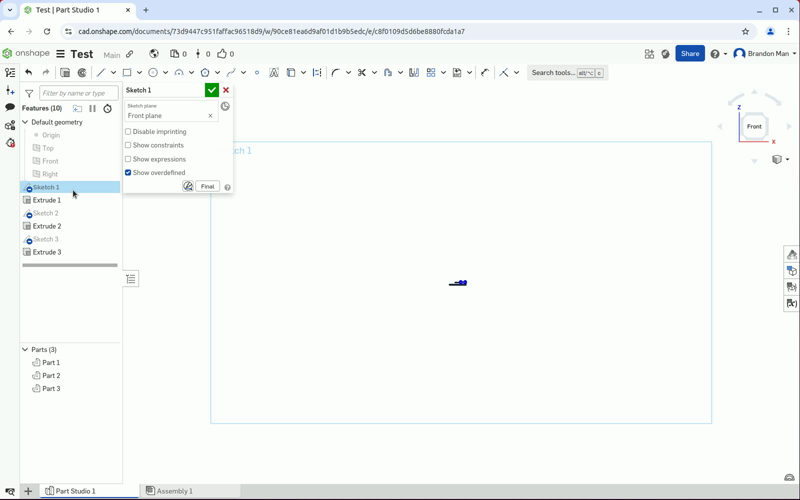
mouse_move(229, 92)
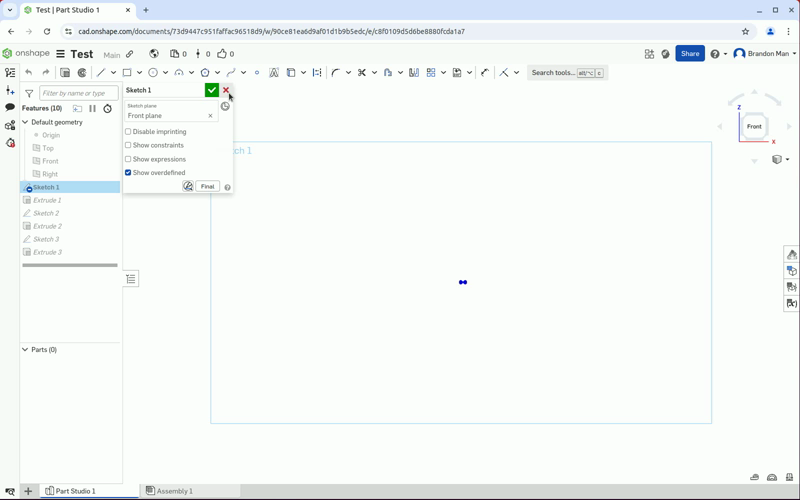
click(229, 92)
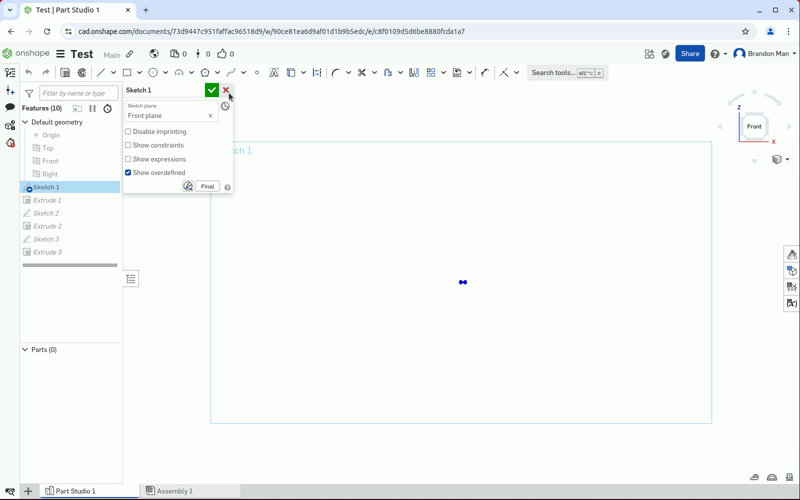
key(shift+s)
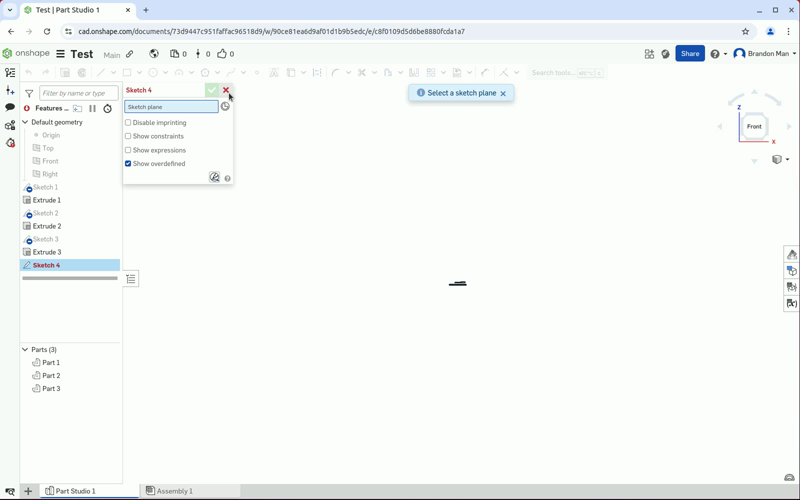
mouse_move(73, 163)
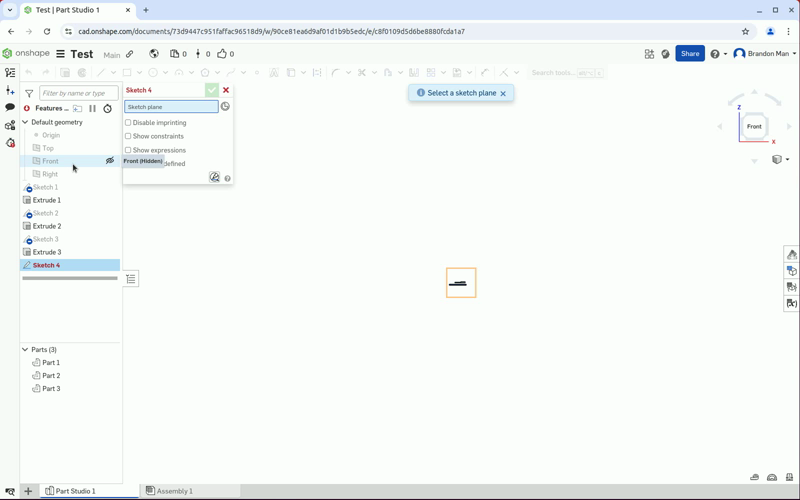
click(73, 163)
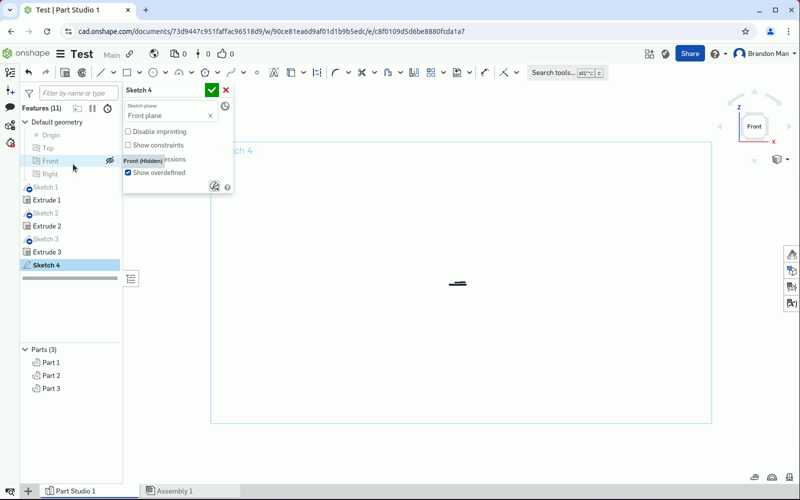
mouse_move(73, 352)
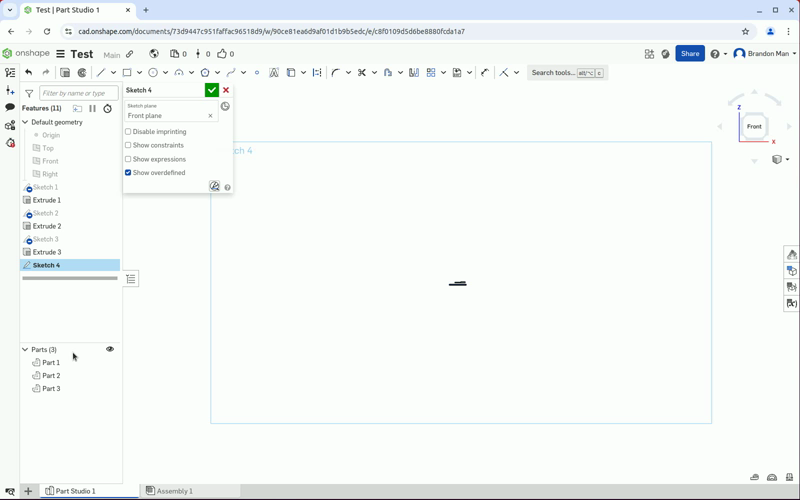
key(y)
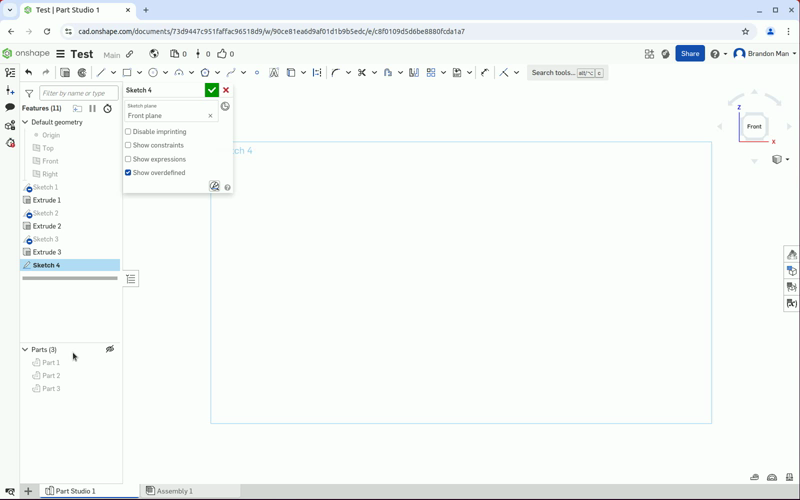
key(l)
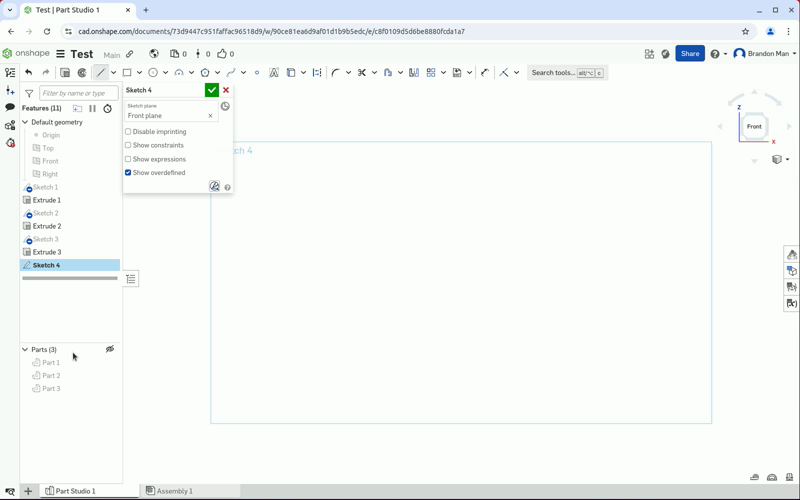
key_down(shift)
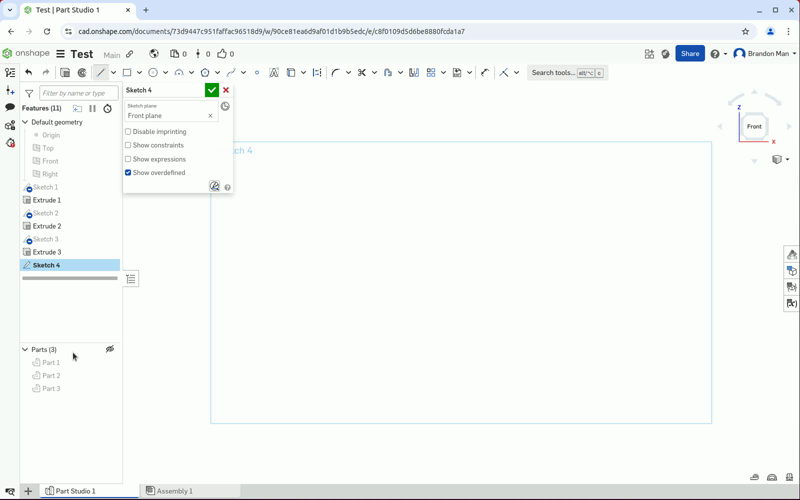
mouse_move(456, 280)
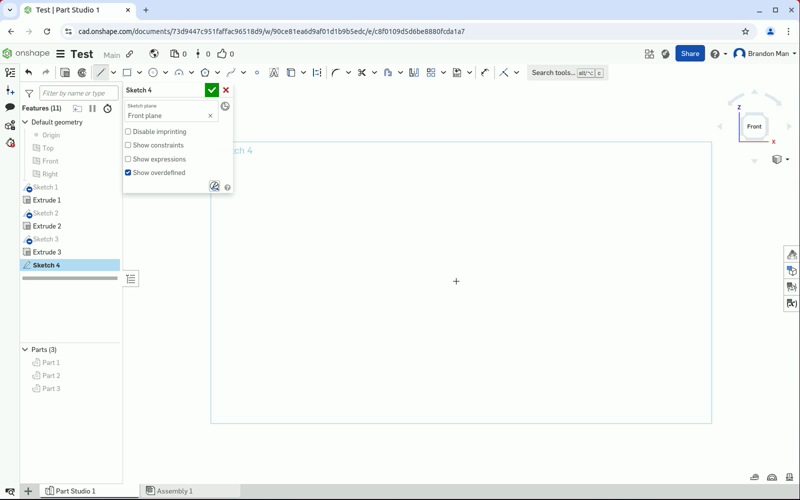
click(456, 280)
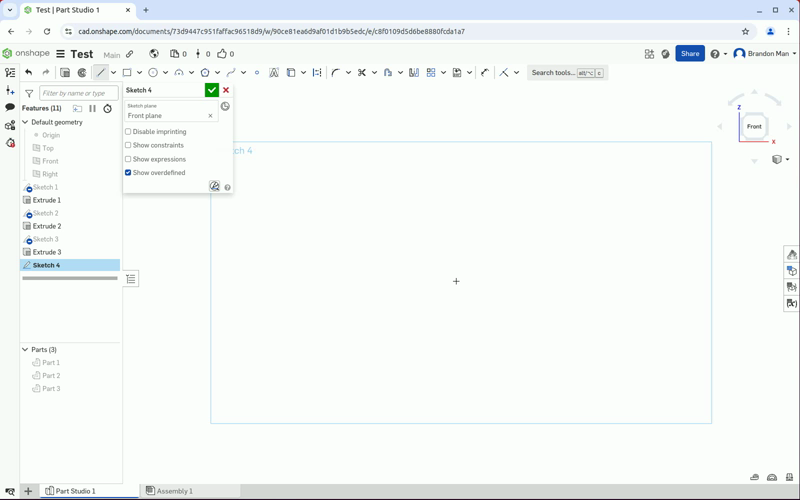
key_up(shift)
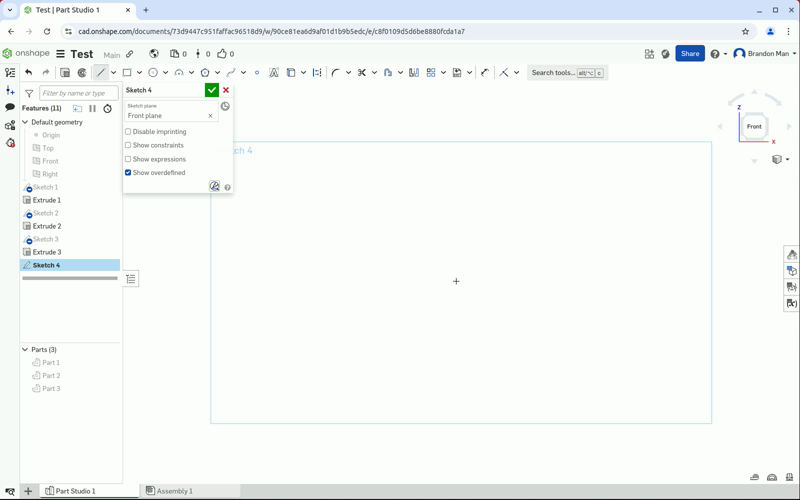
key_down(shift)
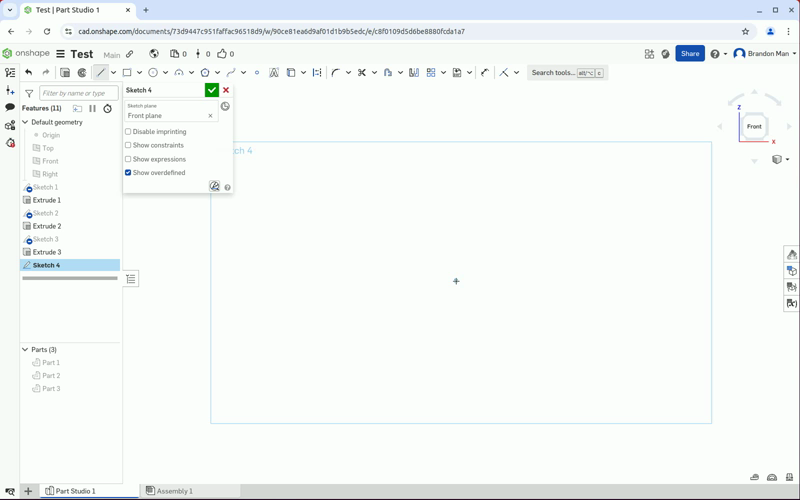
mouse_move(486, 280)
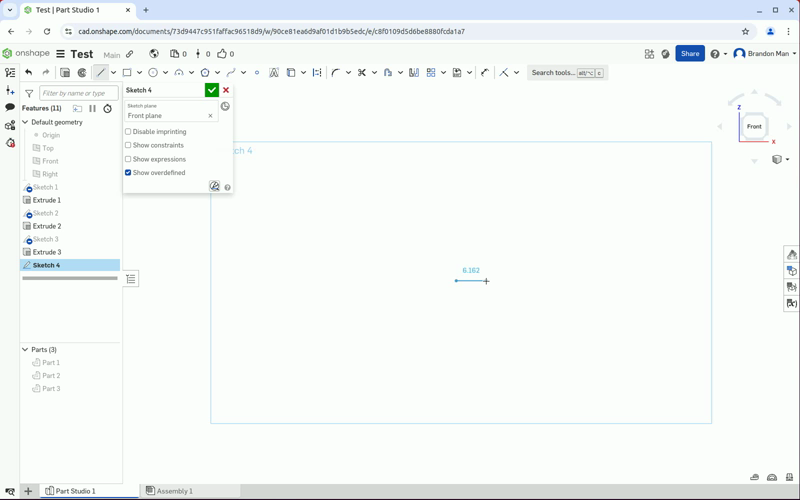
mouse_move(464, 280)
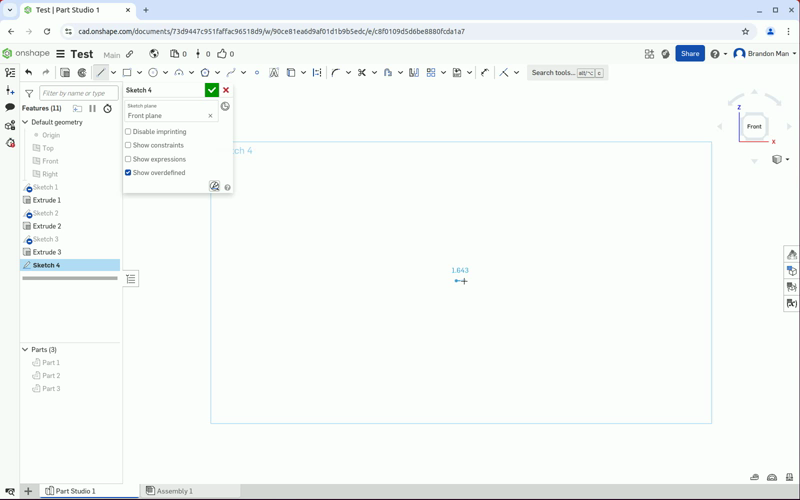
click(464, 280)
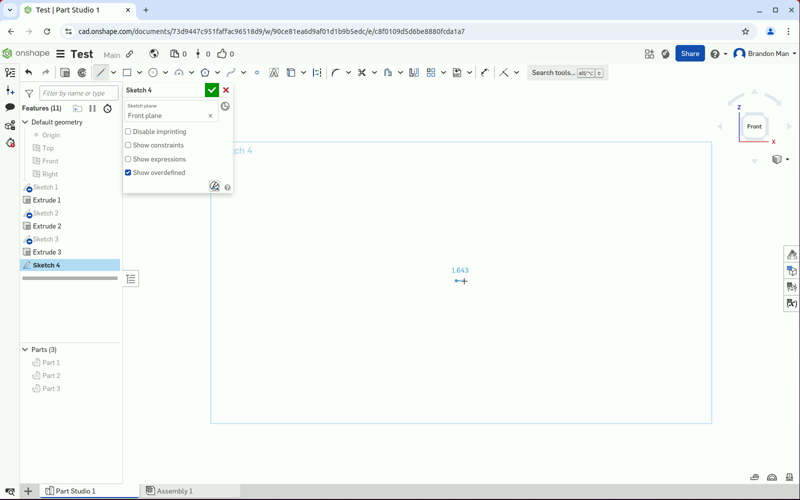
key_up(shift)
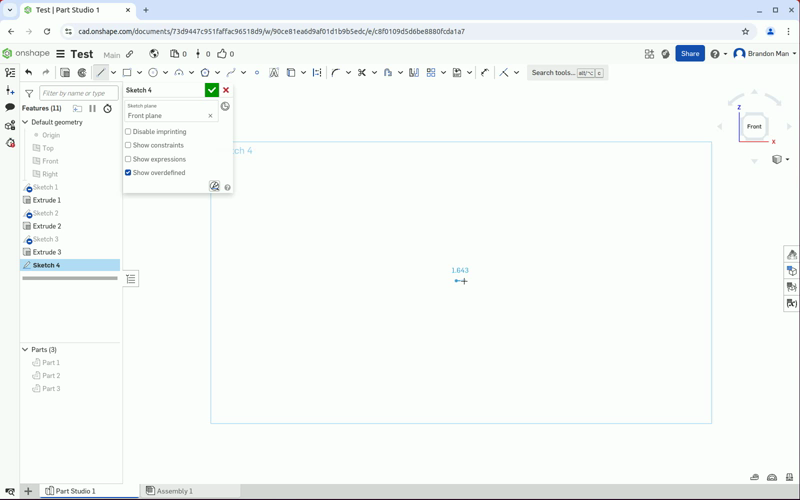
key_down(shift)
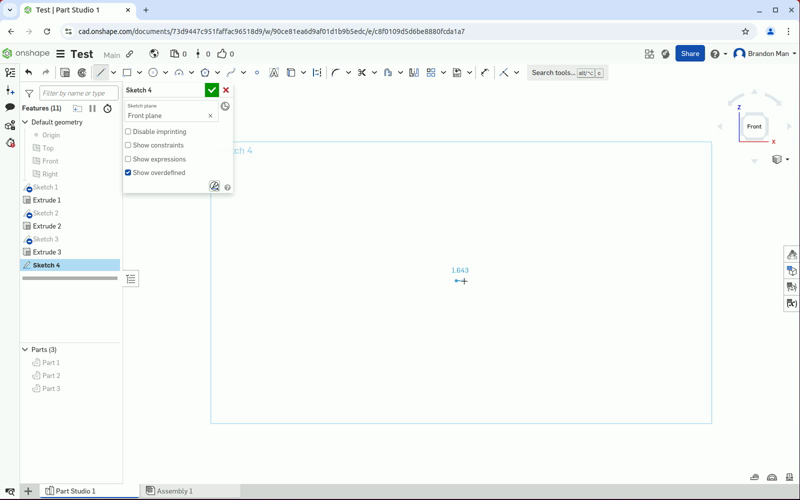
mouse_move(494, 280)
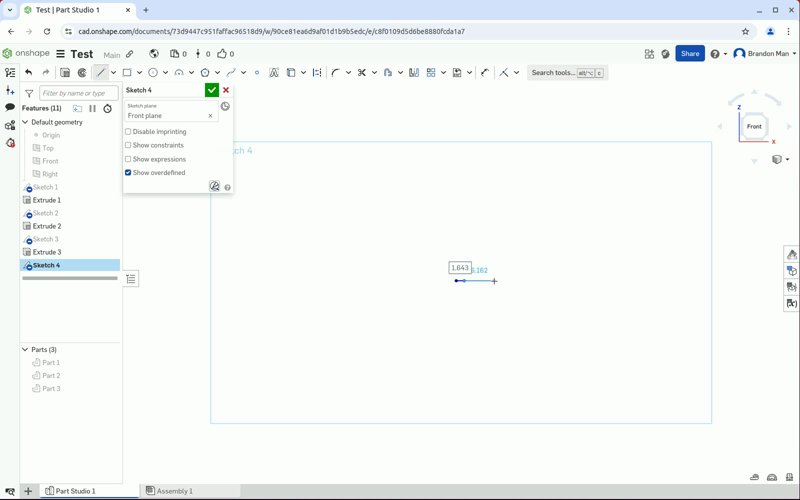
mouse_move(464, 279)
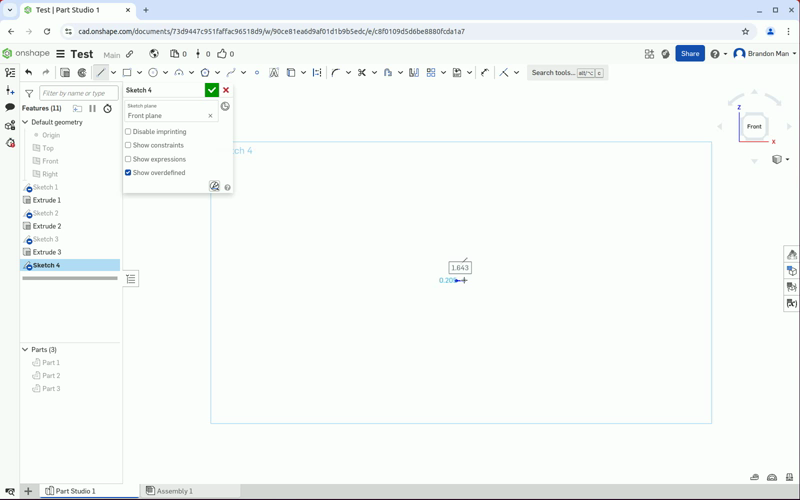
scroll(6)
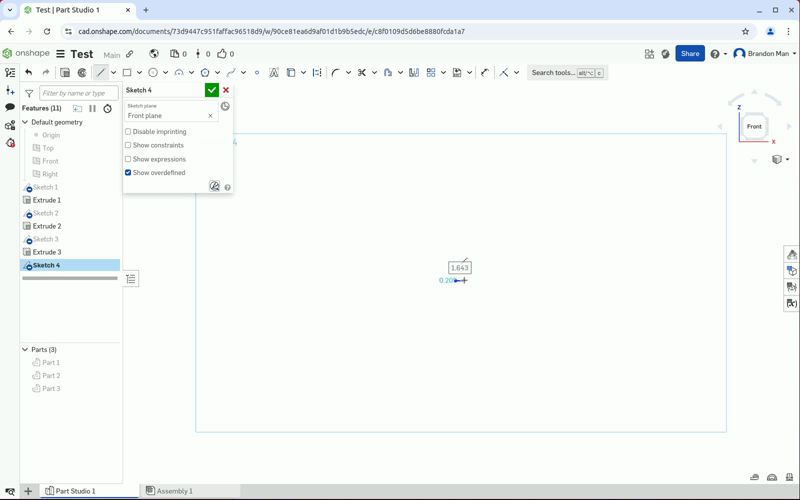
scroll(6)
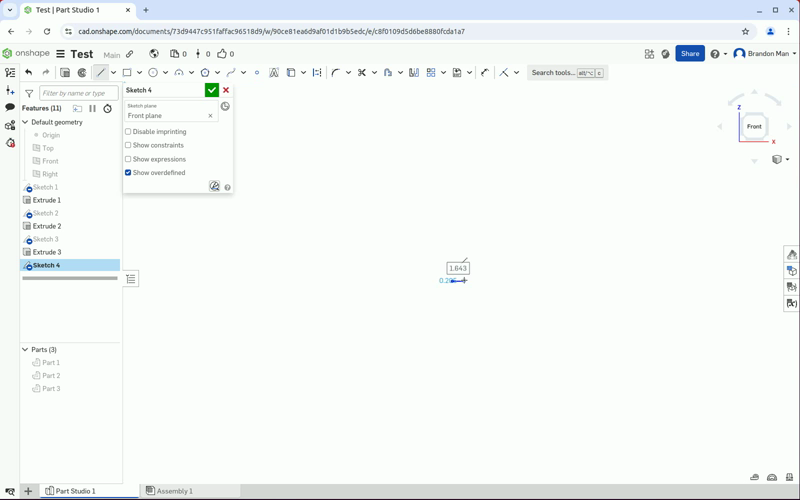
scroll(6)
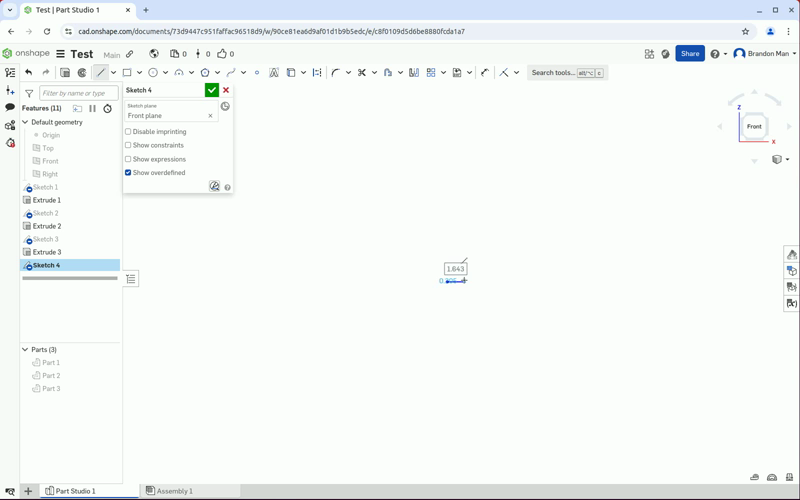
scroll(6)
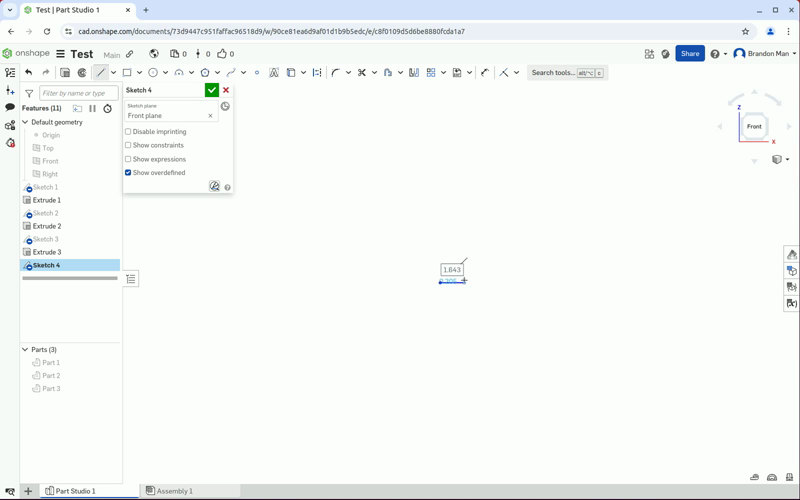
scroll(6)
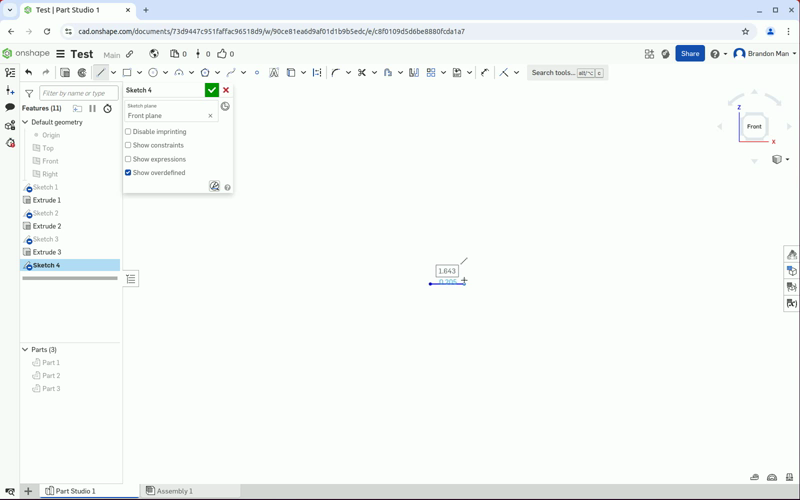
scroll(6)
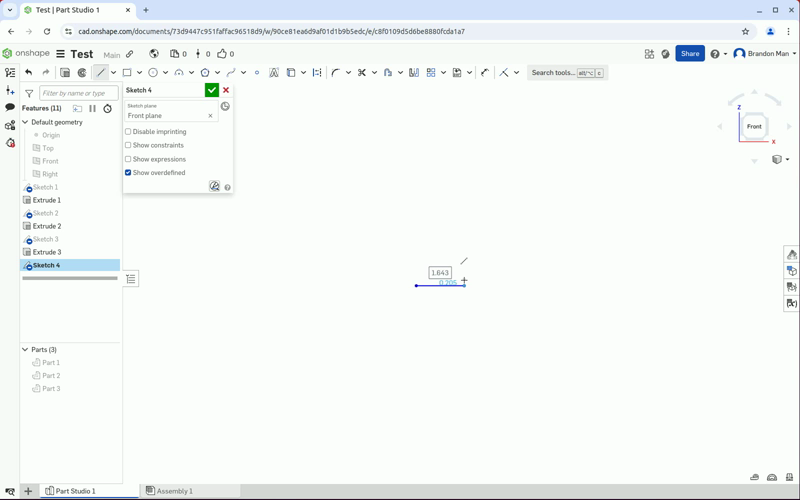
scroll(6)
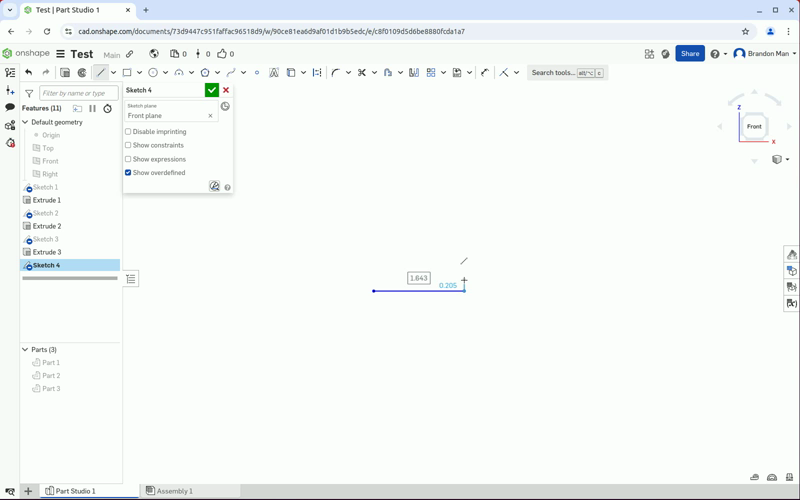
click(464, 279)
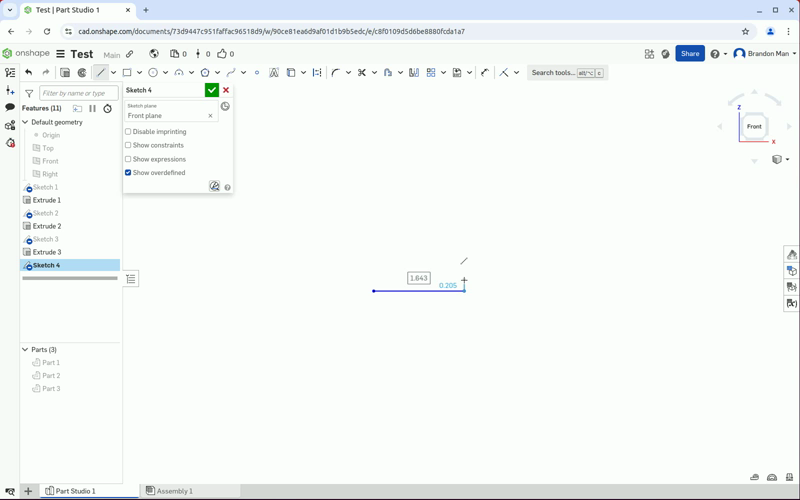
scroll(-6)
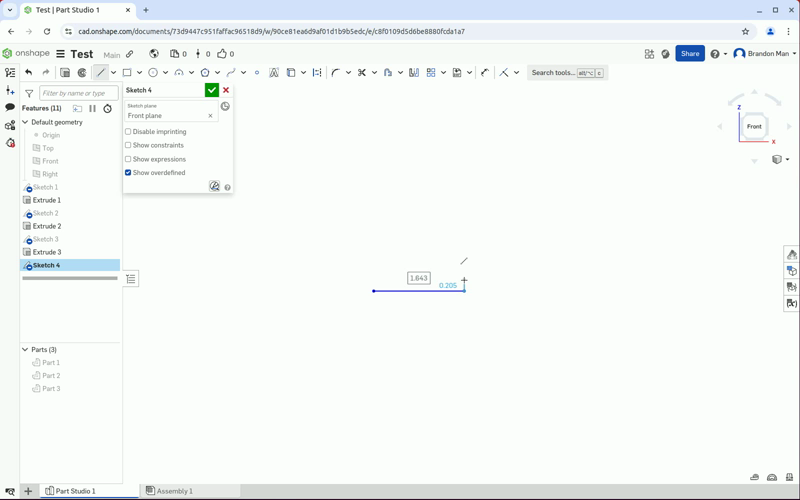
scroll(-6)
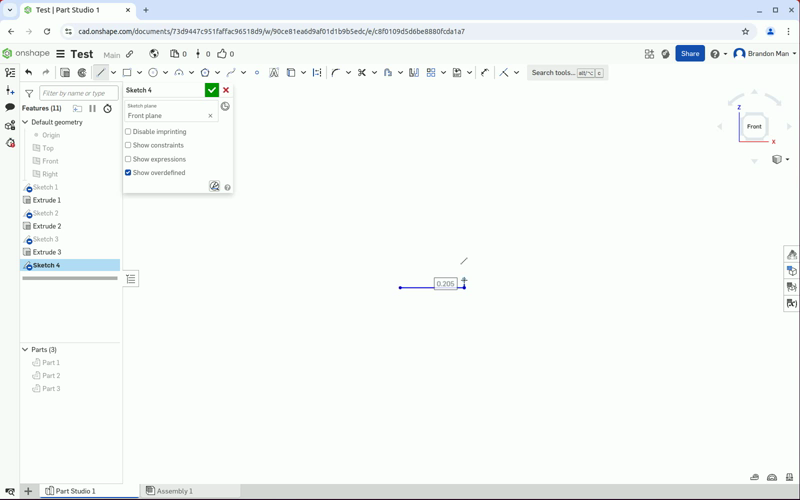
scroll(-6)
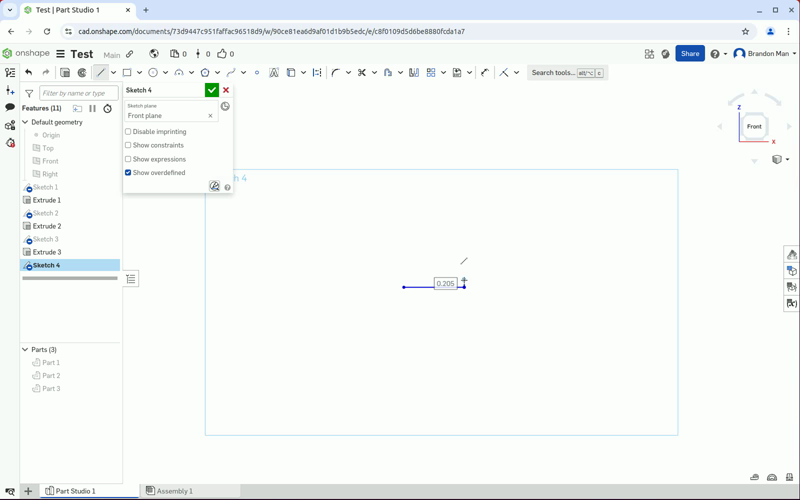
scroll(-6)
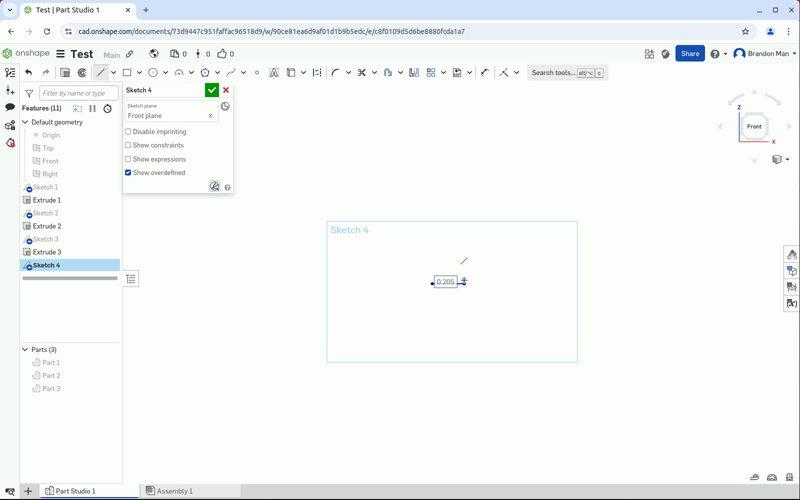
scroll(-6)
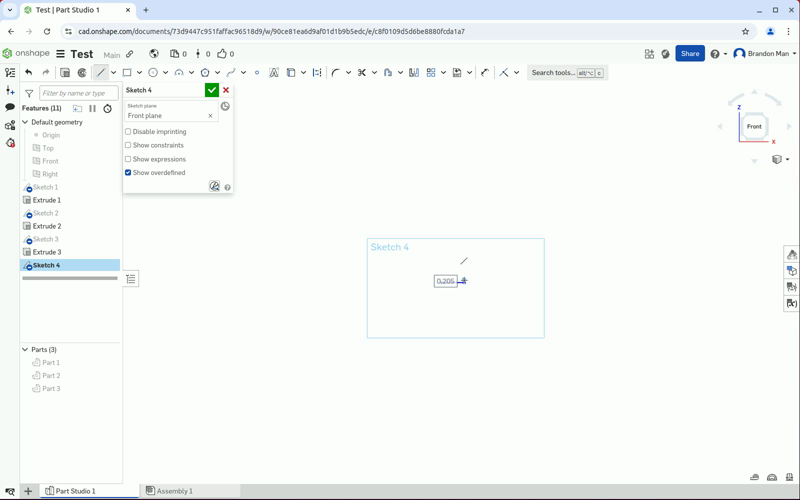
scroll(-6)
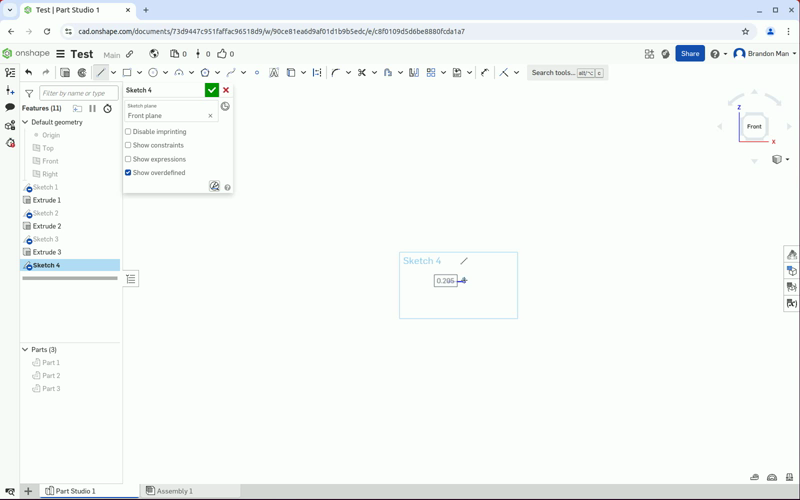
scroll(-6)
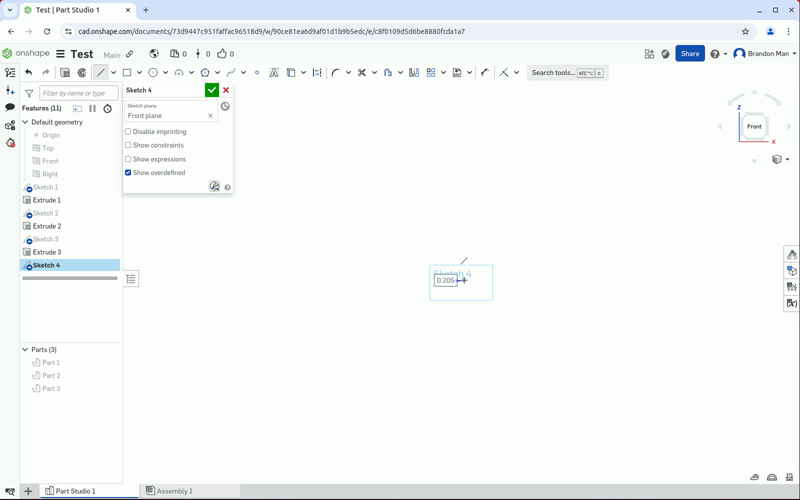
key_up(shift)
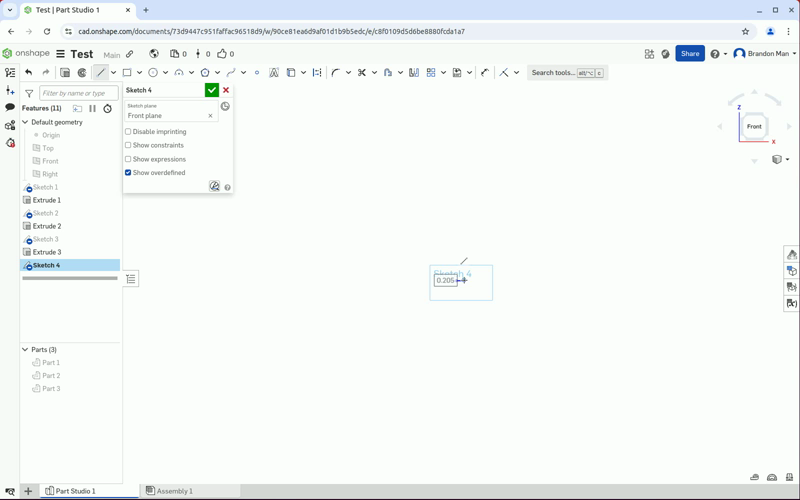
key_down(shift)
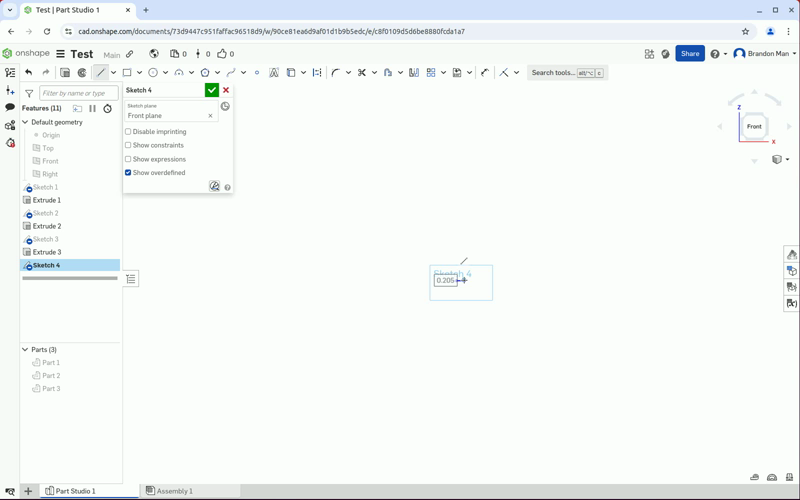
mouse_move(494, 279)
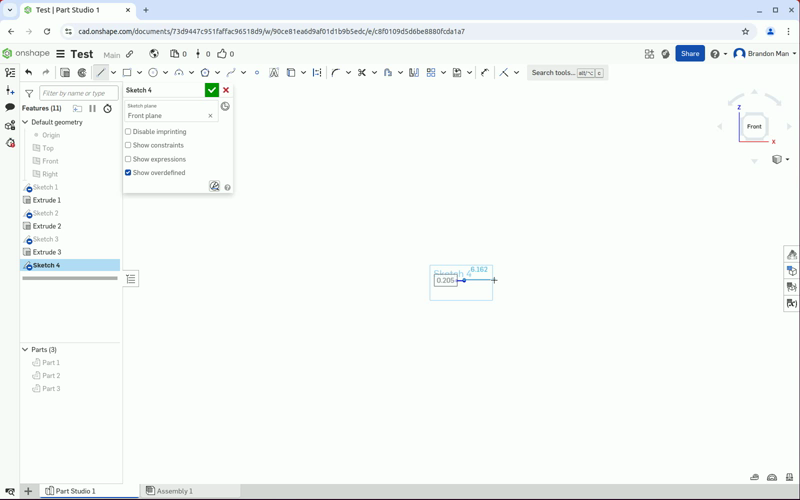
mouse_move(456, 279)
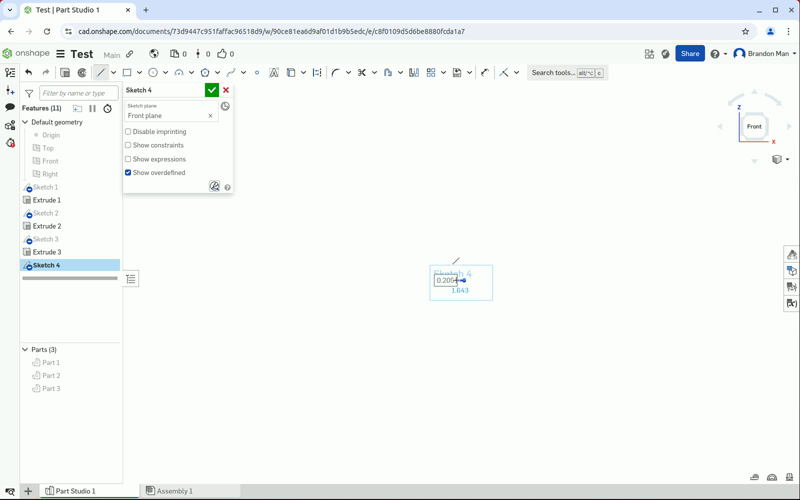
scroll(6)
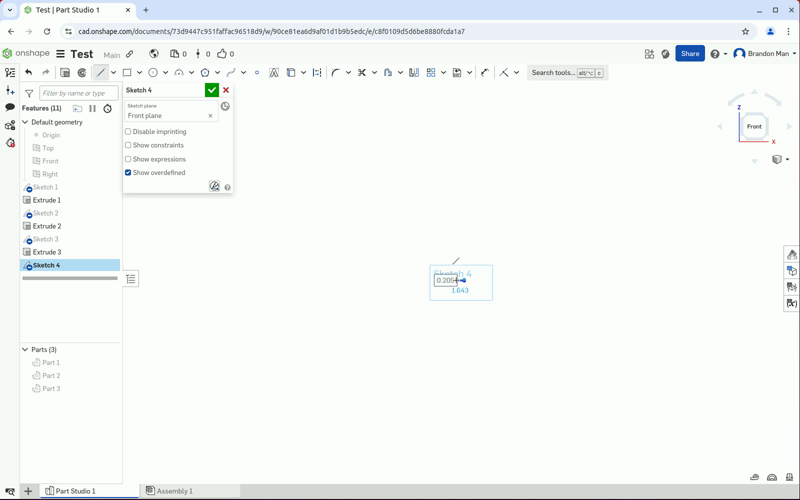
scroll(6)
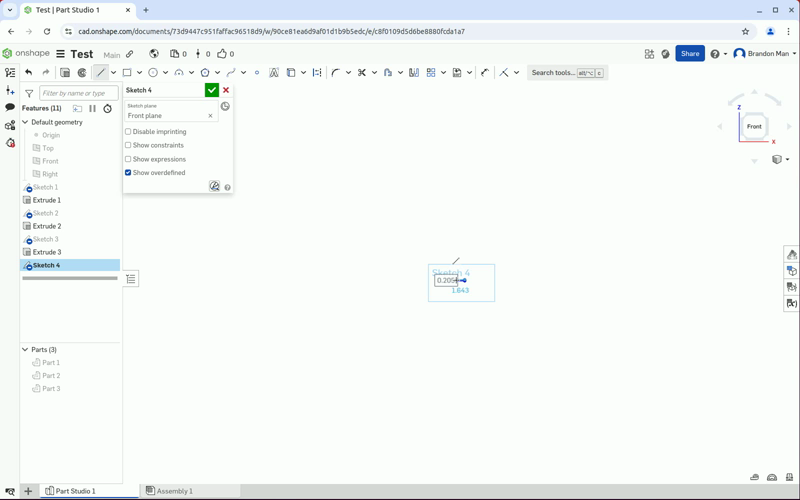
scroll(6)
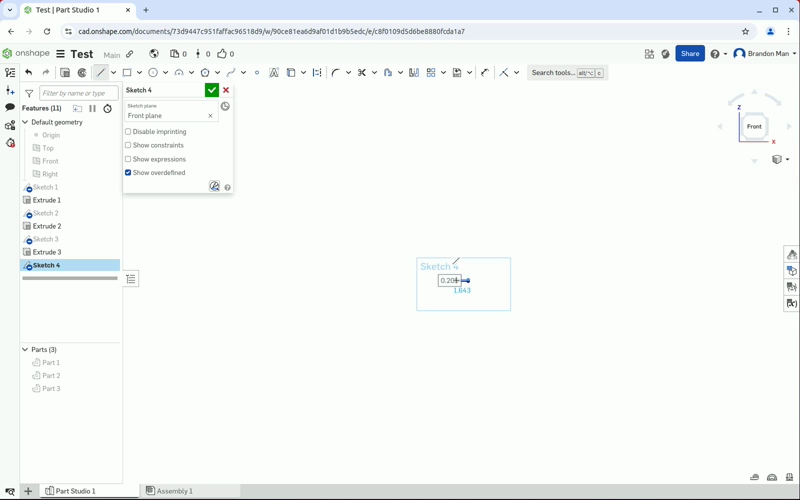
scroll(6)
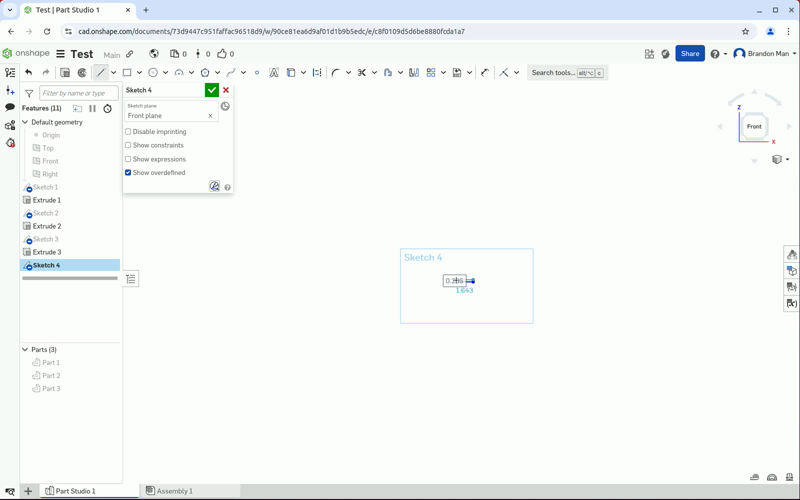
scroll(6)
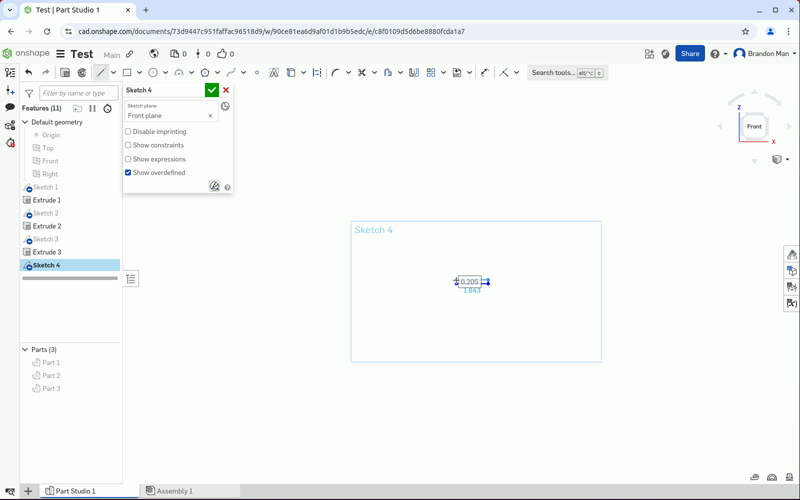
scroll(6)
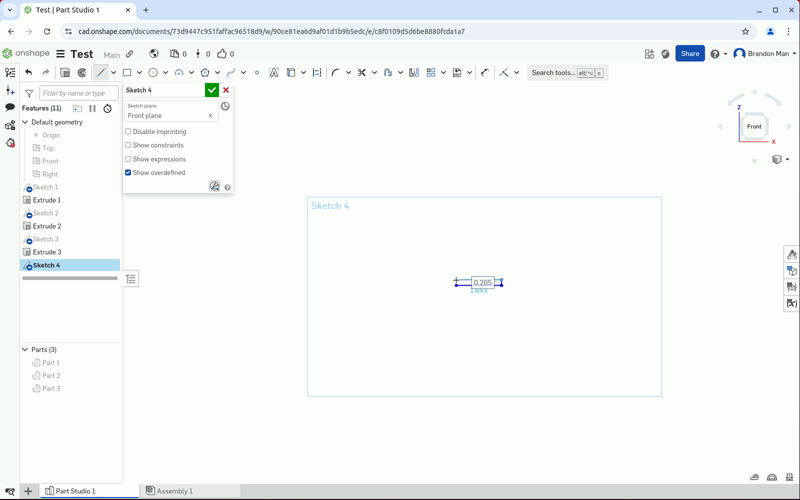
scroll(6)
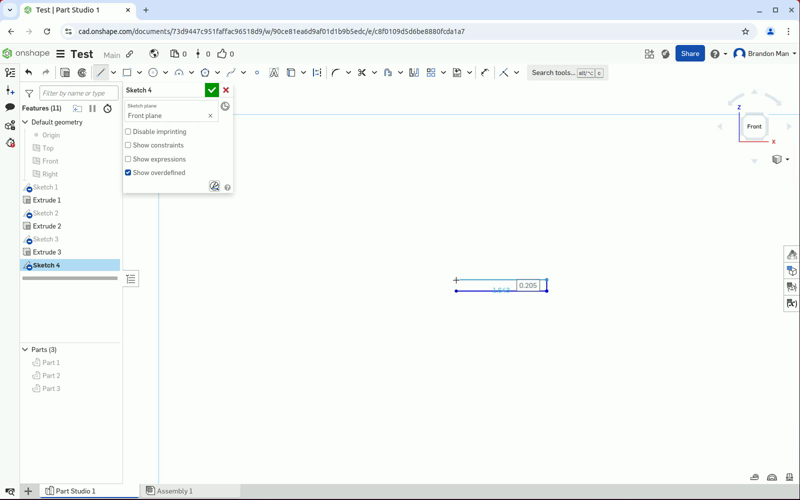
click(456, 279)
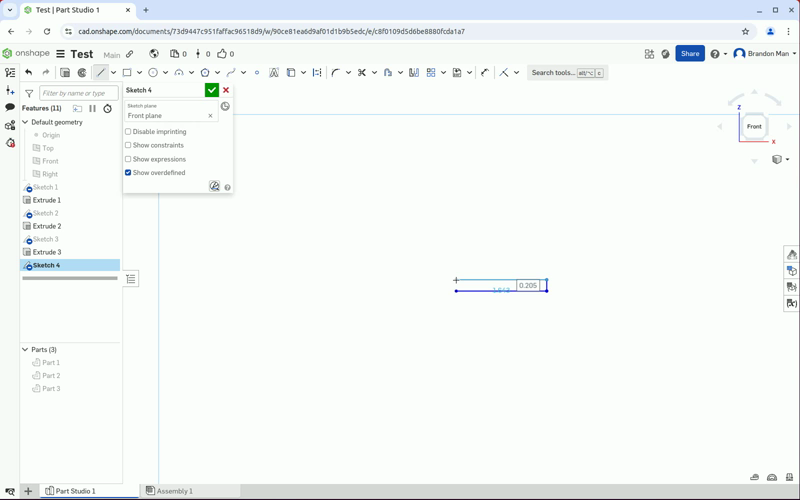
scroll(-6)
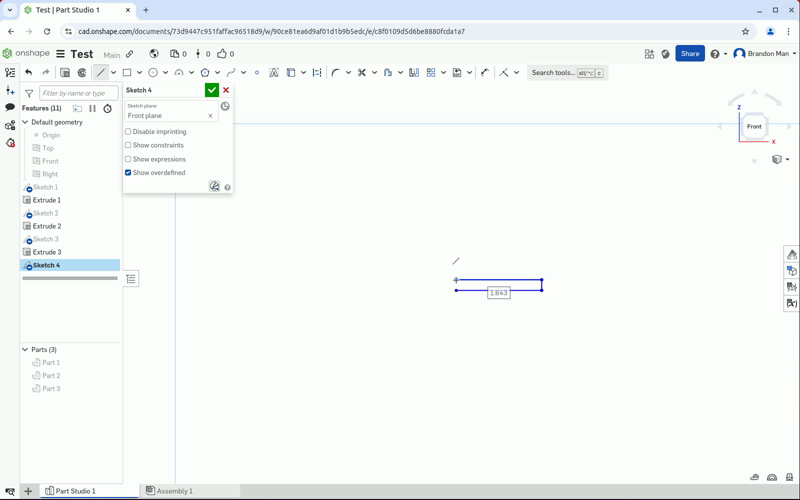
scroll(-6)
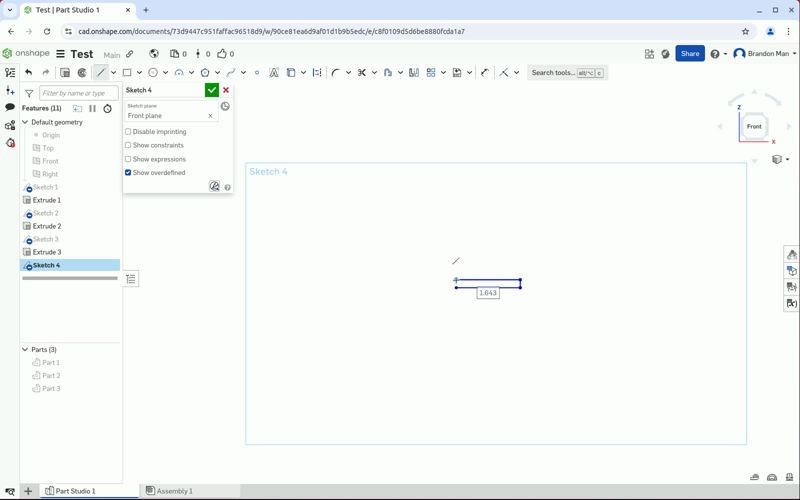
scroll(-6)
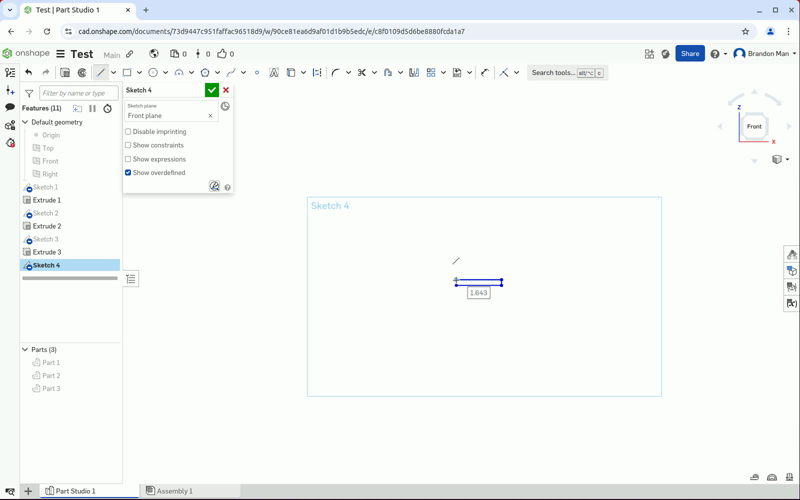
scroll(-6)
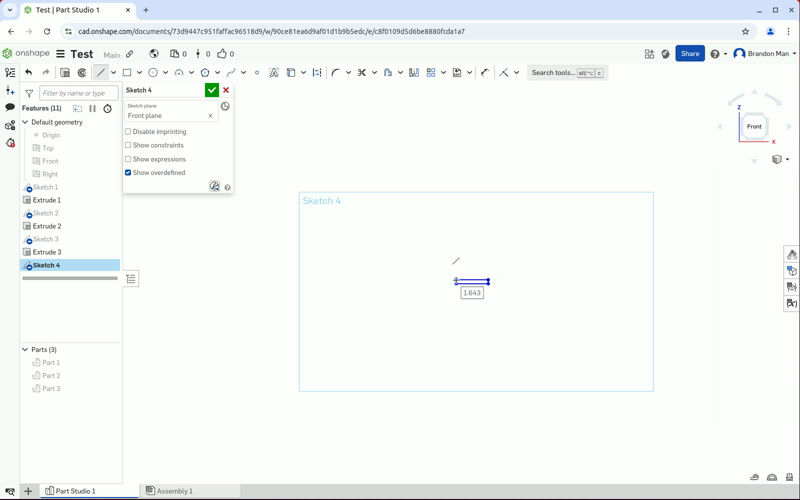
scroll(-6)
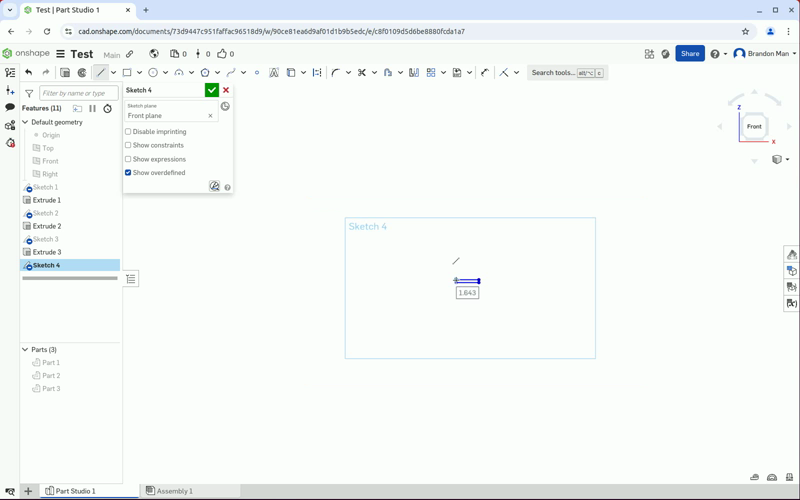
scroll(-6)
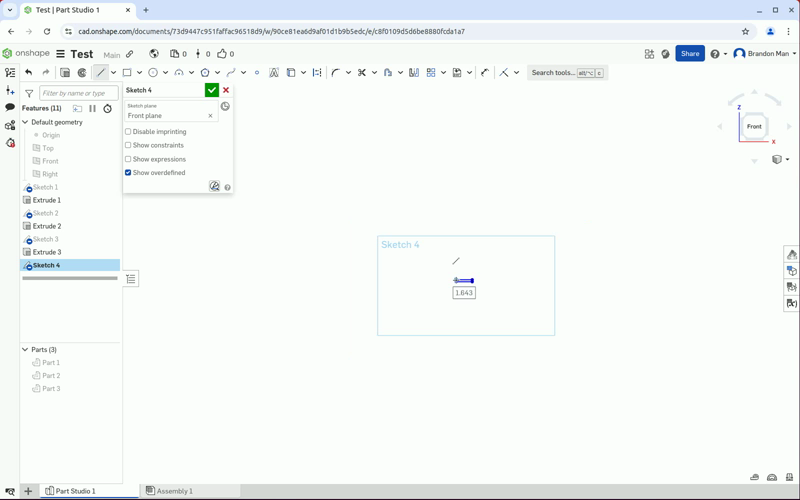
scroll(-6)
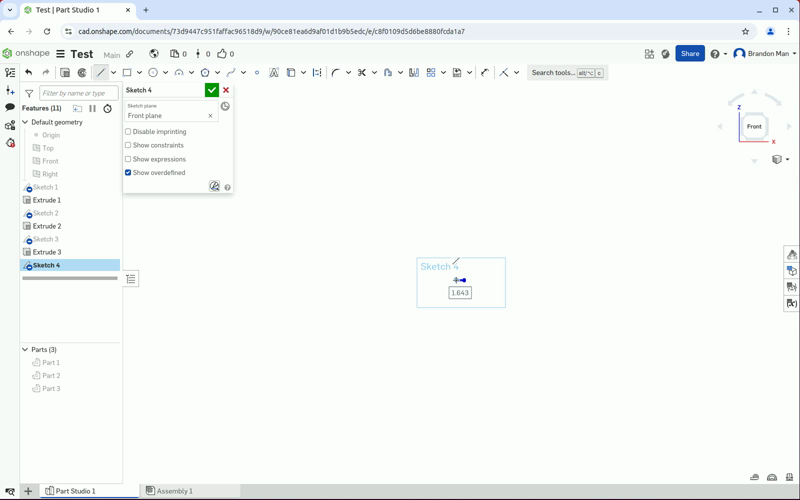
key_up(shift)
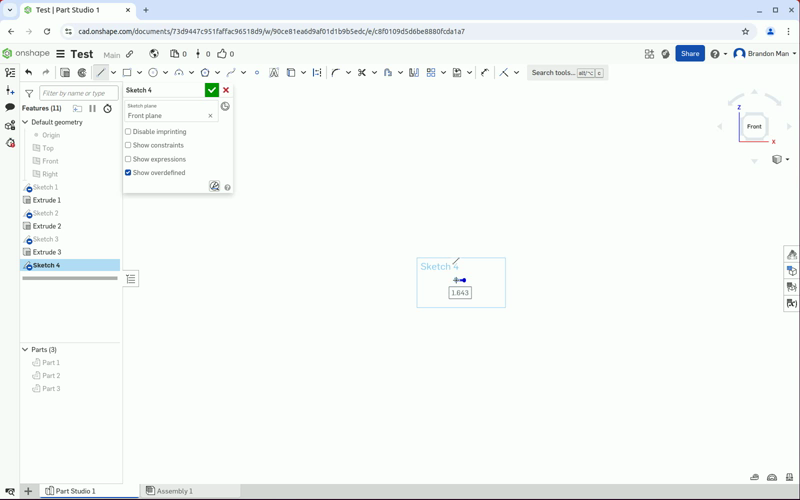
mouse_move(486, 279)
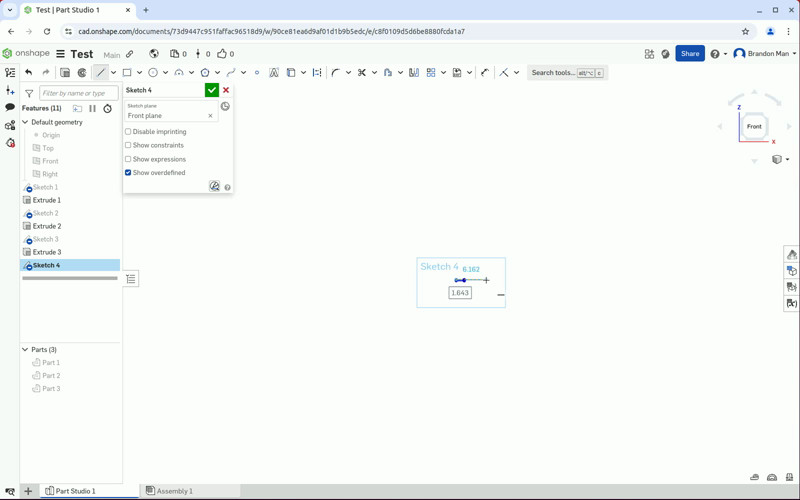
key_down(shift)
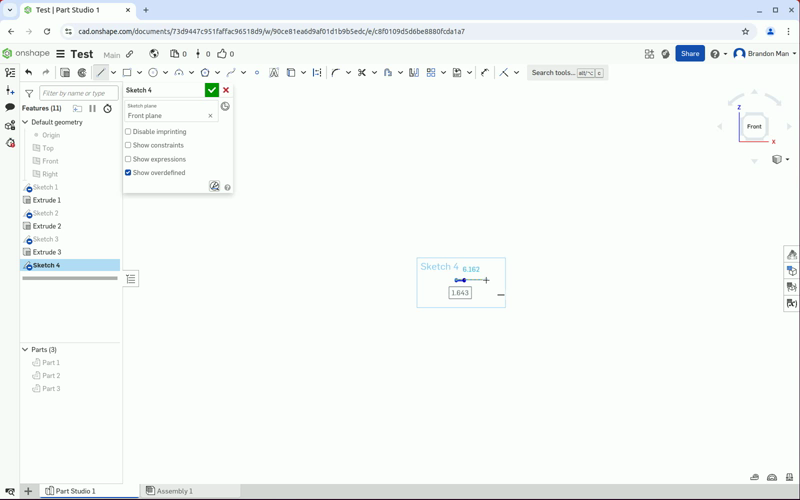
mouse_move(456, 280)
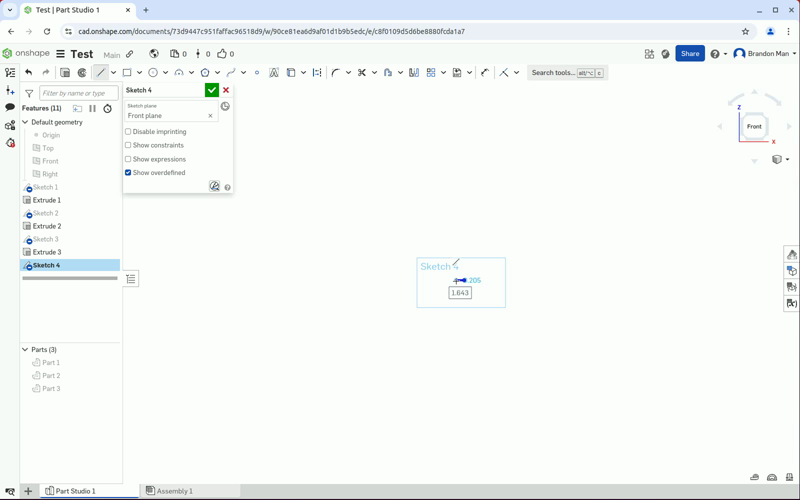
scroll(6)
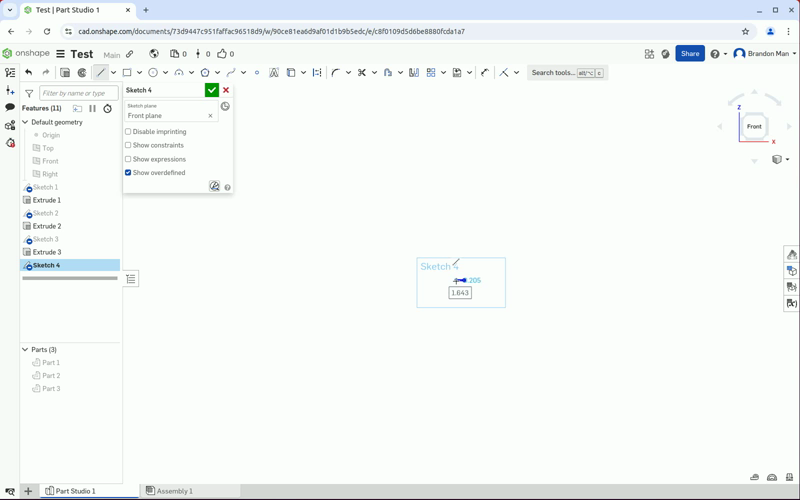
scroll(6)
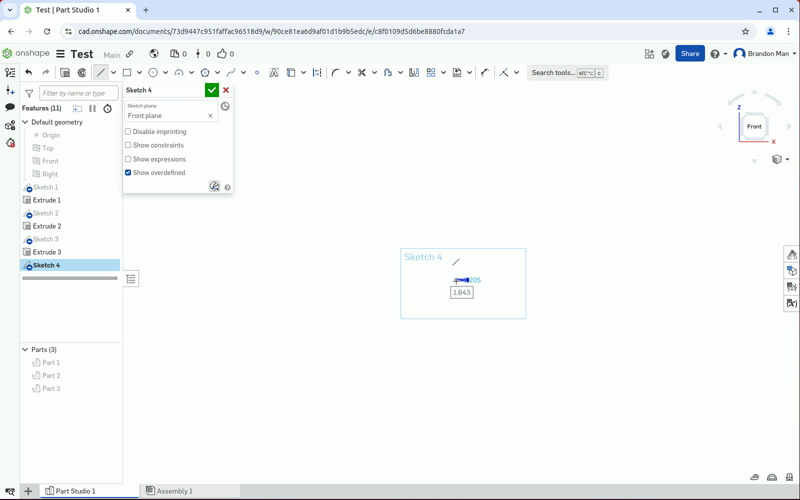
scroll(6)
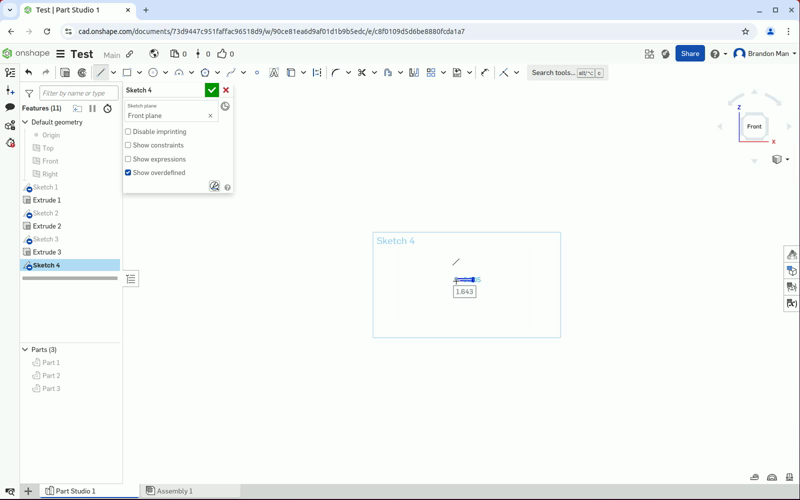
scroll(6)
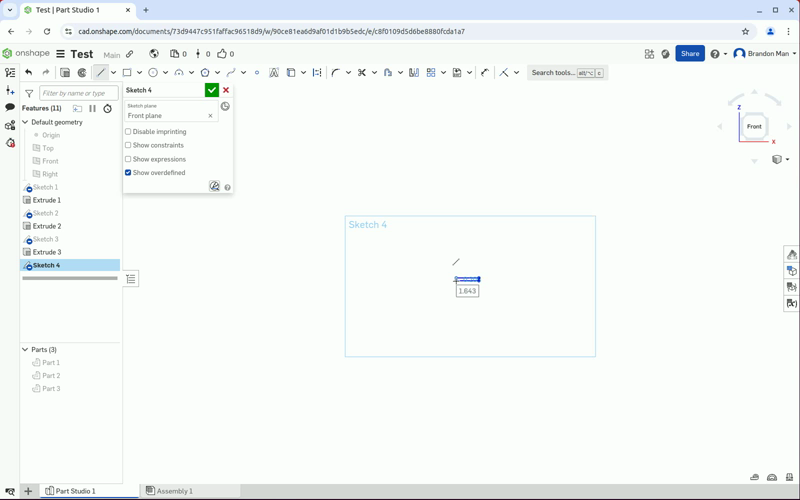
scroll(6)
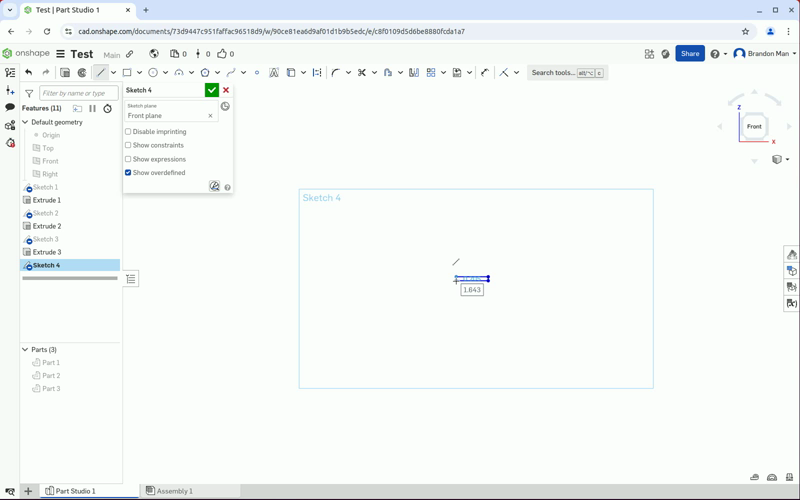
scroll(6)
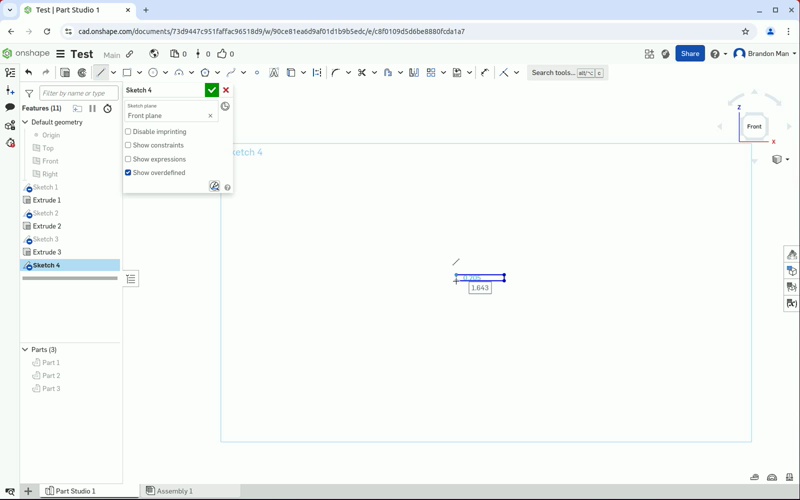
scroll(6)
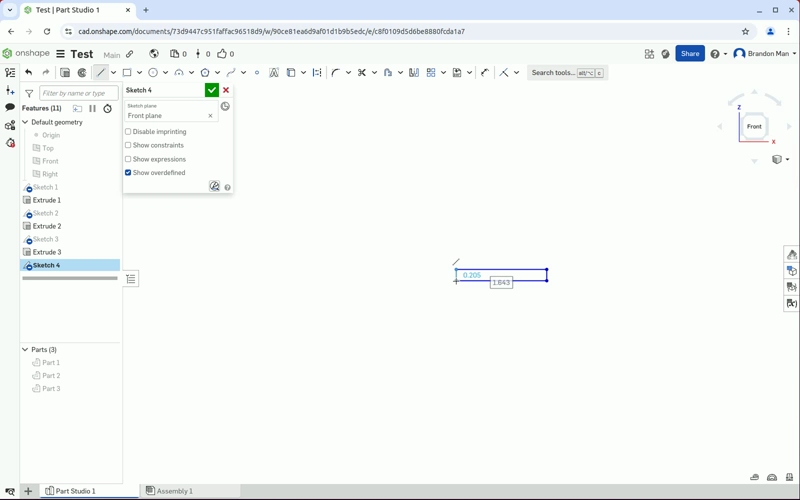
key_up(shift)
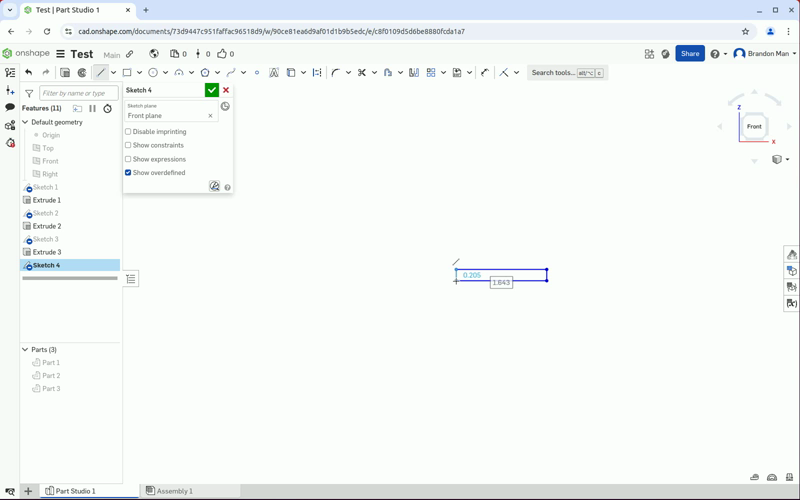
click(456, 280)
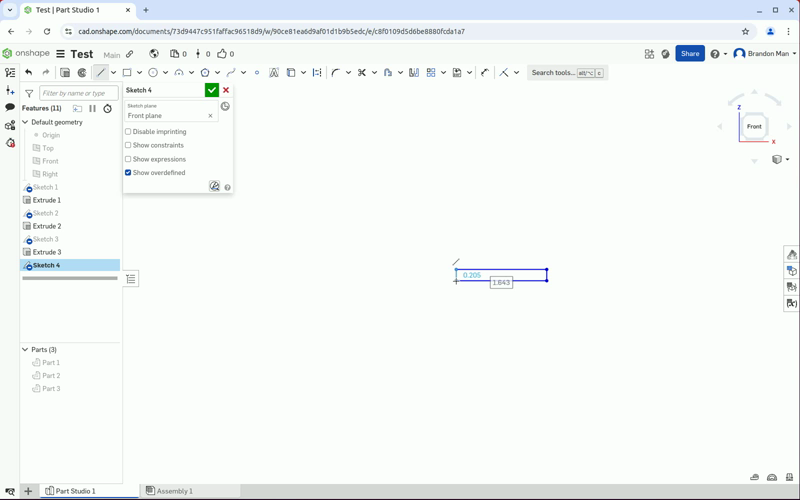
scroll(-6)
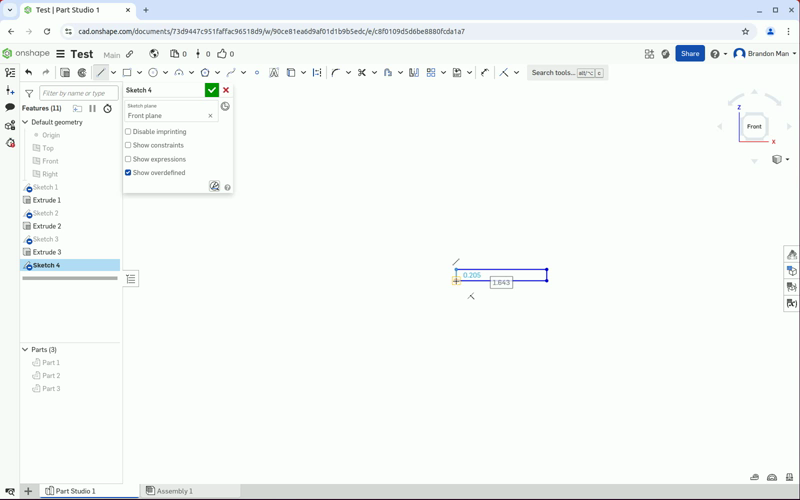
scroll(-6)
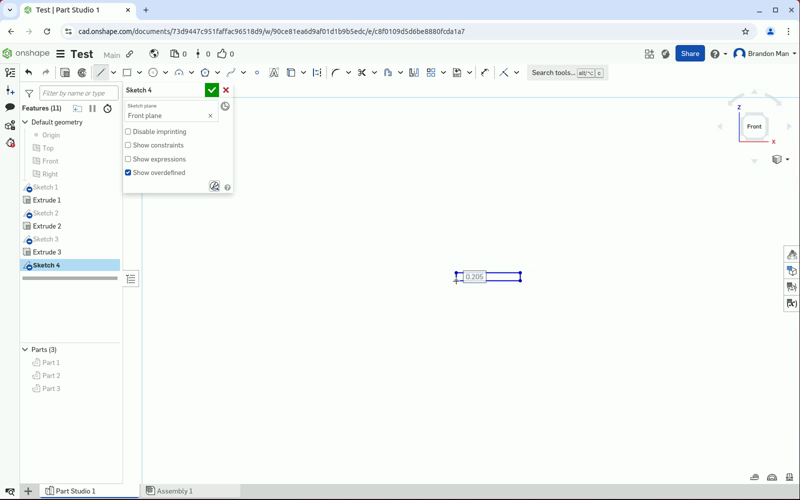
scroll(-6)
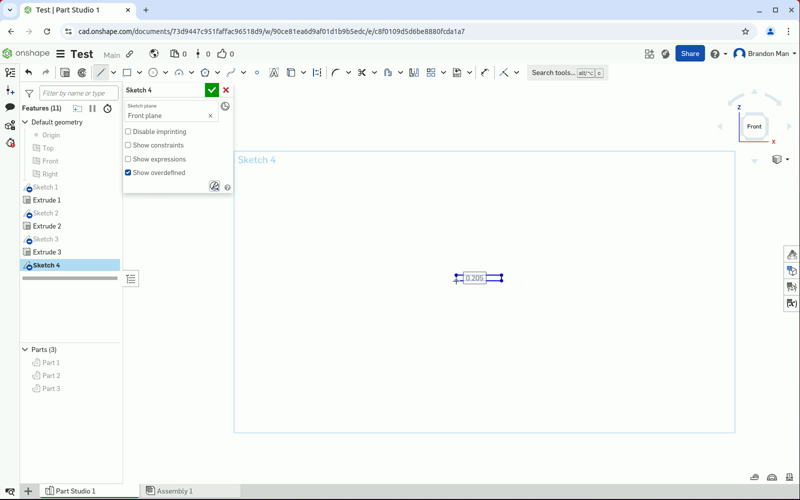
scroll(-6)
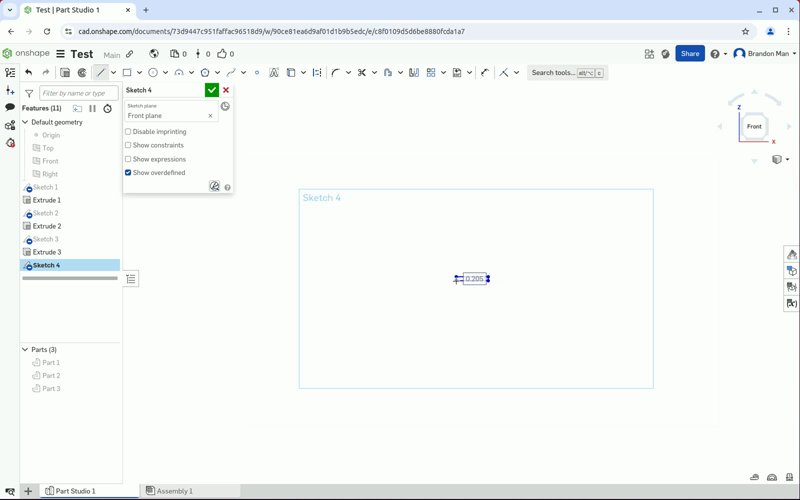
scroll(-6)
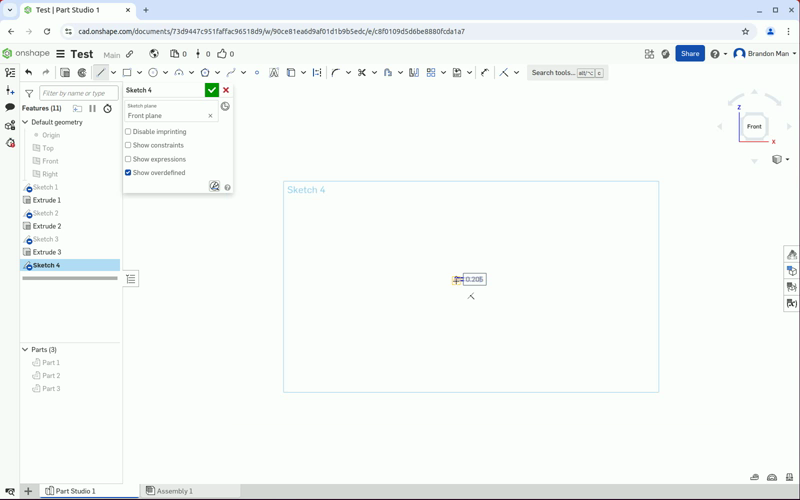
scroll(-6)
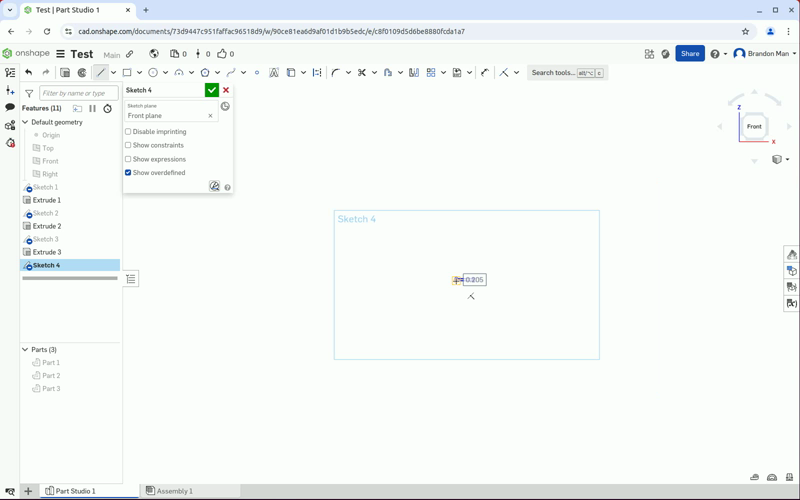
scroll(-6)
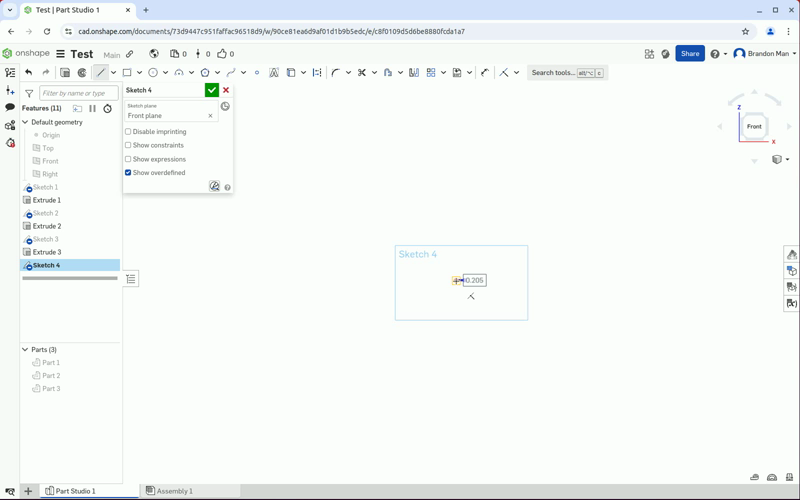
key(esc)
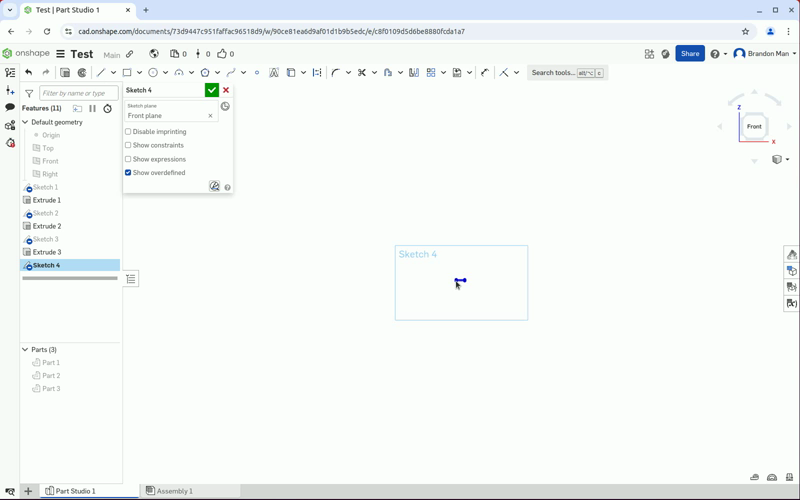
mouse_move(460, 279)
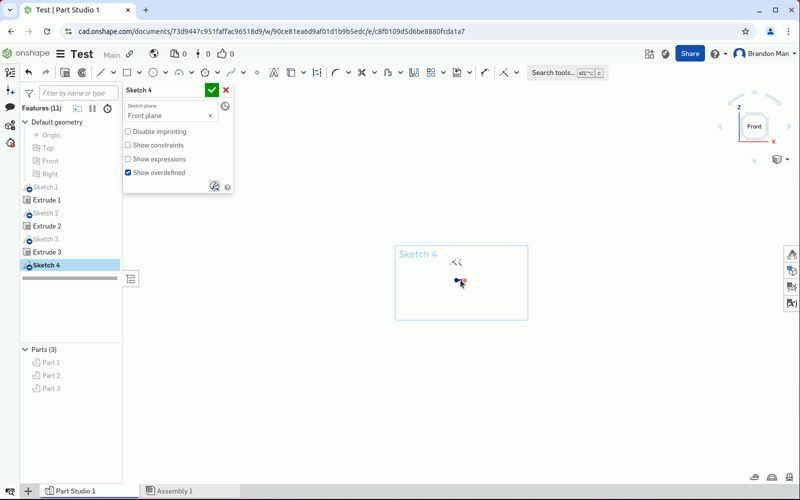
scroll(6)
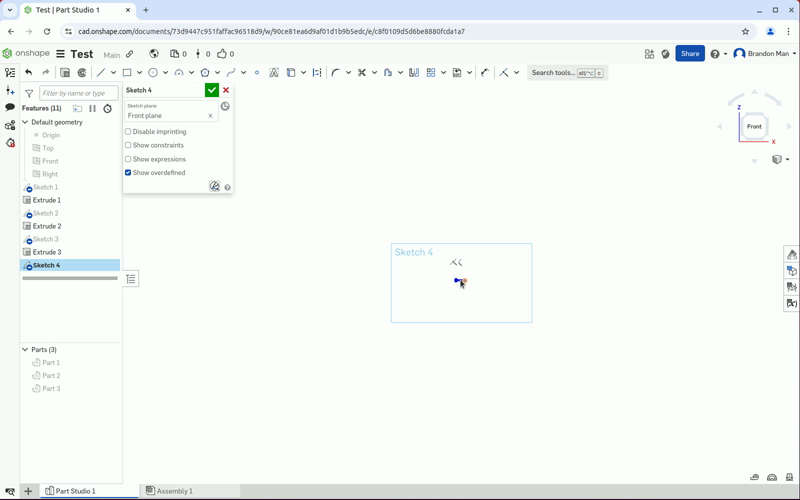
scroll(6)
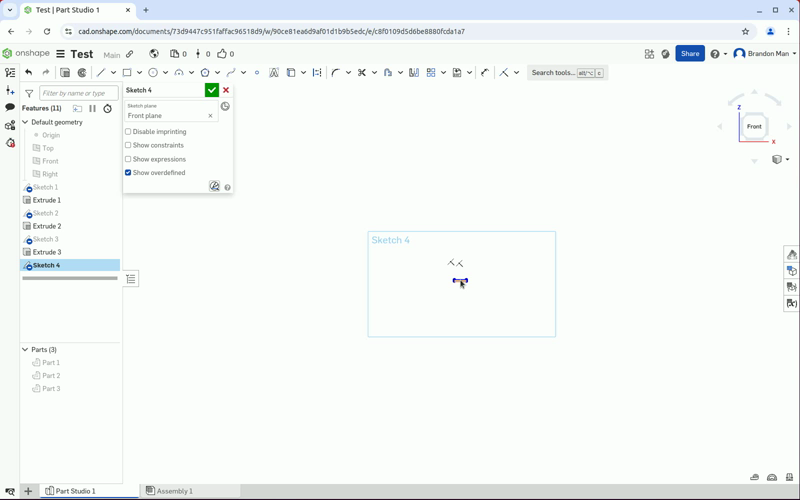
scroll(6)
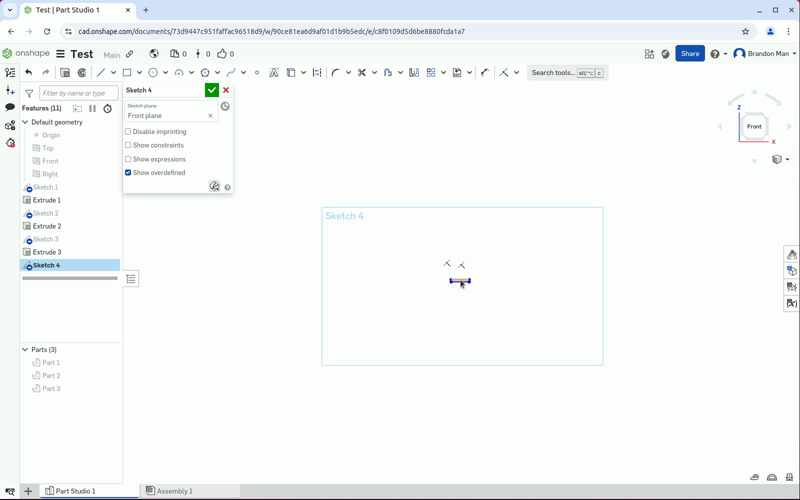
scroll(6)
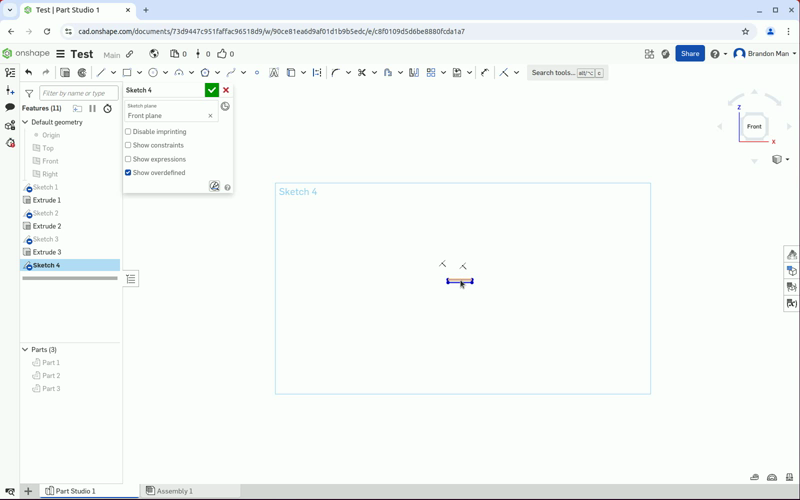
scroll(6)
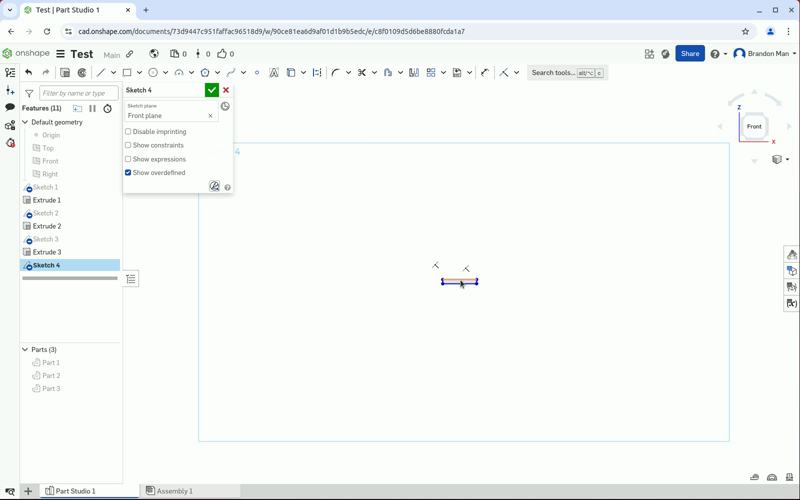
scroll(6)
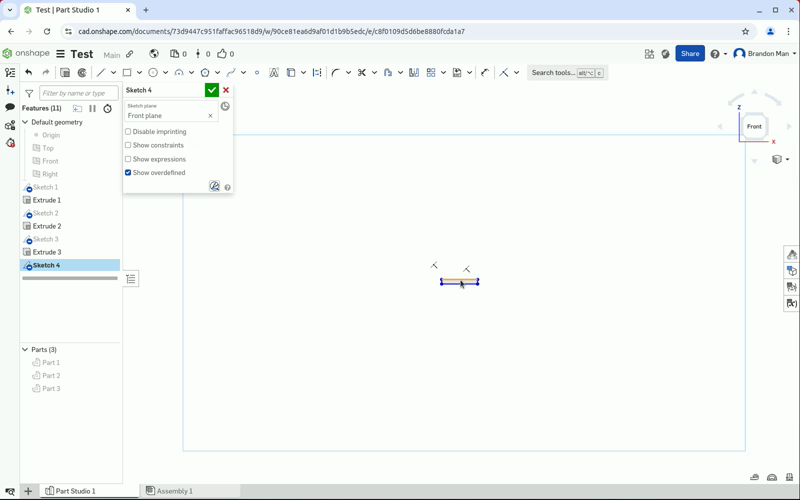
scroll(6)
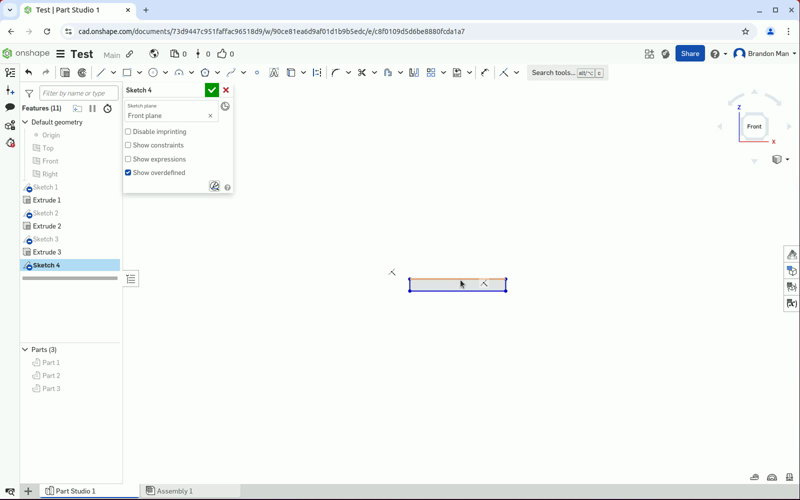
click(460, 279)
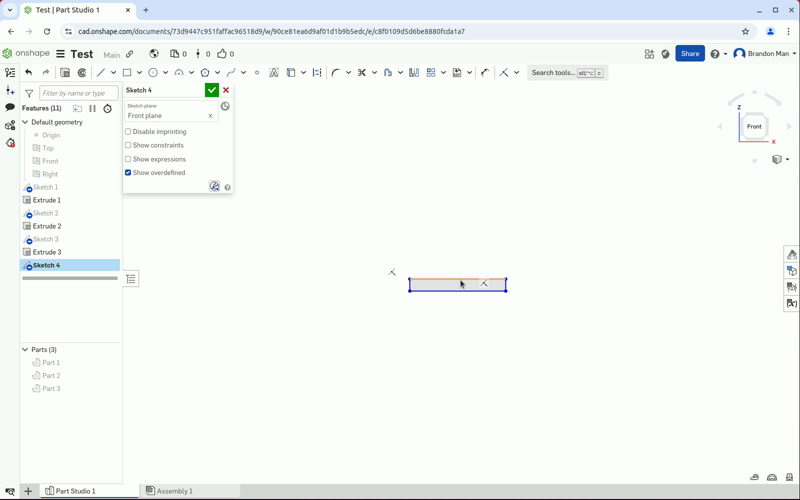
scroll(-6)
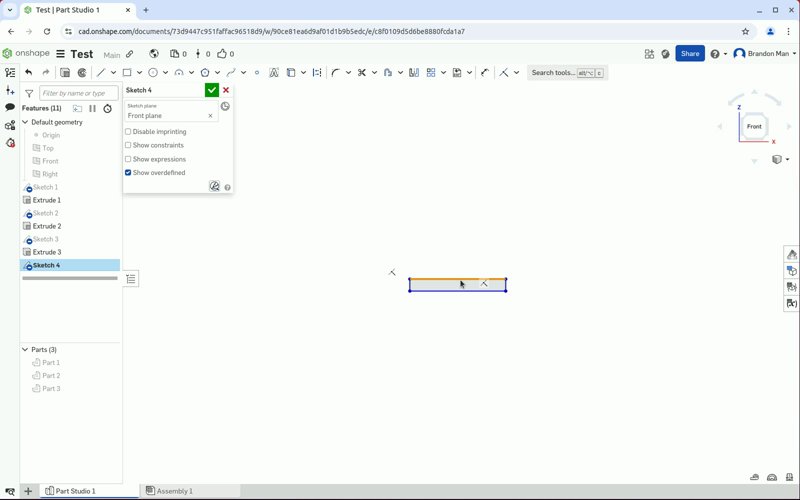
scroll(-6)
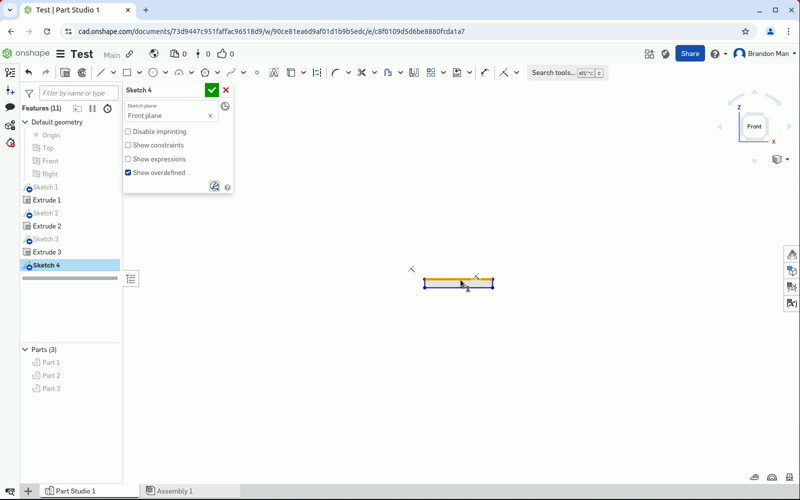
scroll(-6)
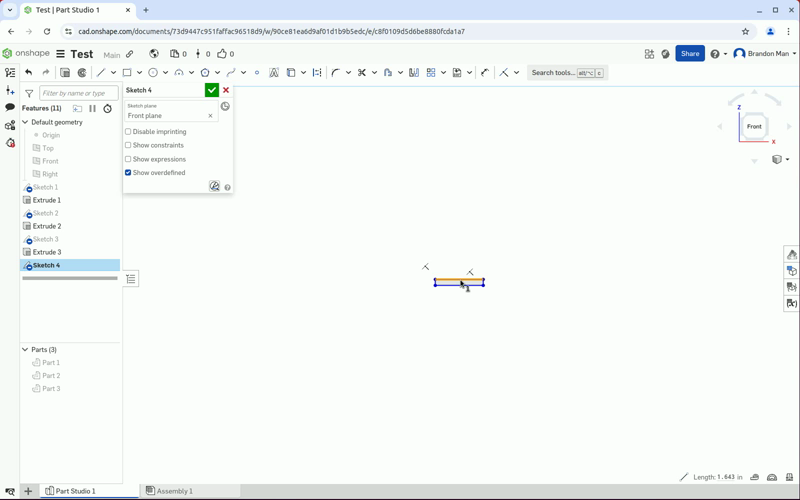
scroll(-6)
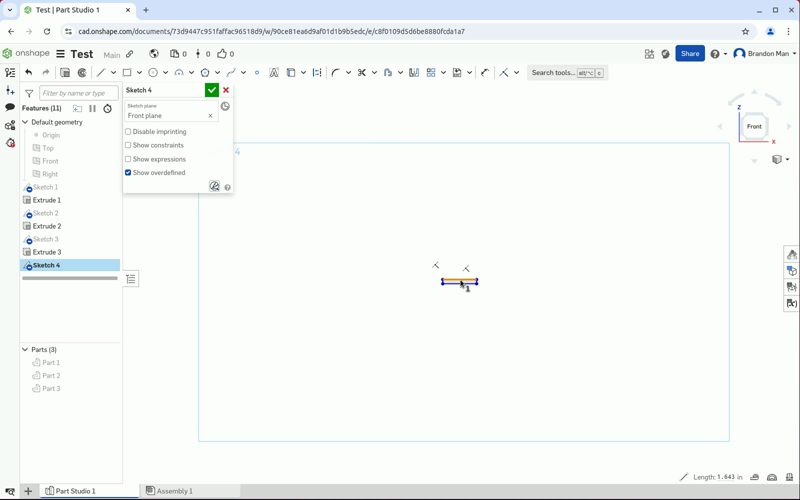
scroll(-6)
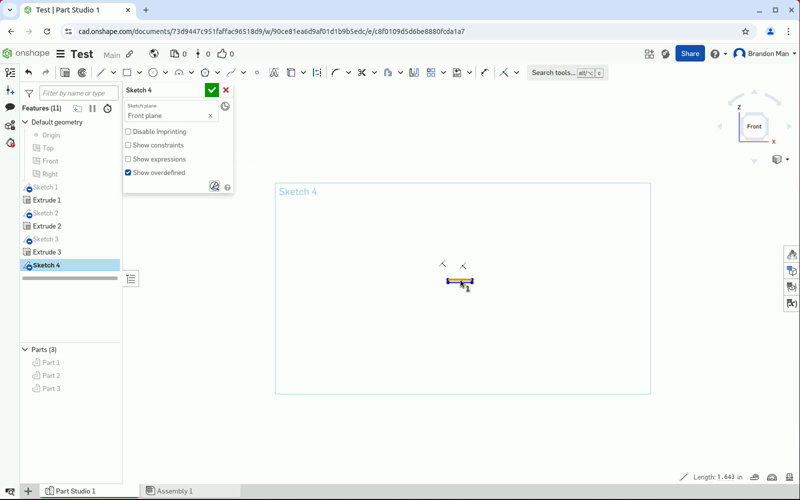
scroll(-6)
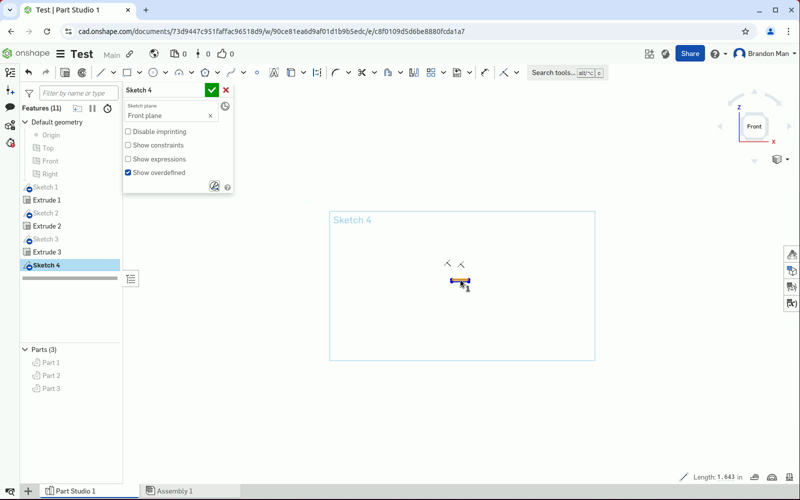
scroll(-6)
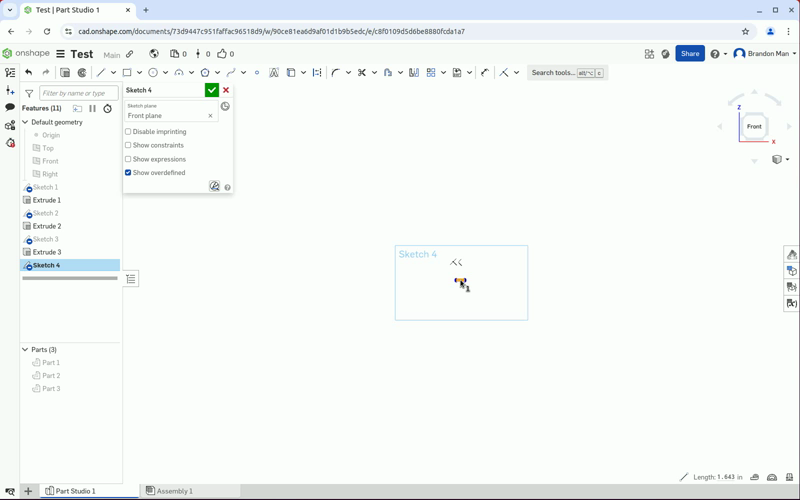
mouse_move(73, 352)
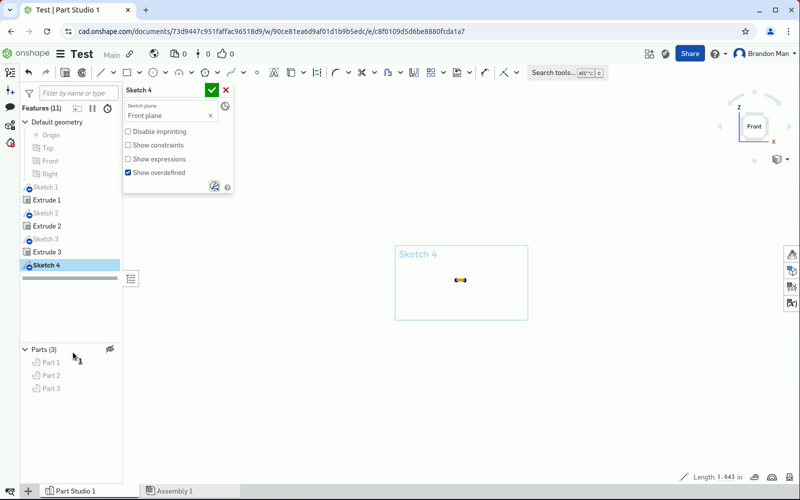
key(shift+y)
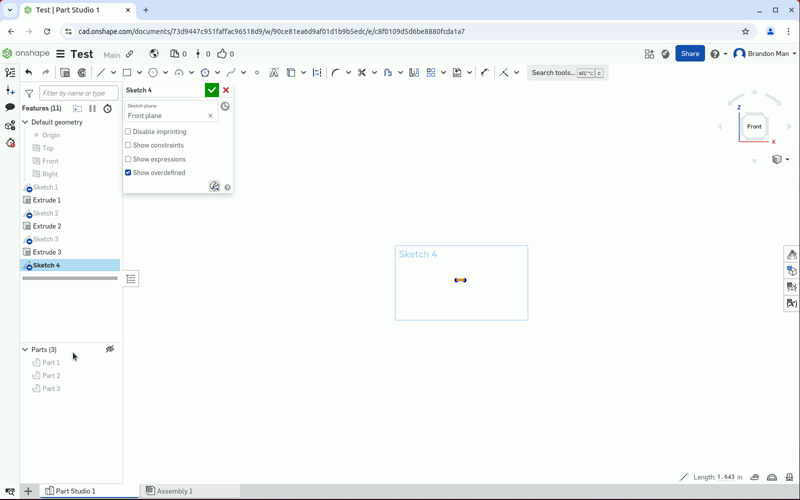
key(shift+e)
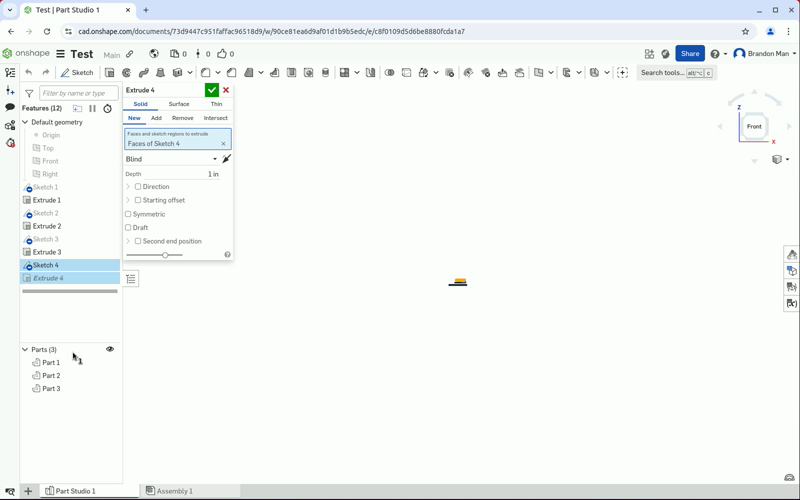
mouse_move(143, 106)
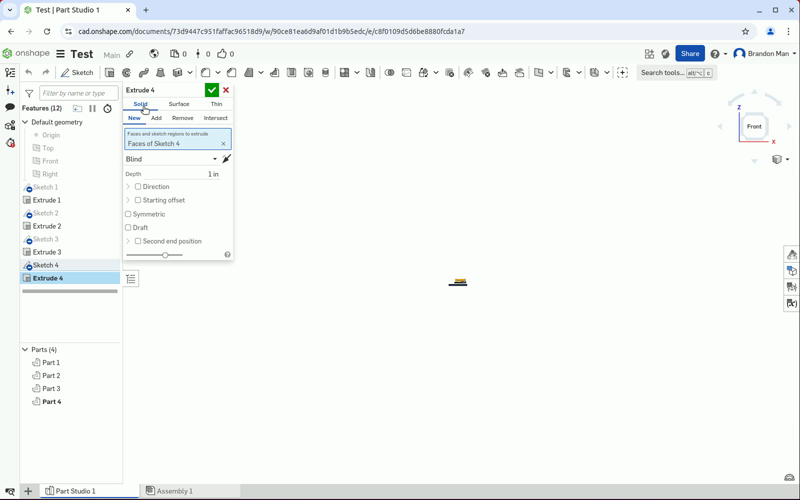
click(143, 106)
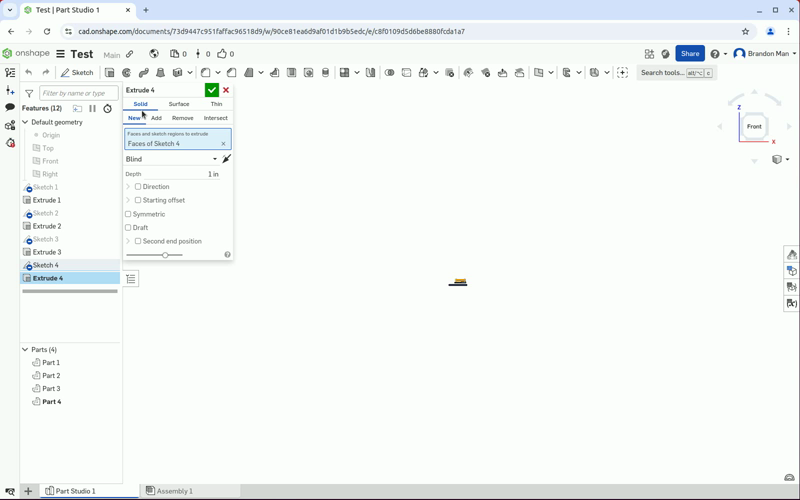
mouse_move(137, 120)
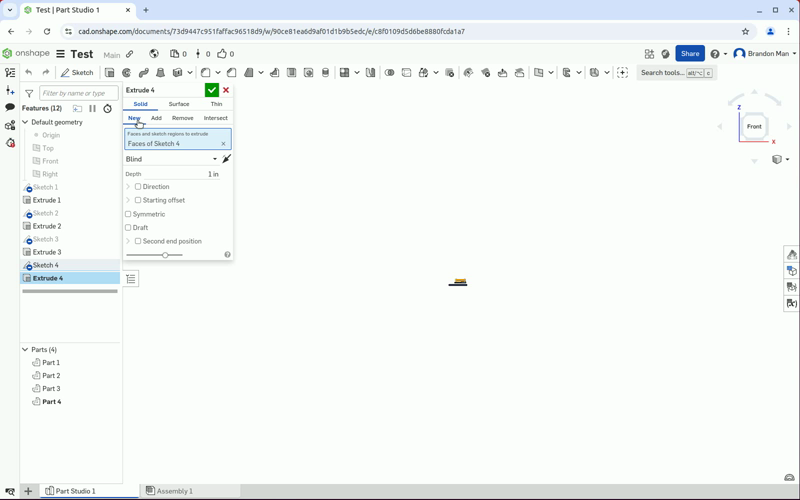
click(137, 120)
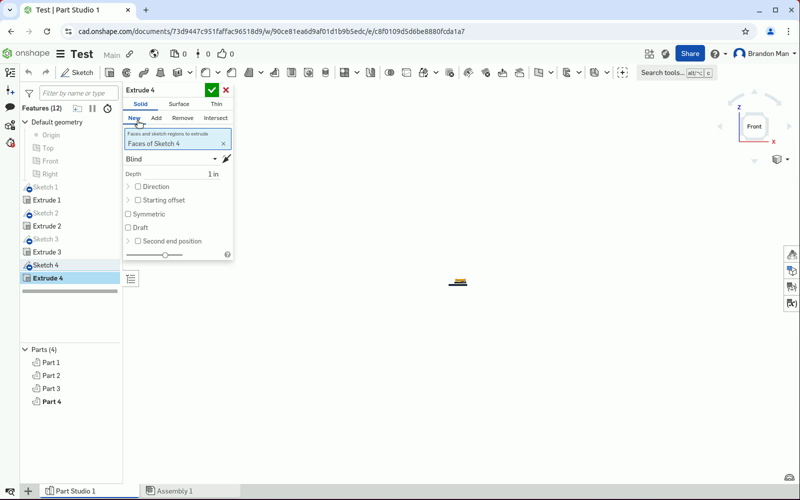
key(tab, 4)
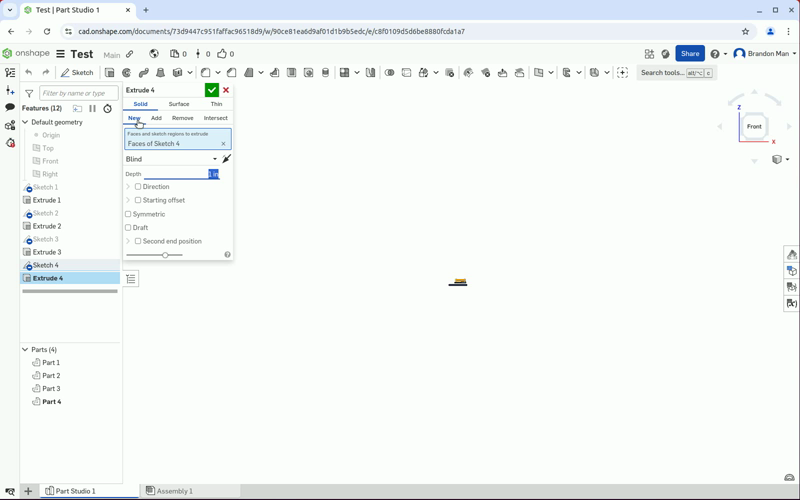
text(23.108)
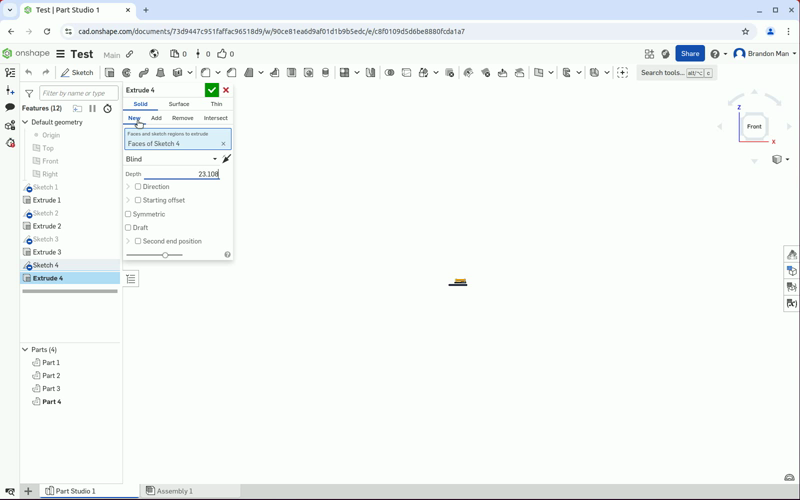
key(enter)
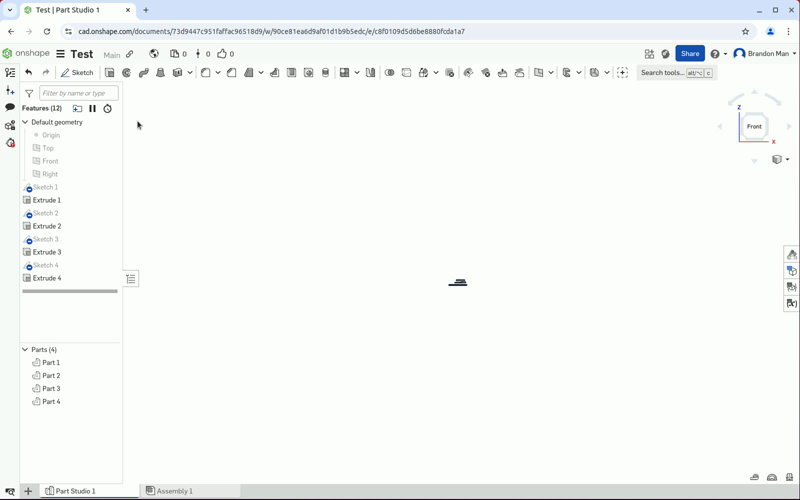
key(shift+h)
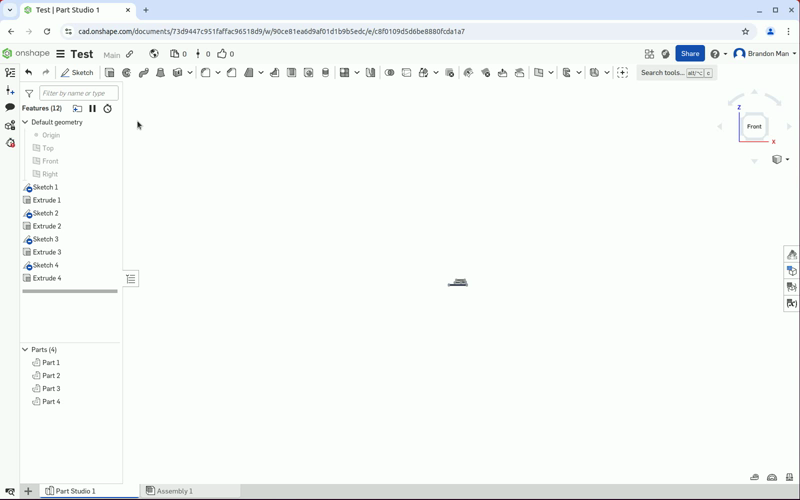
key(shift+h)
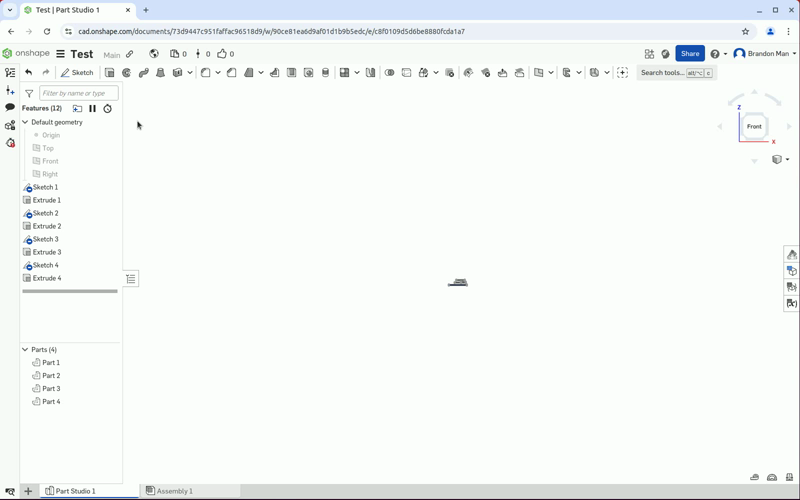
key(shift+7)
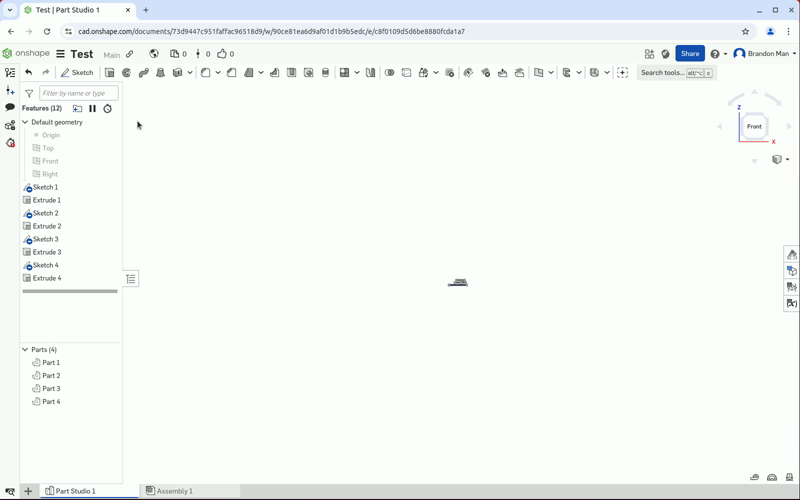
key(left, 2)
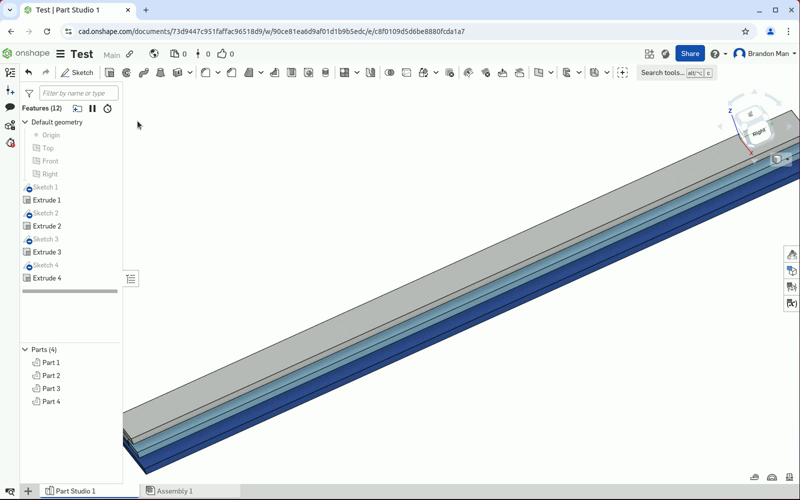
key(down, 2)
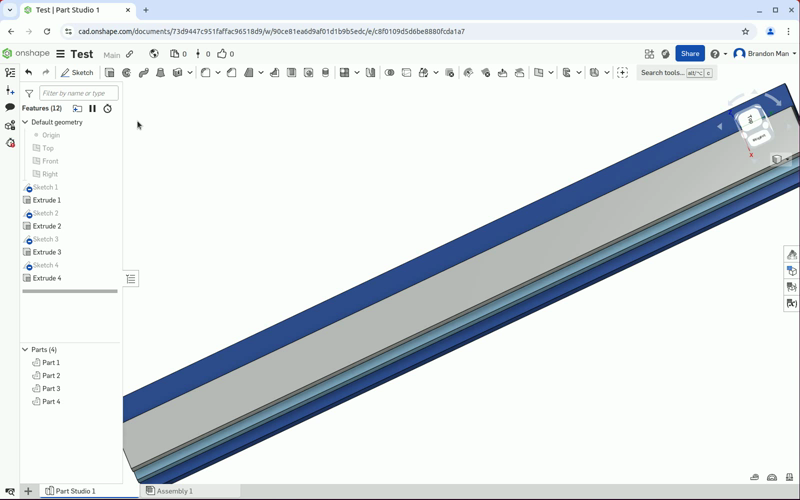
key(up, 2)
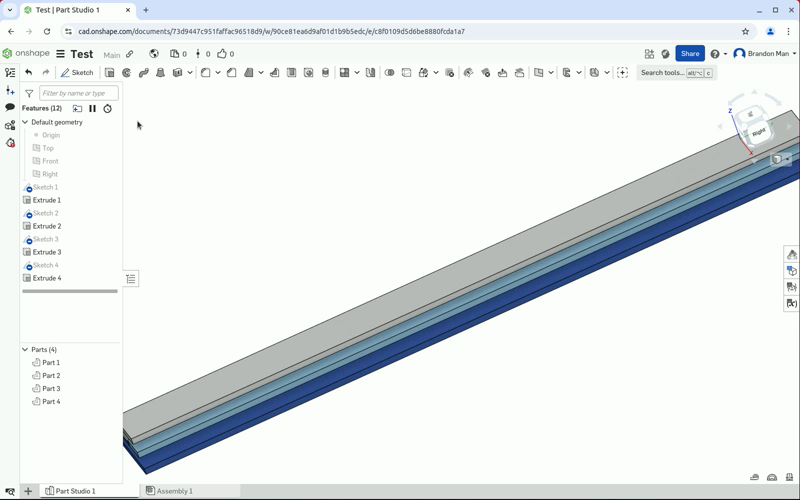
key(right, 2)
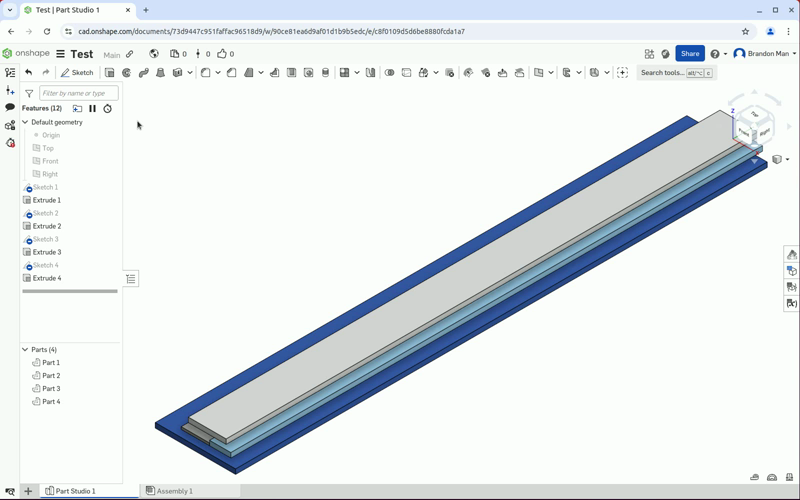
mouse_move(73, 189)
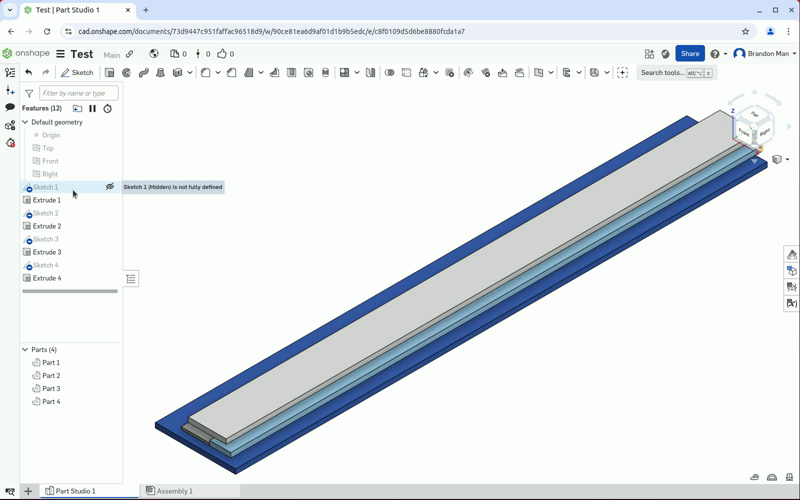
click(73, 189)